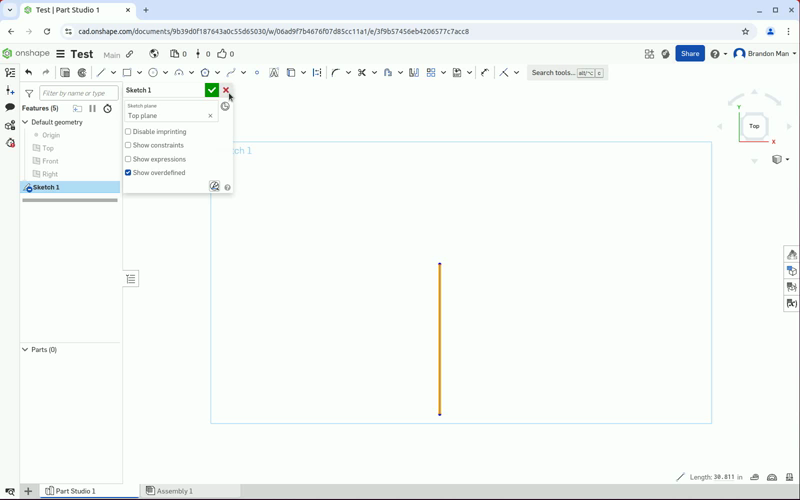
key(shift+h)
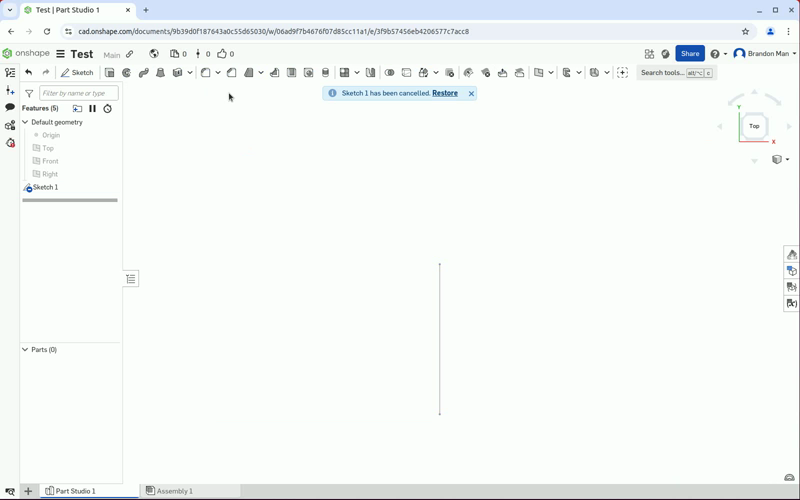
key(shift+s)
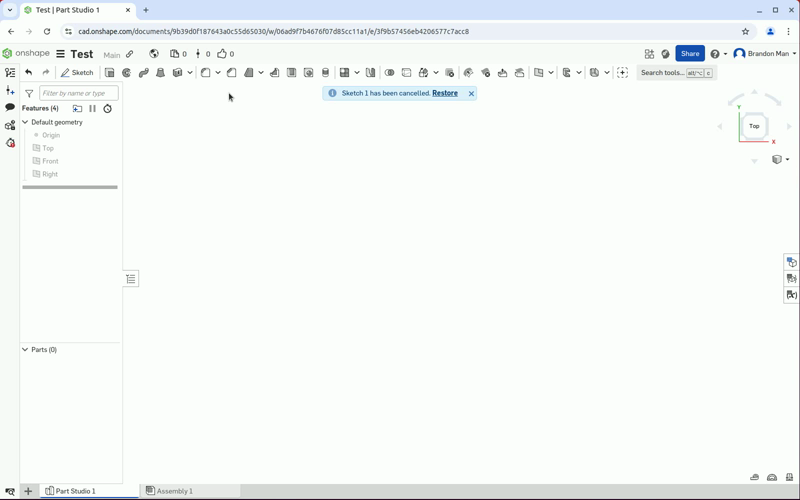
mouse_move(73, 150)
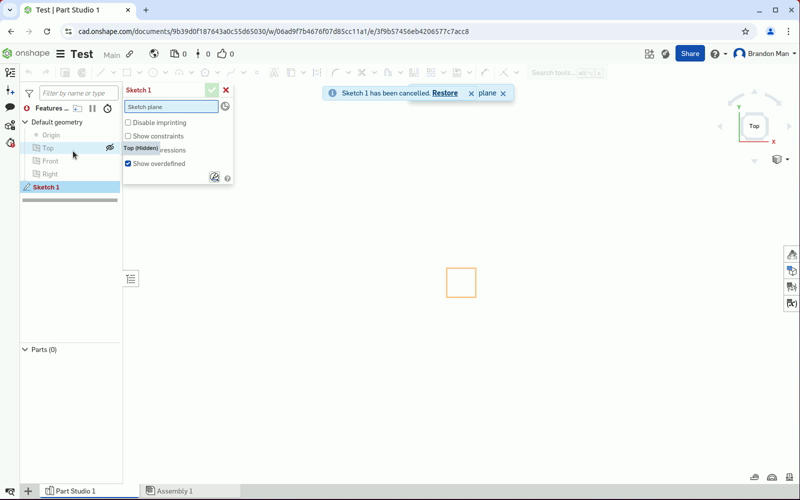
click(73, 150)
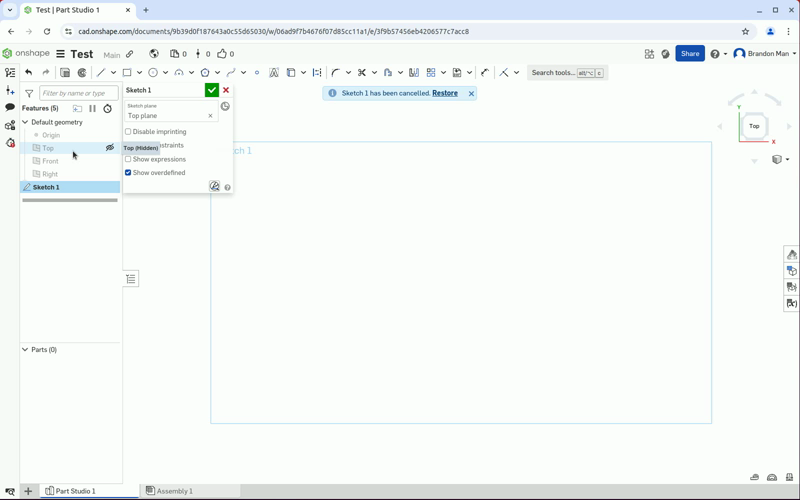
mouse_move(73, 352)
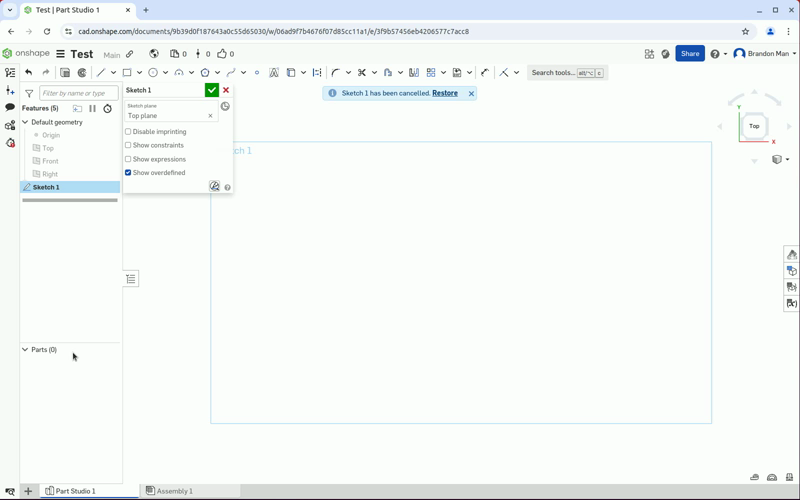
key(y)
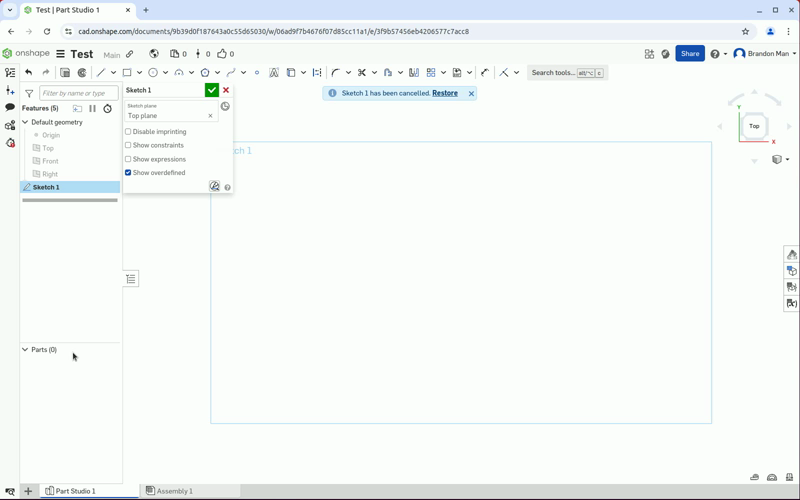
key(l)
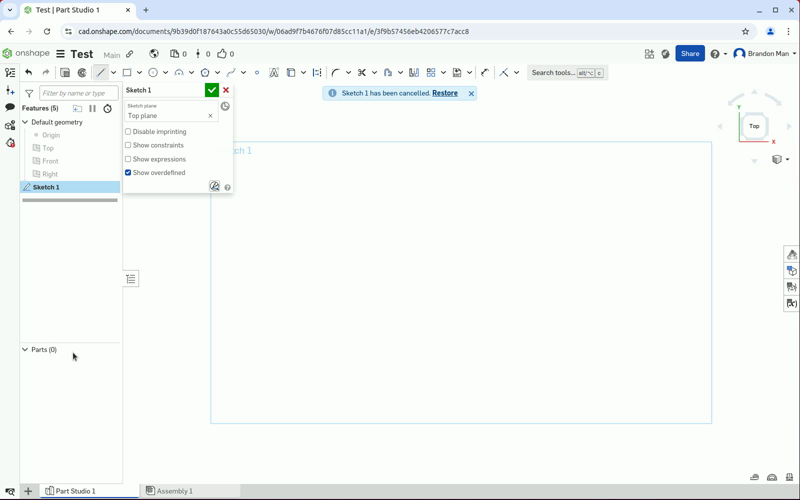
key_down(shift)
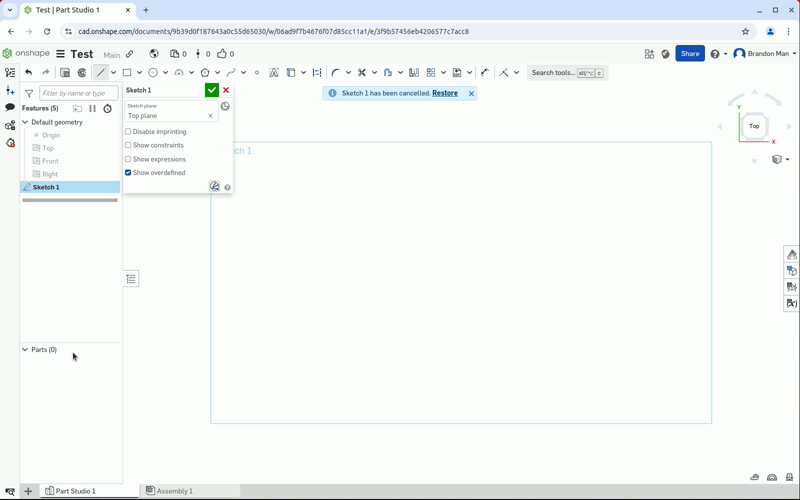
mouse_move(477, 282)
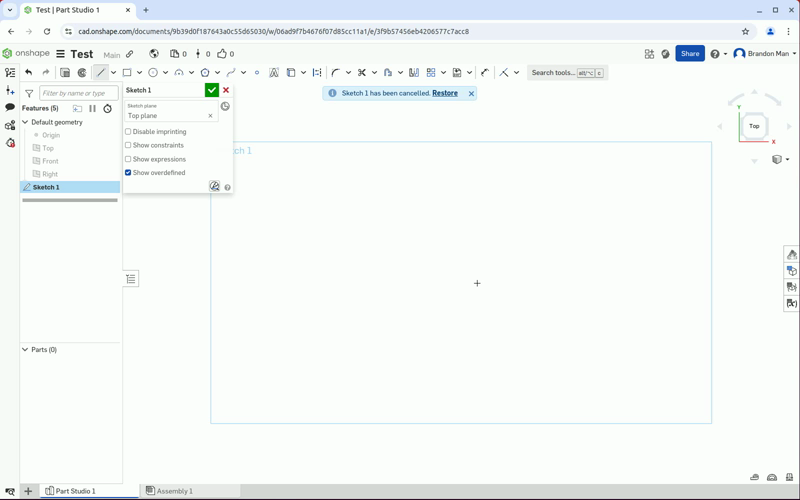
click(477, 282)
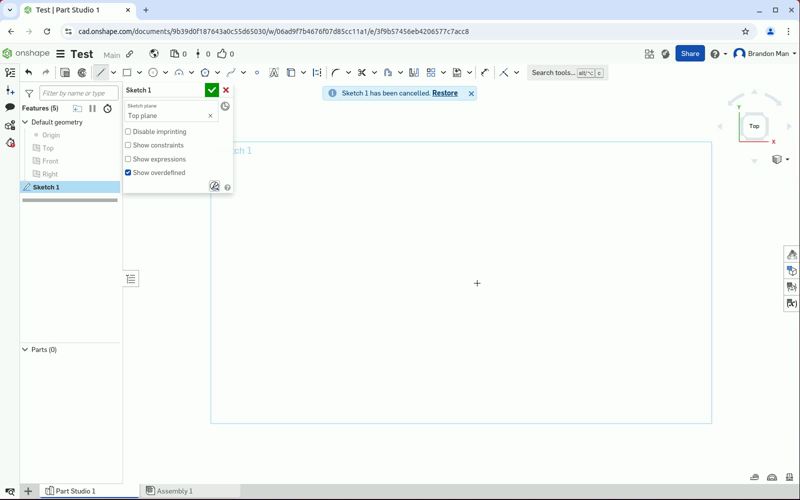
key_up(shift)
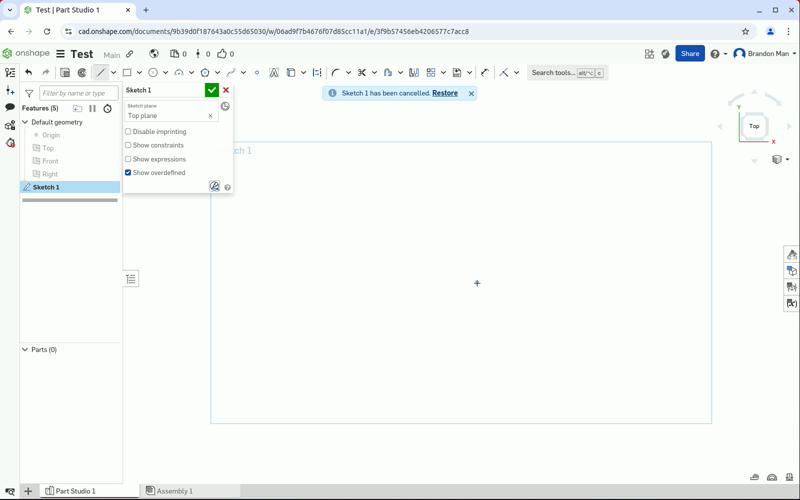
key_down(shift)
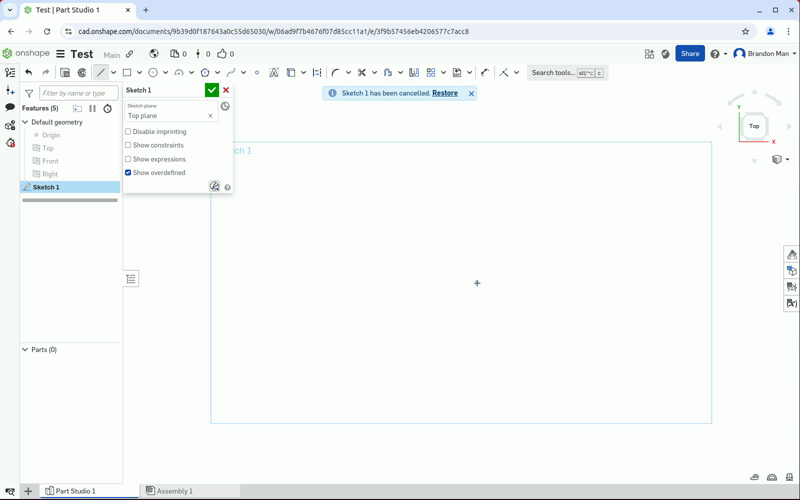
mouse_move(507, 282)
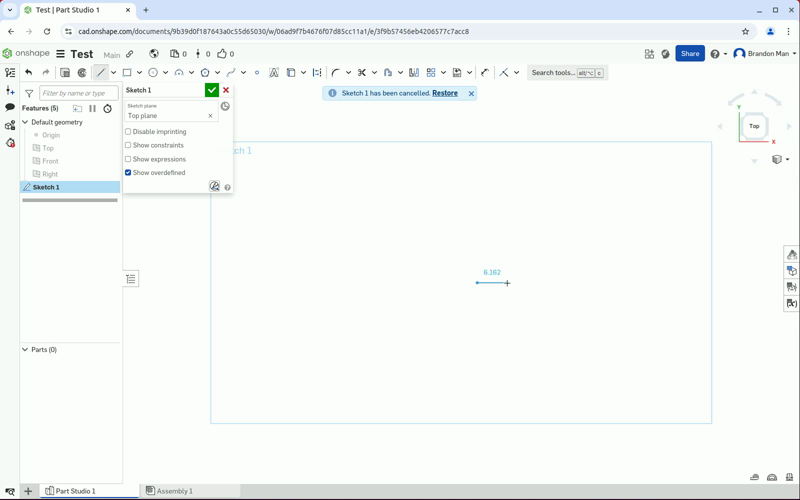
mouse_move(484, 282)
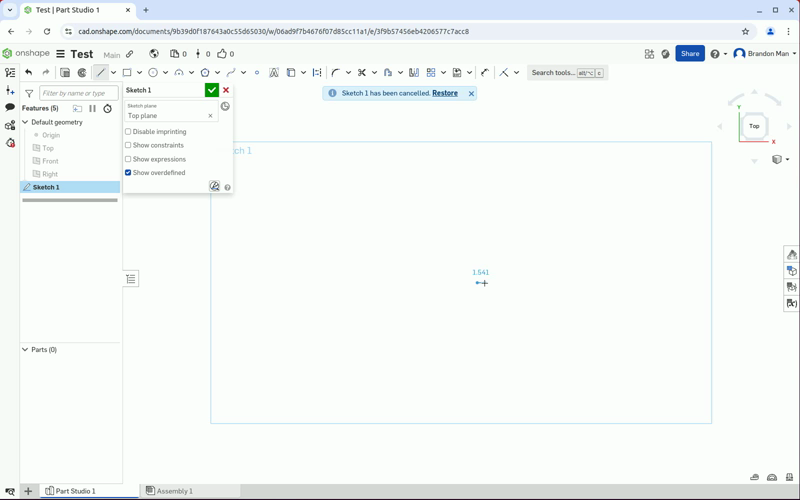
click(484, 282)
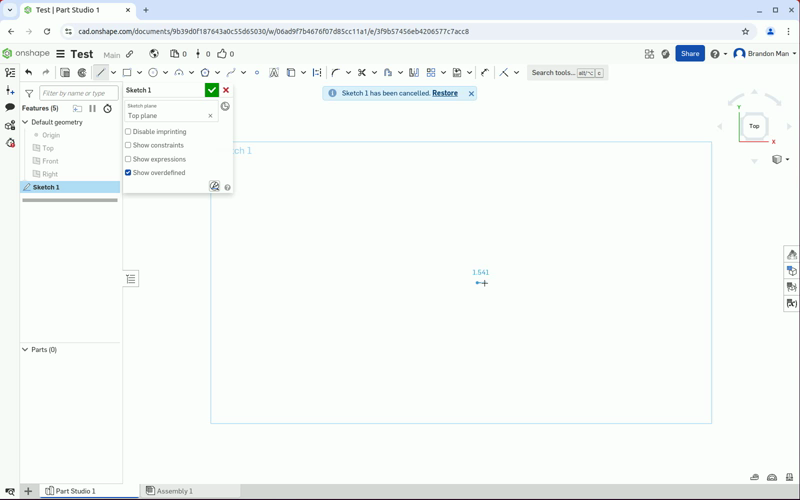
key_up(shift)
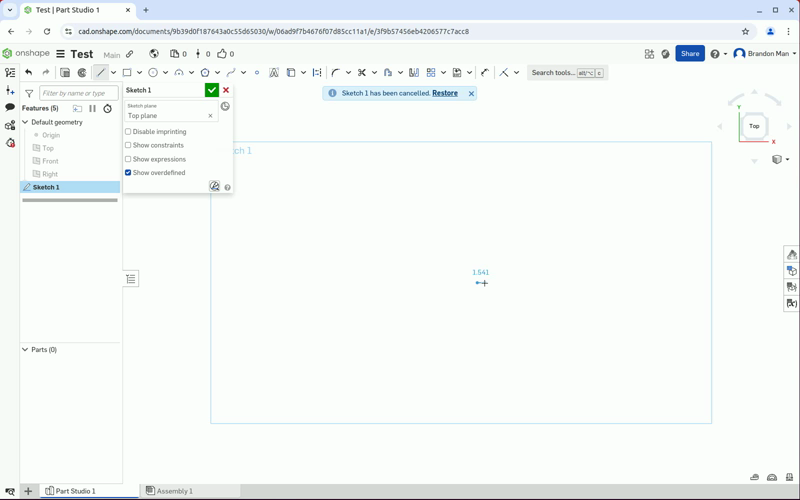
key_down(shift)
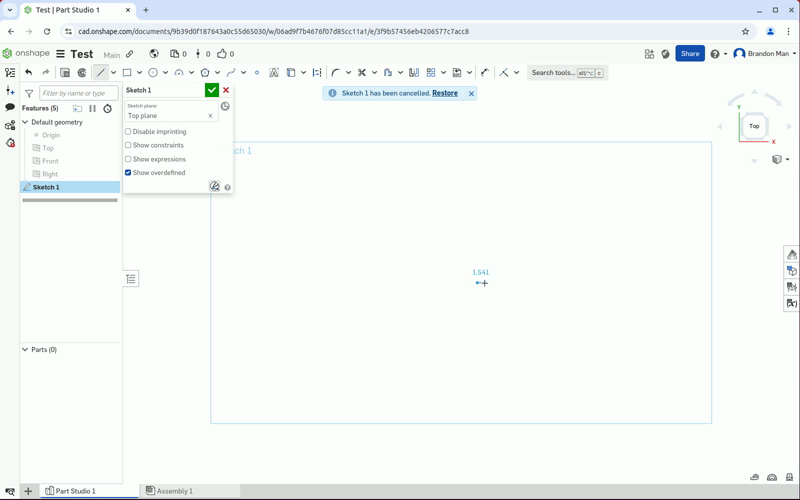
mouse_move(514, 282)
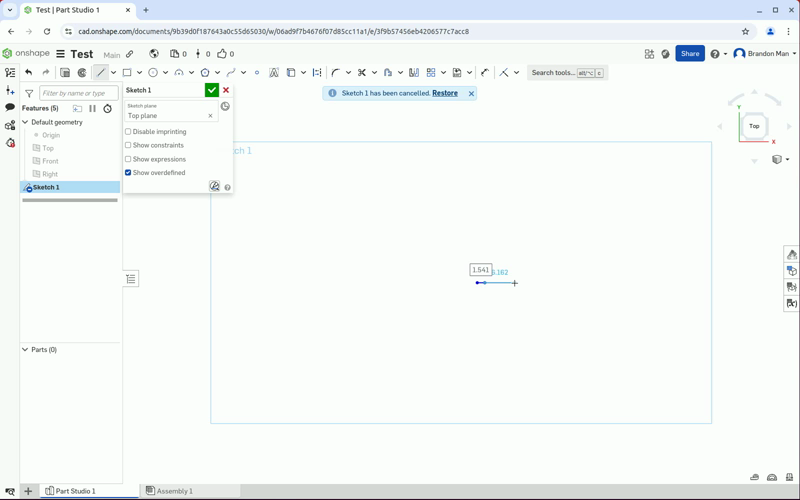
mouse_move(484, 246)
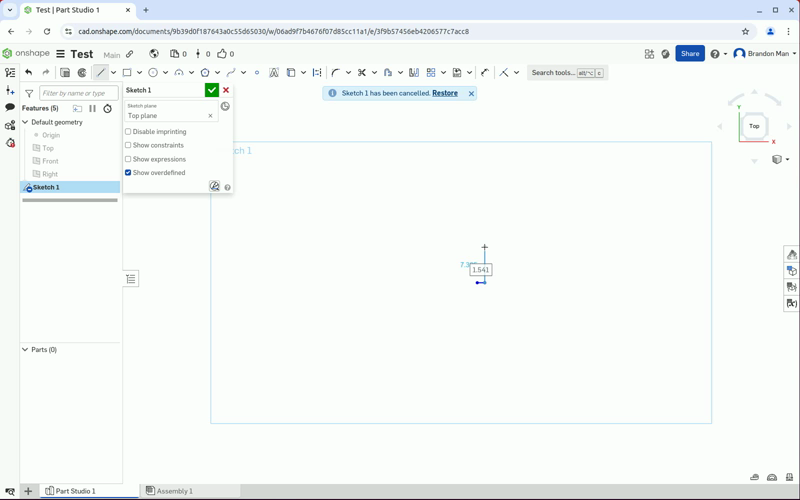
click(484, 246)
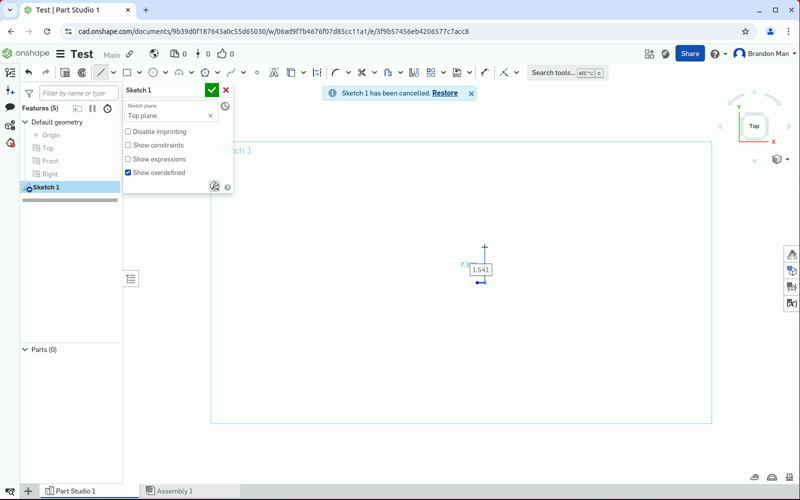
key_up(shift)
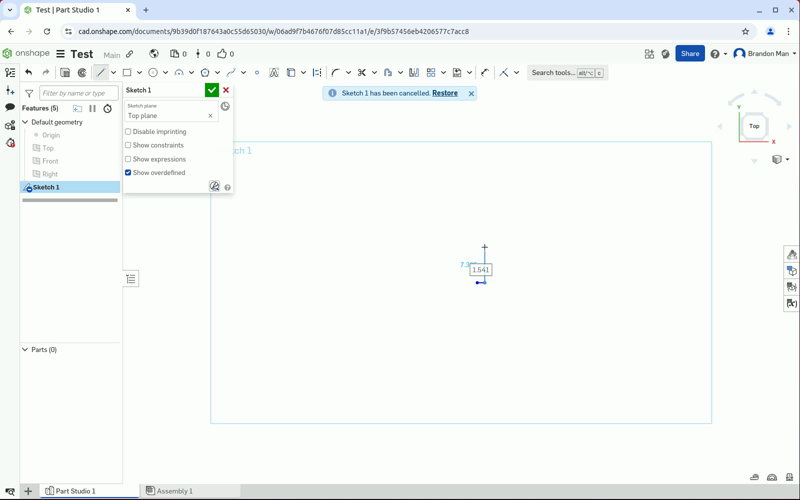
key_down(shift)
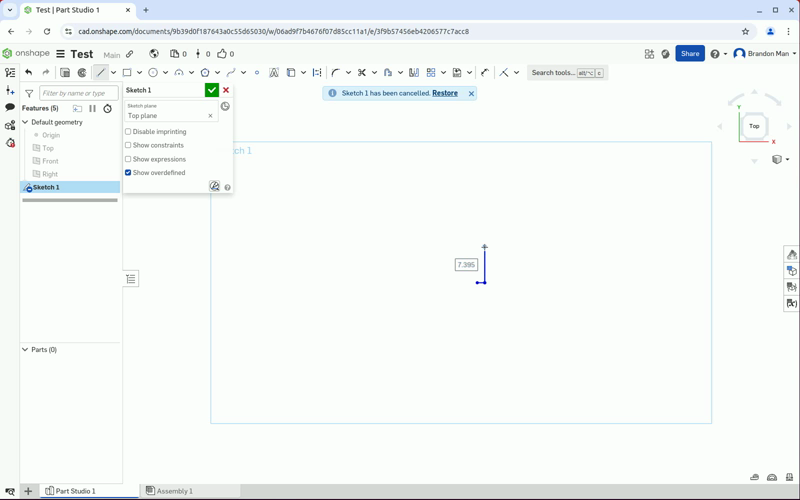
mouse_move(514, 246)
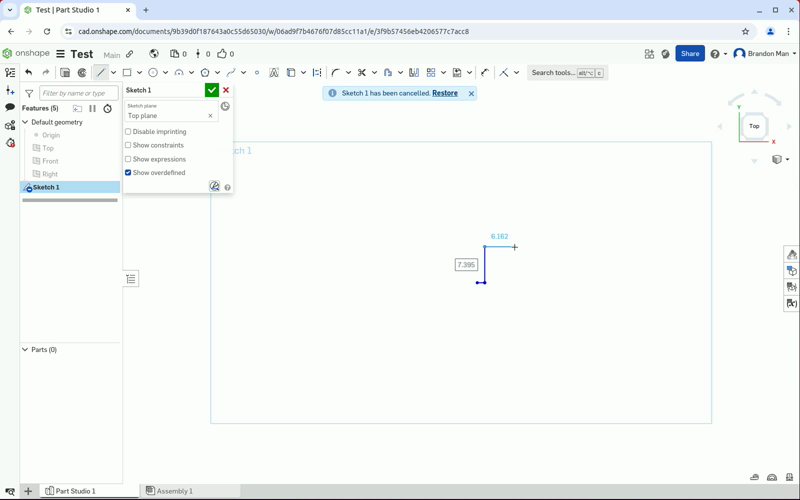
mouse_move(477, 246)
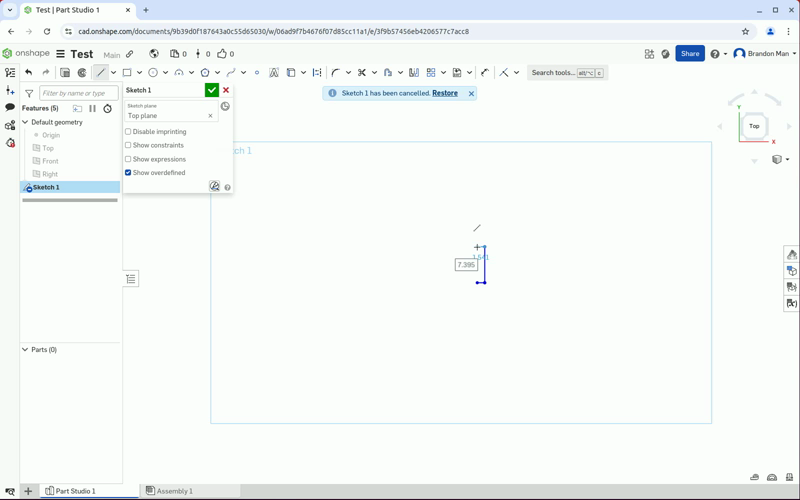
click(477, 246)
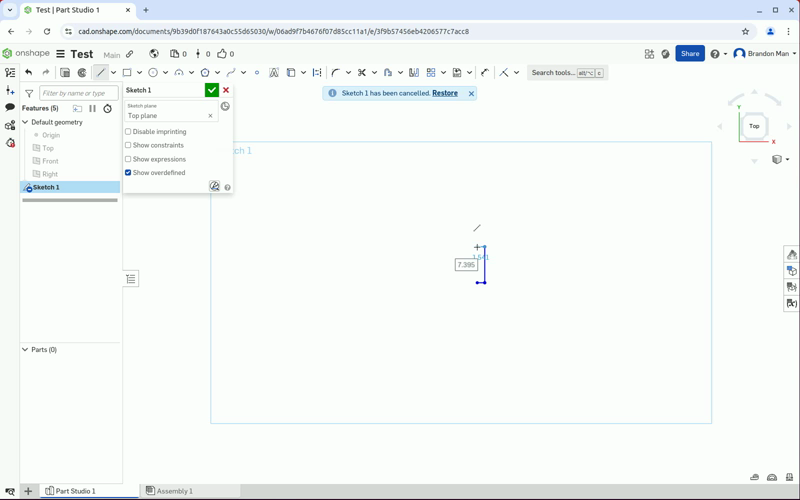
key_up(shift)
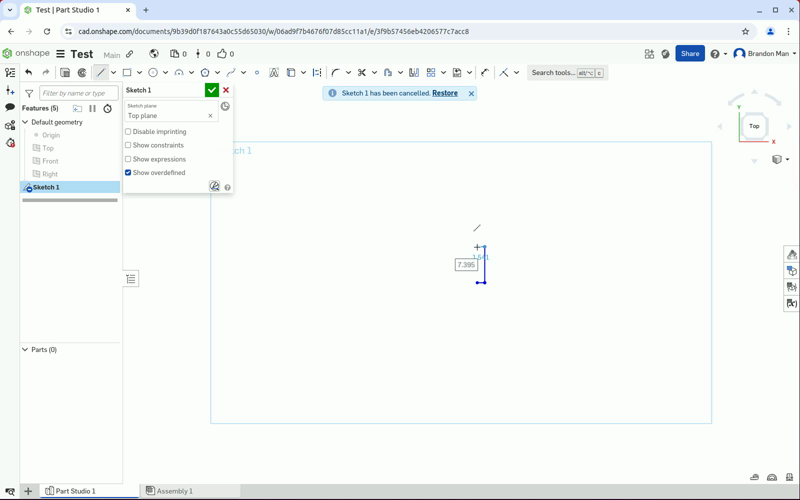
mouse_move(507, 246)
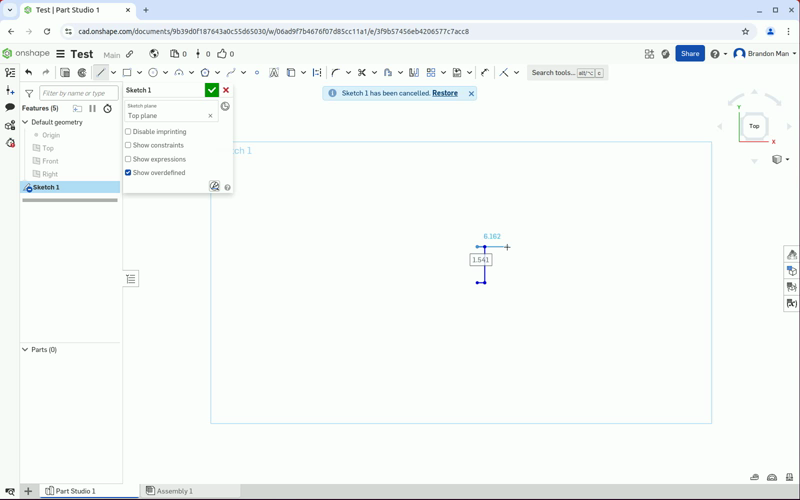
key_down(shift)
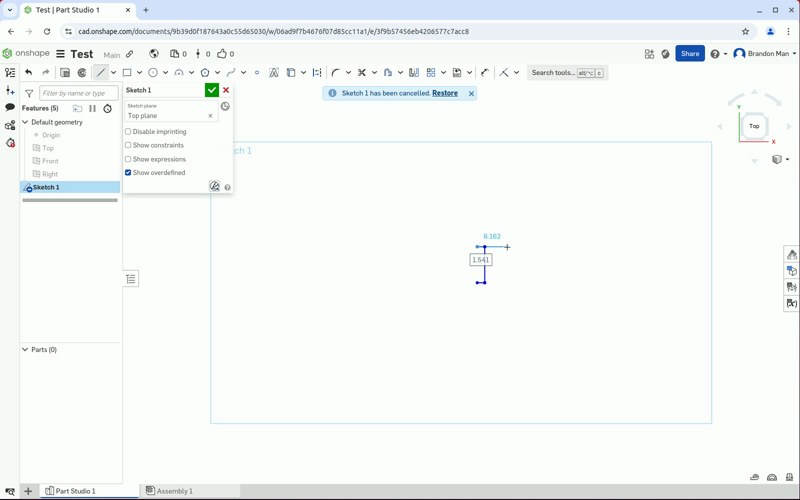
mouse_move(477, 282)
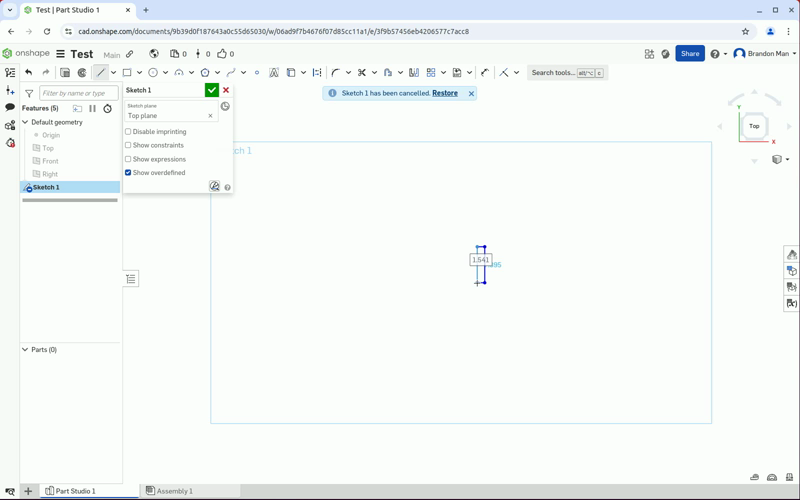
key_up(shift)
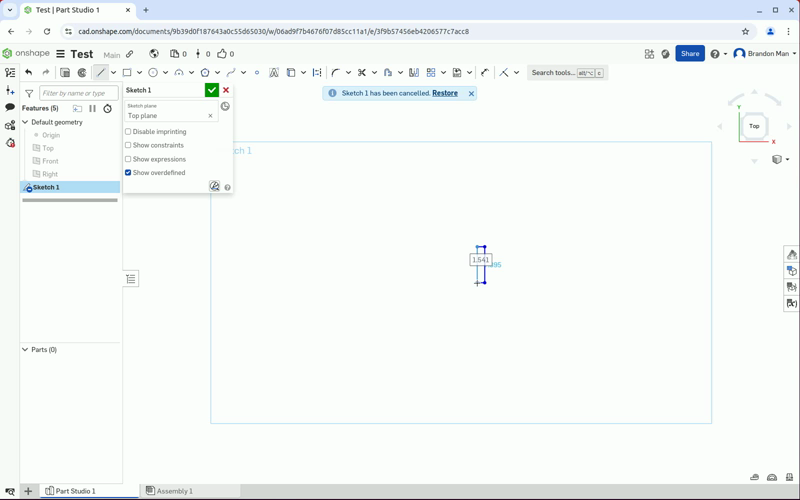
click(477, 282)
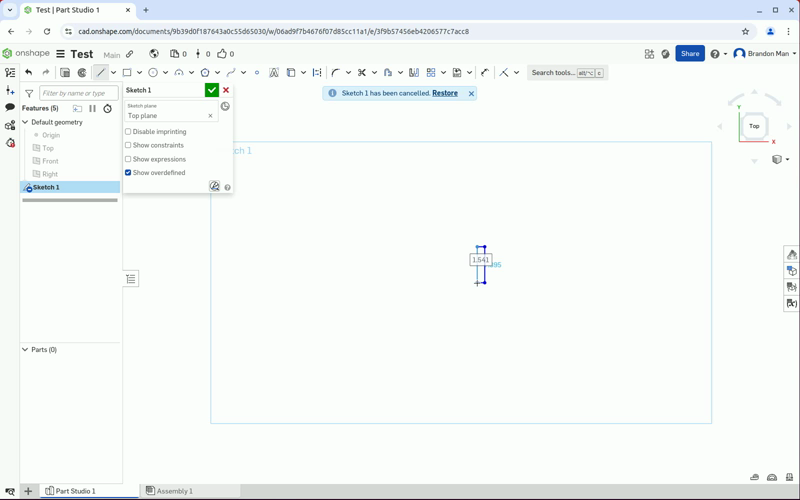
key(esc)
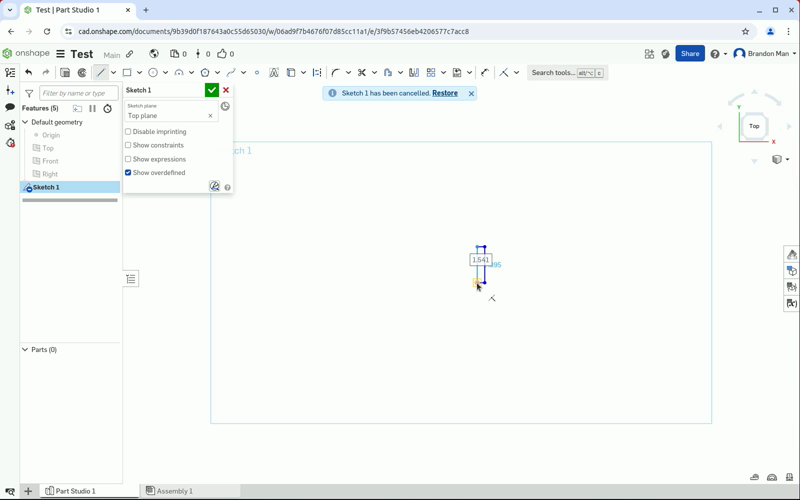
mouse_move(482, 258)
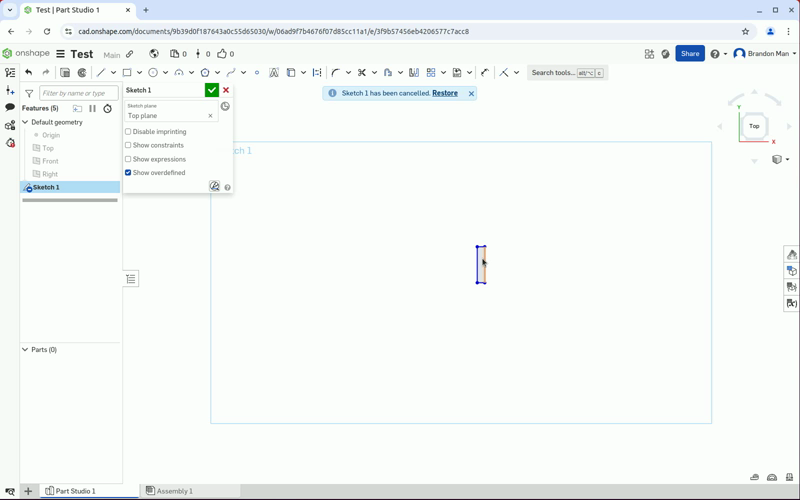
scroll(6)
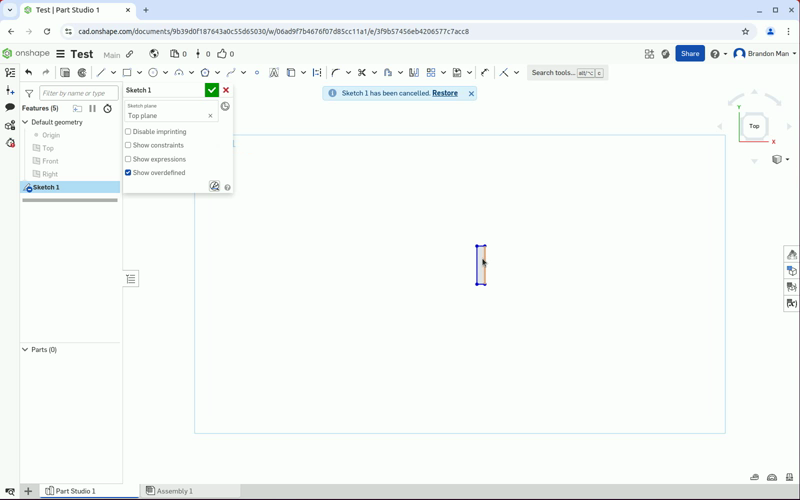
scroll(6)
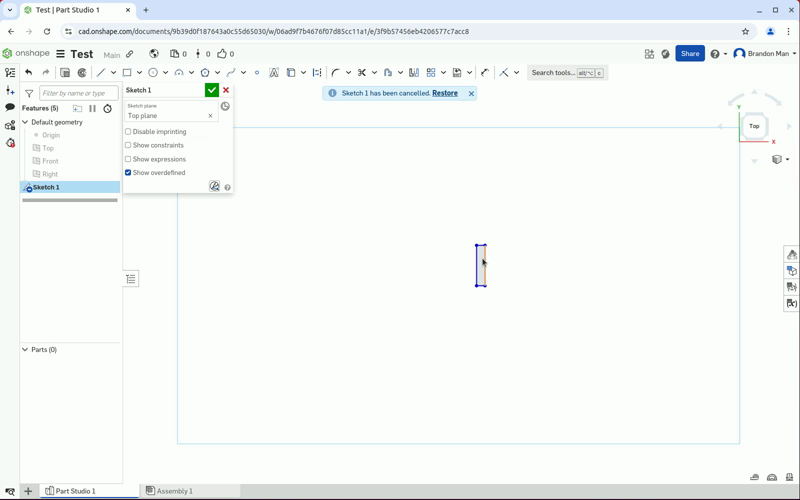
scroll(6)
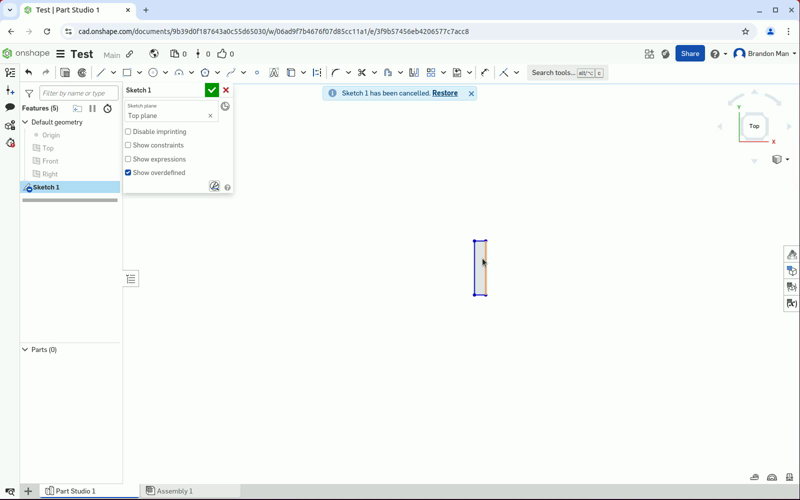
scroll(6)
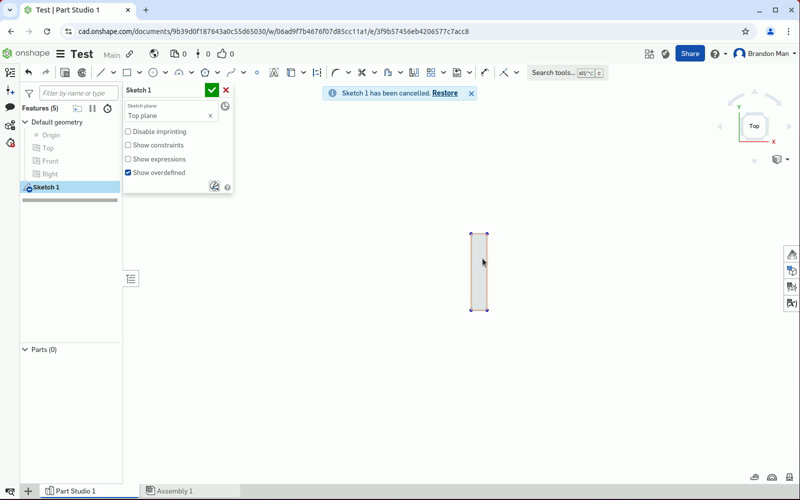
scroll(6)
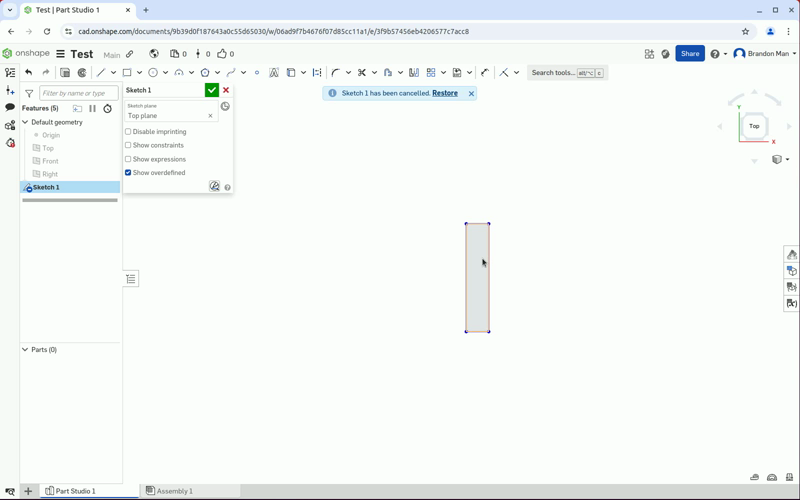
scroll(6)
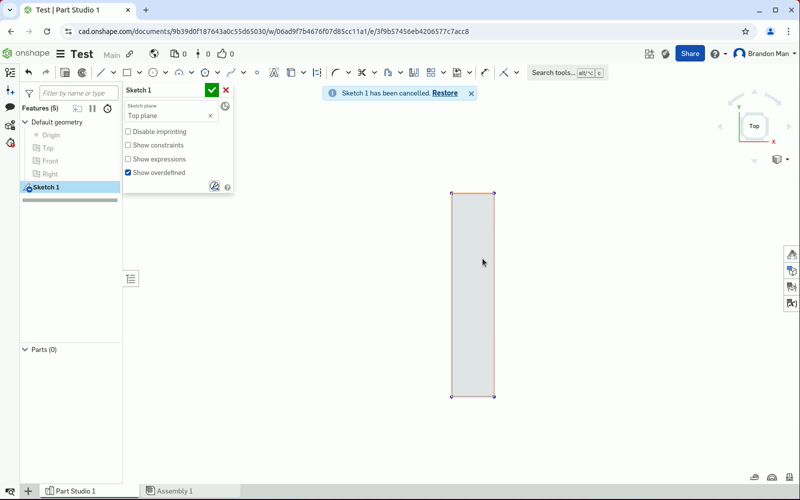
scroll(6)
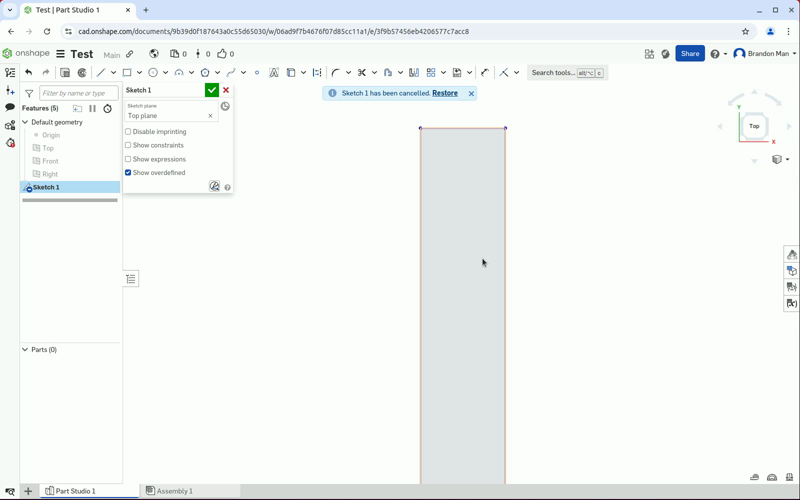
click(482, 258)
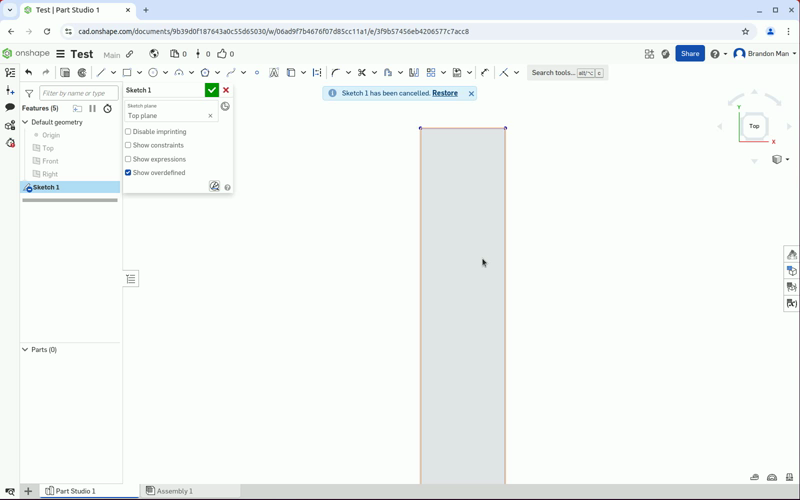
scroll(-6)
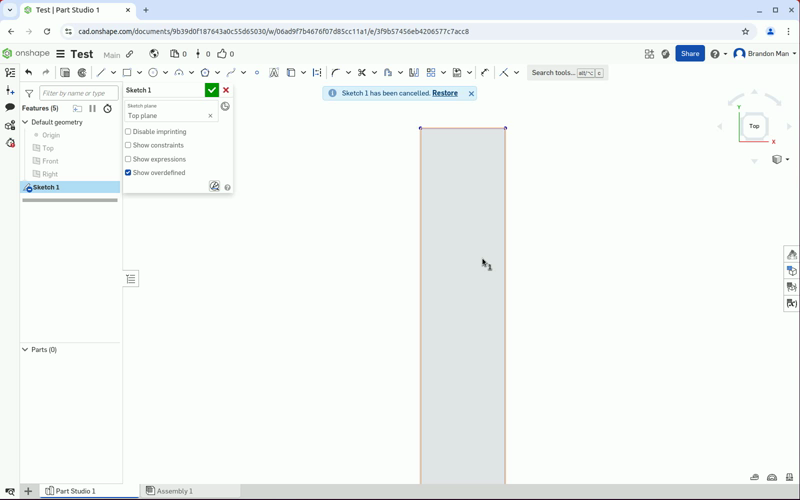
scroll(-6)
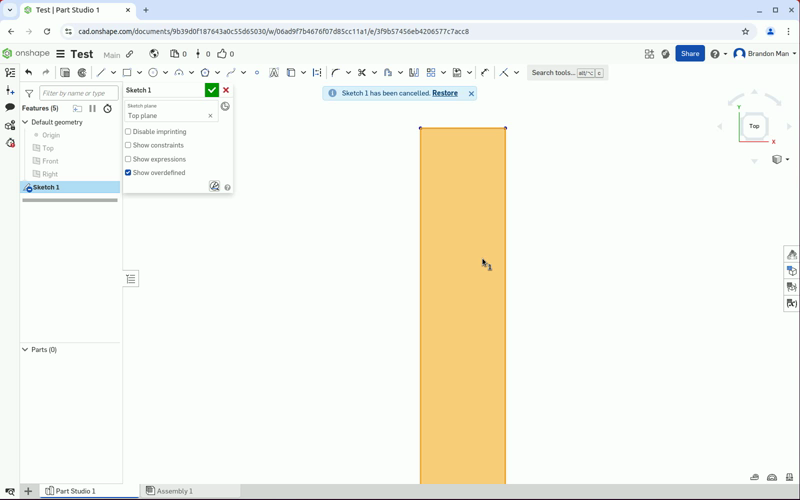
scroll(-6)
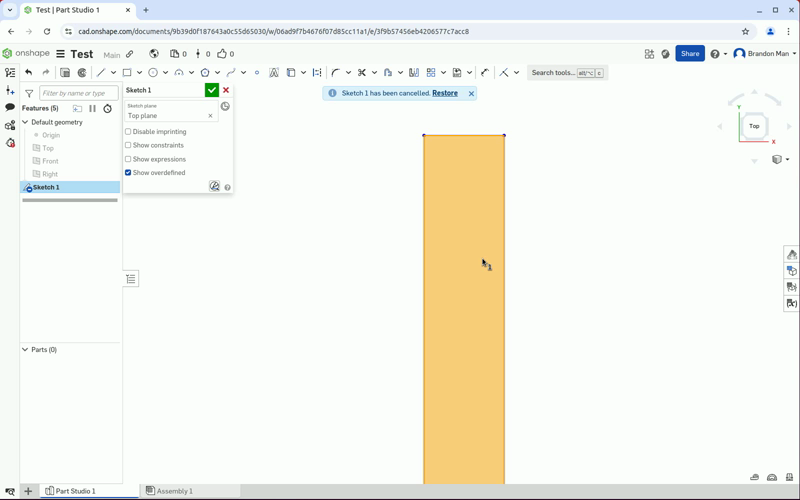
scroll(-6)
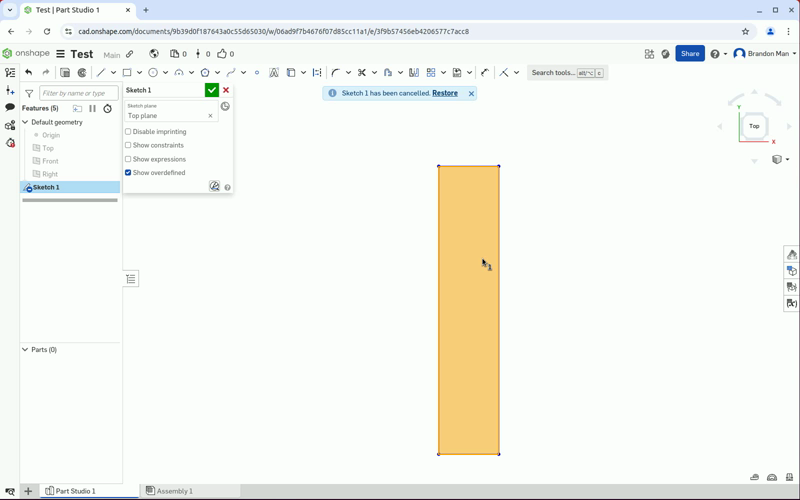
scroll(-6)
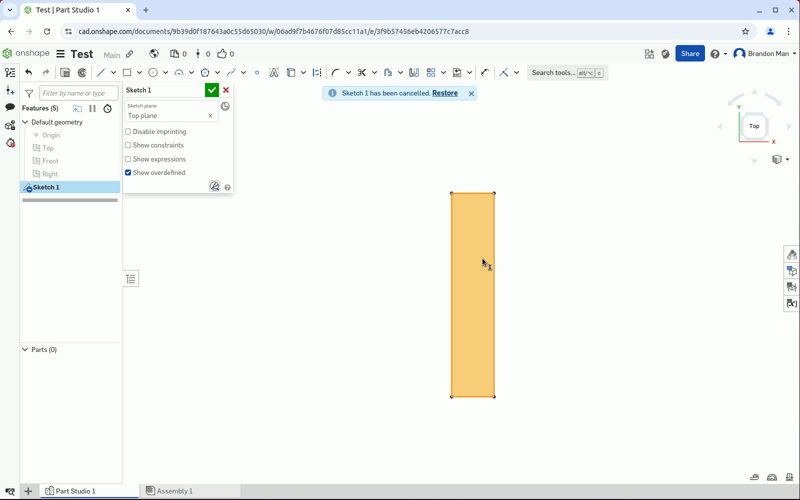
scroll(-6)
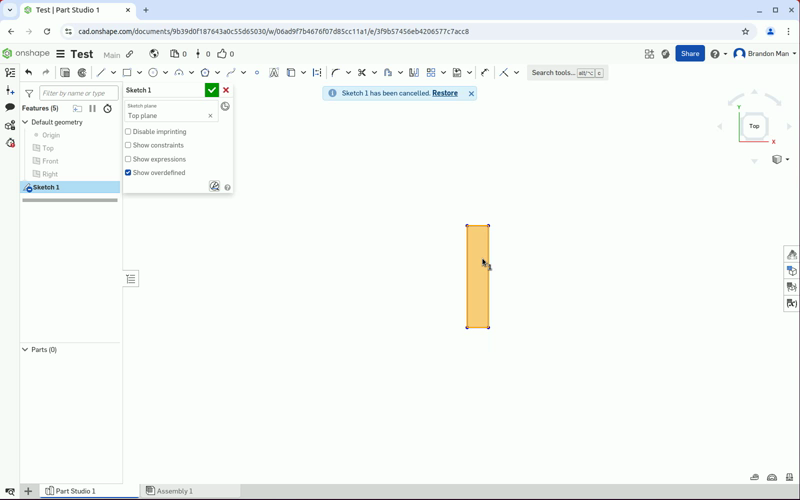
scroll(-6)
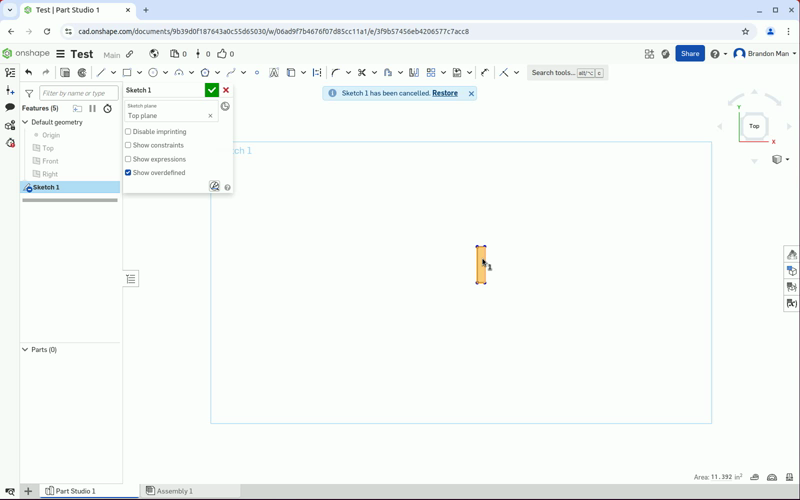
mouse_move(73, 352)
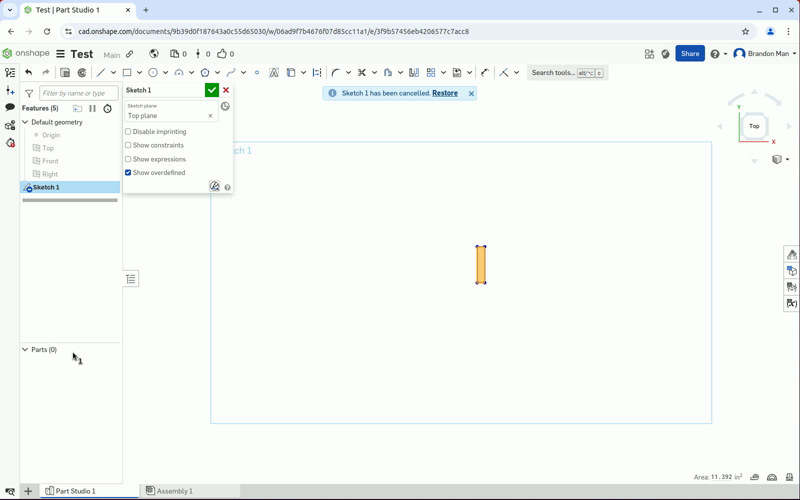
key(shift+y)
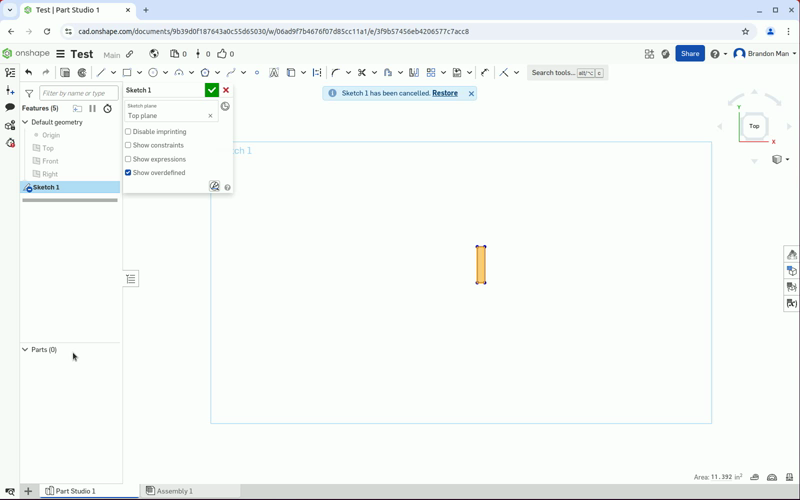
key(shift+e)
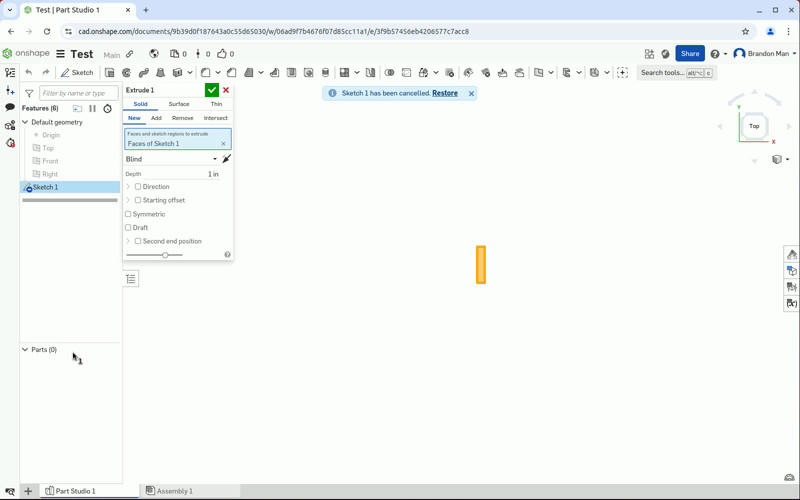
mouse_move(143, 106)
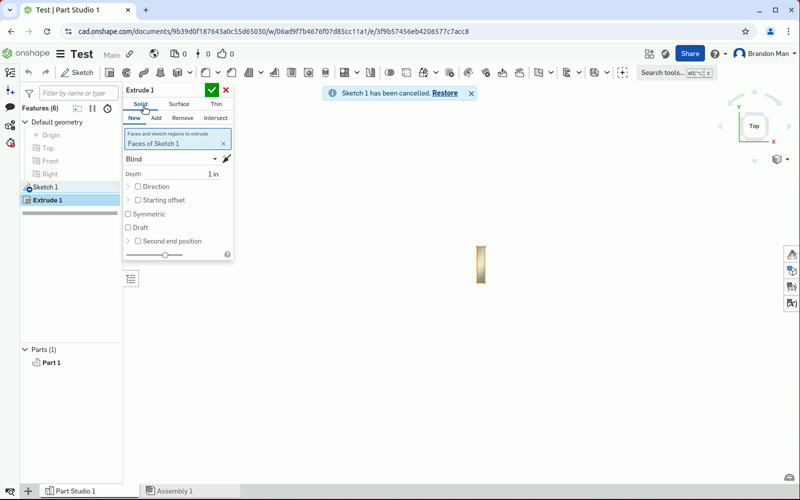
click(143, 106)
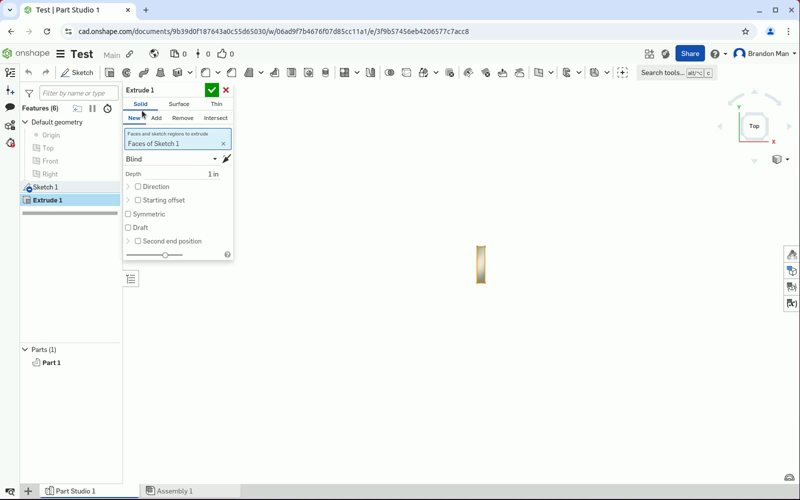
mouse_move(137, 120)
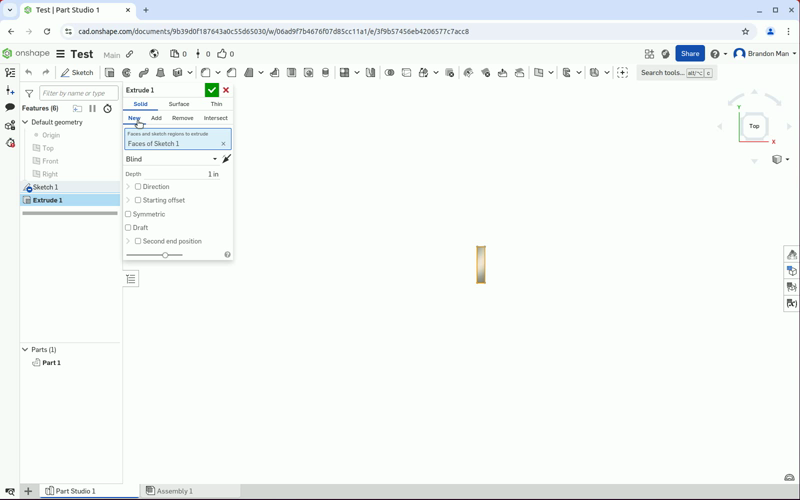
click(137, 120)
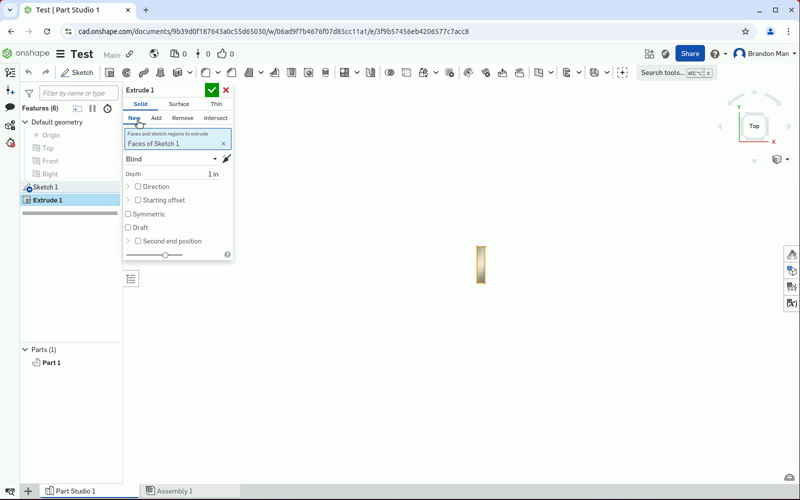
key(tab, 4)
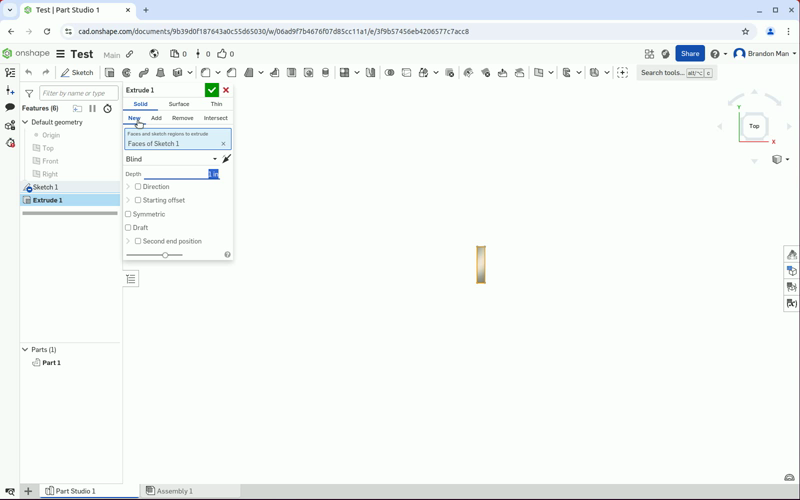
text(0.241)
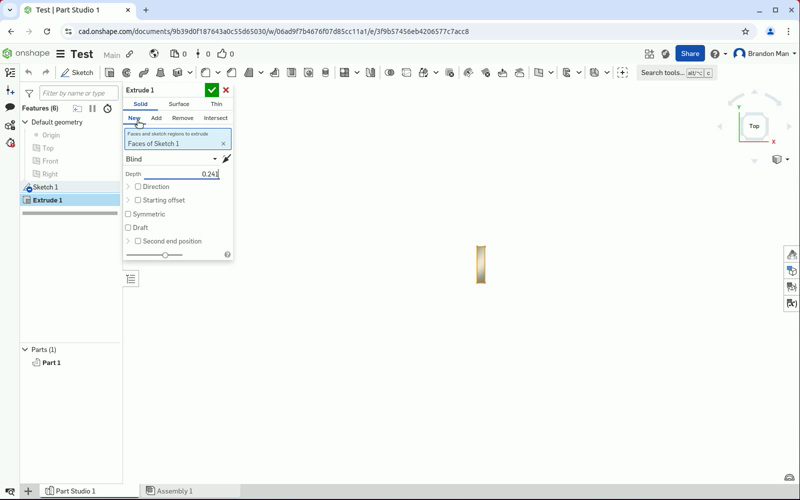
key(enter)
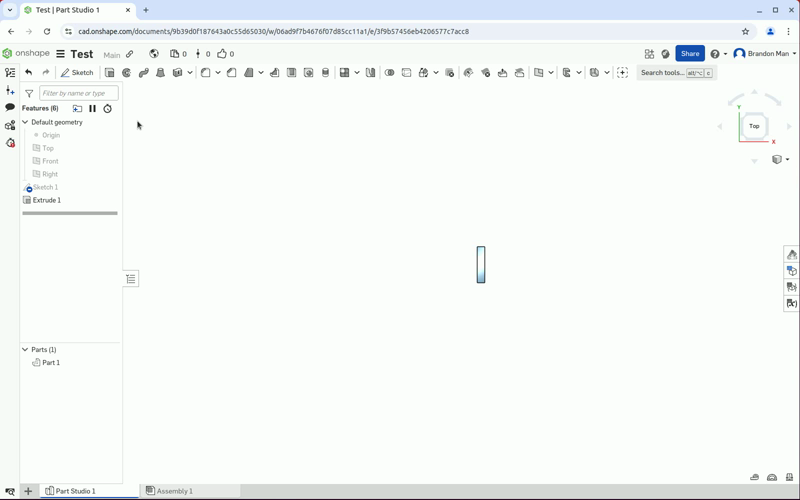
key(shift+h)
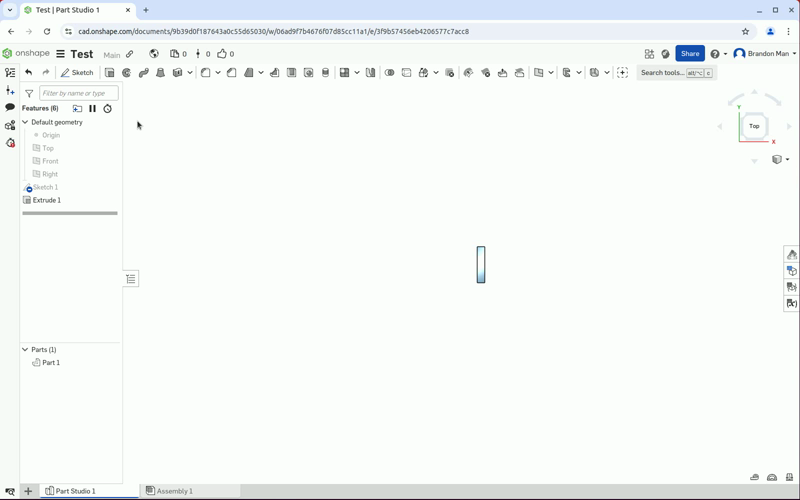
key(shift+h)
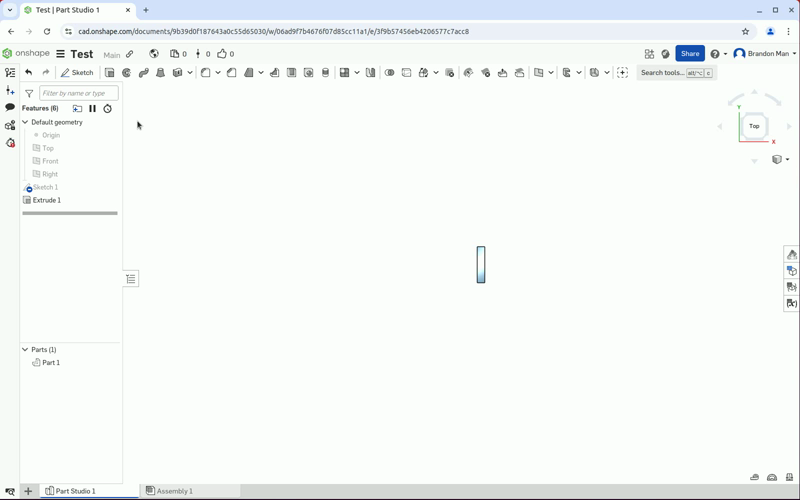
mouse_move(73, 189)
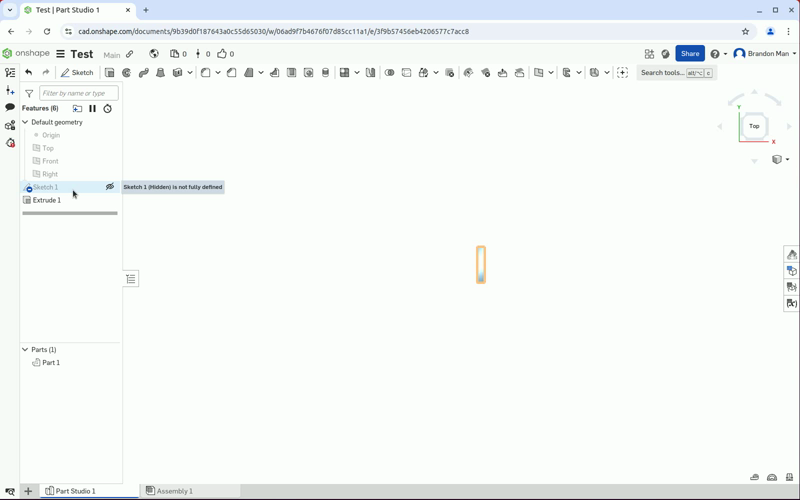
click(73, 189)
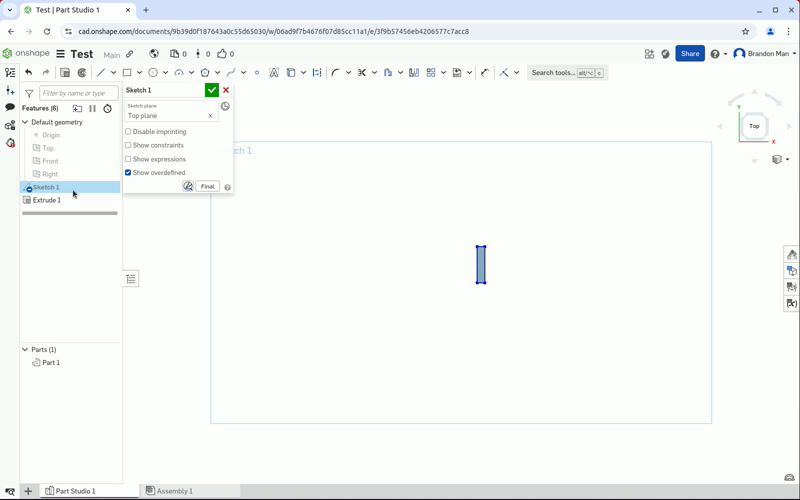
mouse_move(229, 92)
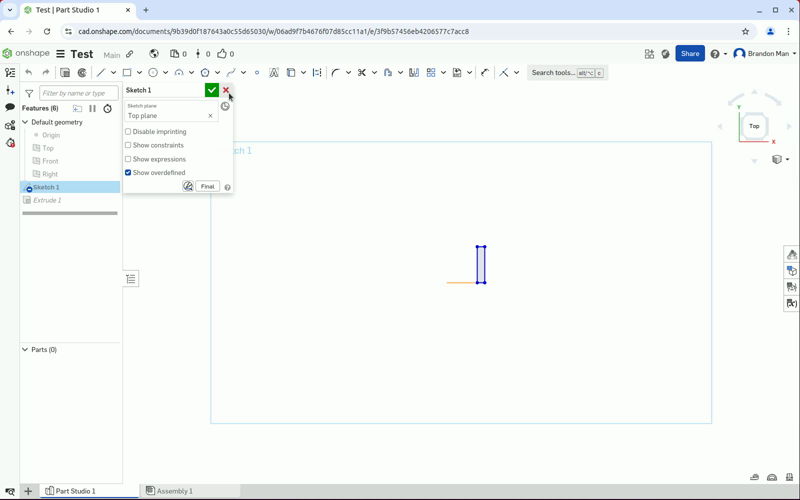
click(229, 92)
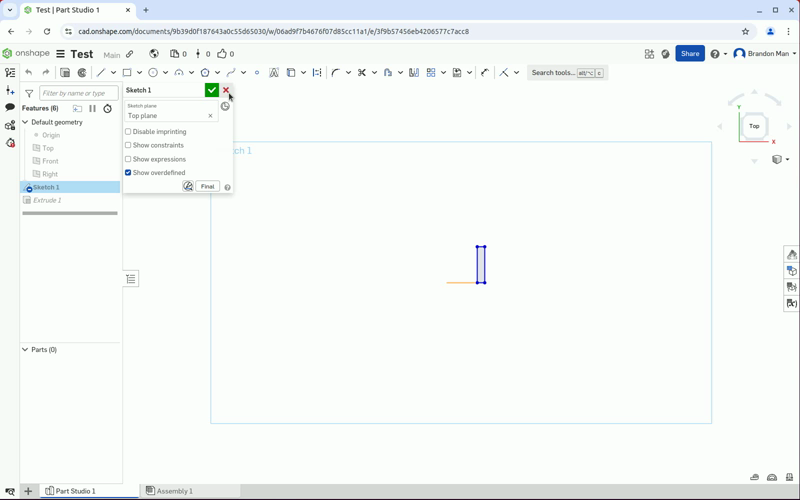
key(shift+s)
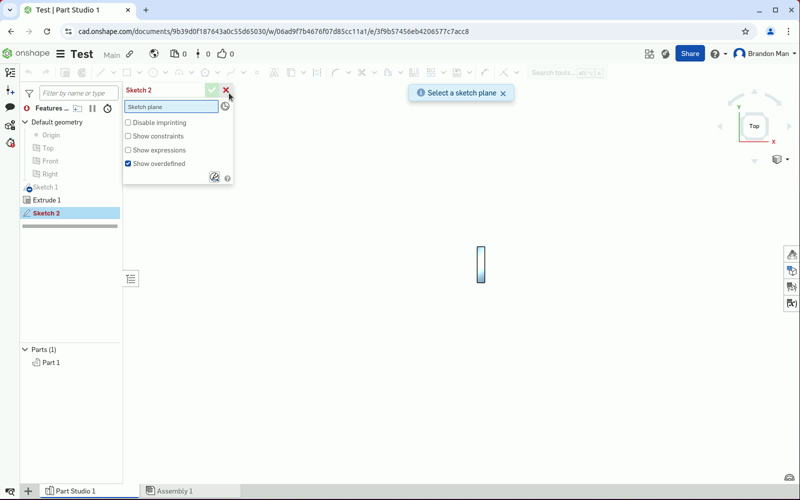
mouse_move(73, 150)
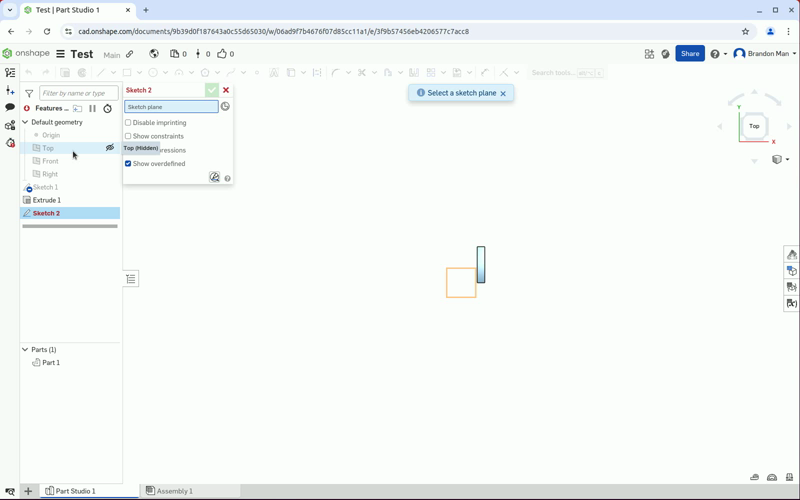
click(73, 150)
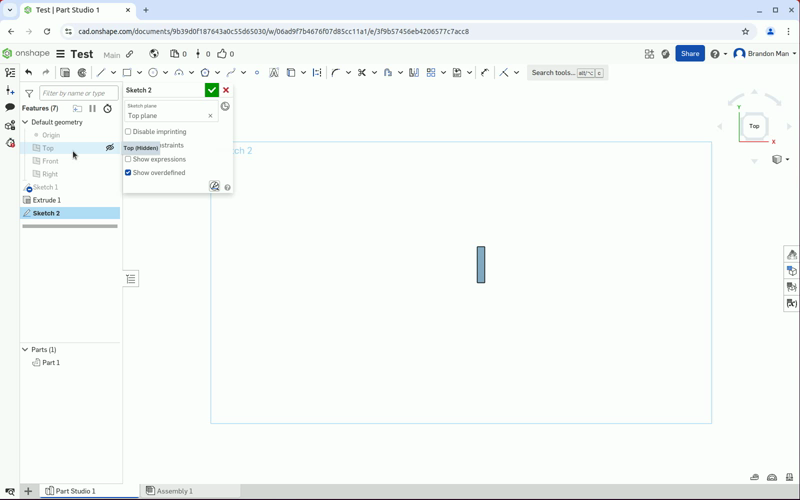
mouse_move(73, 352)
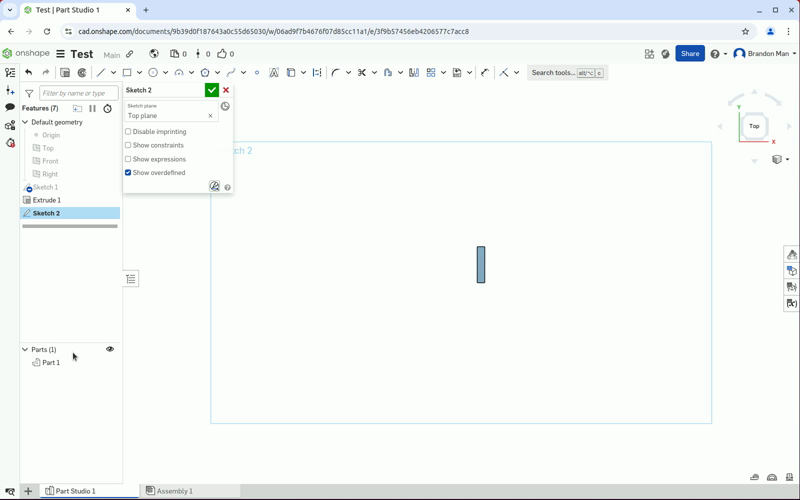
key(y)
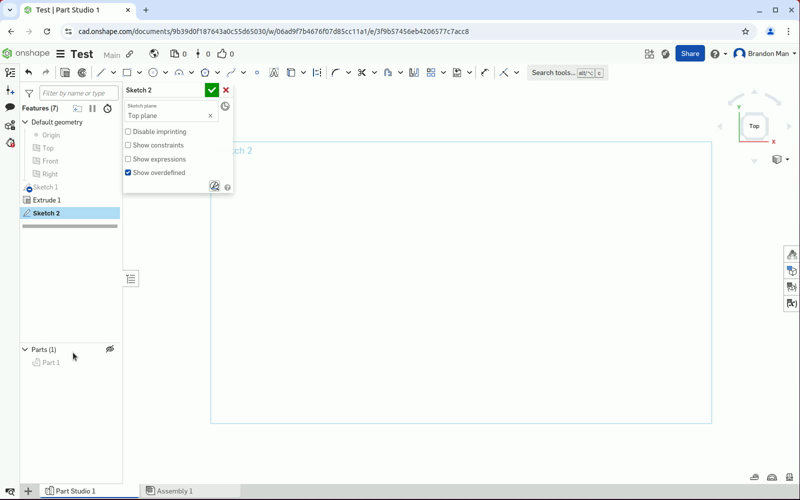
key(a)
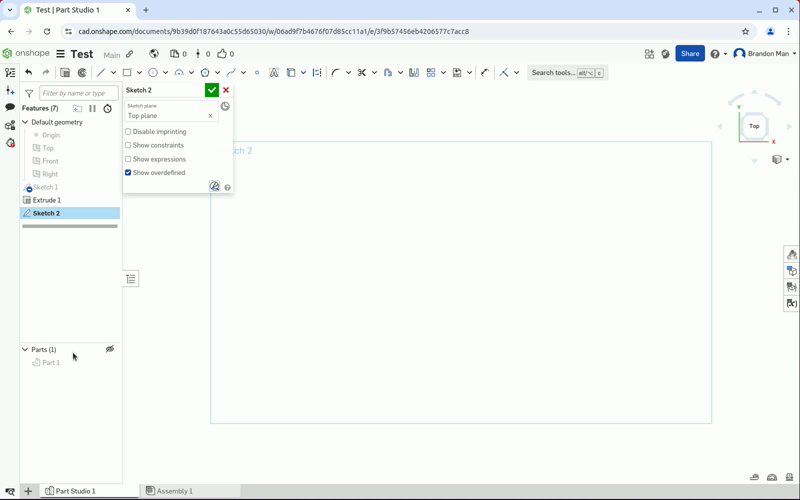
key_down(shift)
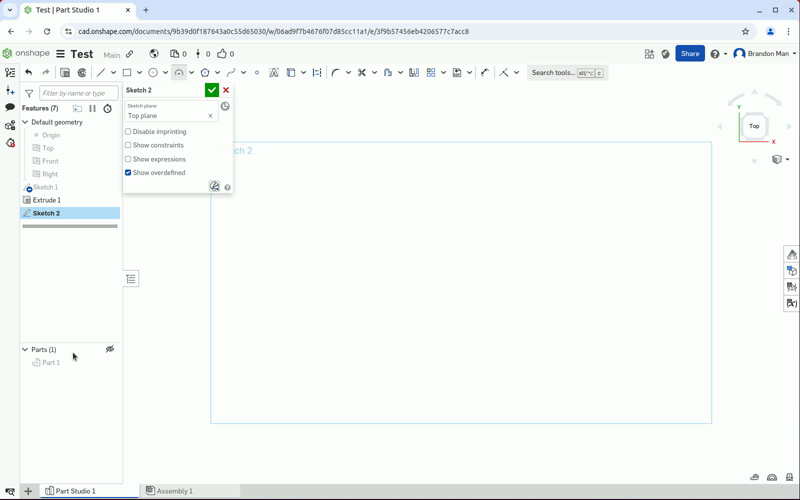
mouse_move(401, 394)
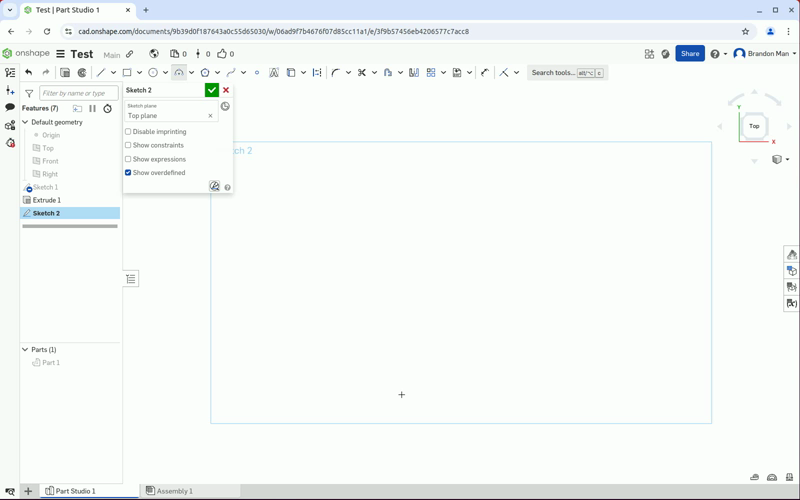
click(401, 394)
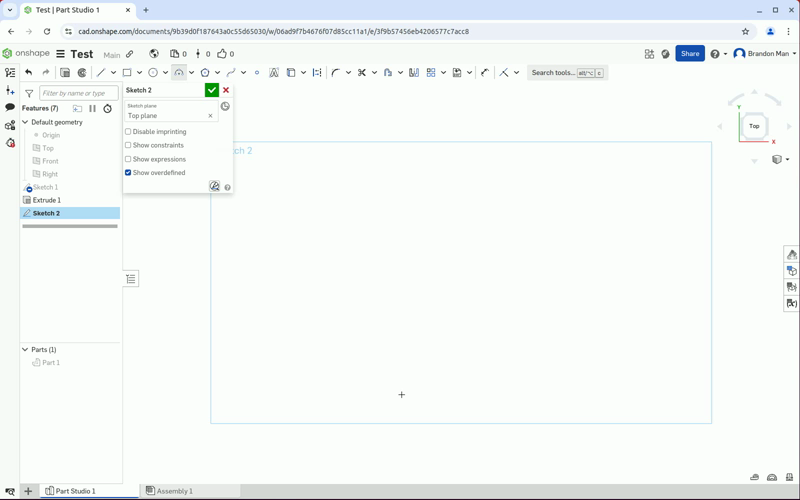
key_up(shift)
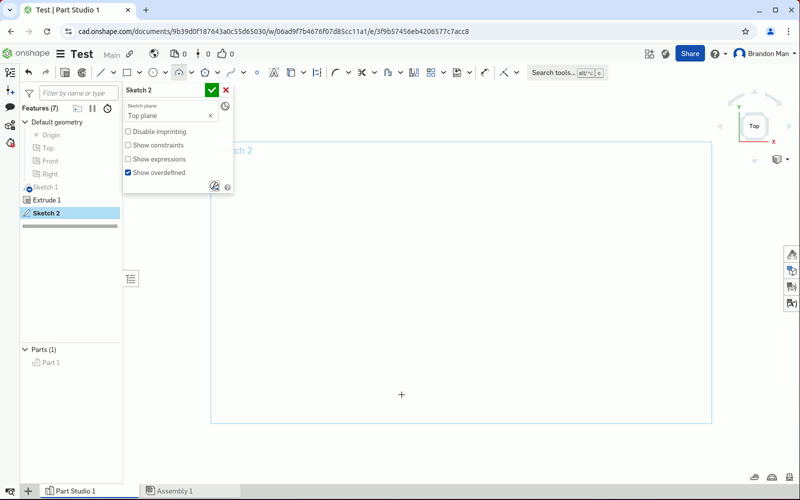
key_down(shift)
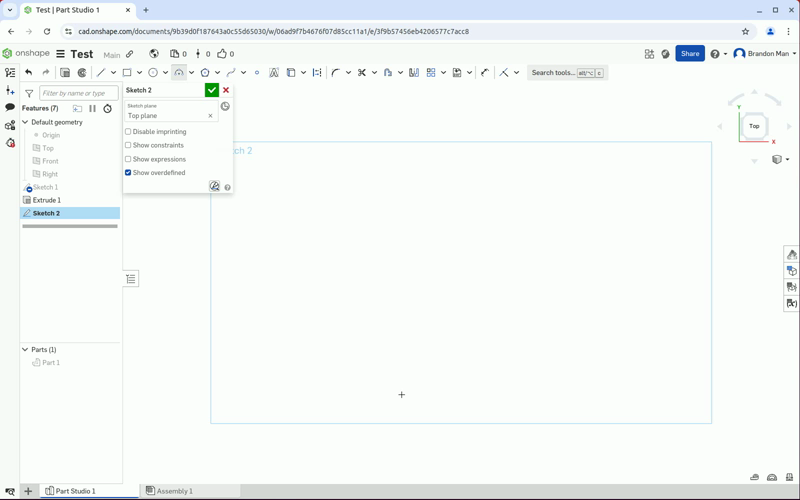
mouse_move(403, 395)
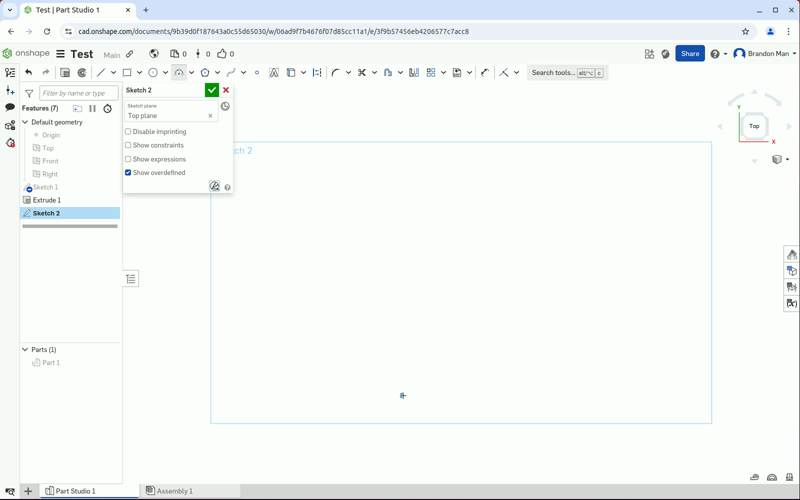
scroll(6)
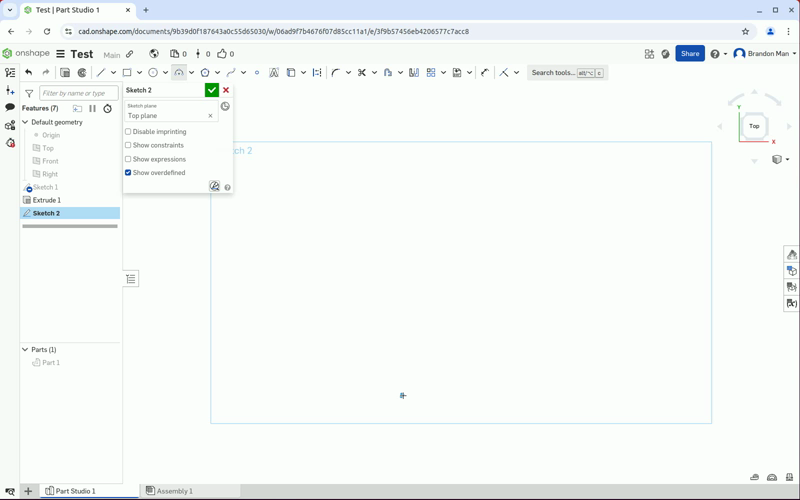
scroll(6)
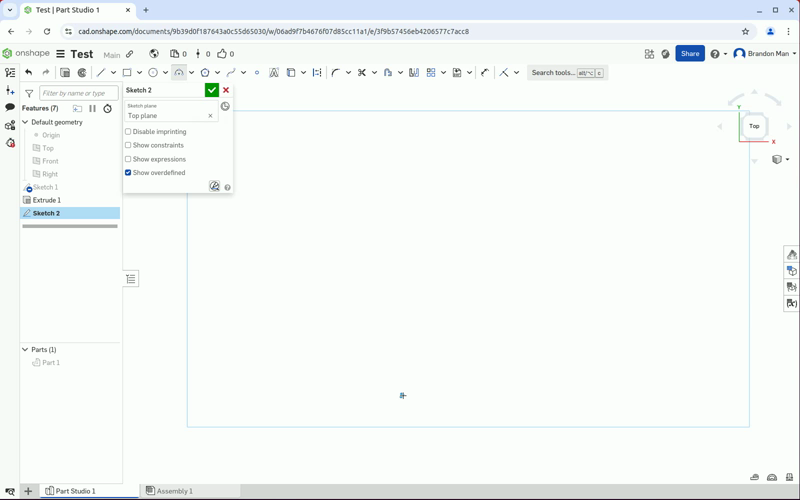
scroll(6)
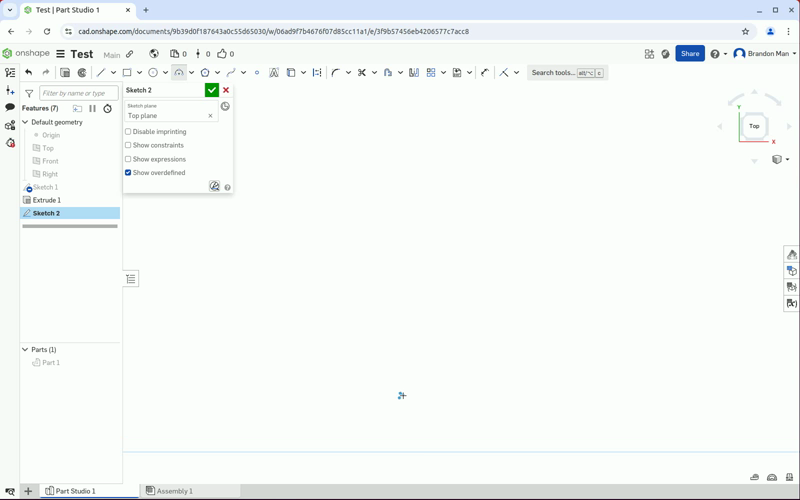
scroll(6)
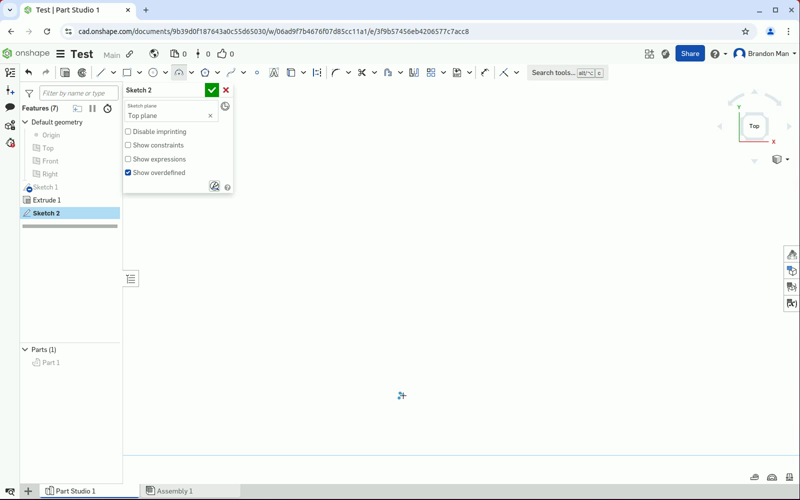
scroll(6)
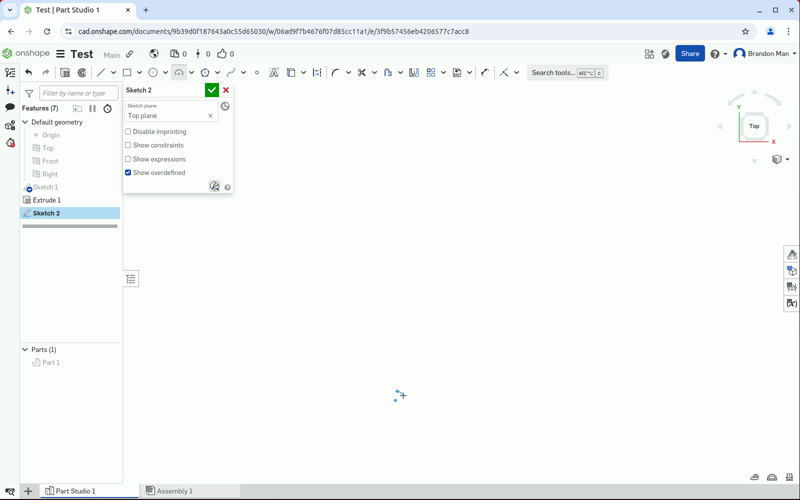
scroll(6)
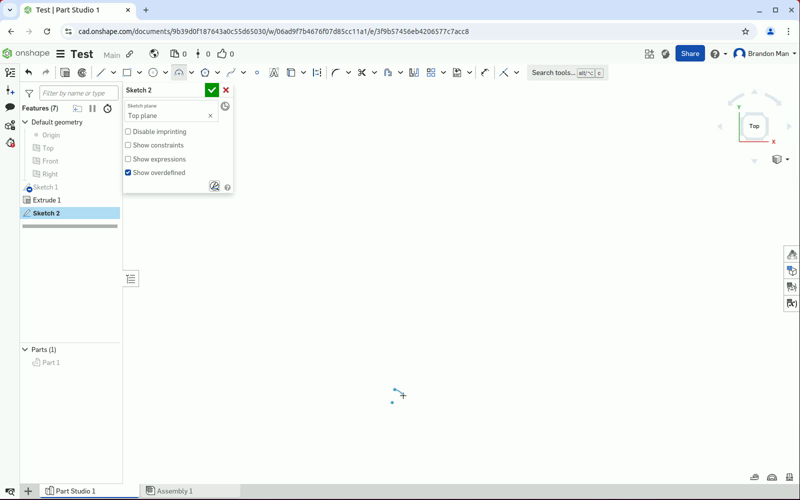
scroll(6)
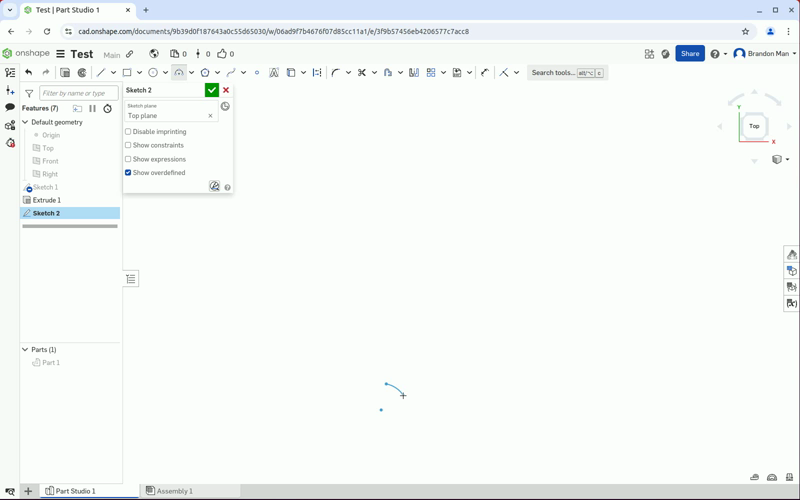
click(403, 395)
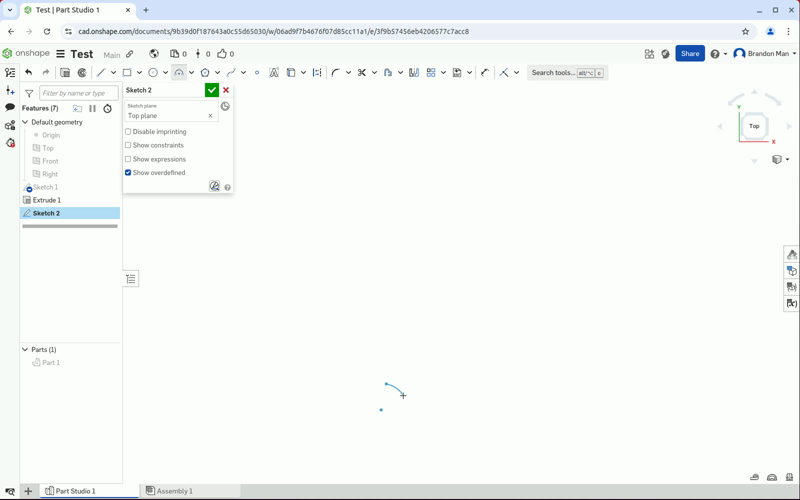
scroll(-6)
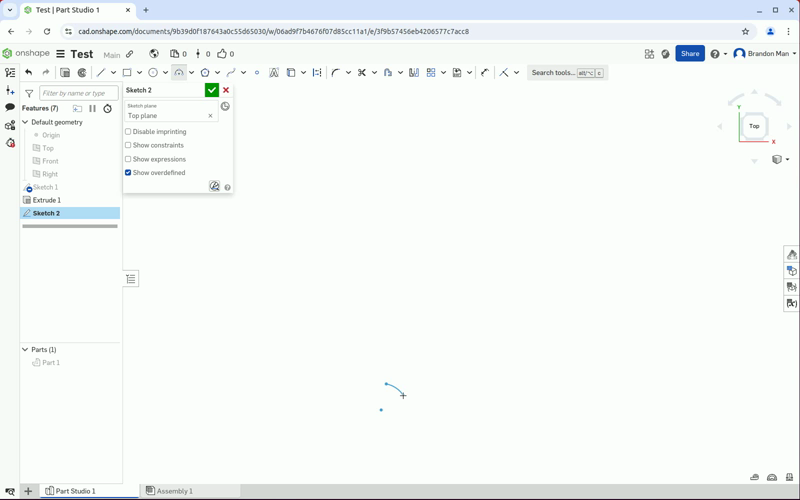
scroll(-6)
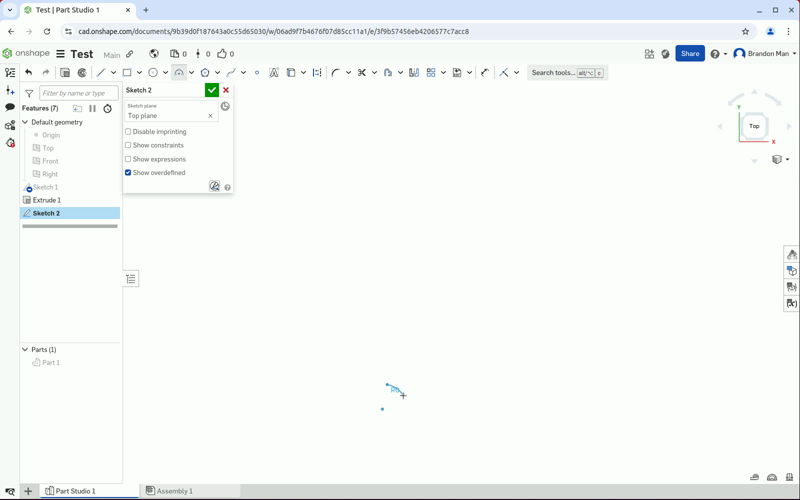
scroll(-6)
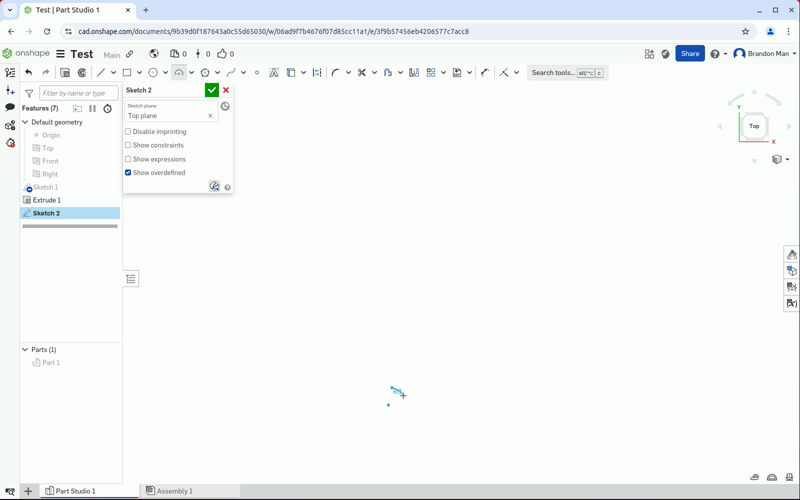
scroll(-6)
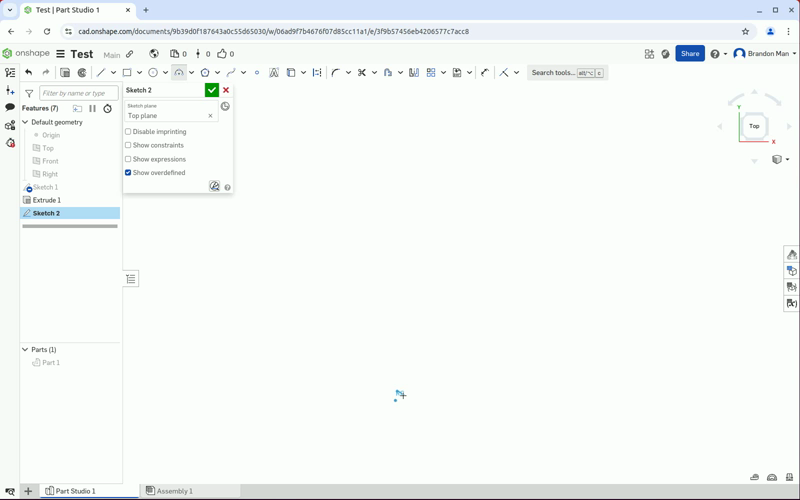
scroll(-6)
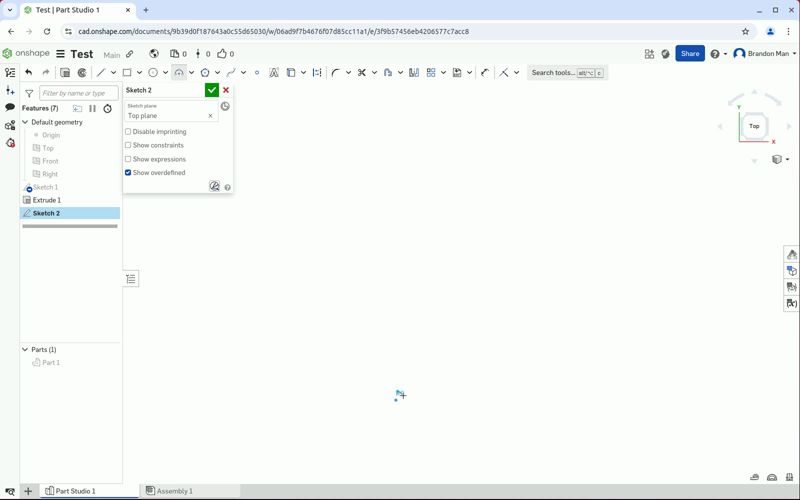
scroll(-6)
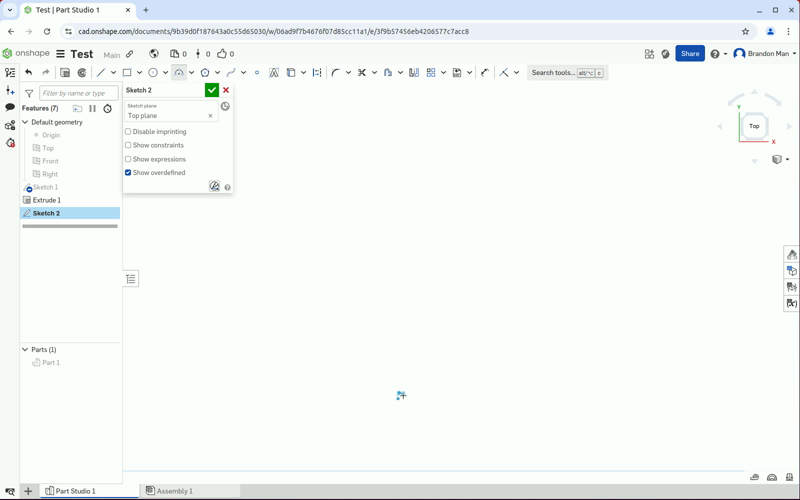
scroll(-6)
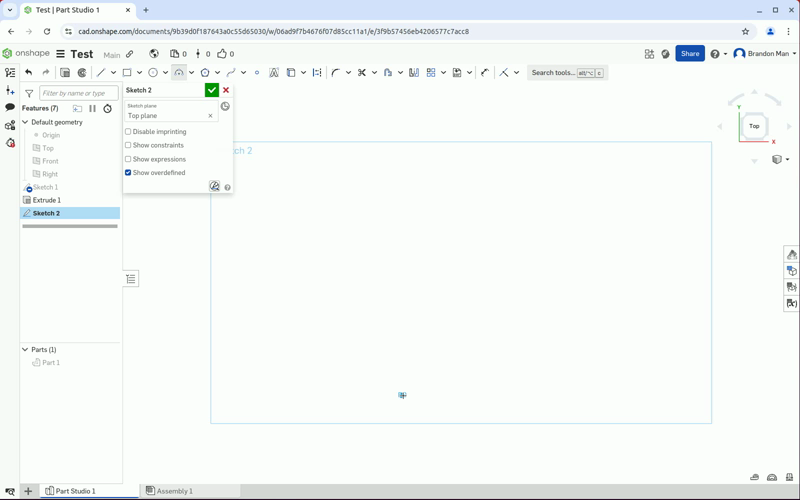
mouse_move(402, 394)
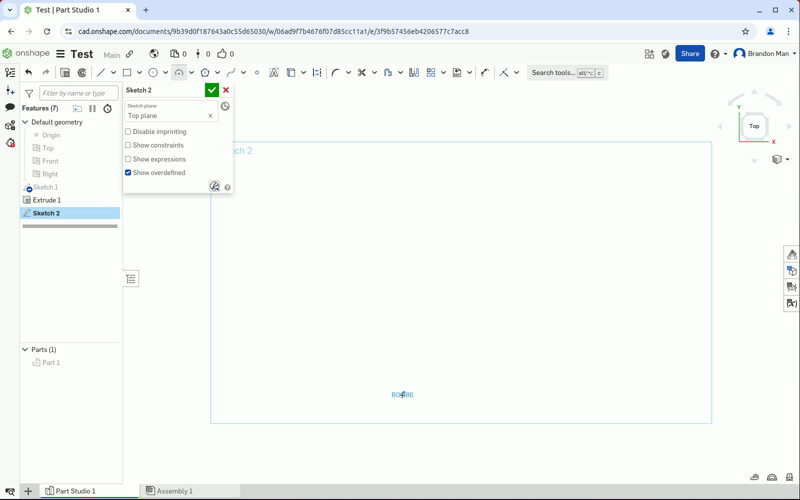
scroll(6)
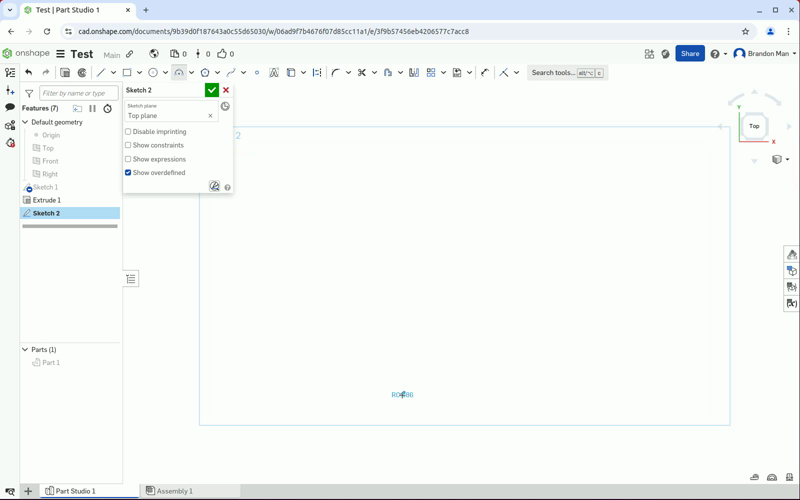
scroll(6)
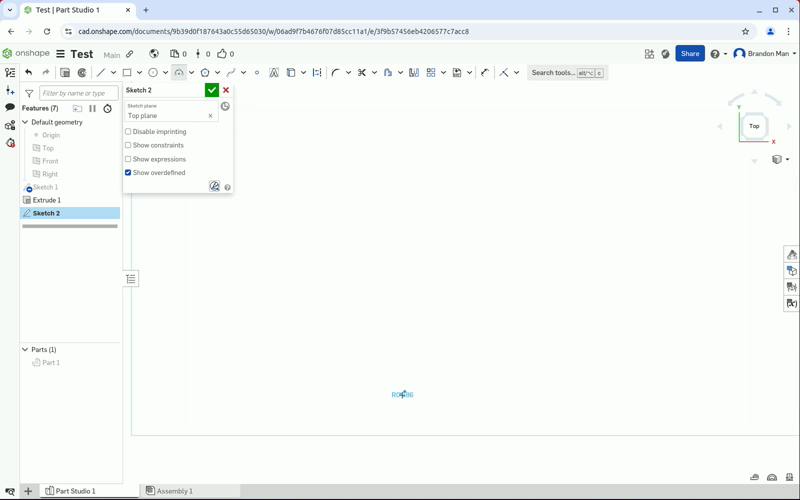
scroll(6)
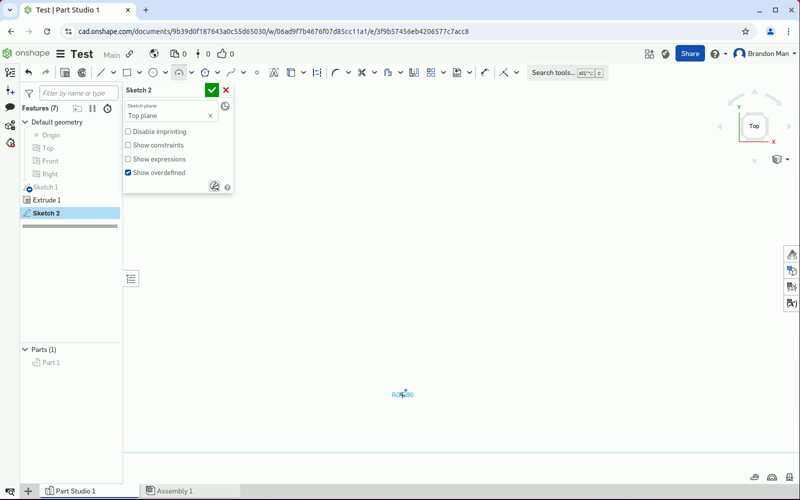
scroll(6)
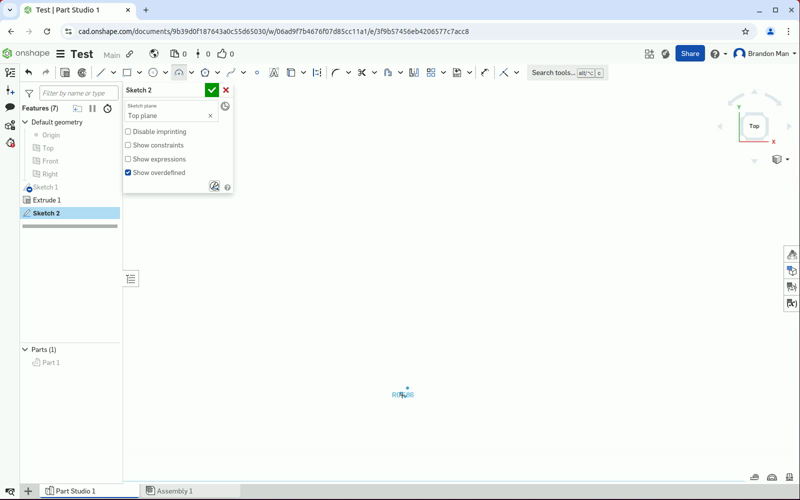
scroll(6)
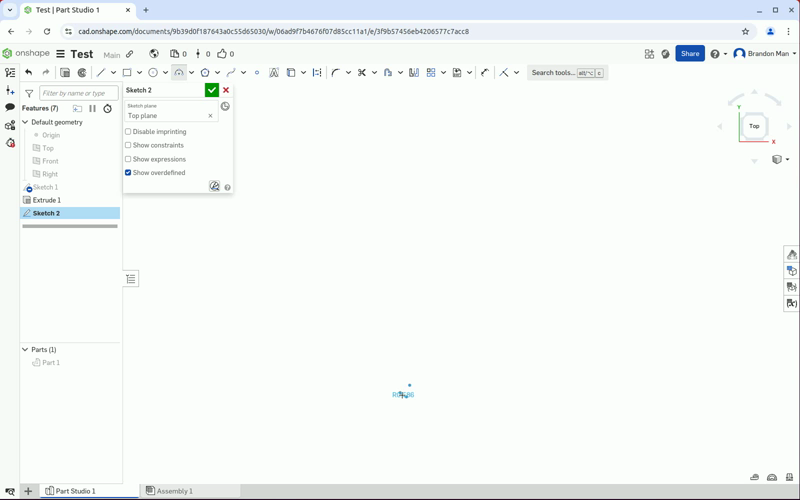
scroll(6)
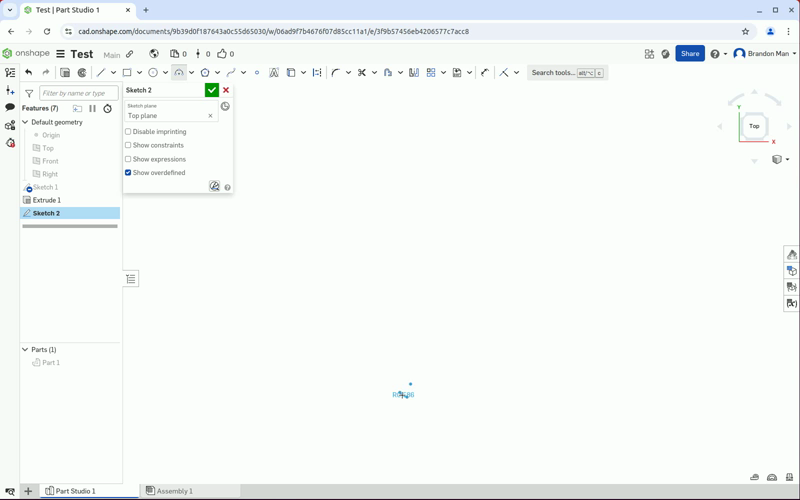
scroll(6)
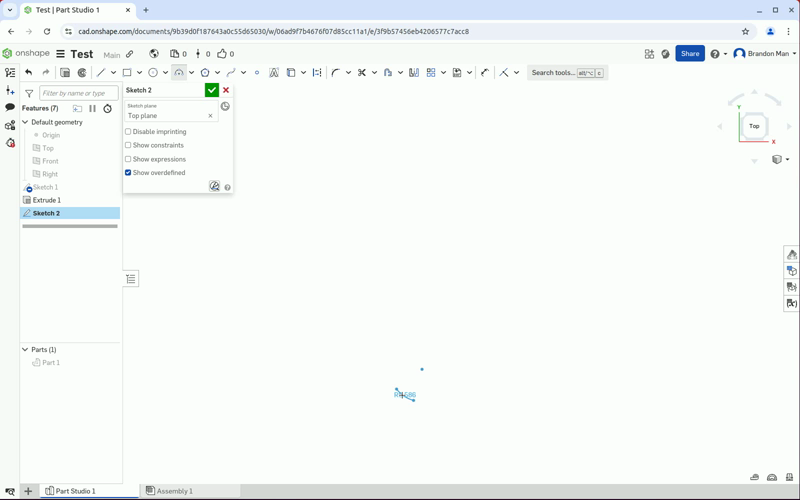
click(402, 394)
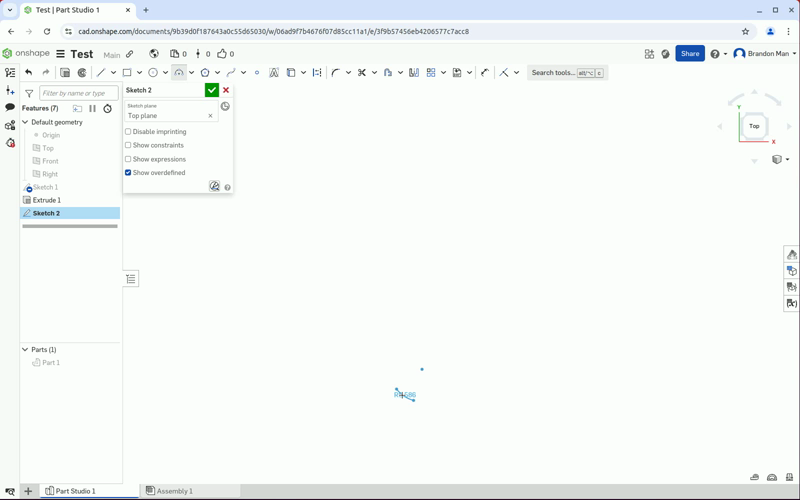
scroll(-6)
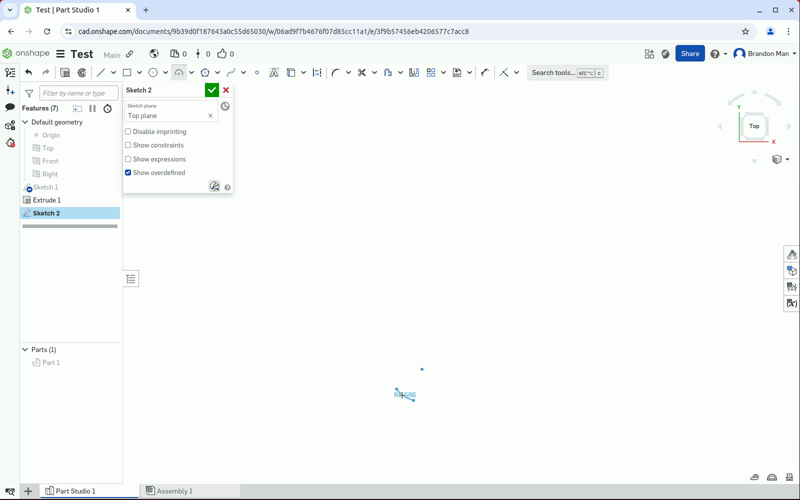
scroll(-6)
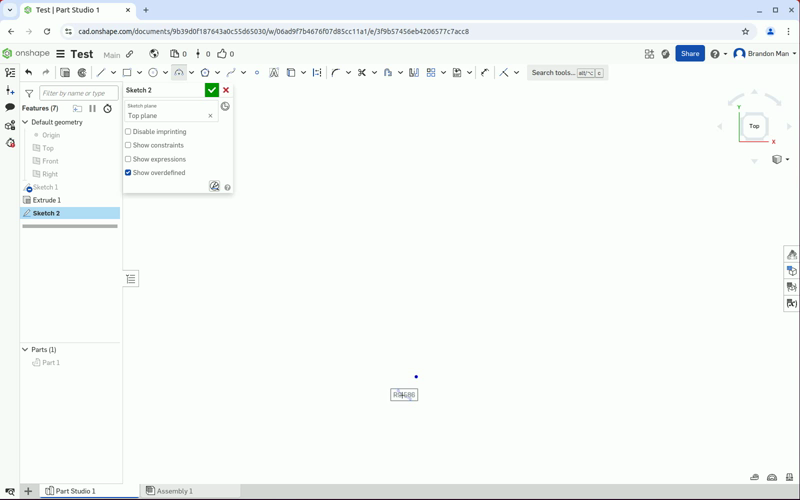
scroll(-6)
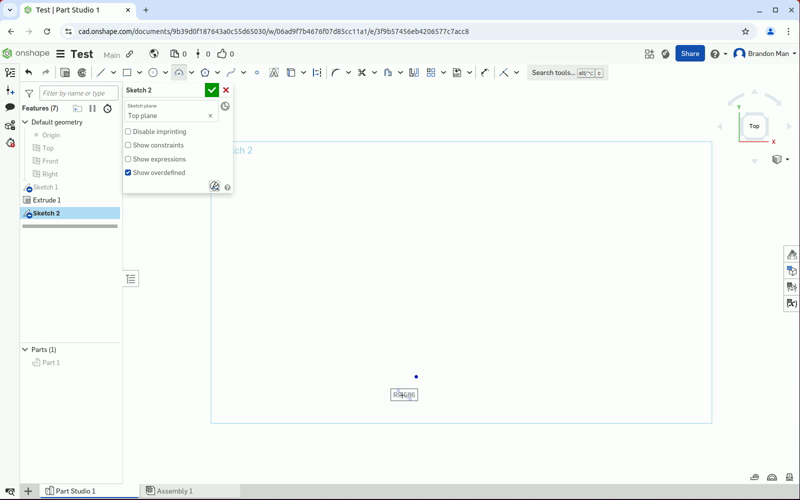
scroll(-6)
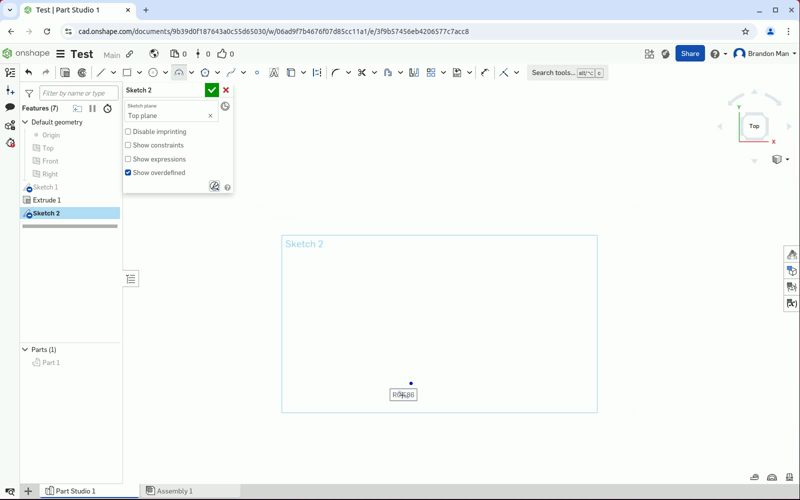
scroll(-6)
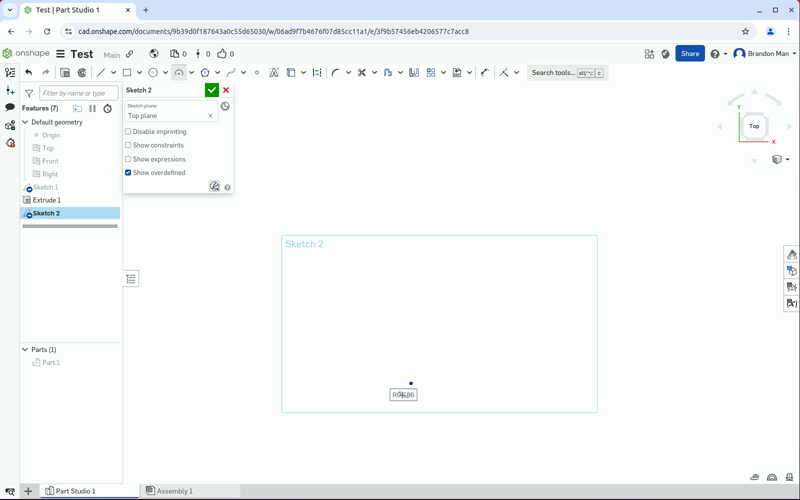
scroll(-6)
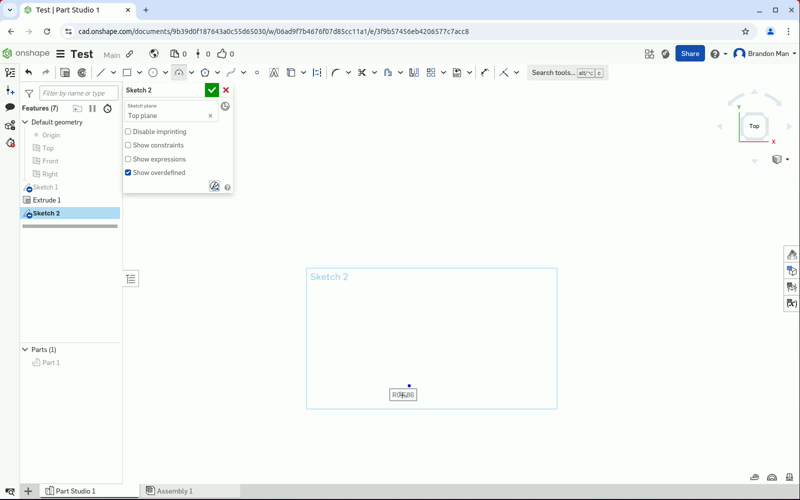
scroll(-6)
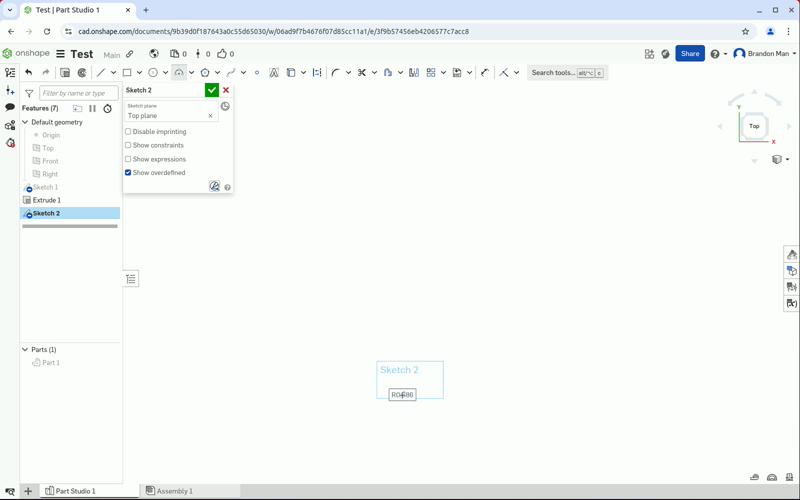
key_up(shift)
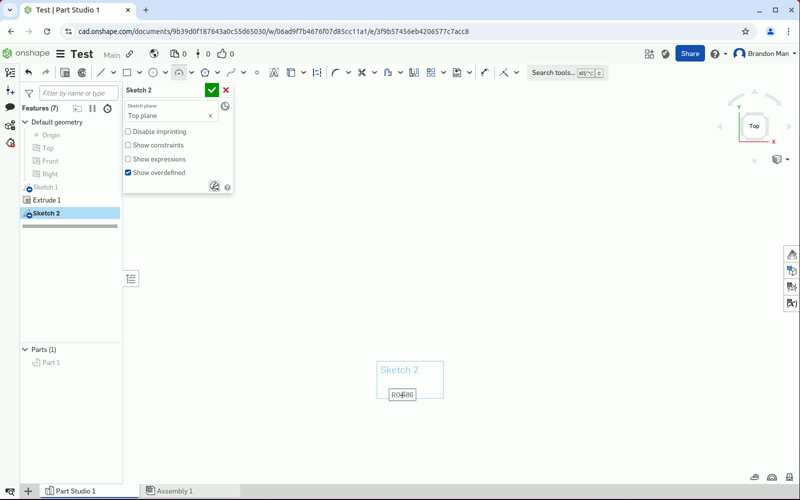
key(esc)
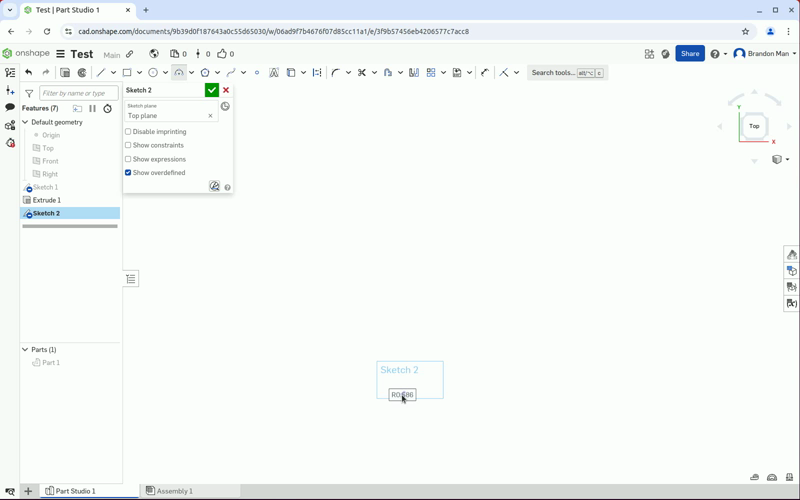
key(l)
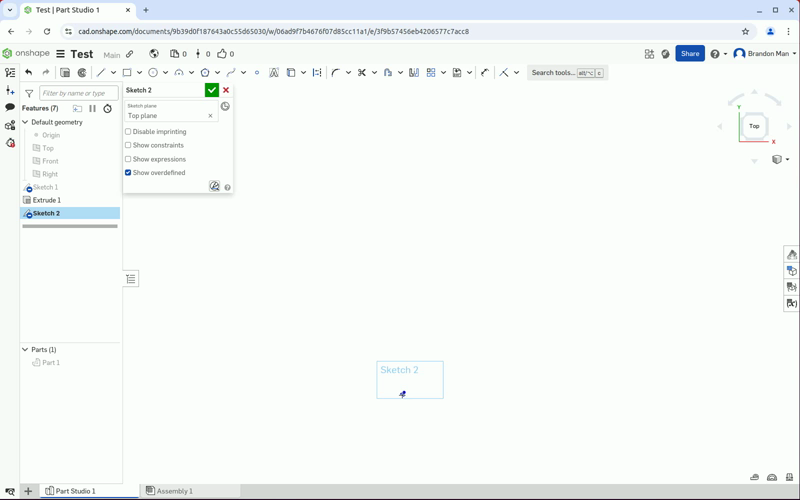
mouse_move(403, 395)
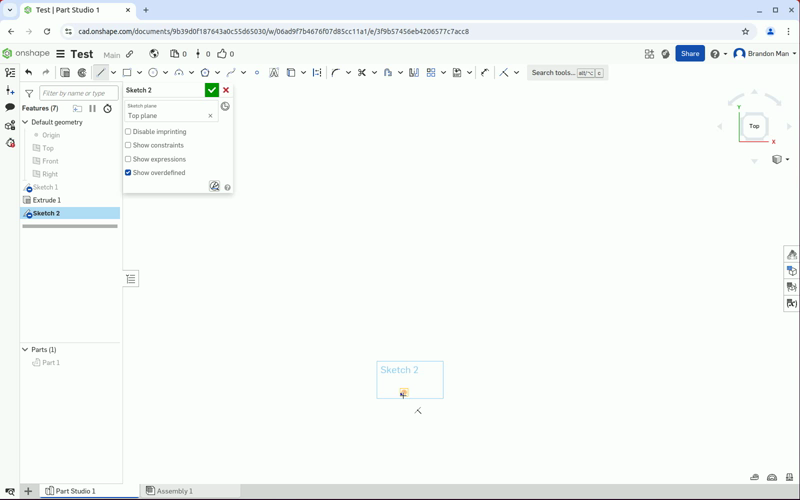
scroll(6)
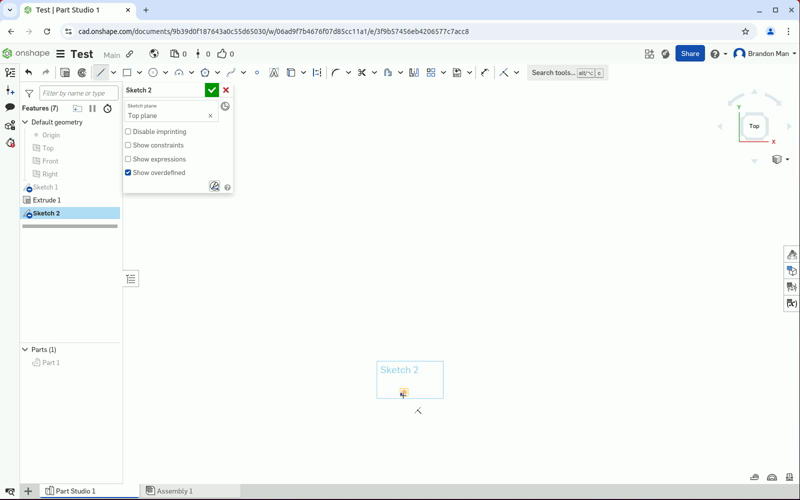
scroll(6)
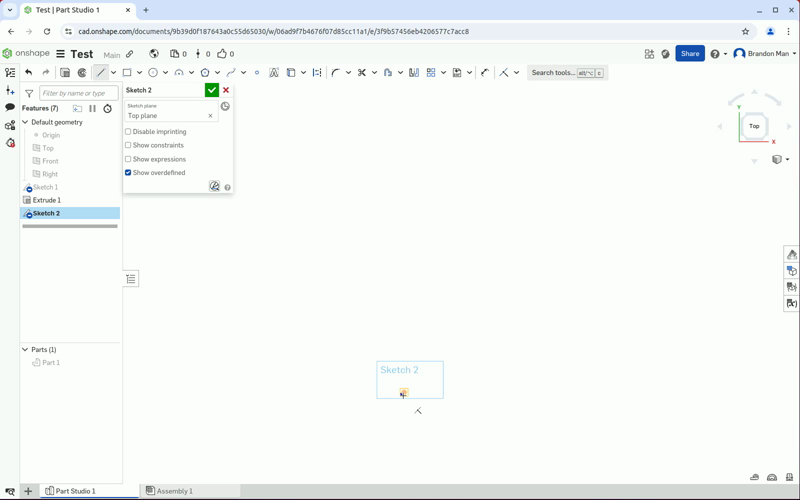
scroll(6)
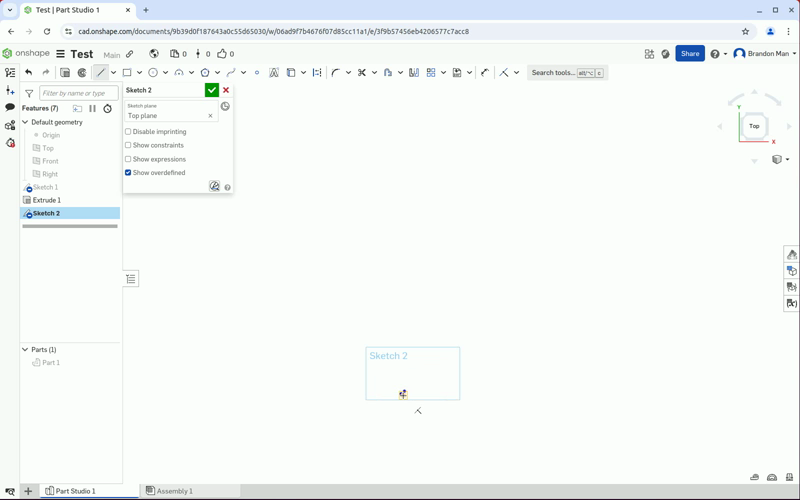
scroll(6)
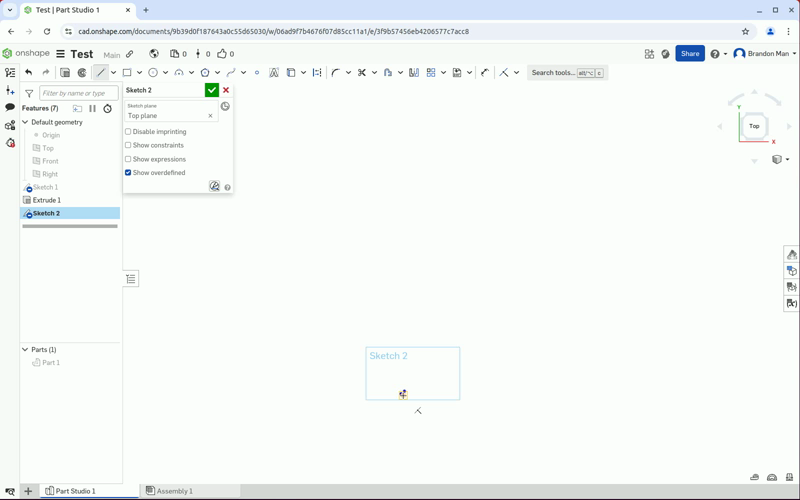
scroll(6)
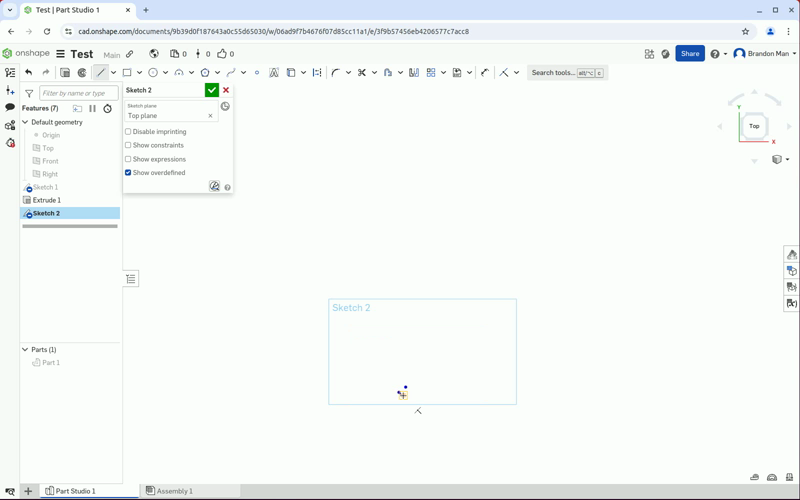
scroll(6)
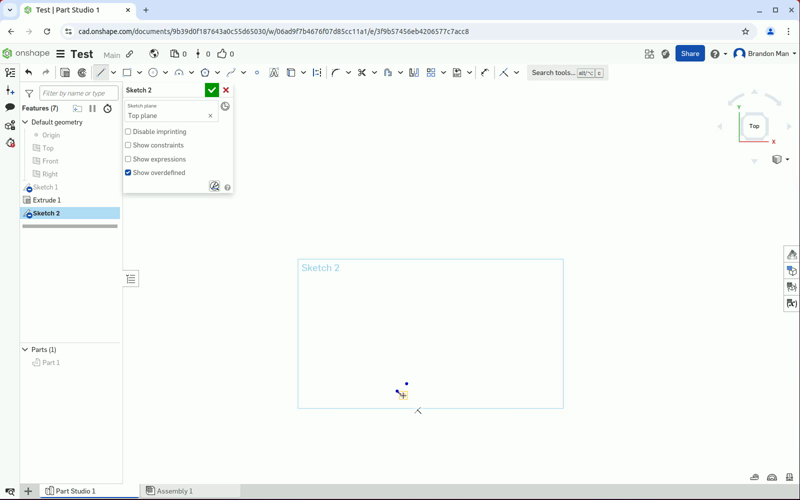
scroll(6)
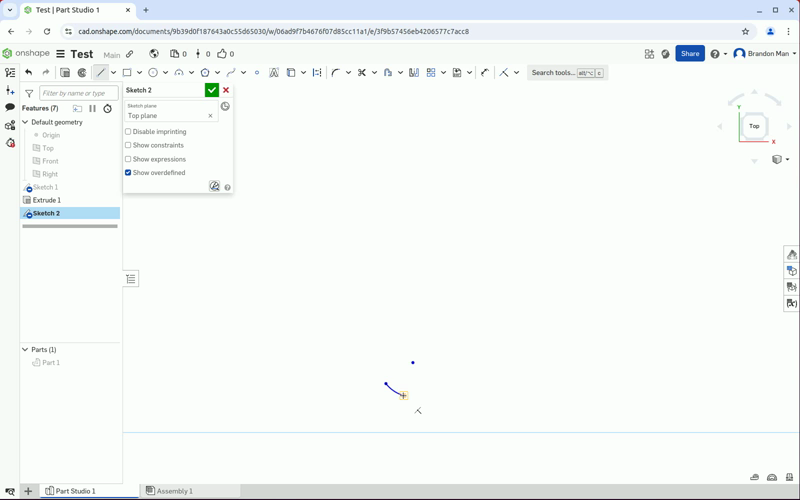
click(403, 395)
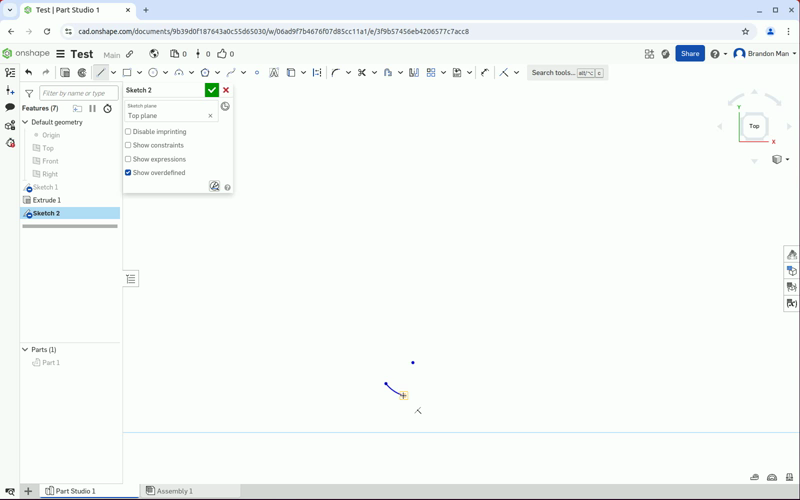
scroll(-6)
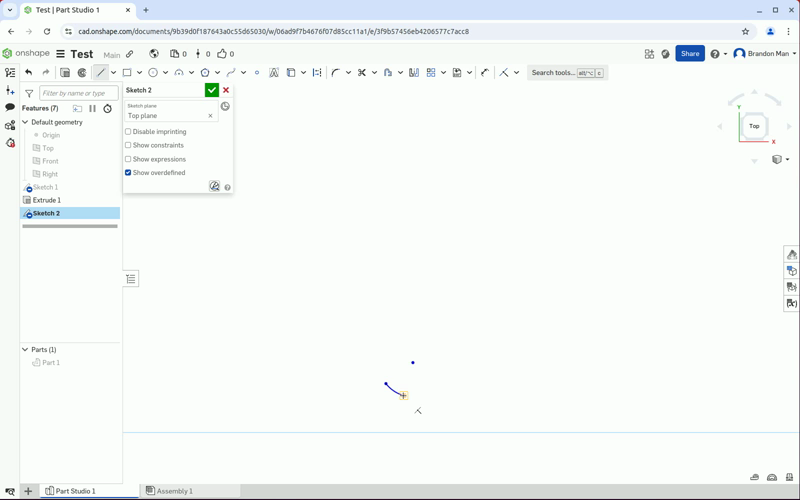
scroll(-6)
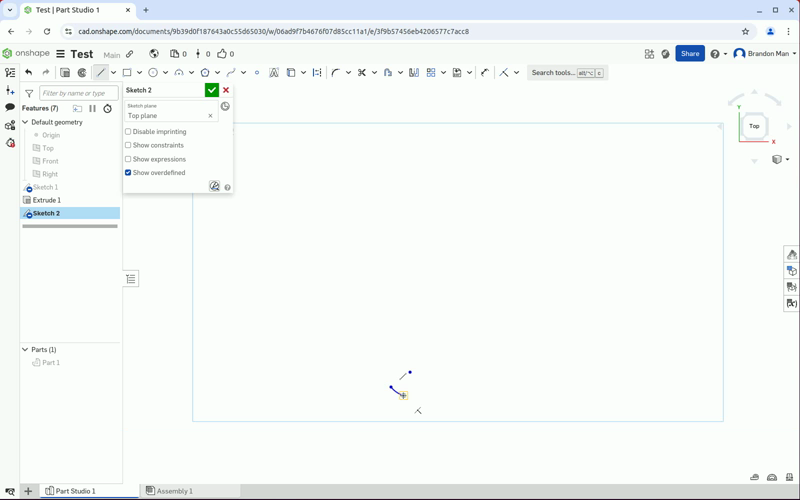
scroll(-6)
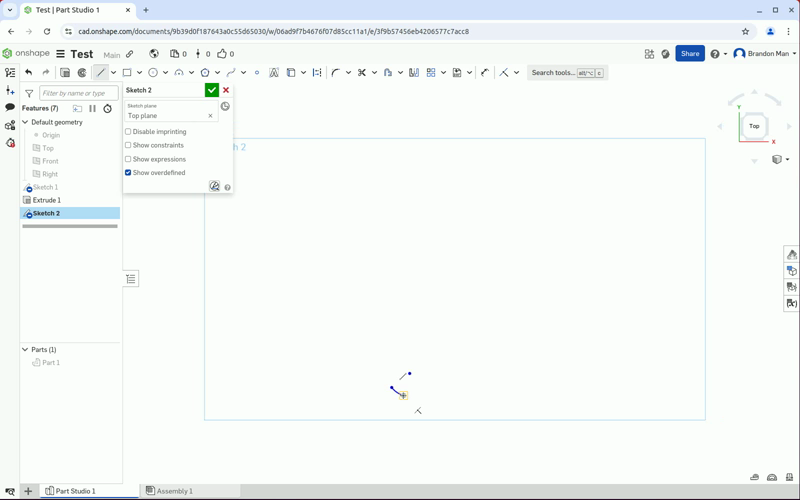
scroll(-6)
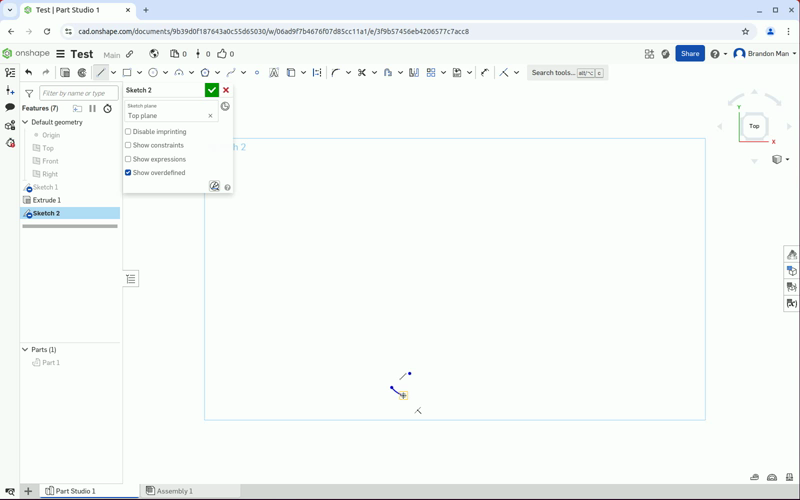
scroll(-6)
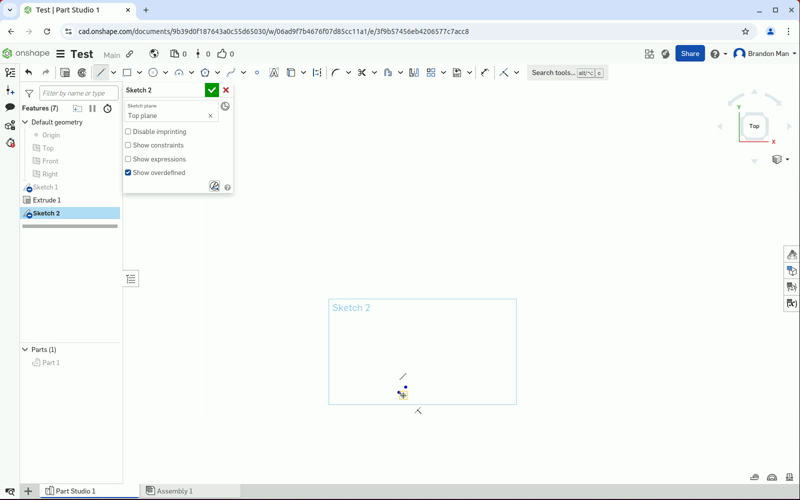
scroll(-6)
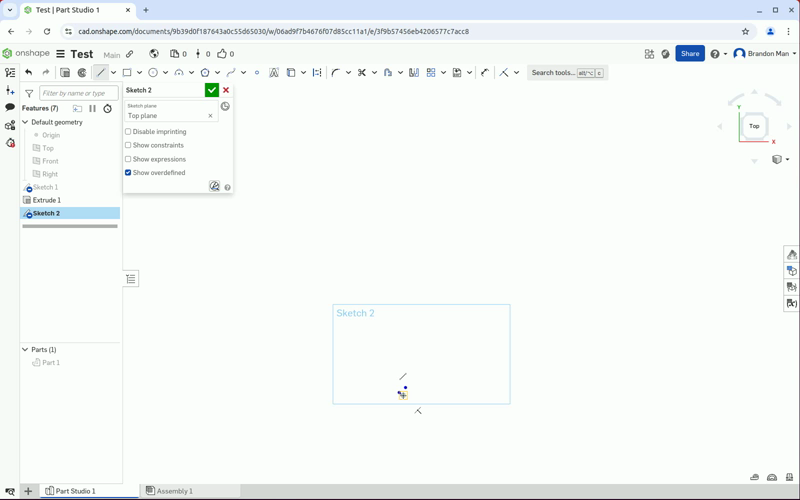
scroll(-6)
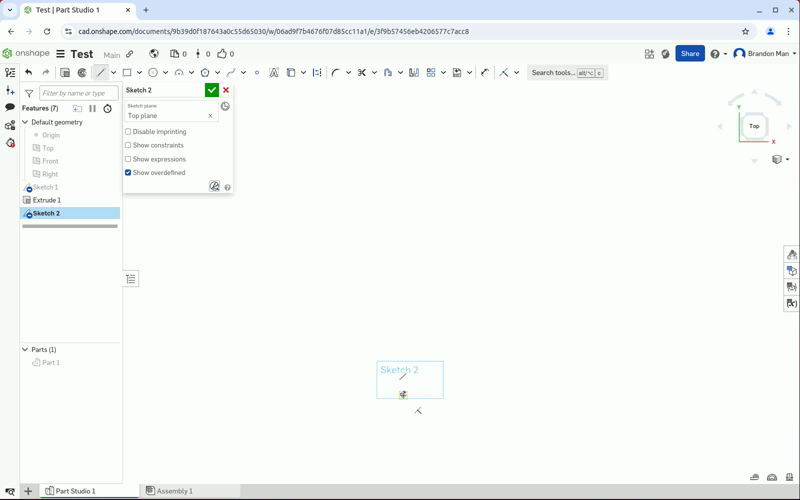
key_down(shift)
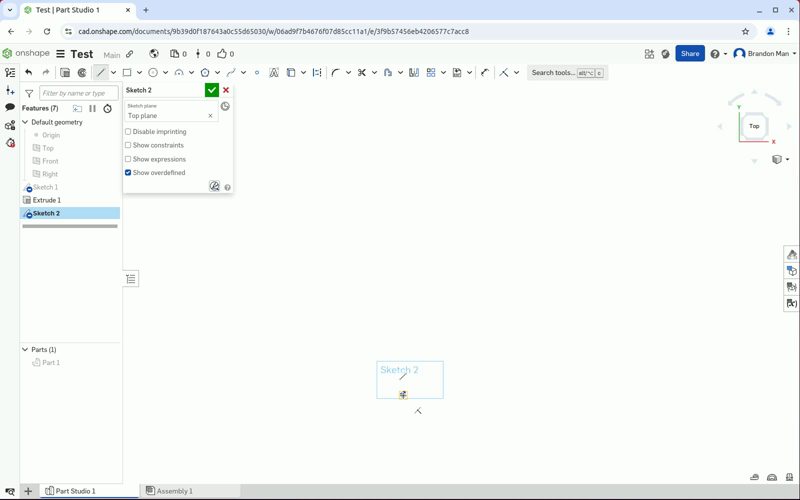
mouse_move(433, 395)
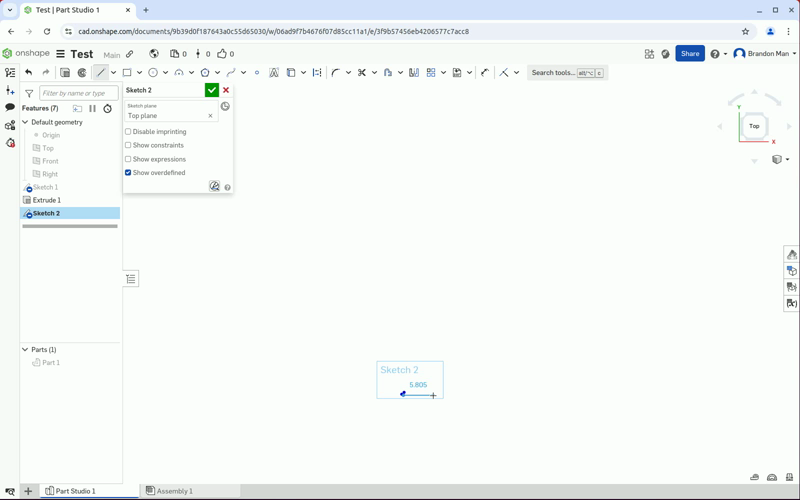
mouse_move(438, 395)
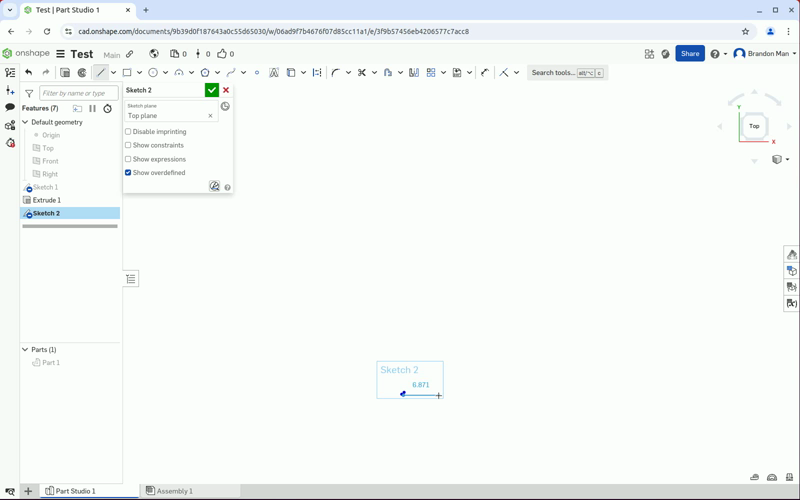
click(438, 395)
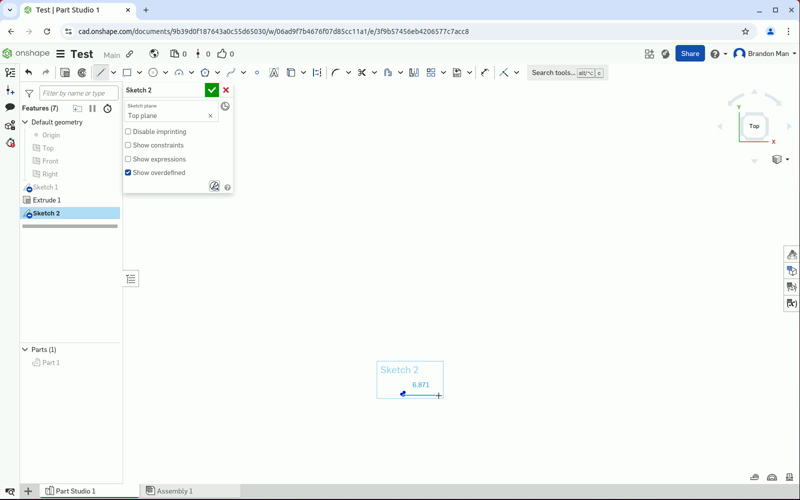
key_up(shift)
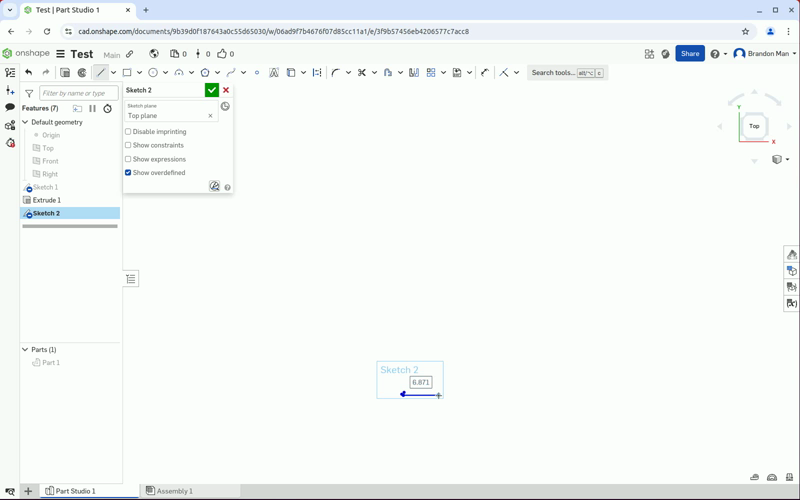
key(esc)
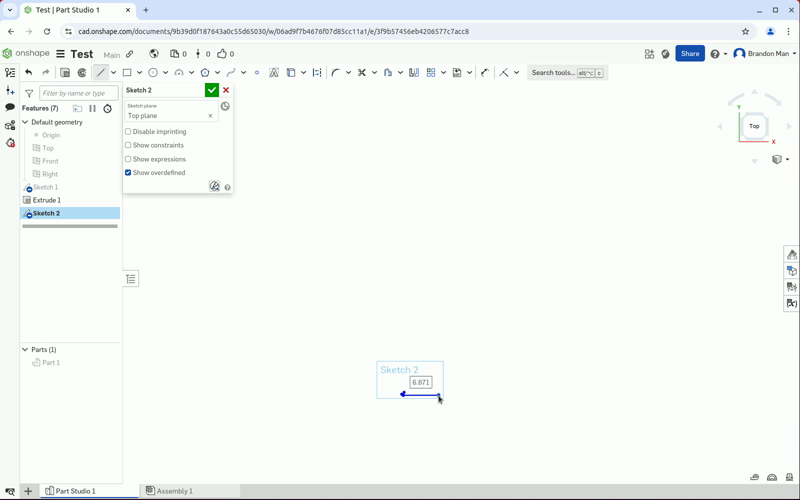
key(a)
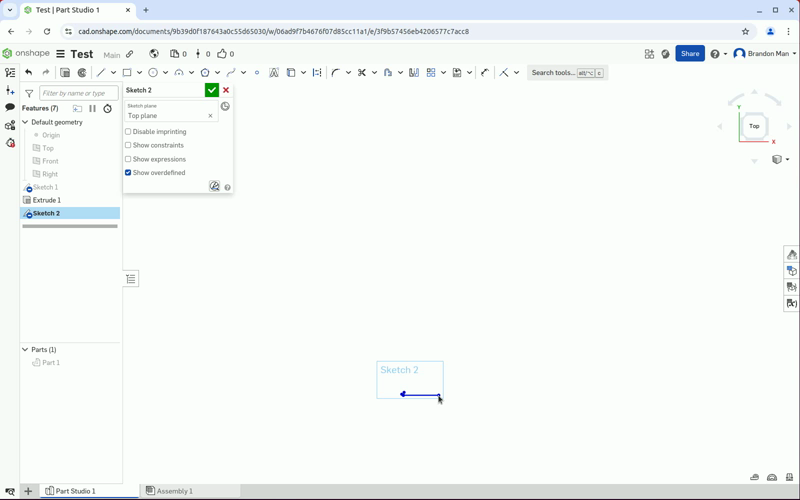
mouse_move(438, 395)
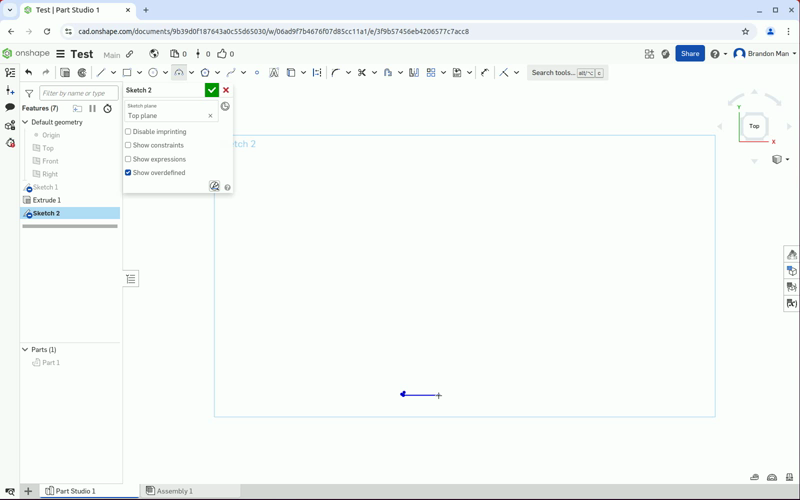
click(438, 395)
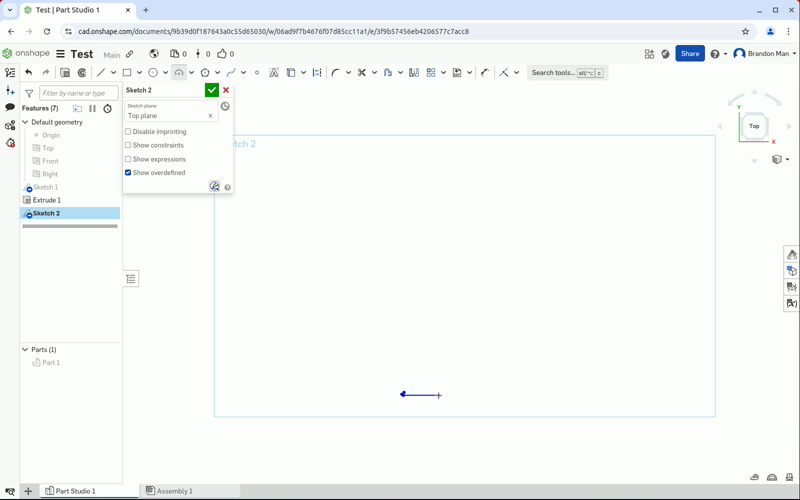
key_down(shift)
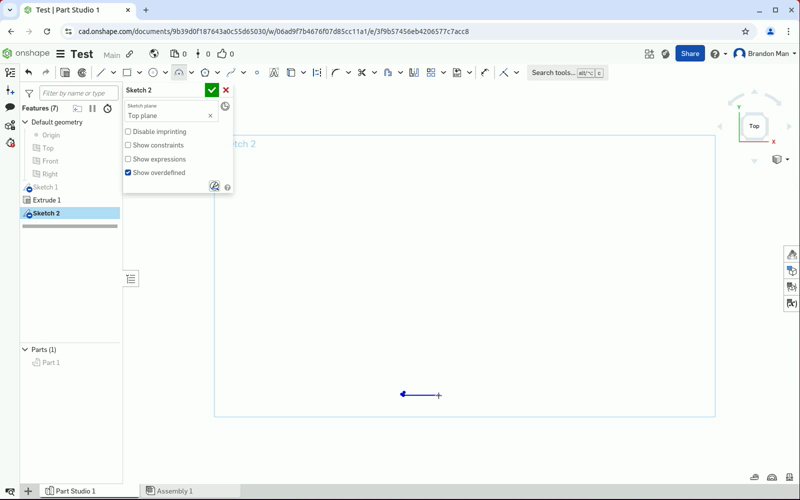
mouse_move(439, 394)
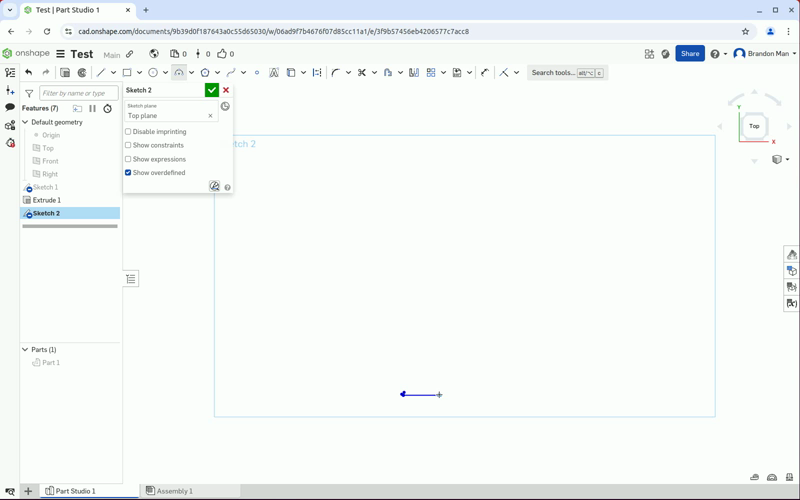
scroll(6)
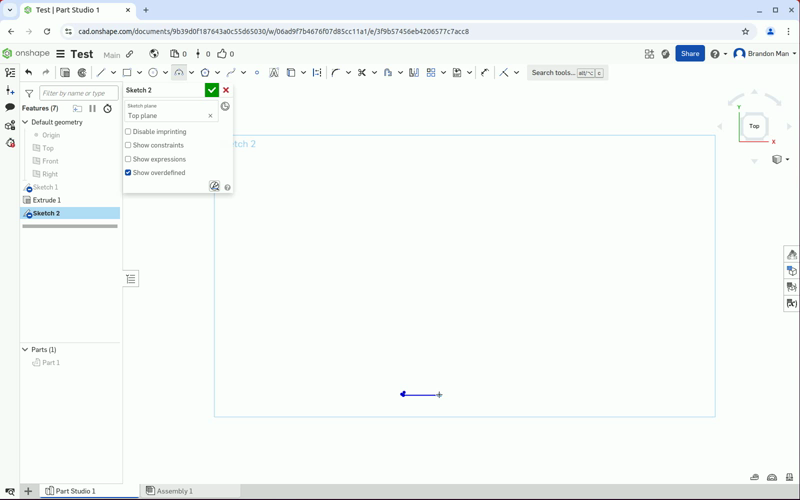
scroll(6)
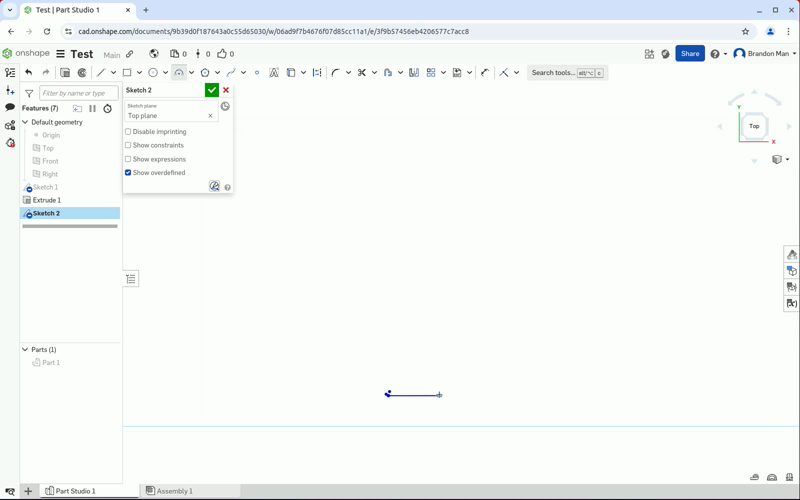
scroll(6)
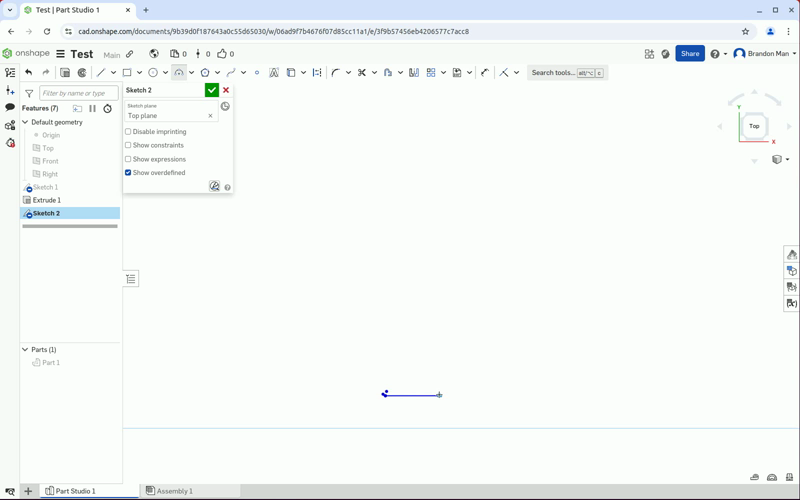
scroll(6)
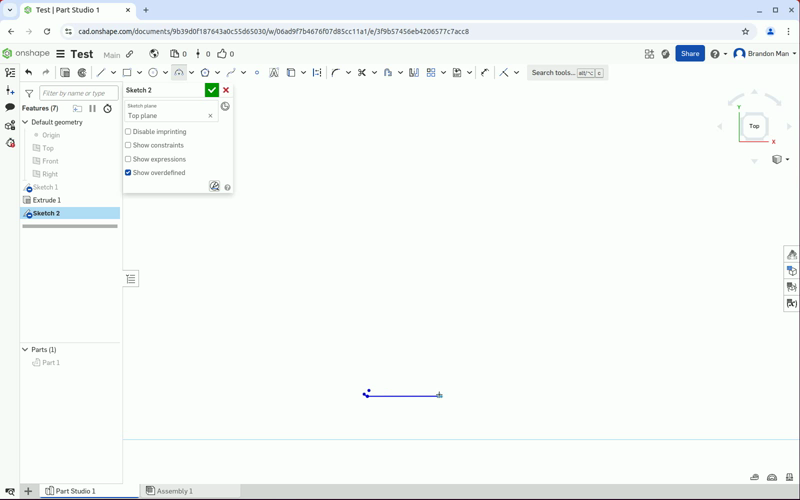
scroll(6)
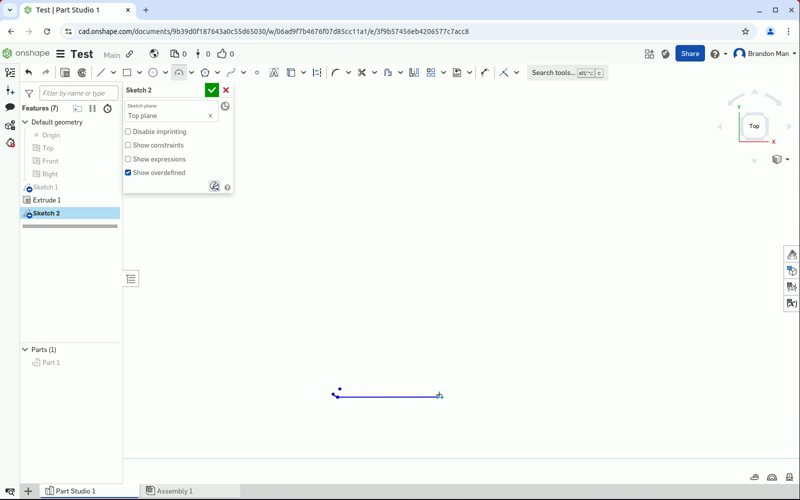
scroll(6)
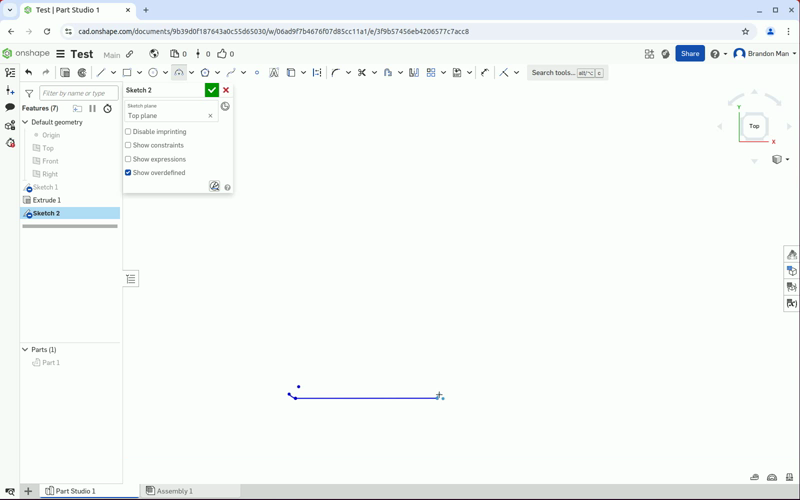
scroll(6)
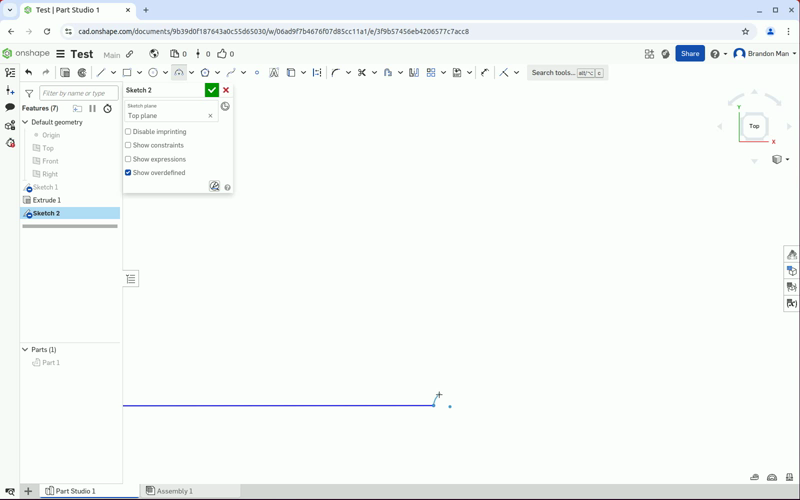
click(439, 394)
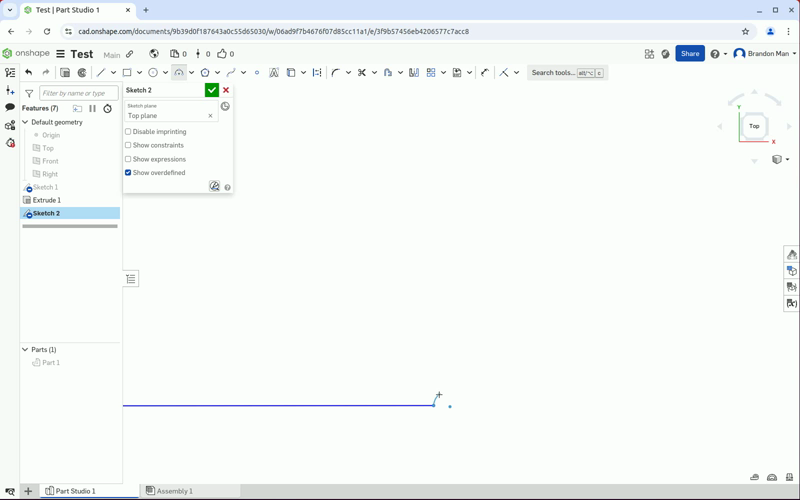
scroll(-6)
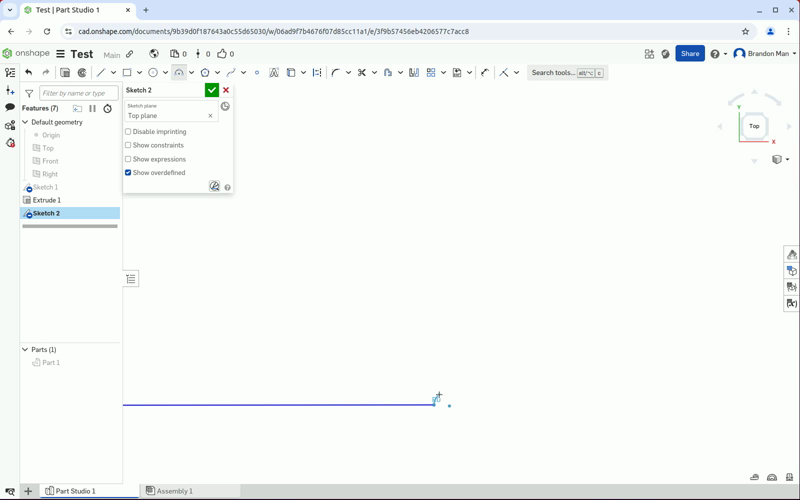
scroll(-6)
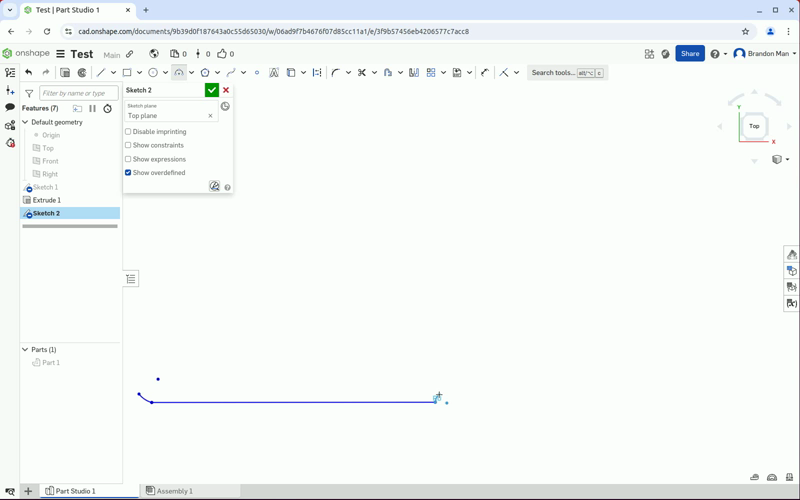
scroll(-6)
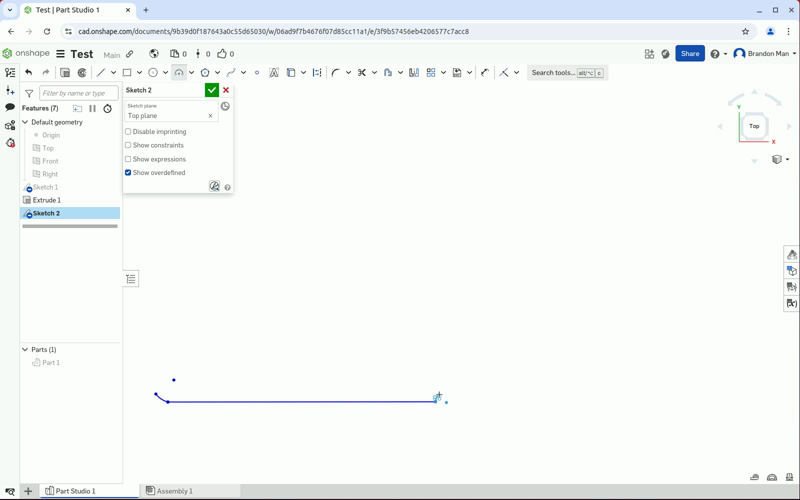
scroll(-6)
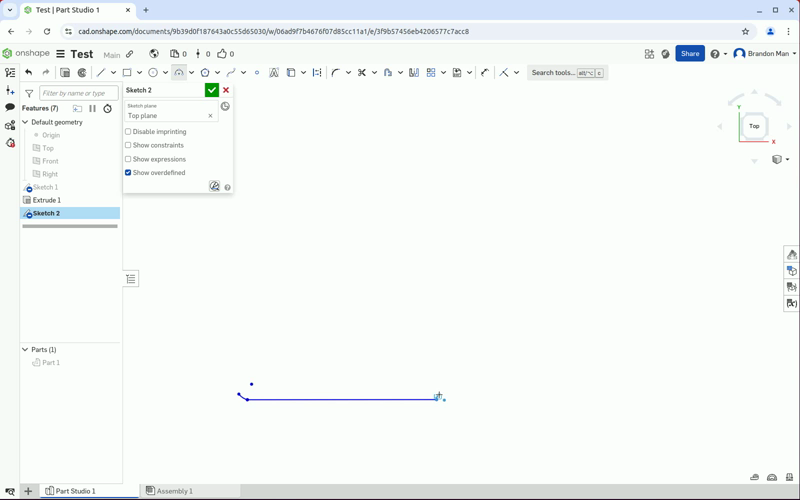
scroll(-6)
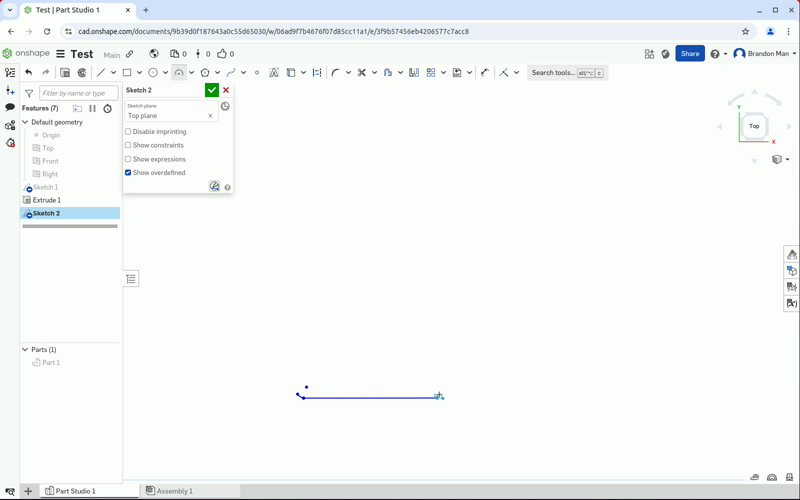
scroll(-6)
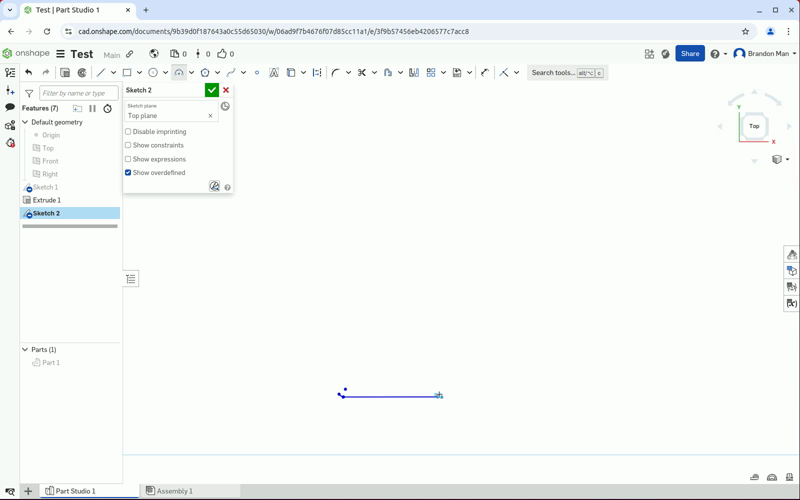
scroll(-6)
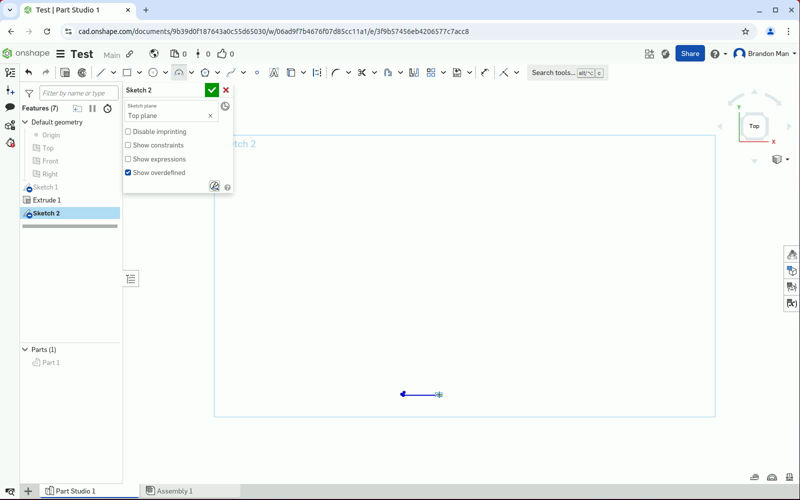
mouse_move(439, 394)
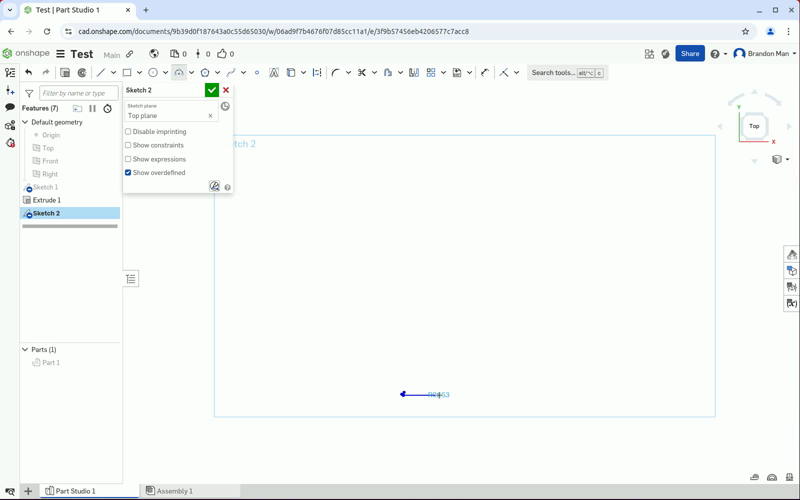
scroll(6)
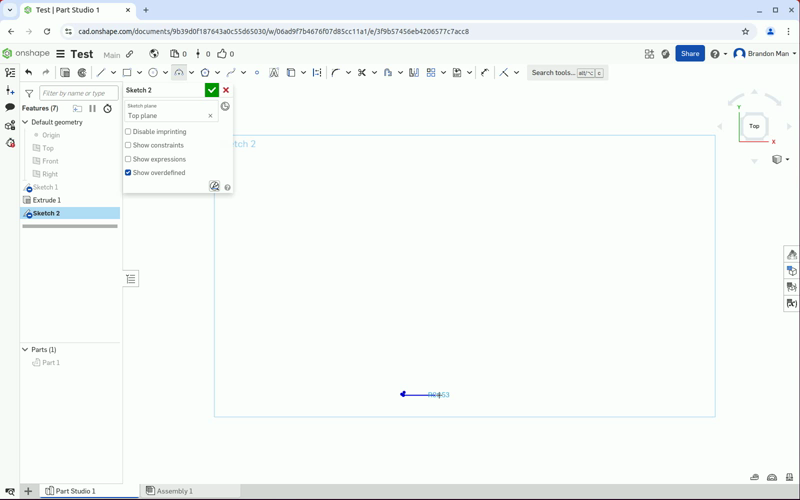
scroll(6)
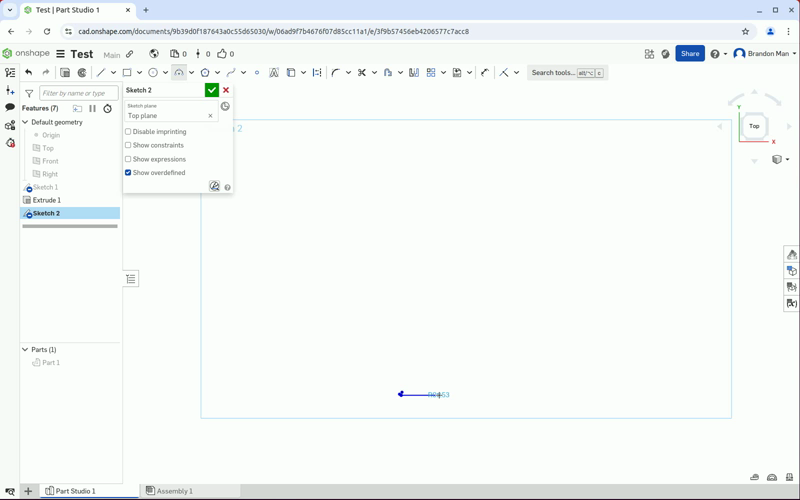
scroll(6)
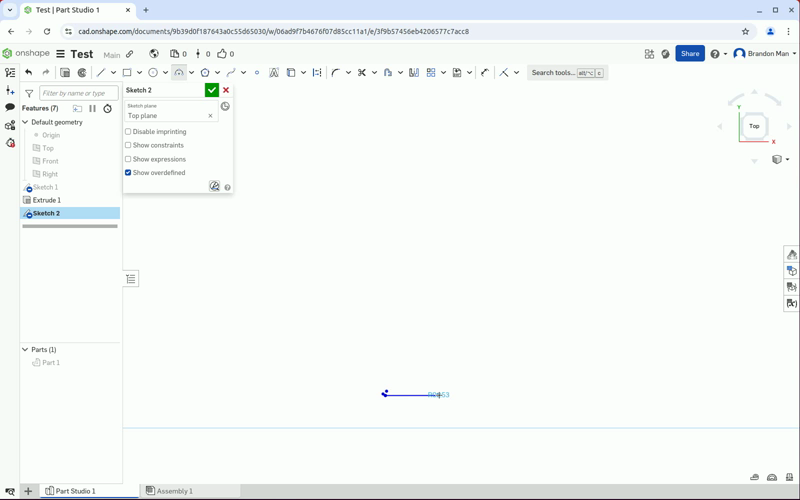
scroll(6)
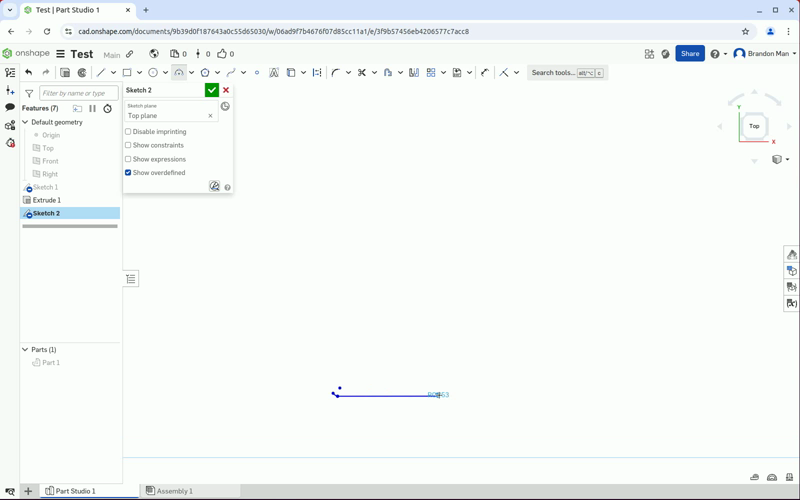
scroll(6)
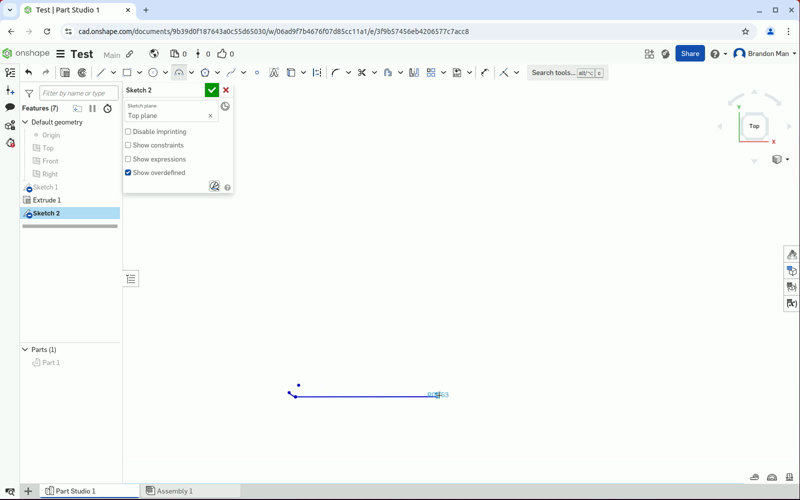
scroll(6)
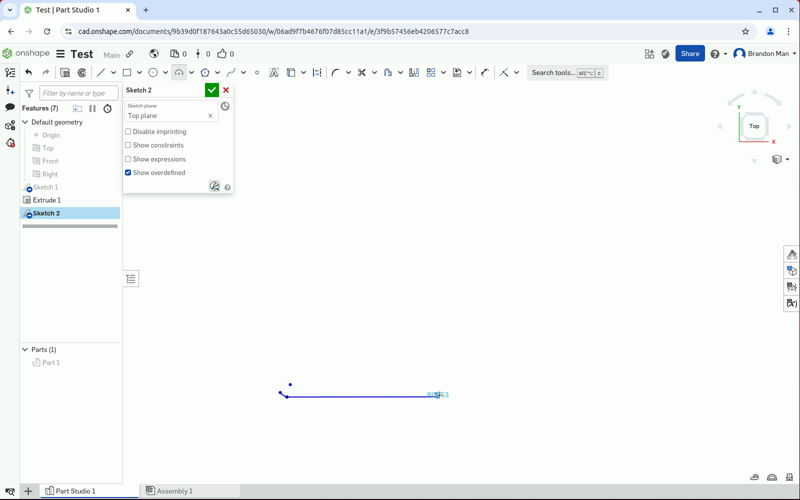
scroll(6)
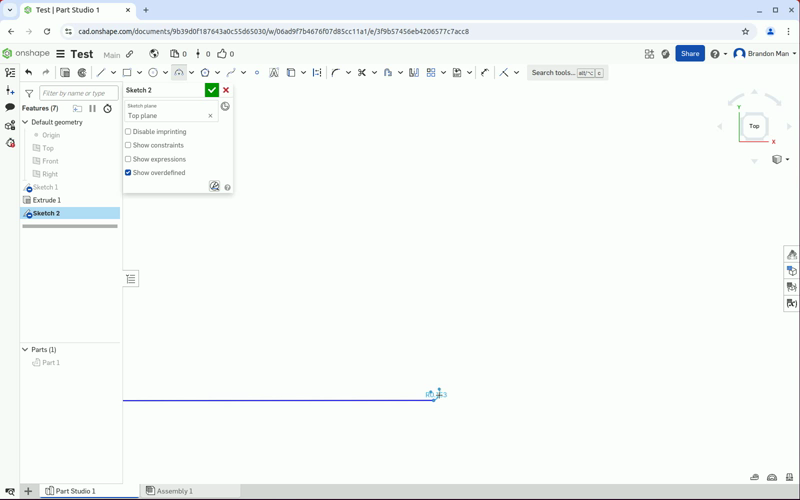
click(439, 394)
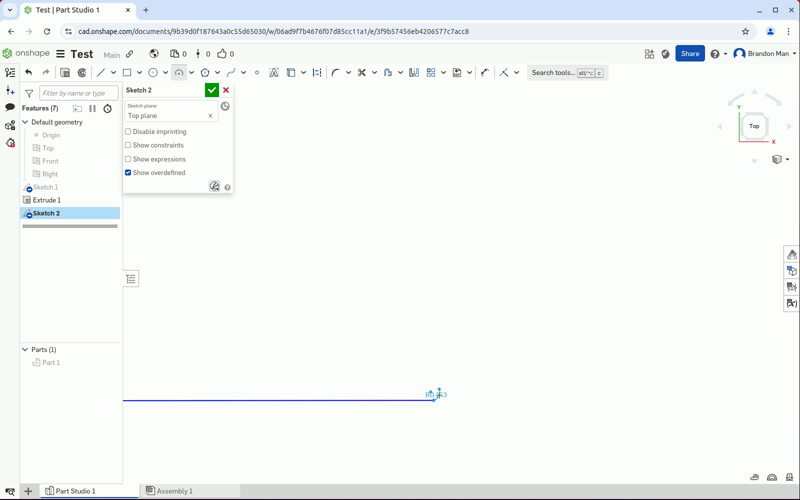
scroll(-6)
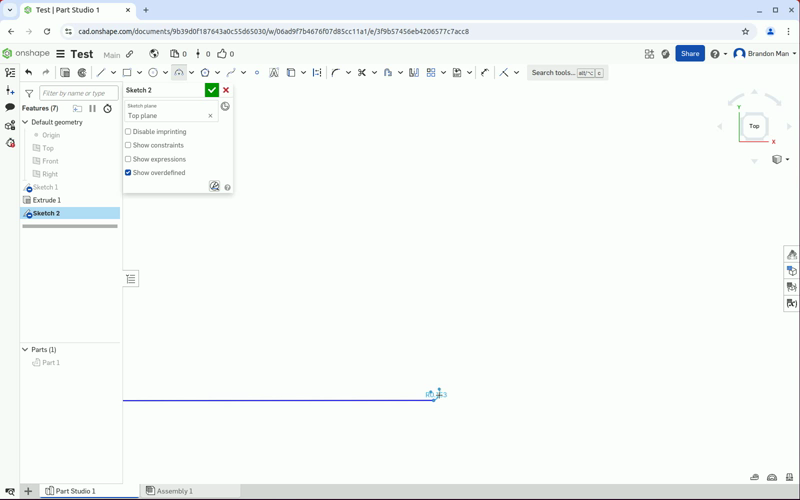
scroll(-6)
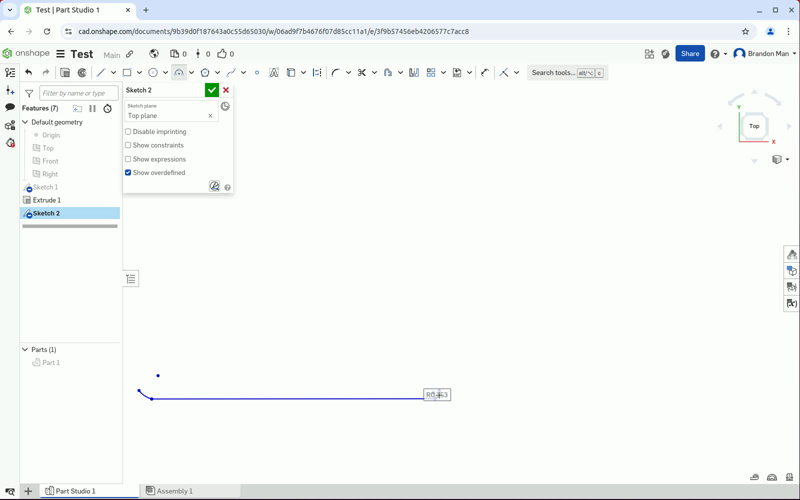
scroll(-6)
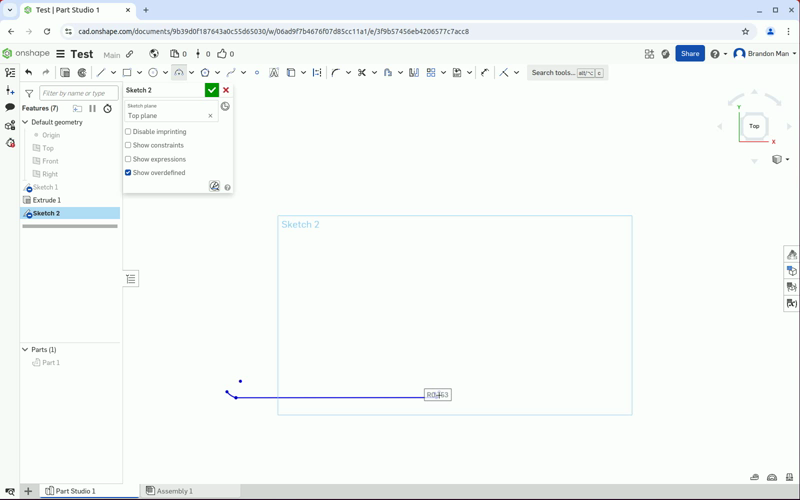
scroll(-6)
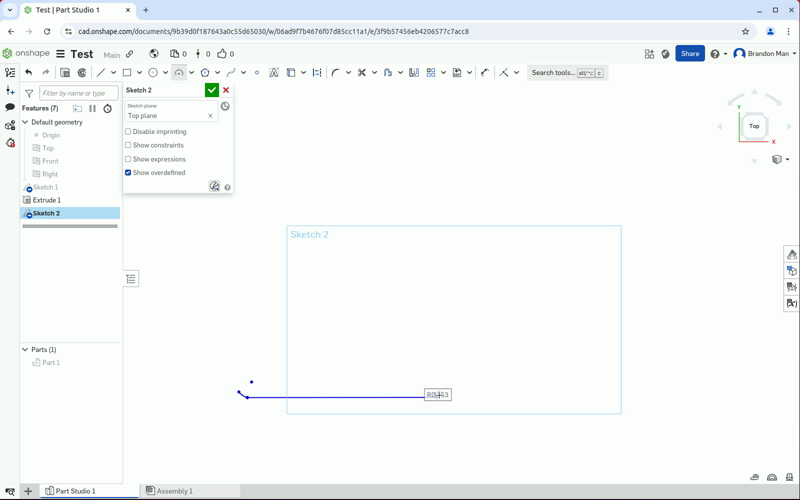
scroll(-6)
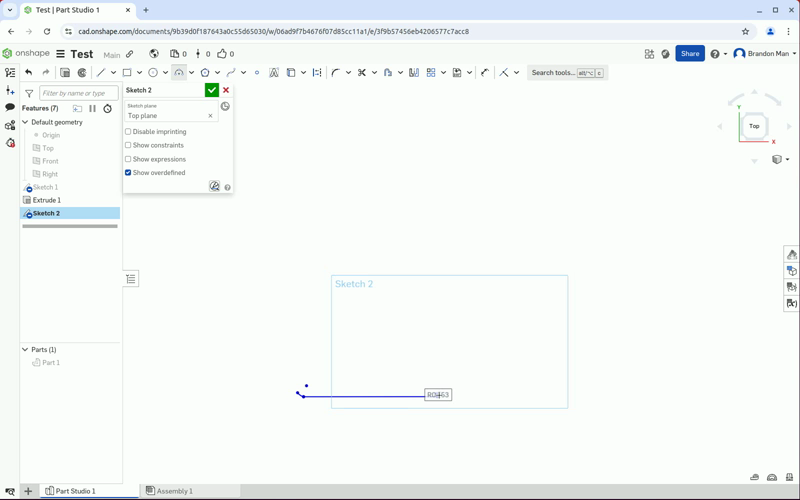
scroll(-6)
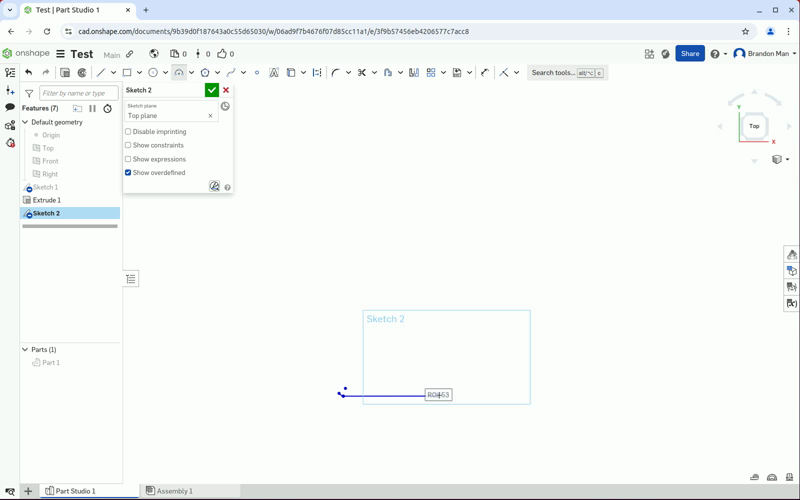
scroll(-6)
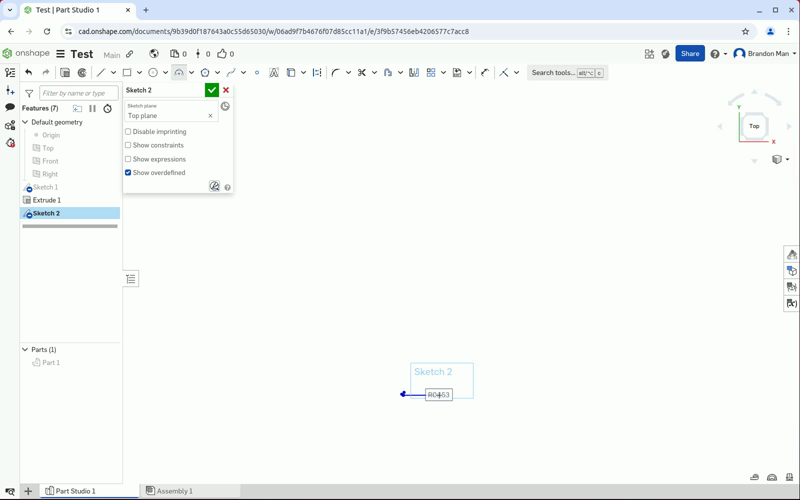
key_up(shift)
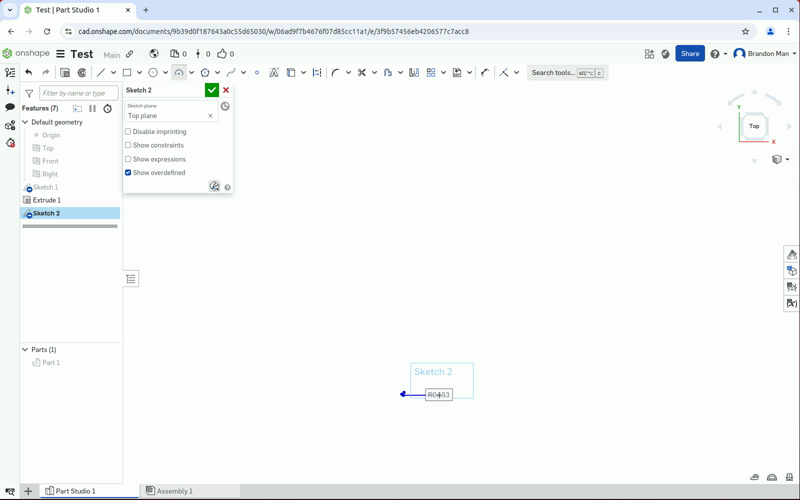
key(esc)
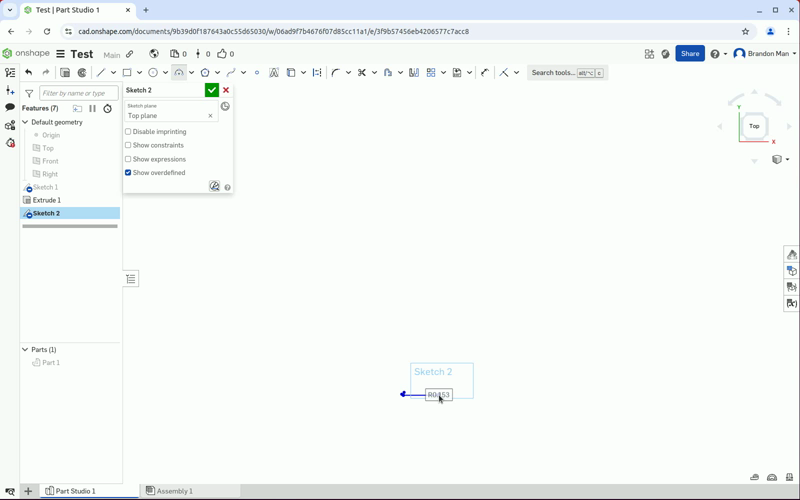
key(l)
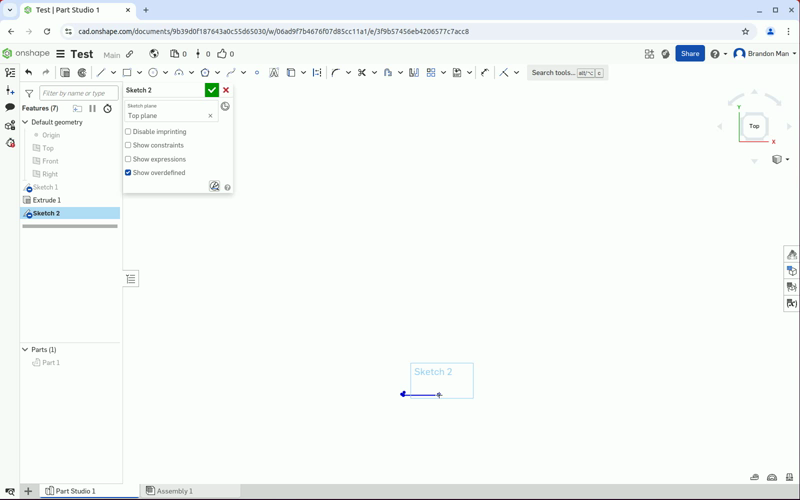
mouse_move(439, 394)
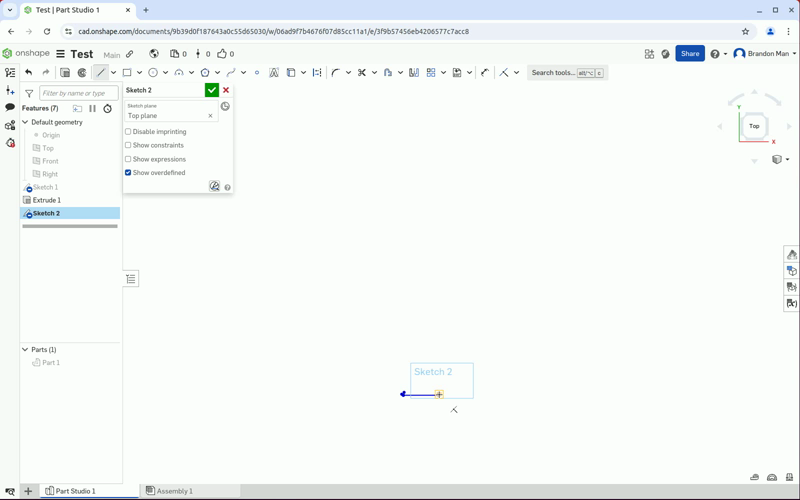
scroll(6)
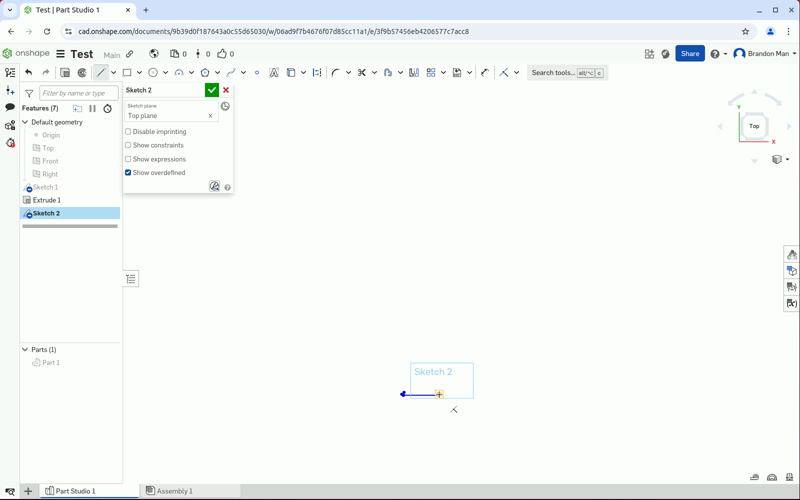
scroll(6)
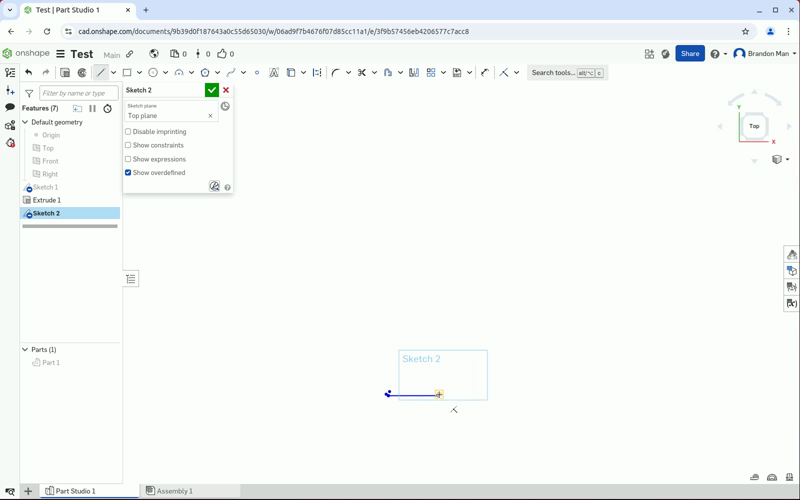
scroll(6)
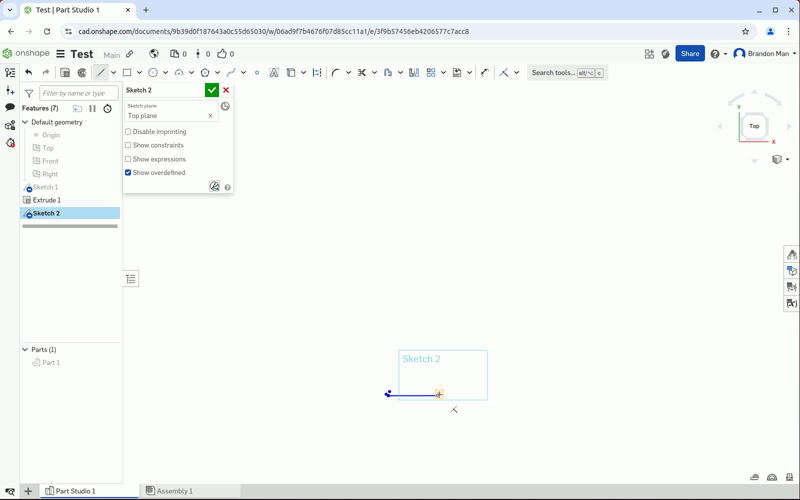
scroll(6)
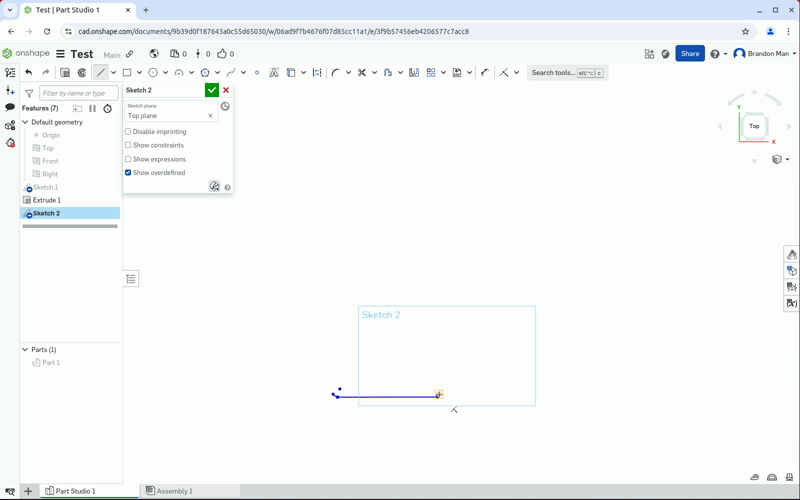
scroll(6)
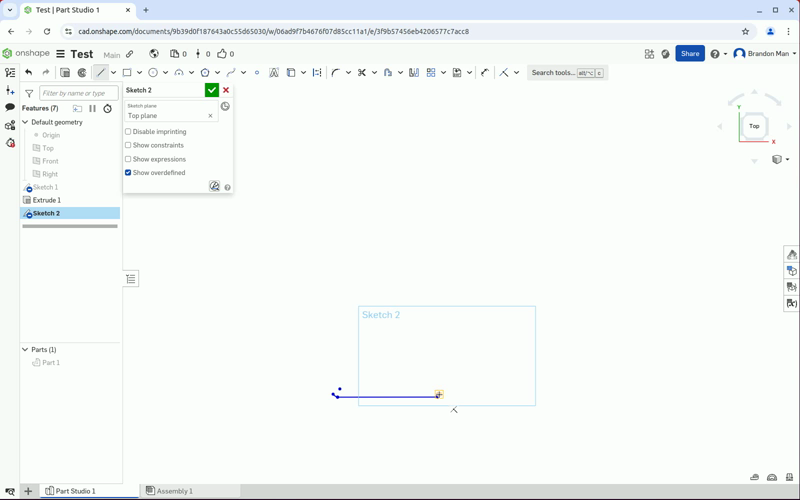
scroll(6)
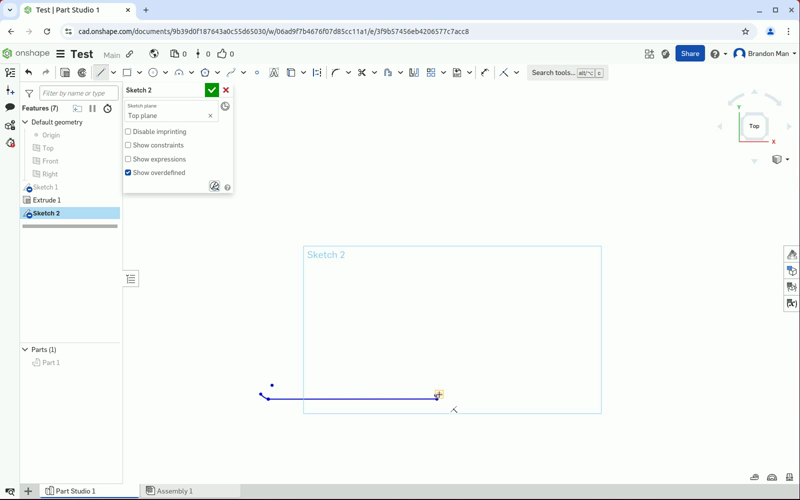
scroll(6)
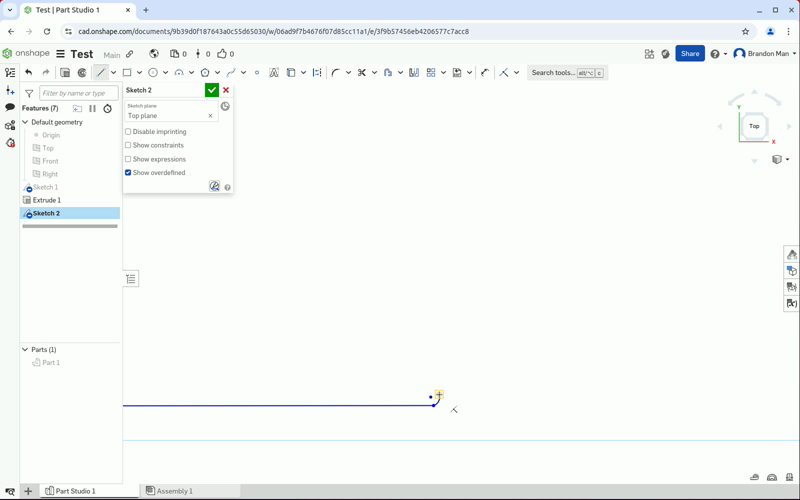
click(439, 394)
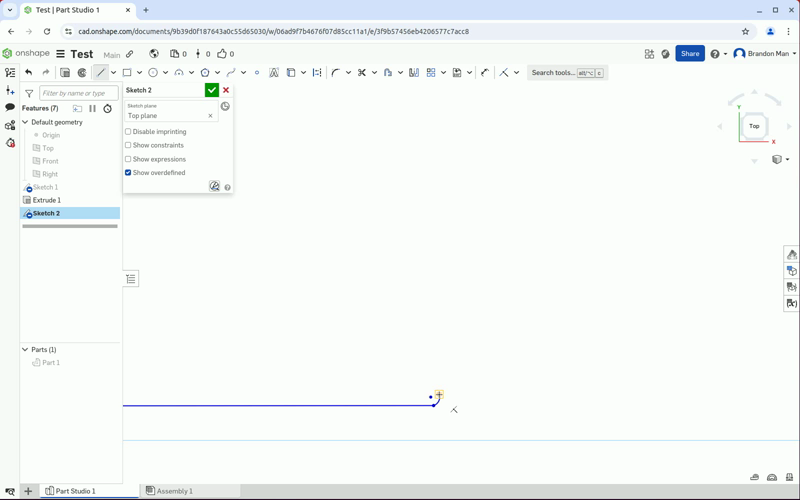
scroll(-6)
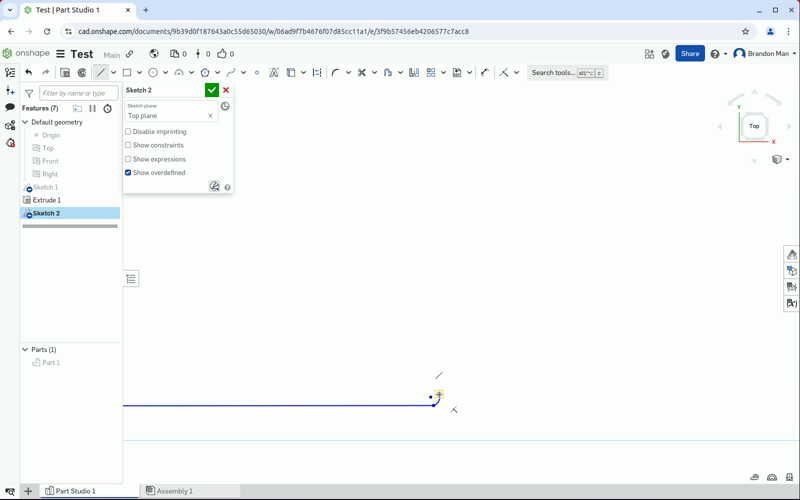
scroll(-6)
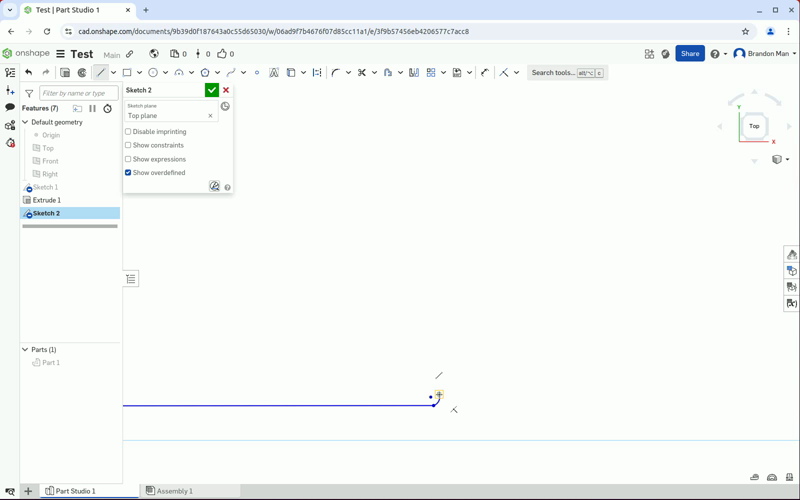
scroll(-6)
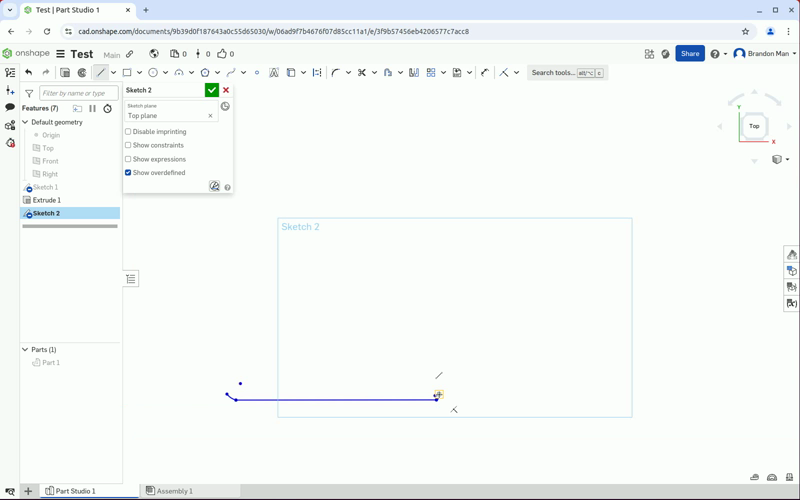
scroll(-6)
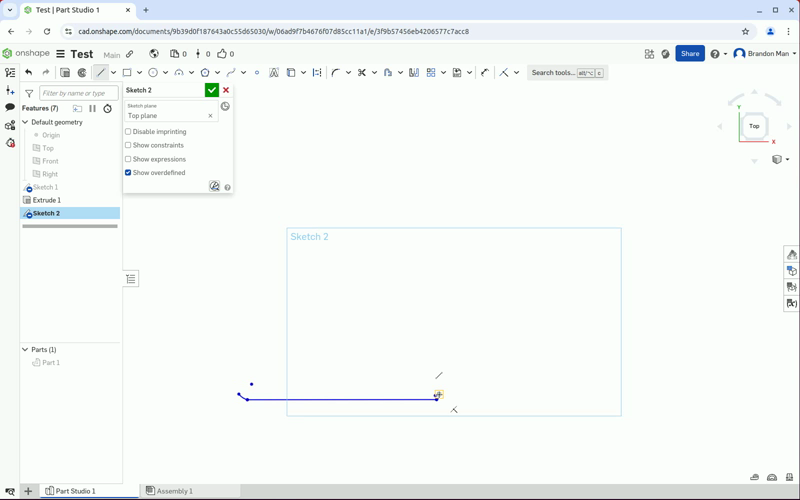
scroll(-6)
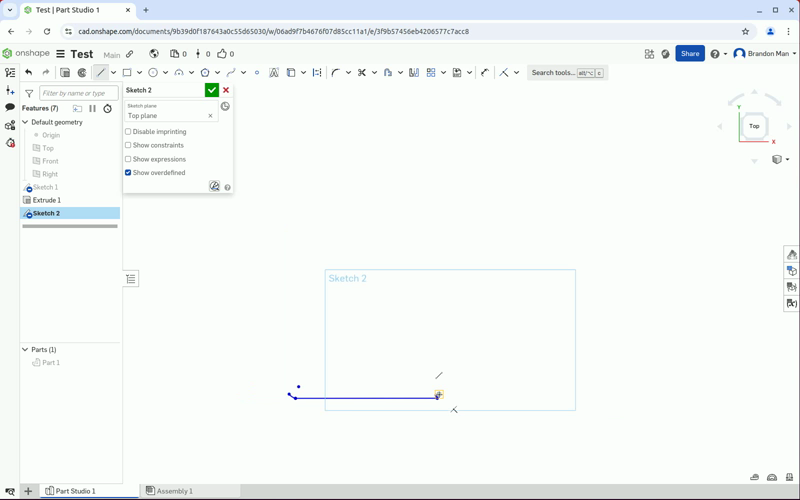
scroll(-6)
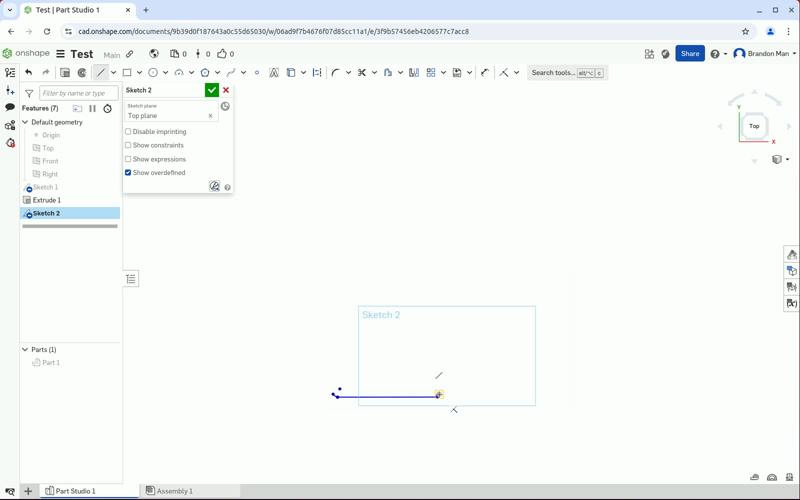
scroll(-6)
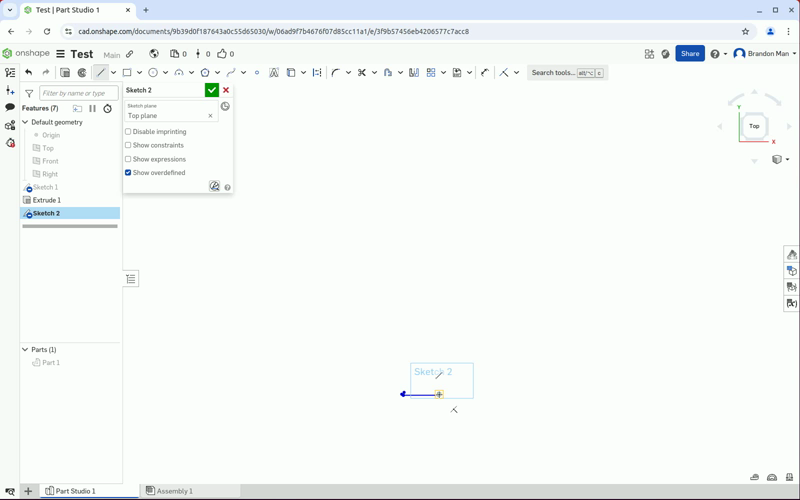
key_down(shift)
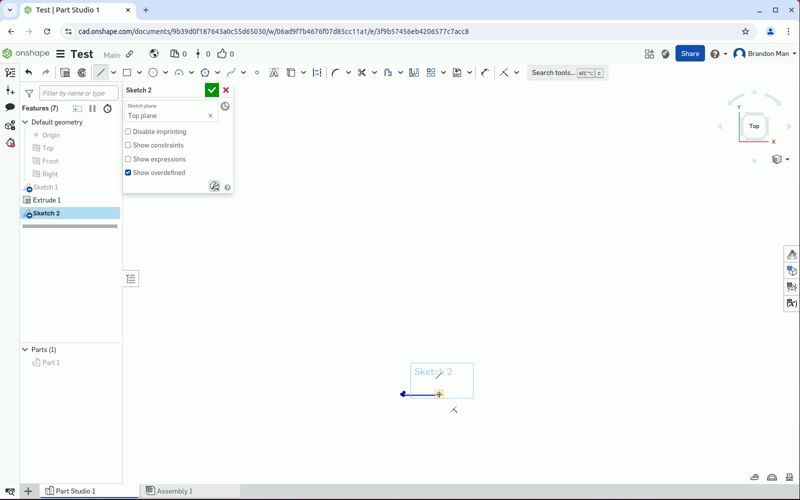
mouse_move(439, 299)
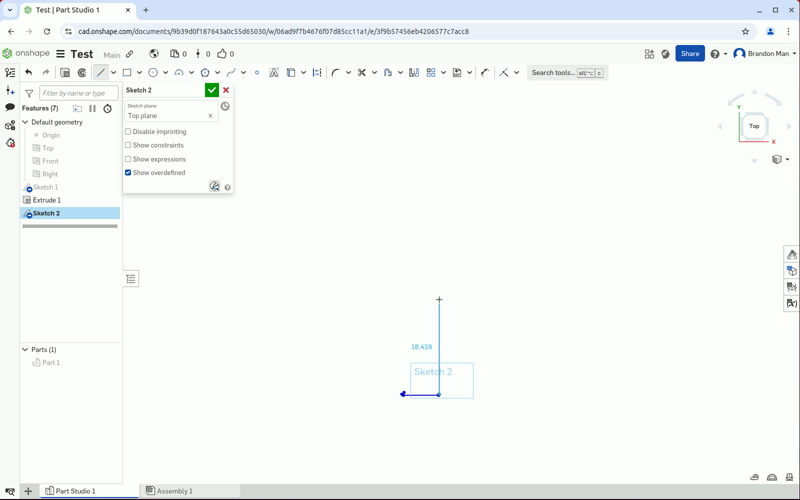
click(439, 299)
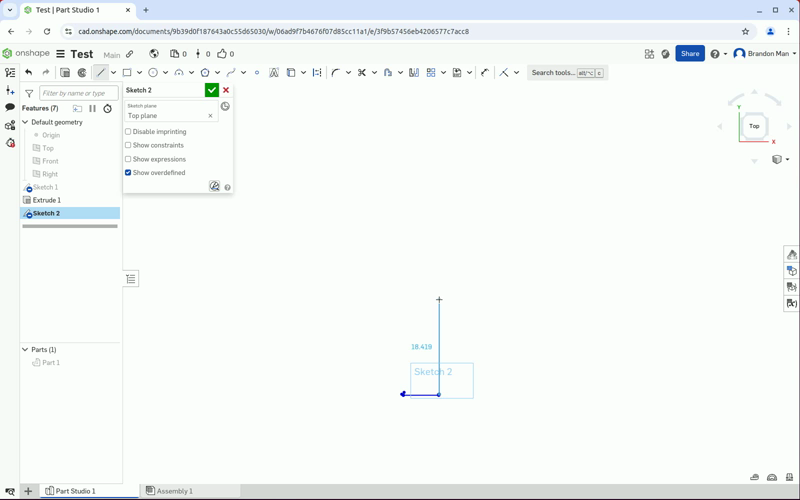
key_up(shift)
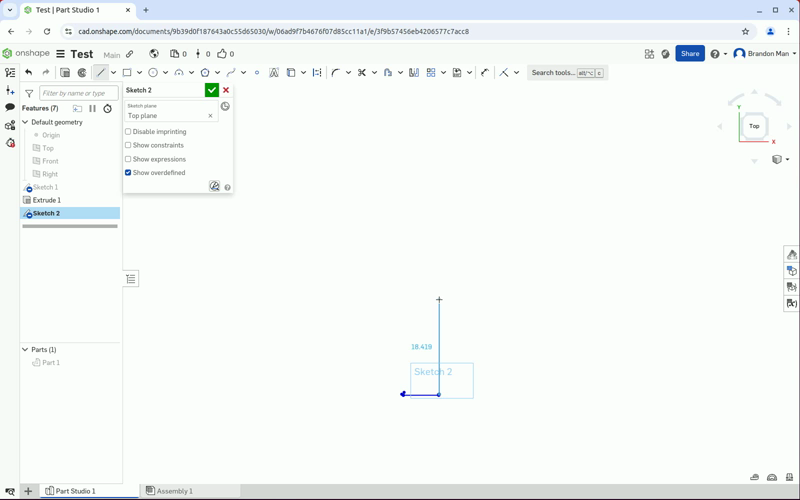
key(esc)
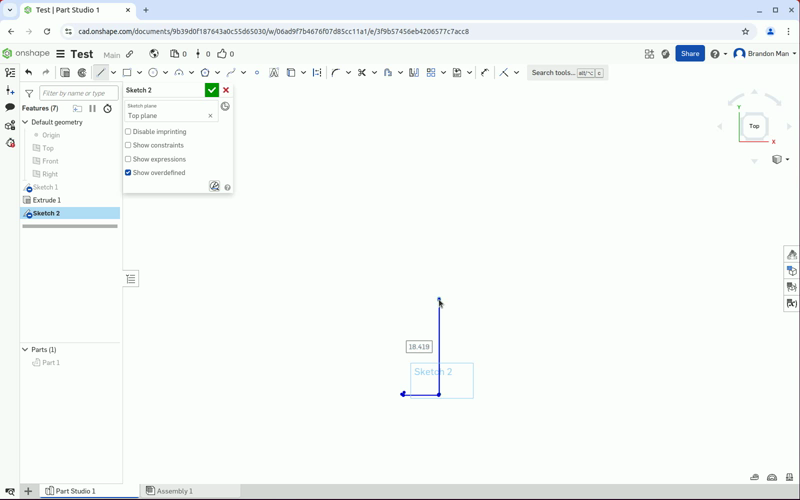
key(a)
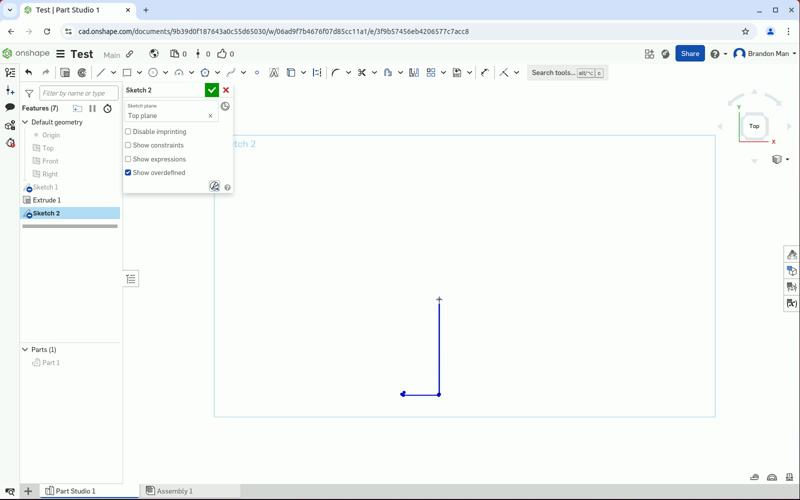
mouse_move(439, 299)
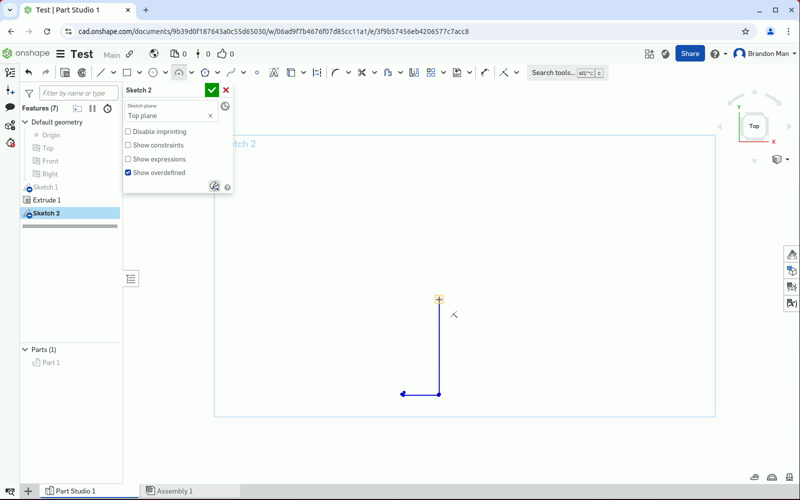
click(439, 299)
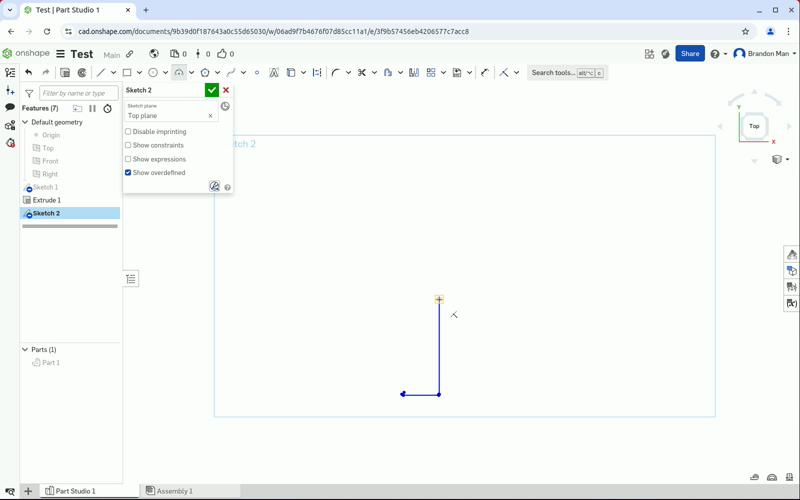
key_down(shift)
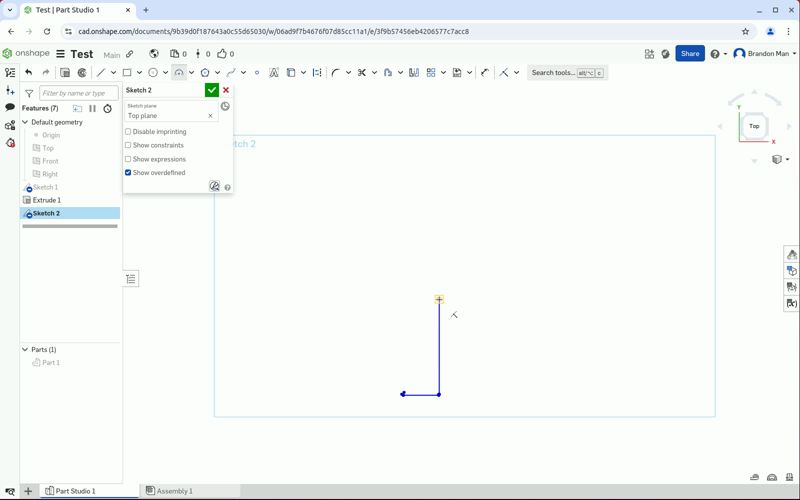
mouse_move(438, 297)
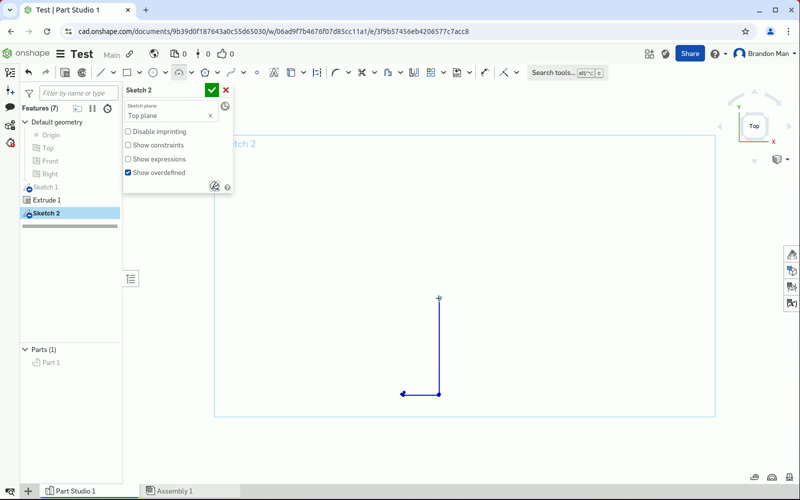
scroll(6)
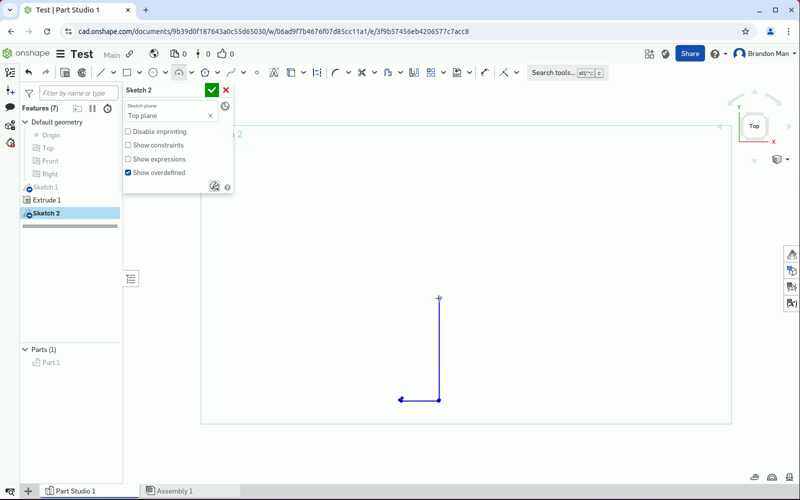
scroll(6)
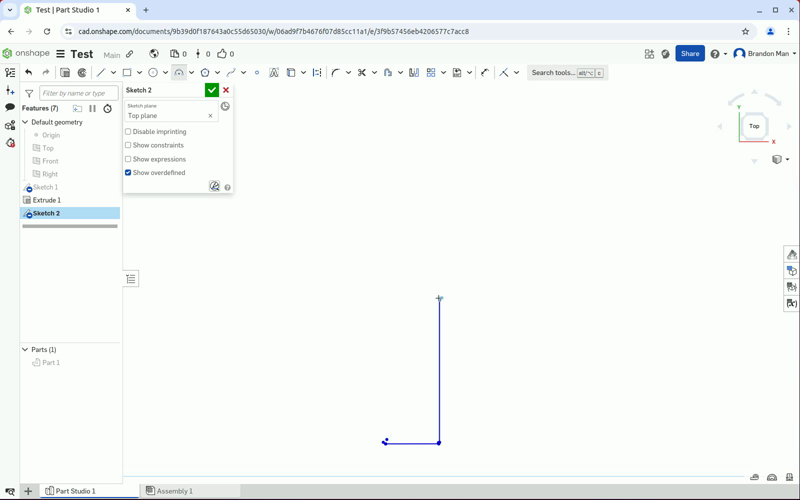
scroll(6)
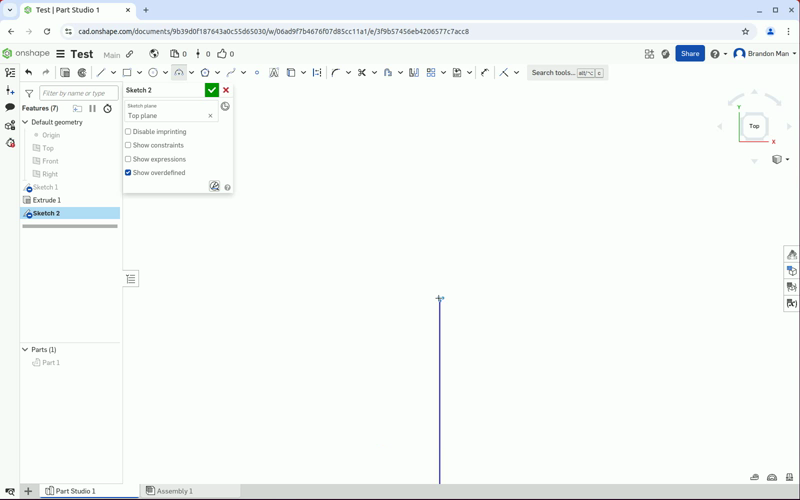
scroll(6)
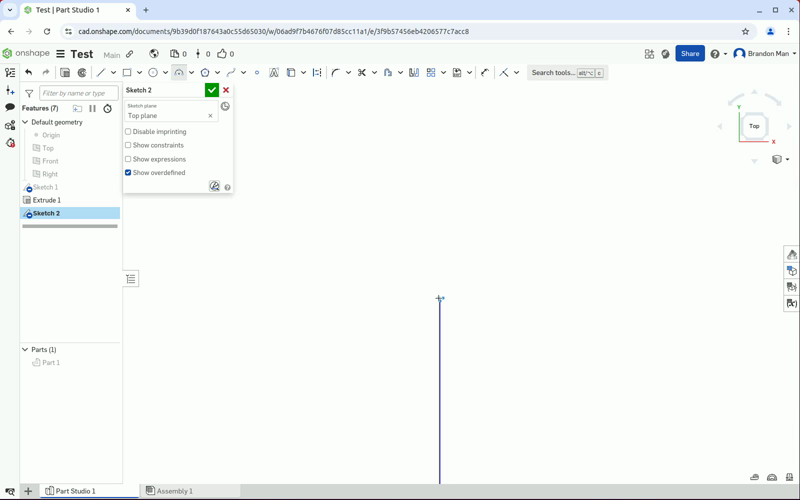
scroll(6)
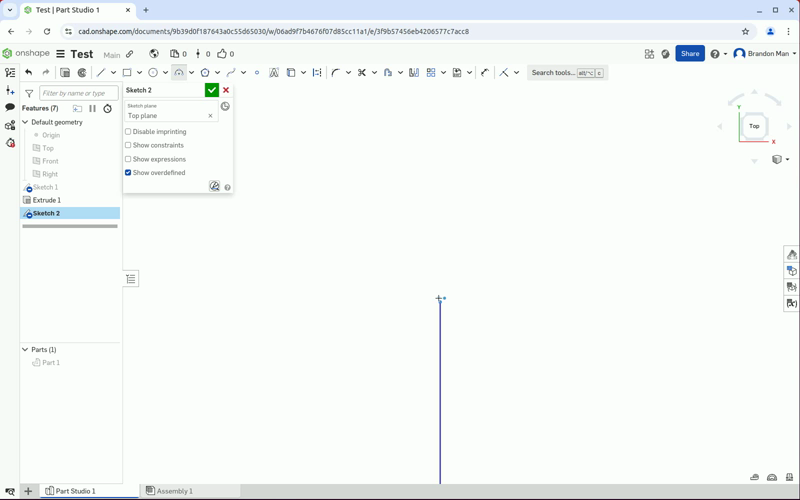
scroll(6)
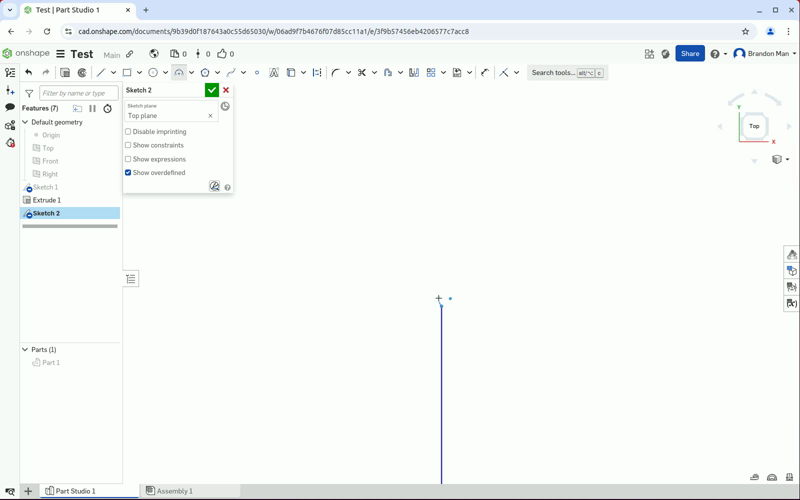
scroll(6)
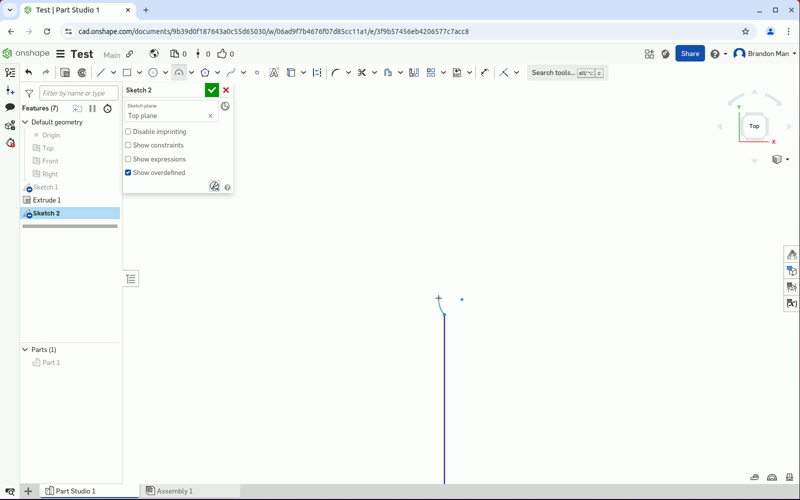
click(438, 297)
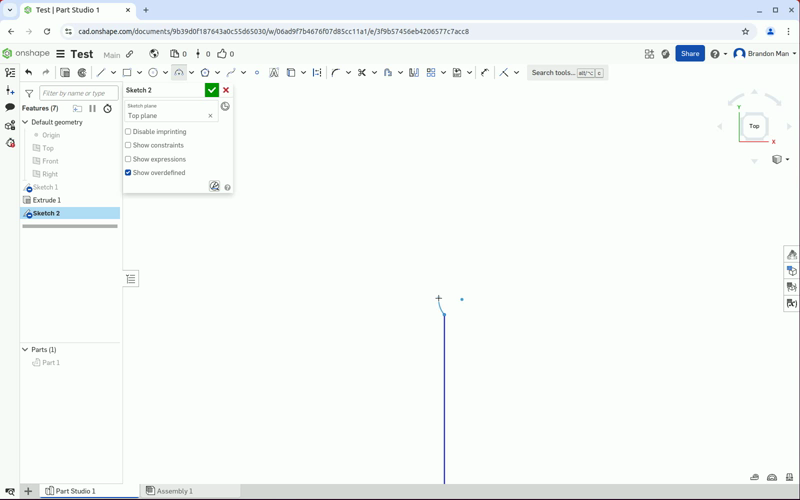
scroll(-6)
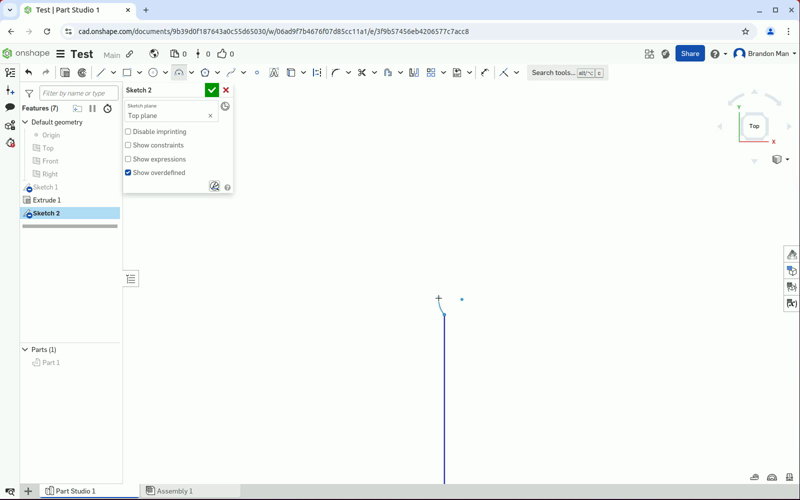
scroll(-6)
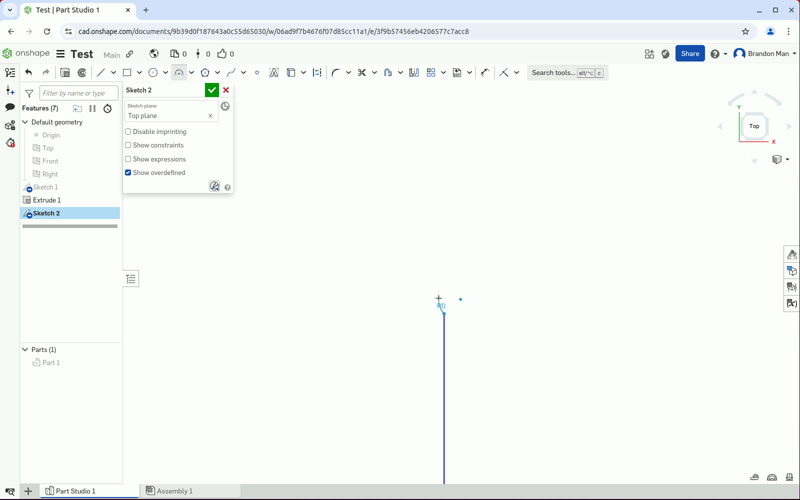
scroll(-6)
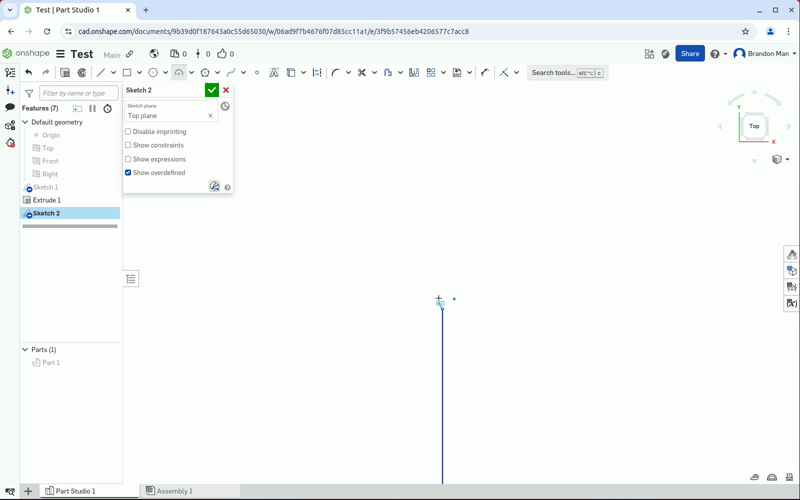
scroll(-6)
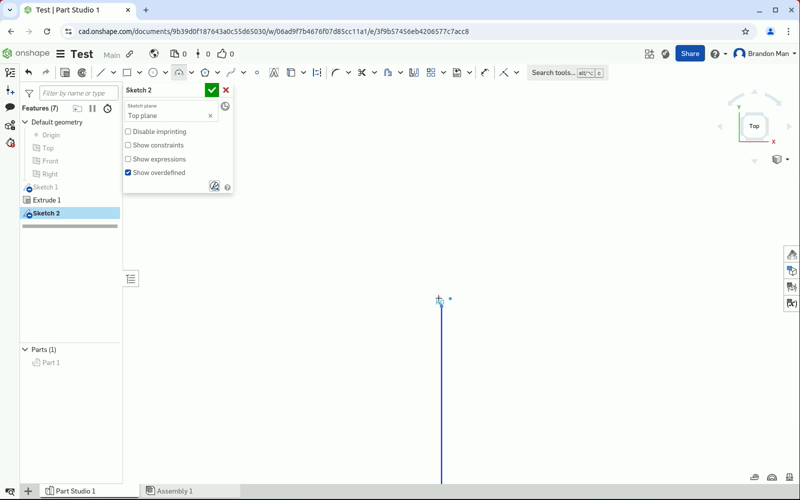
scroll(-6)
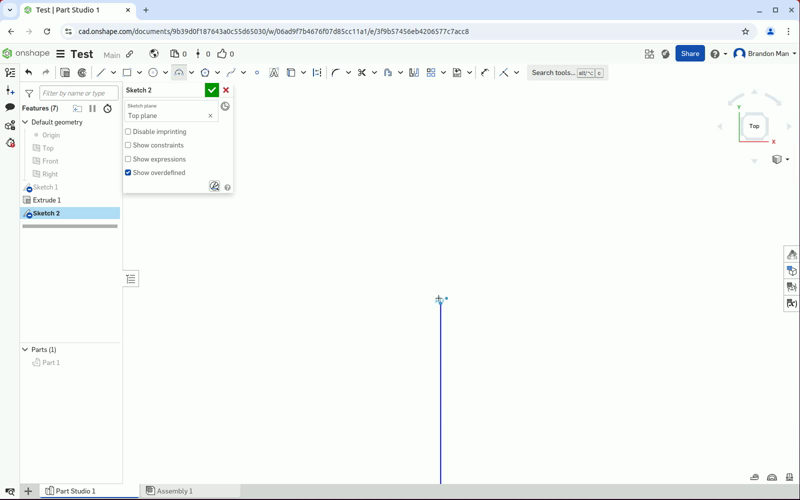
scroll(-6)
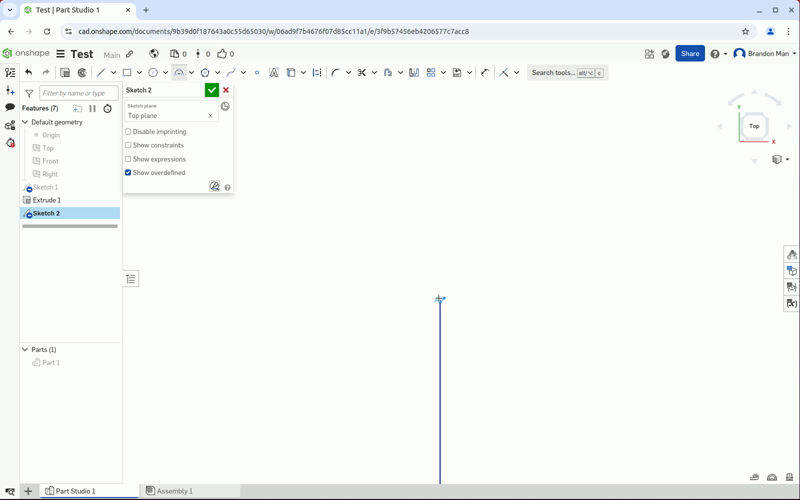
scroll(-6)
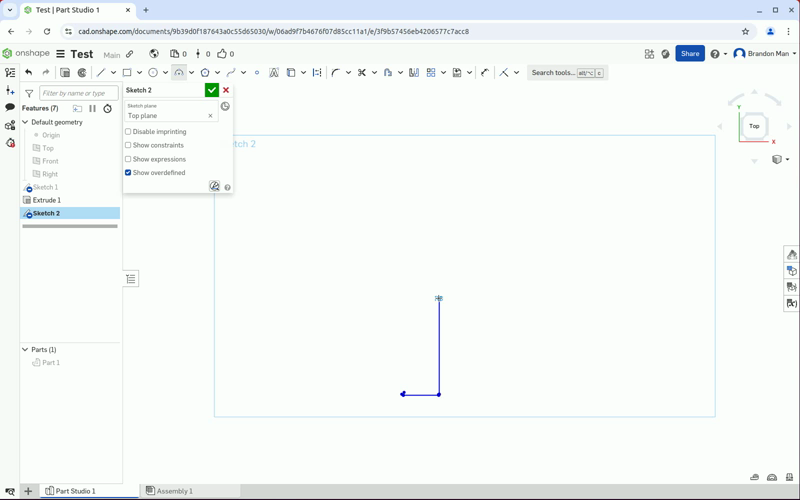
mouse_move(439, 298)
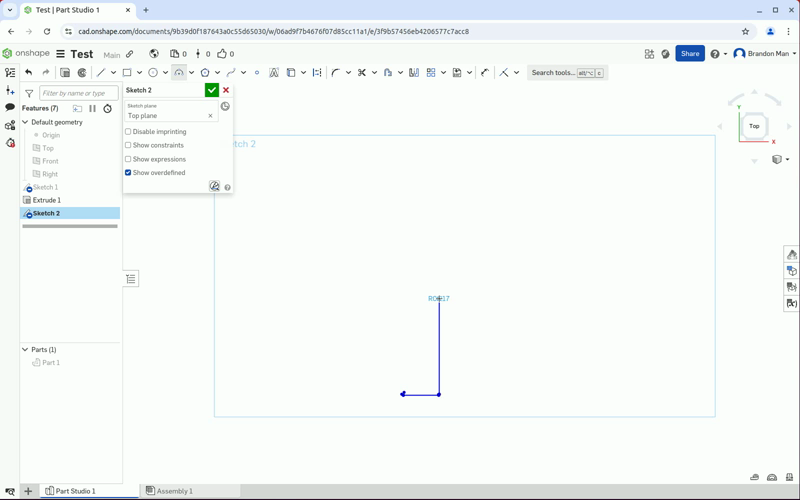
scroll(6)
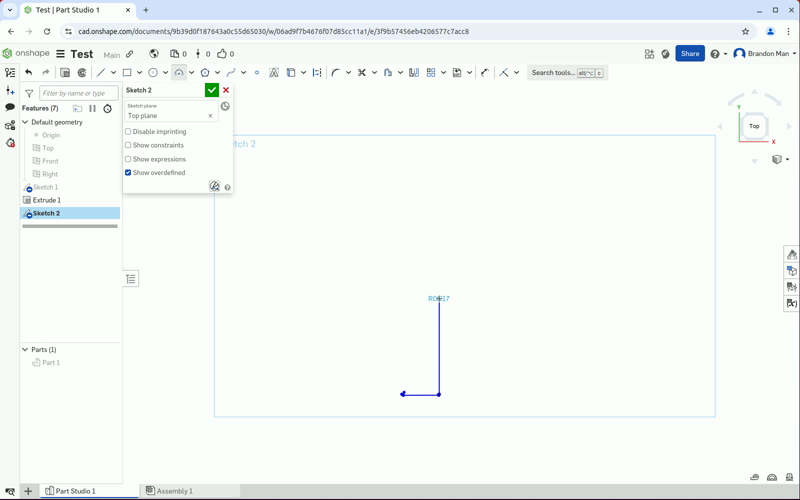
scroll(6)
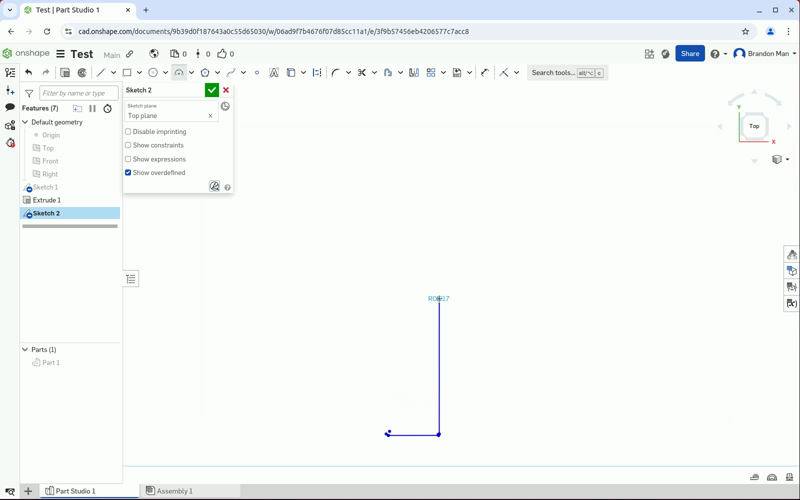
scroll(6)
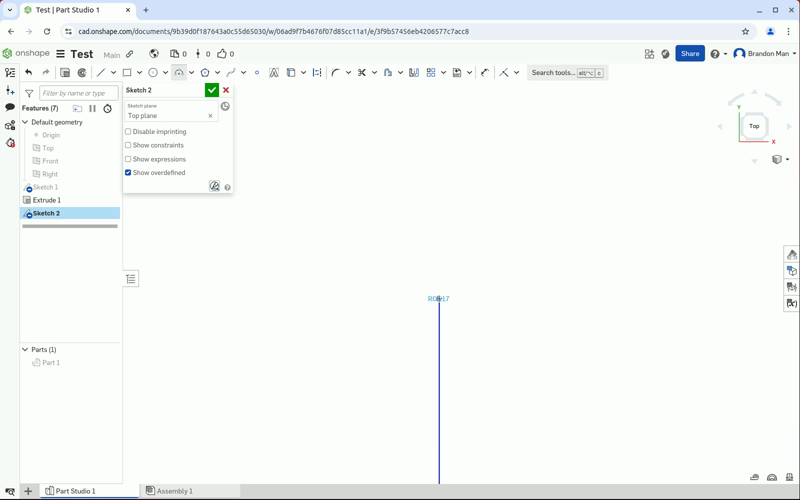
scroll(6)
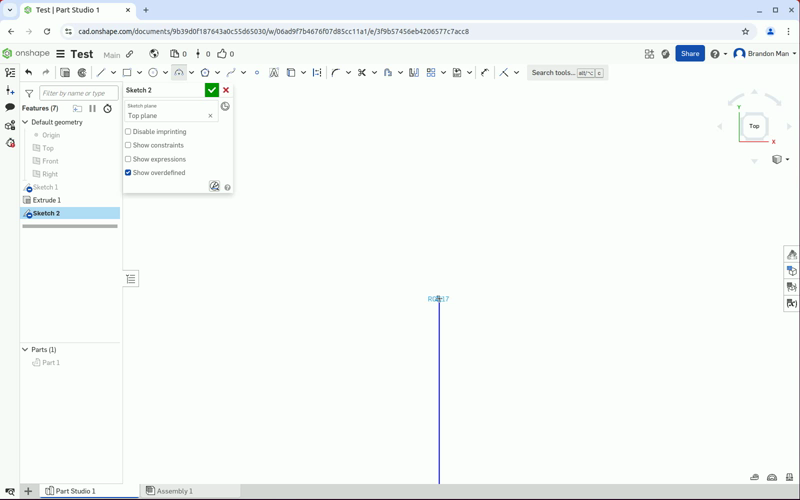
scroll(6)
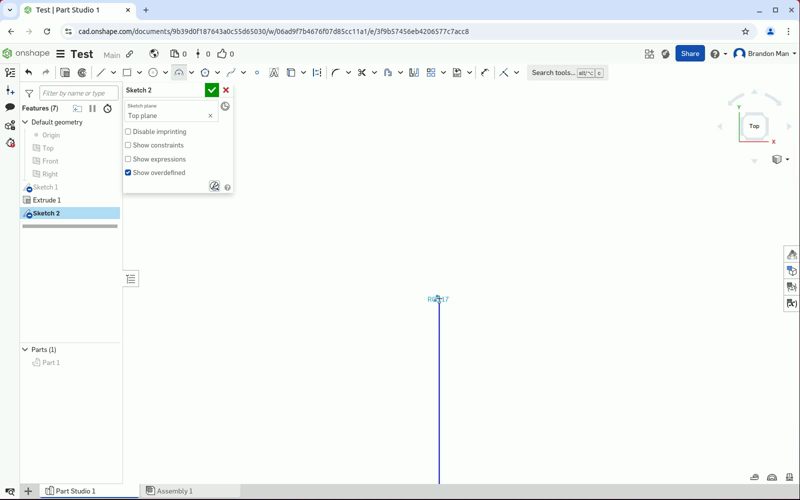
scroll(6)
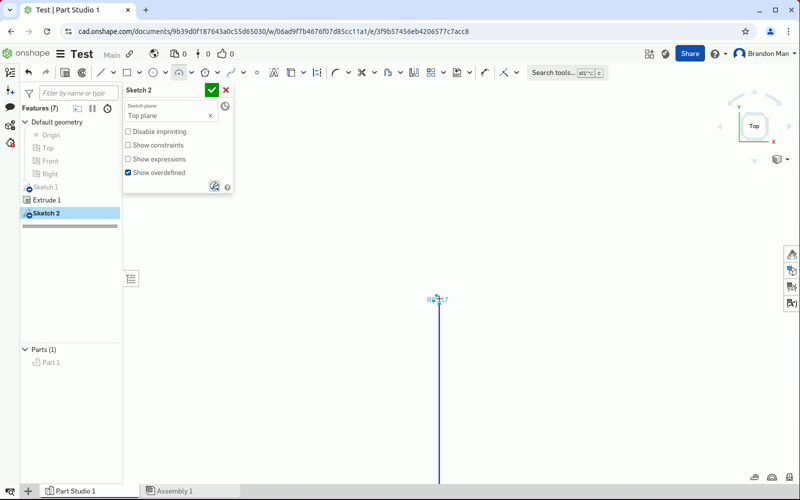
scroll(6)
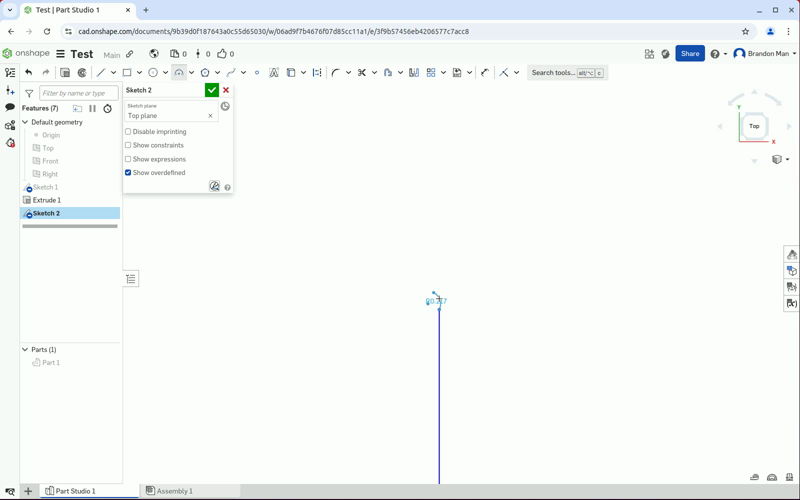
click(439, 298)
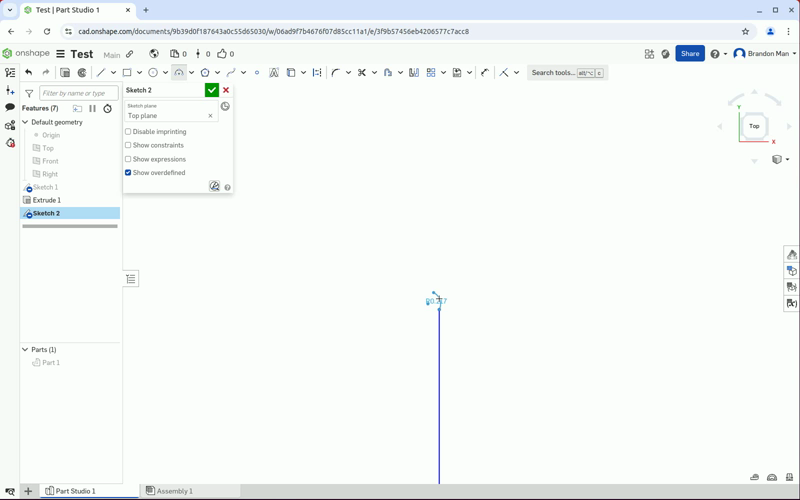
scroll(-6)
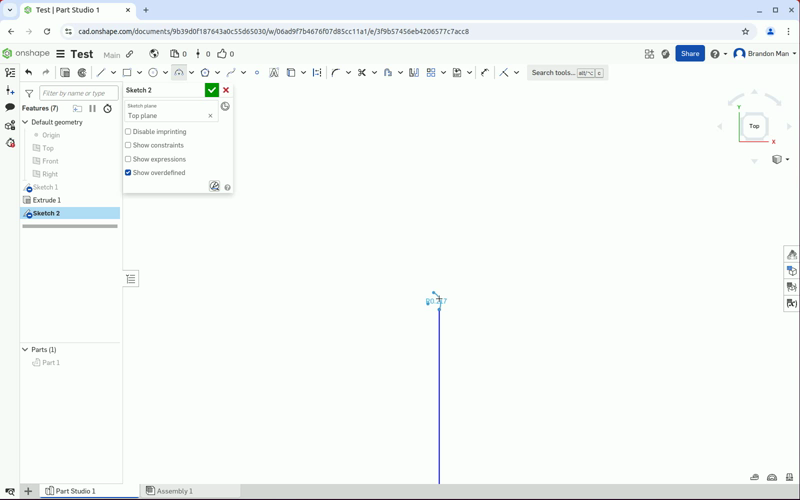
scroll(-6)
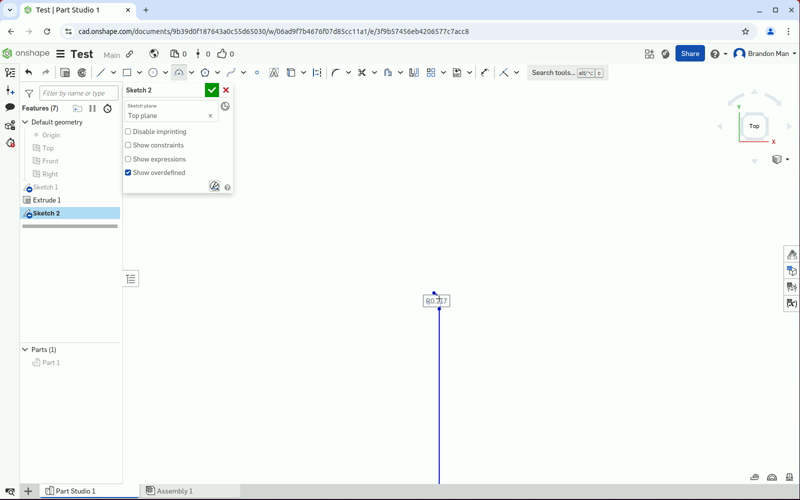
scroll(-6)
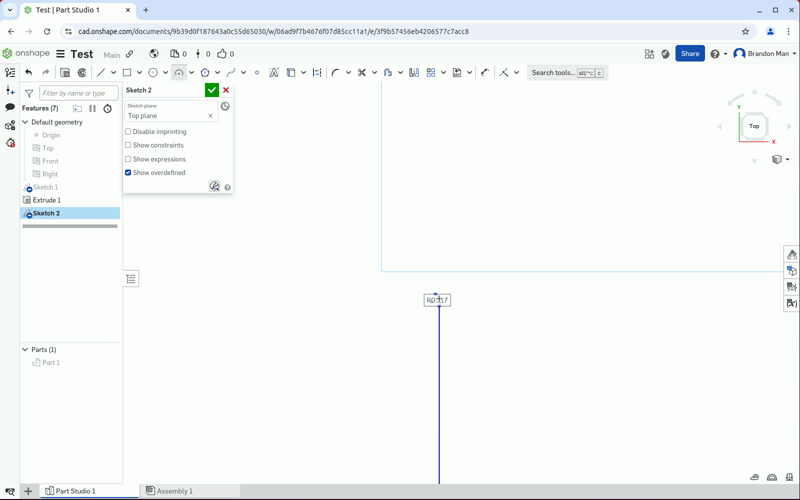
scroll(-6)
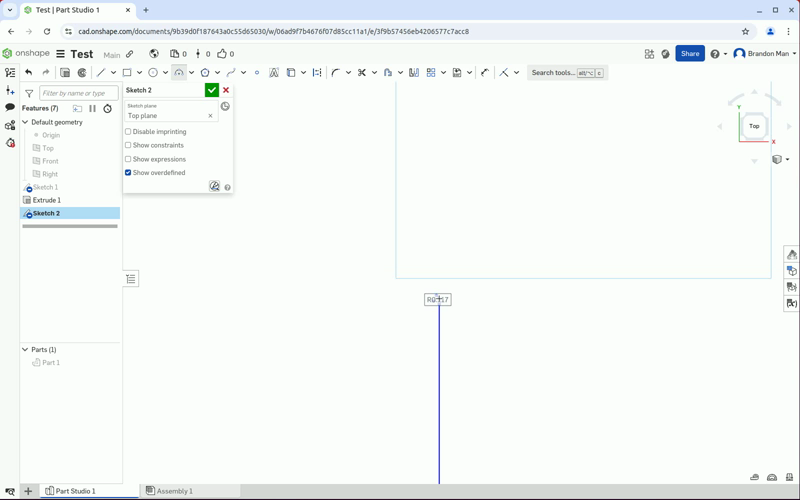
scroll(-6)
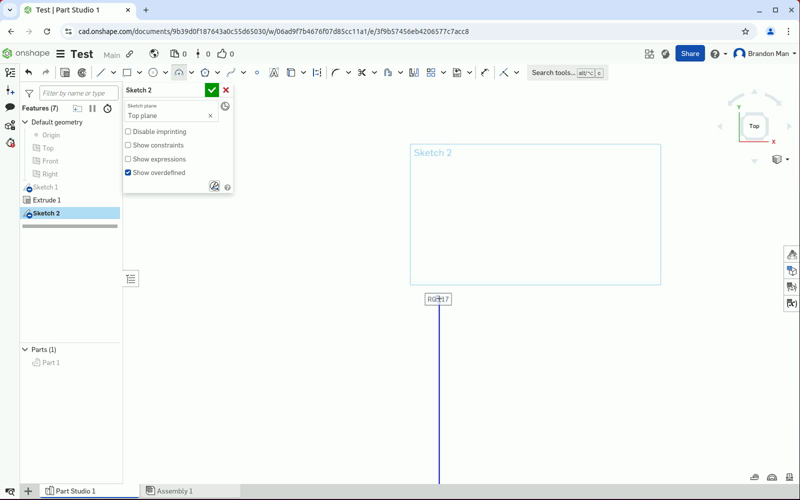
scroll(-6)
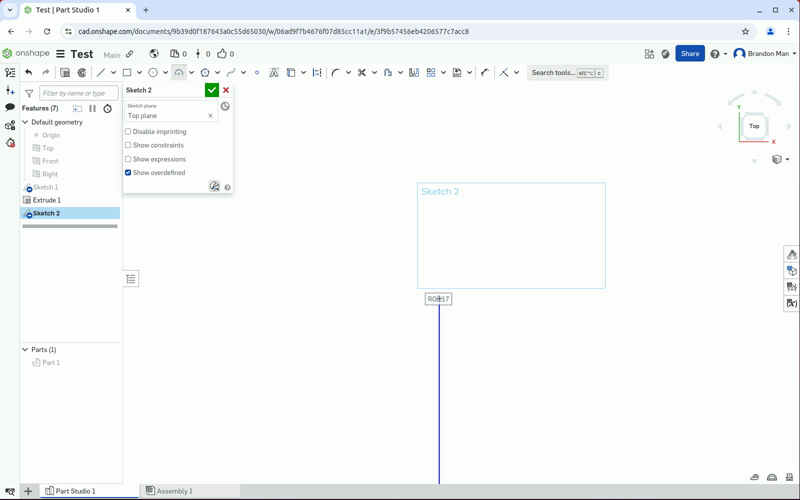
scroll(-6)
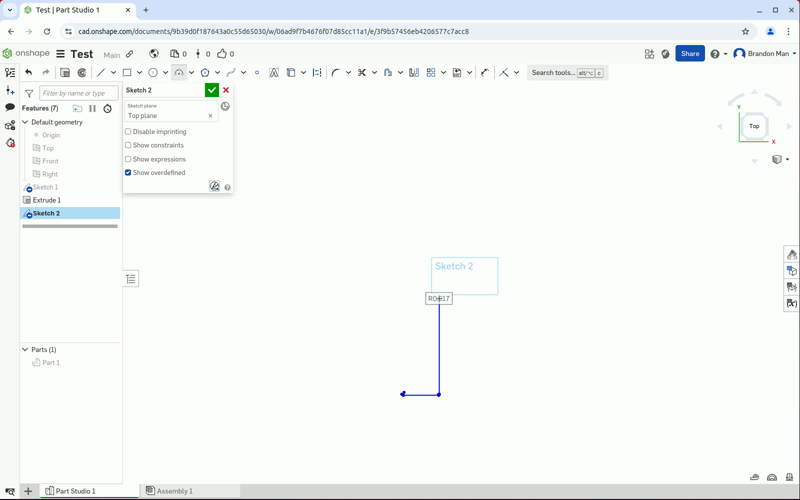
key_up(shift)
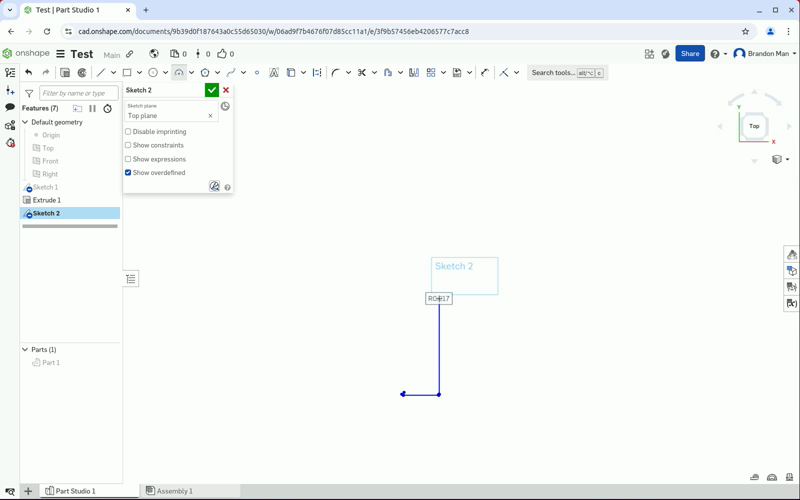
key(esc)
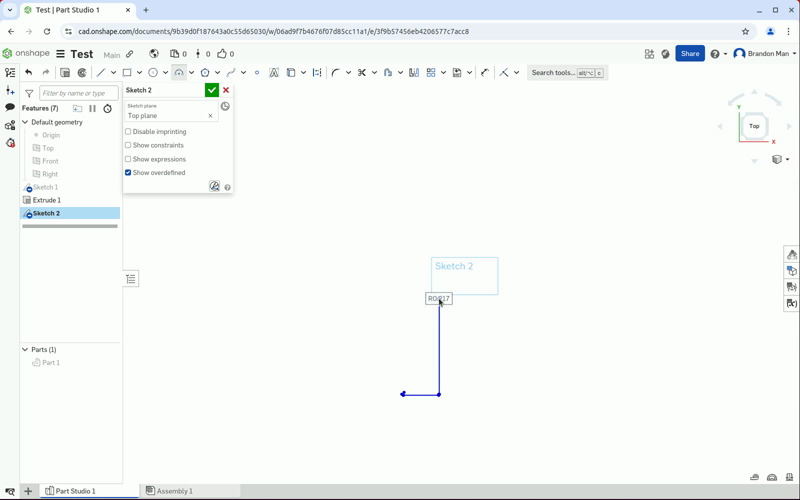
key(l)
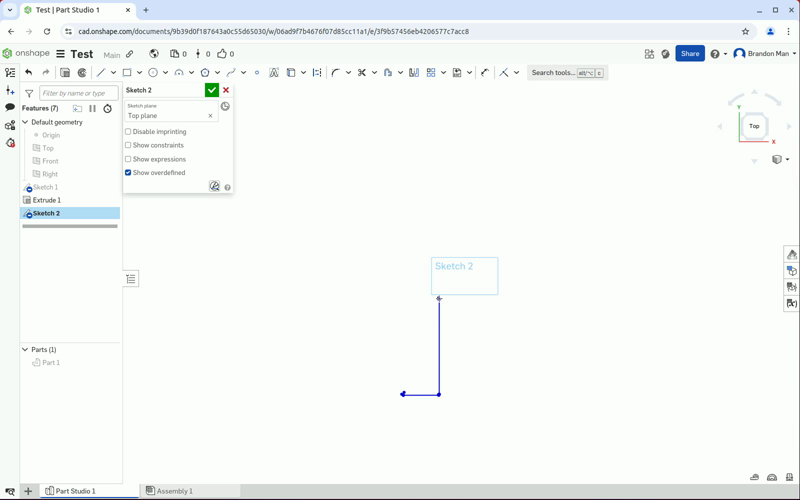
mouse_move(438, 297)
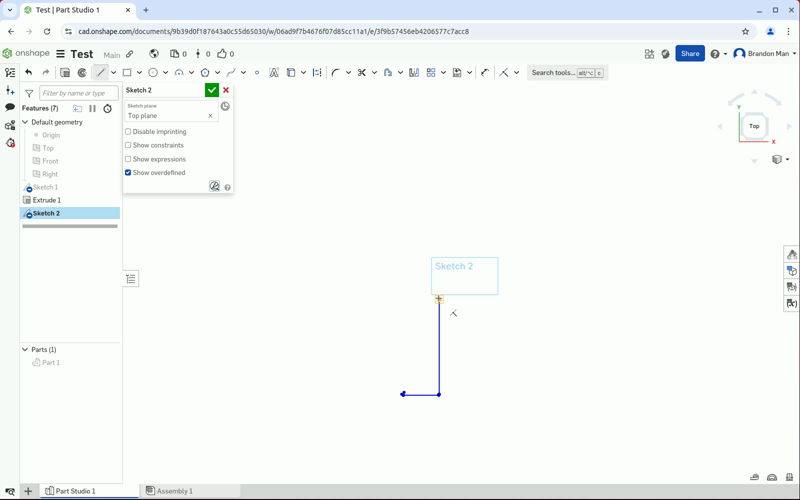
scroll(6)
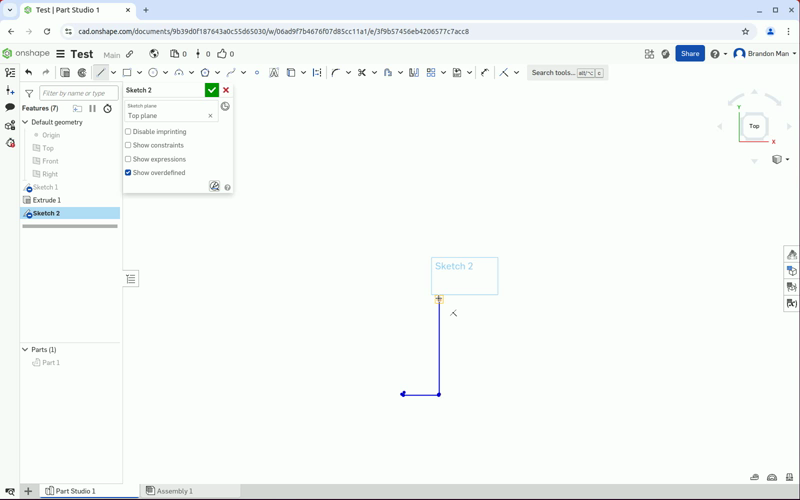
scroll(6)
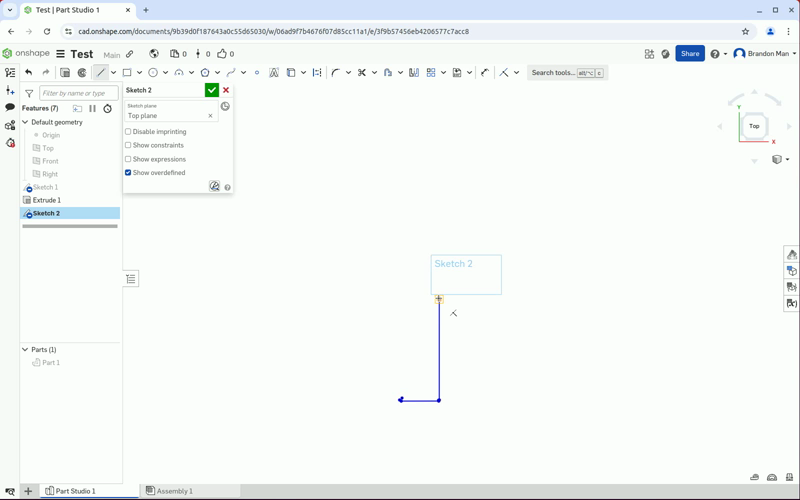
scroll(6)
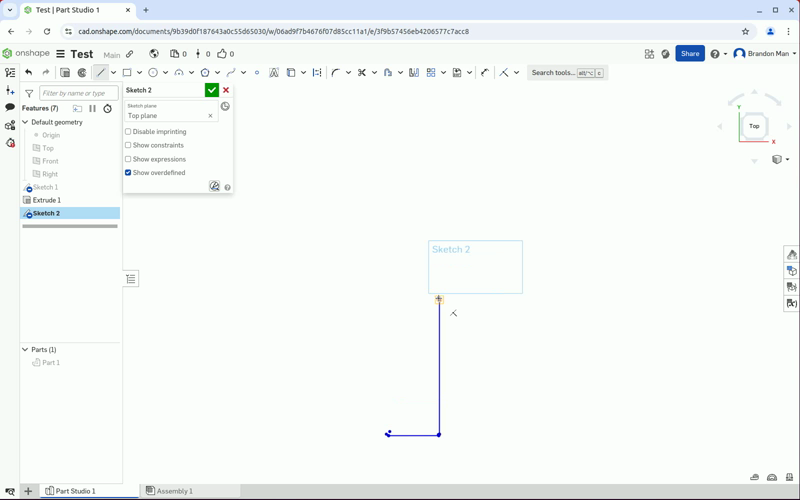
scroll(6)
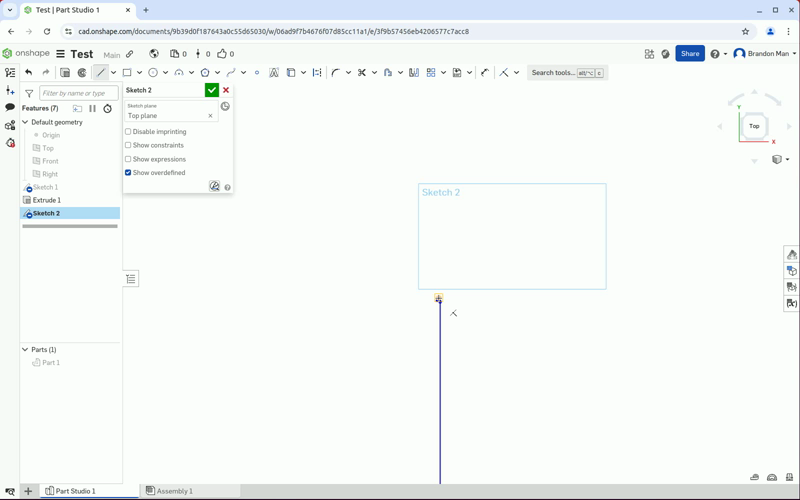
scroll(6)
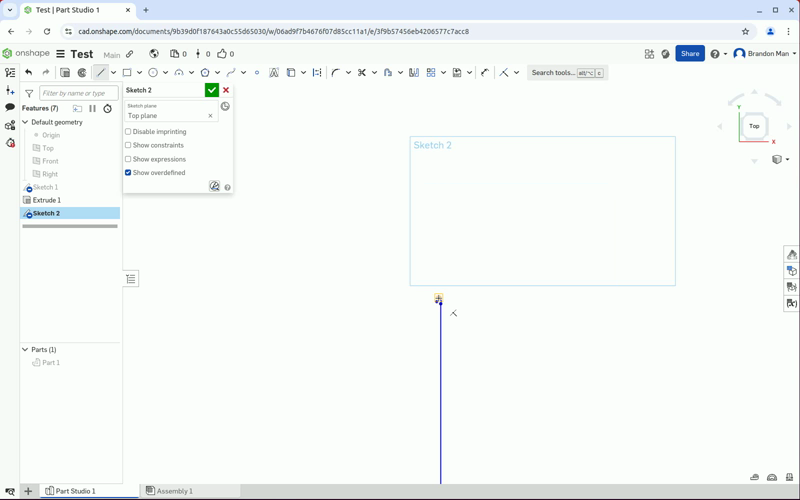
scroll(6)
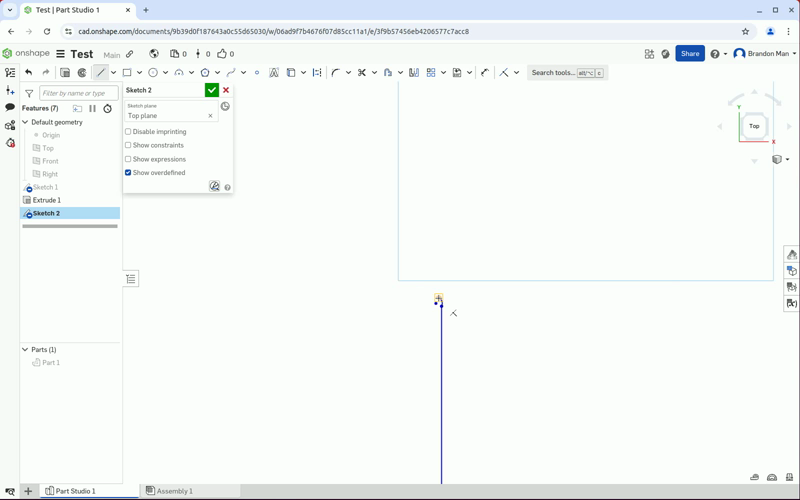
scroll(6)
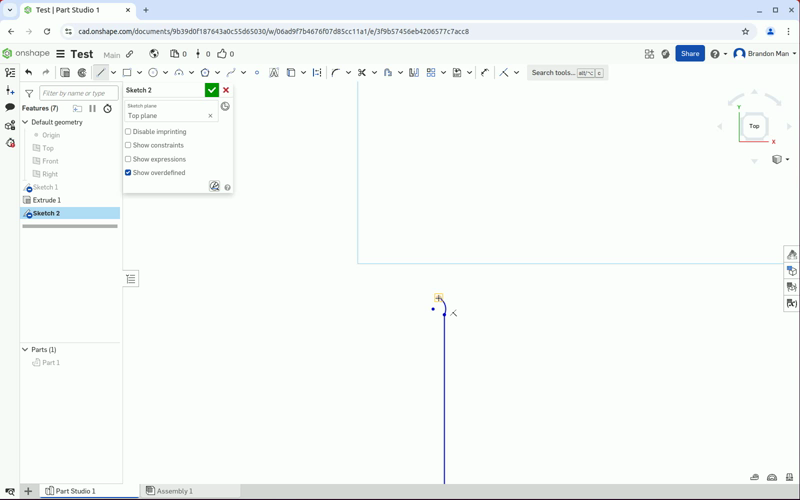
click(438, 297)
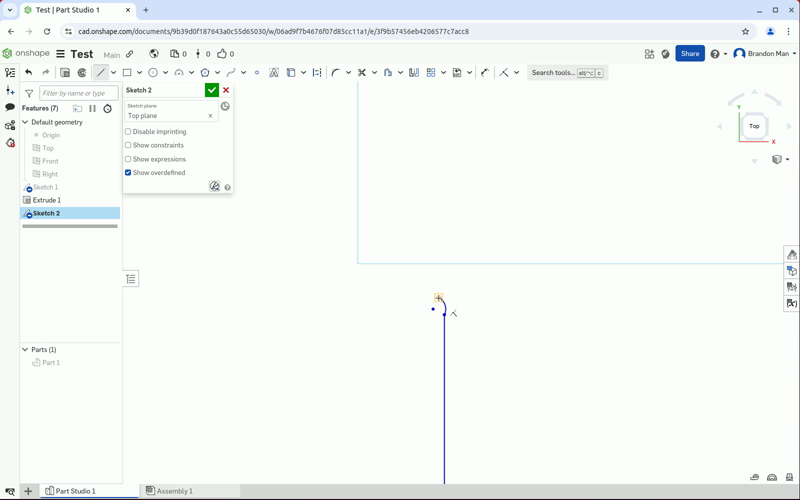
scroll(-6)
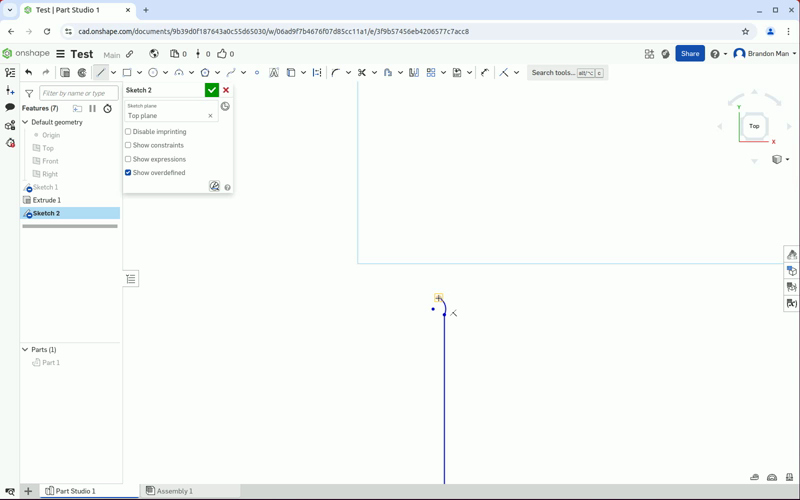
scroll(-6)
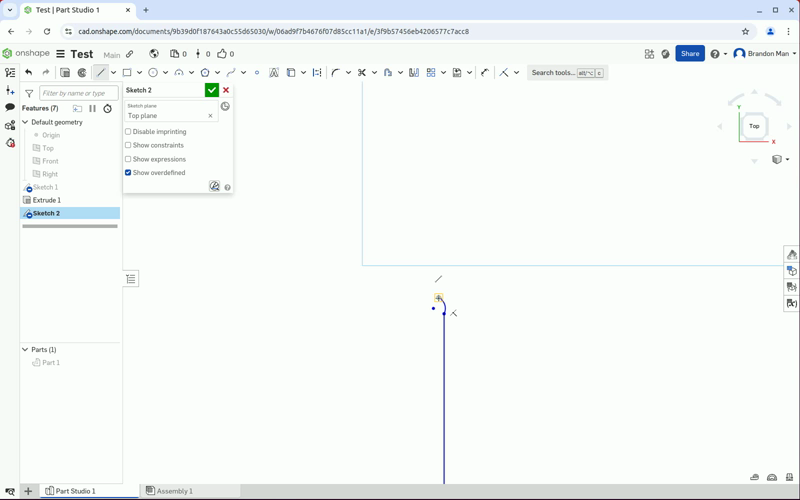
scroll(-6)
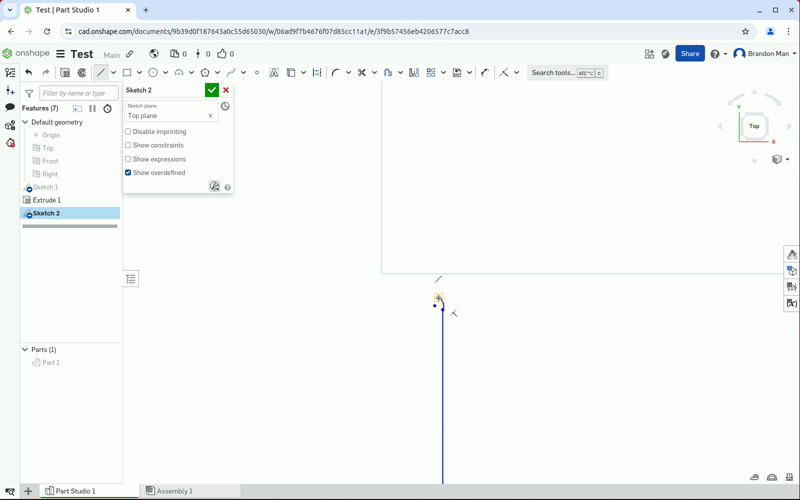
scroll(-6)
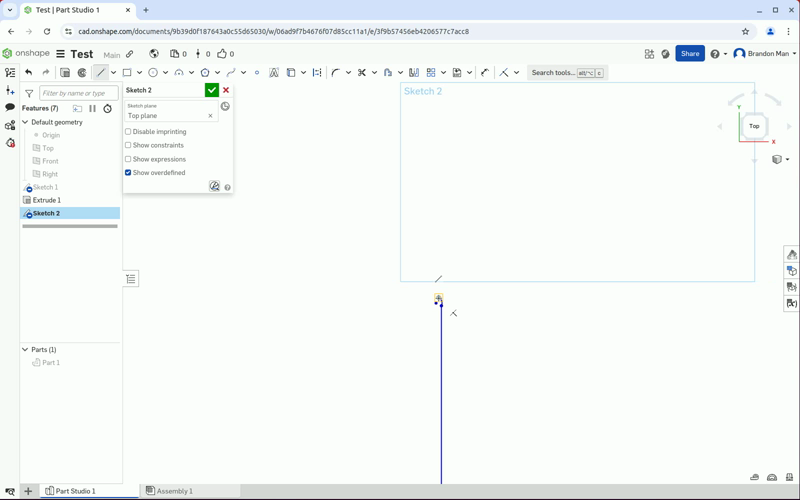
scroll(-6)
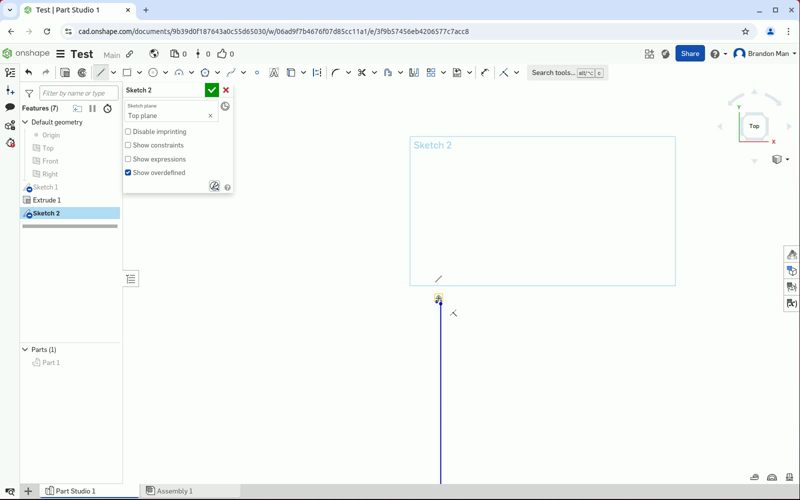
scroll(-6)
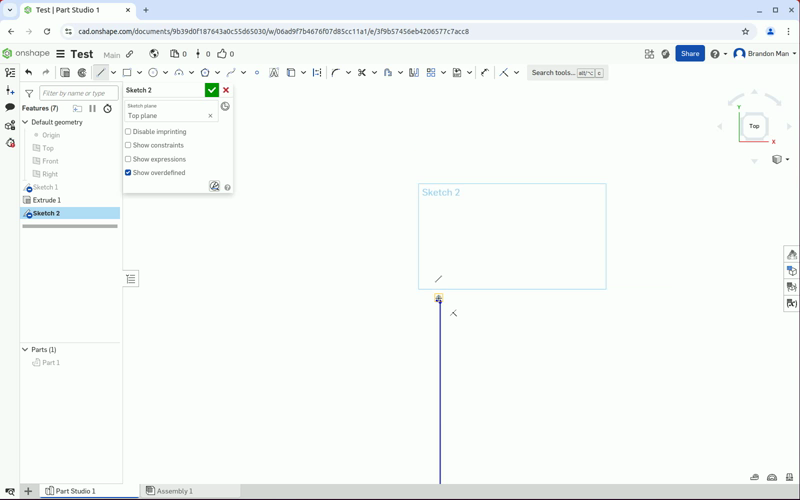
scroll(-6)
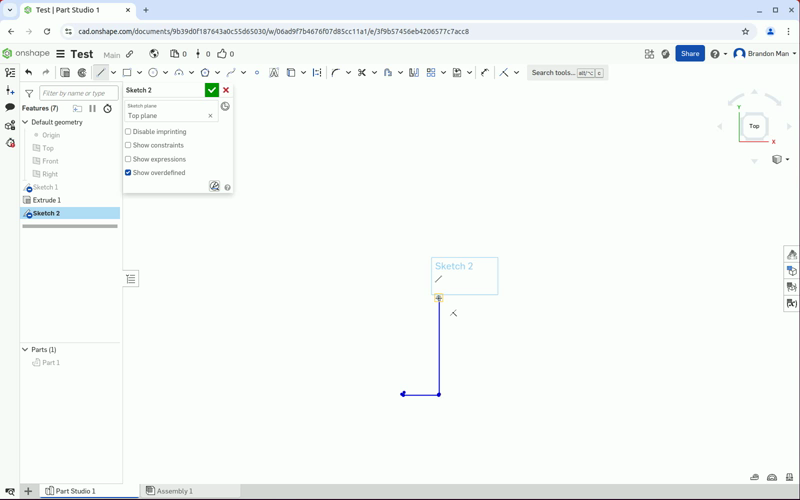
key_down(shift)
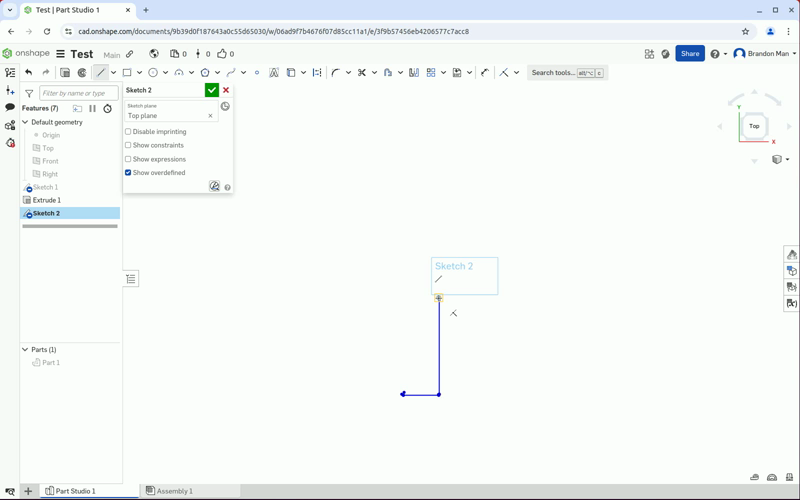
mouse_move(468, 297)
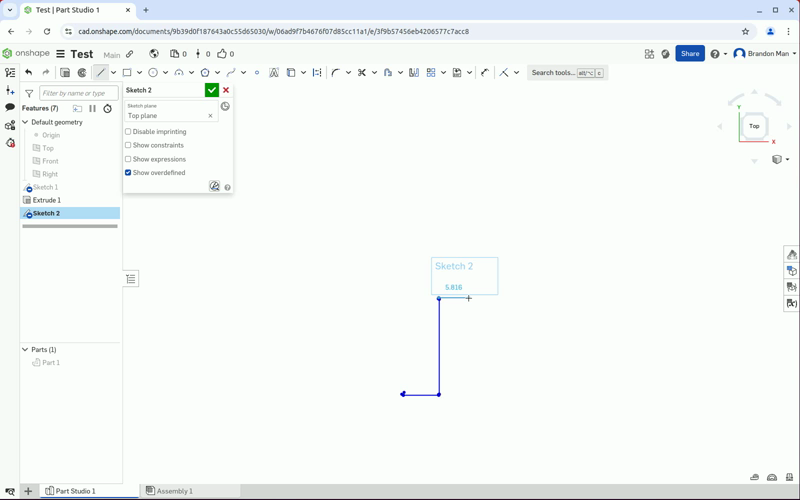
mouse_move(403, 297)
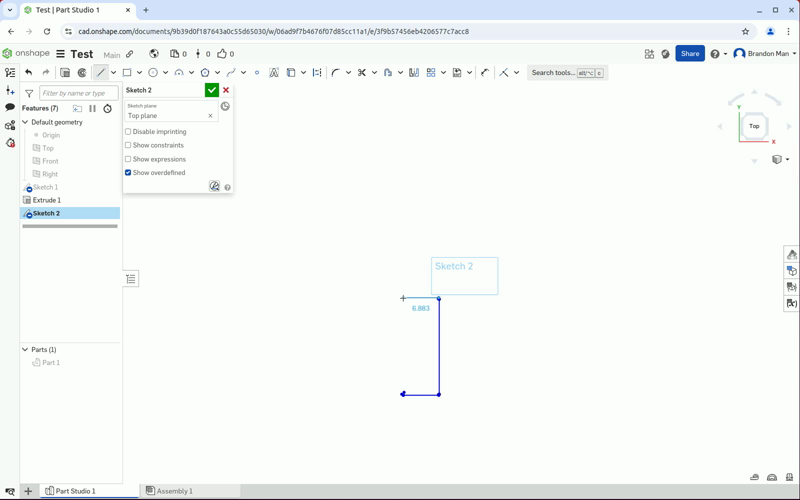
click(403, 297)
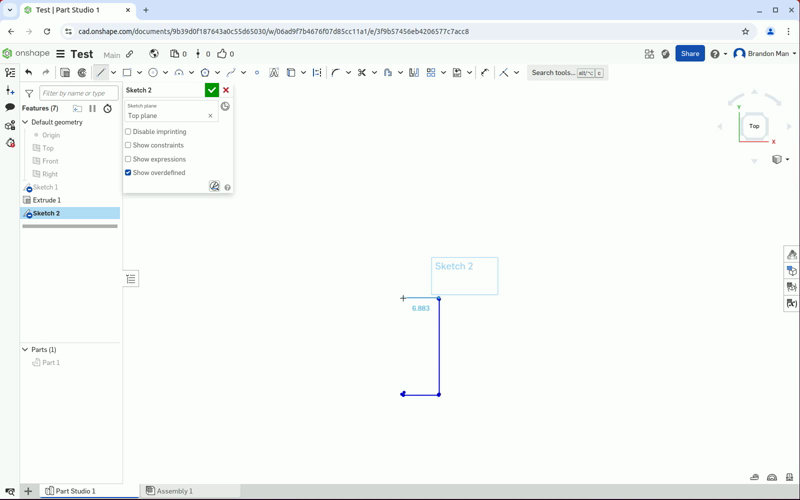
key_up(shift)
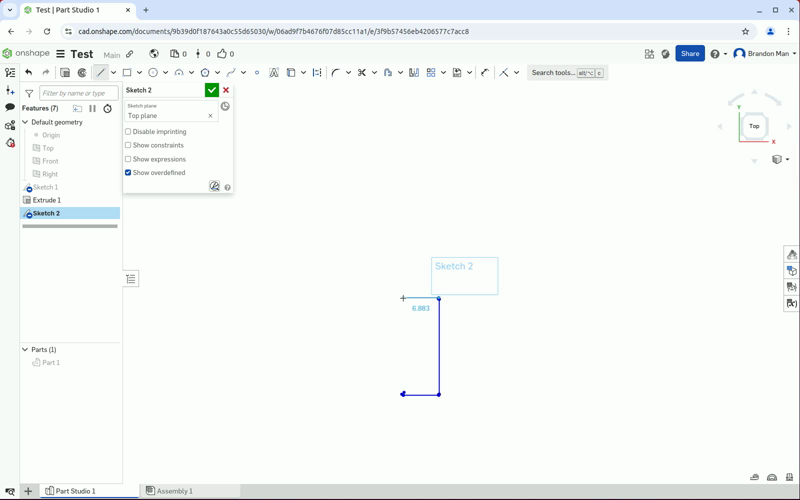
key(esc)
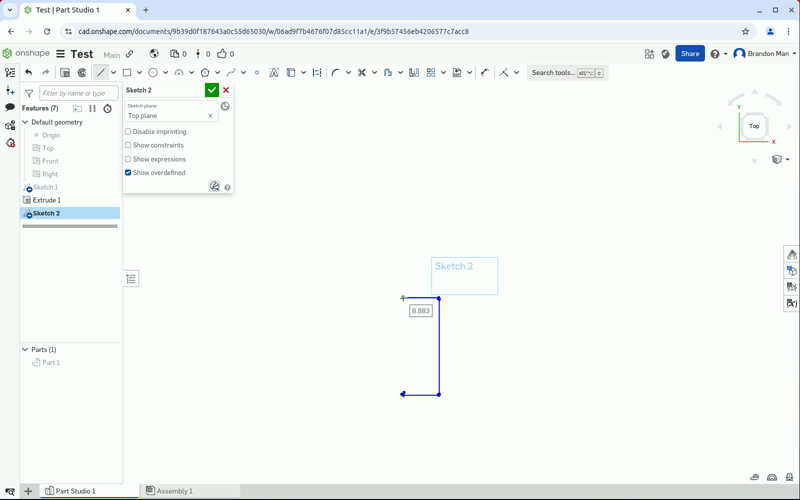
key(a)
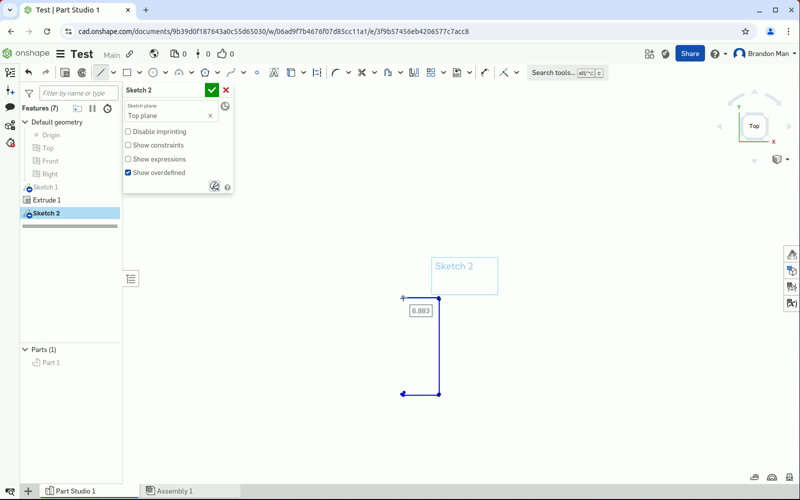
mouse_move(403, 297)
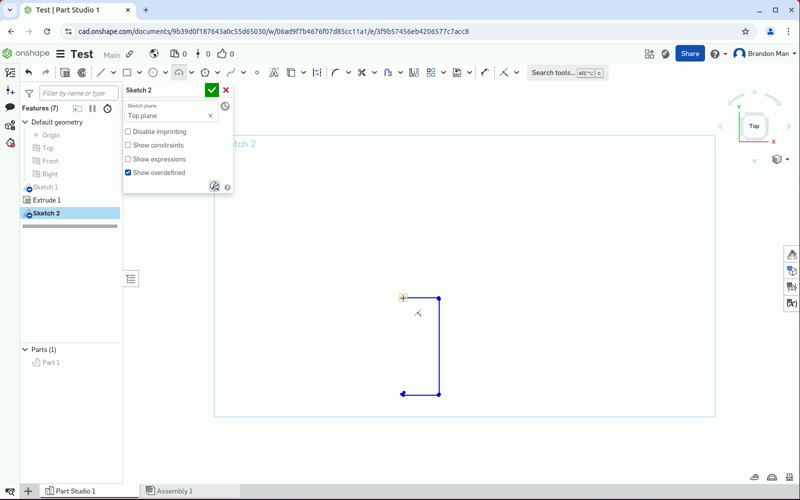
click(403, 297)
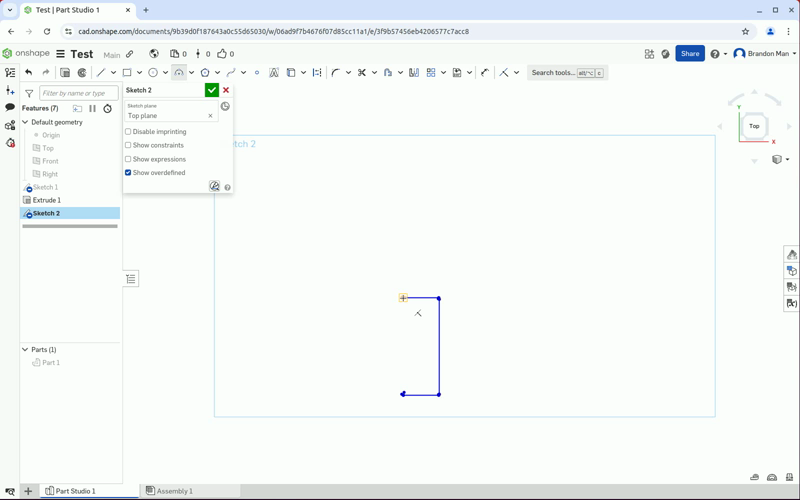
key_down(shift)
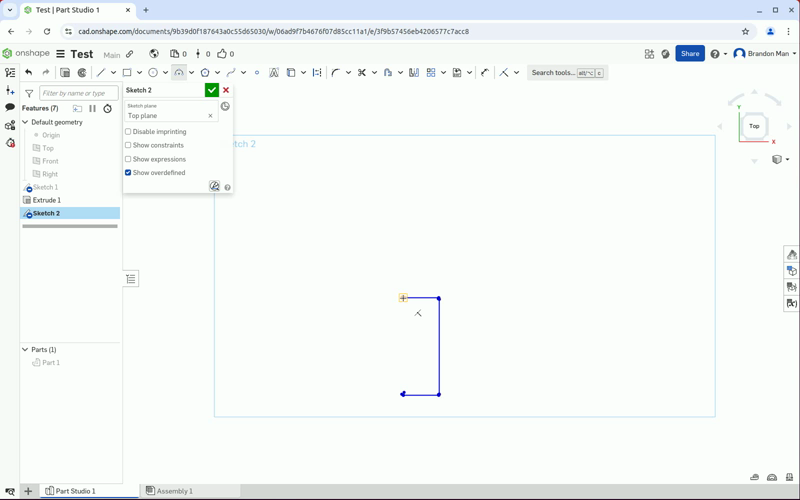
mouse_move(401, 299)
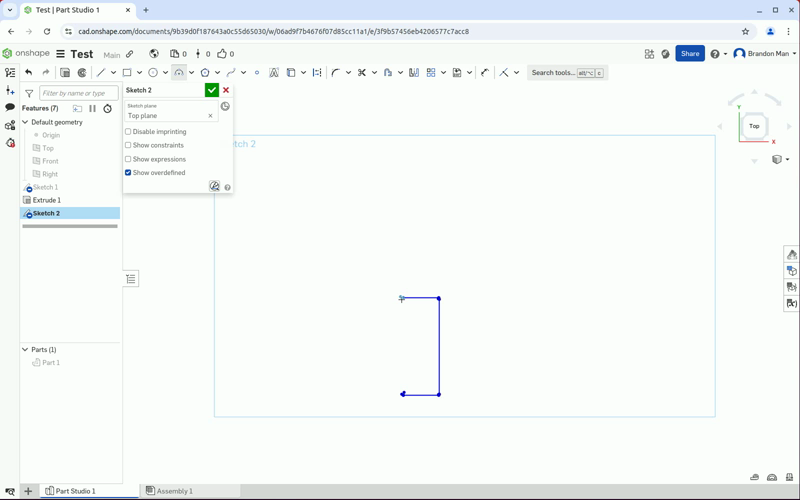
scroll(6)
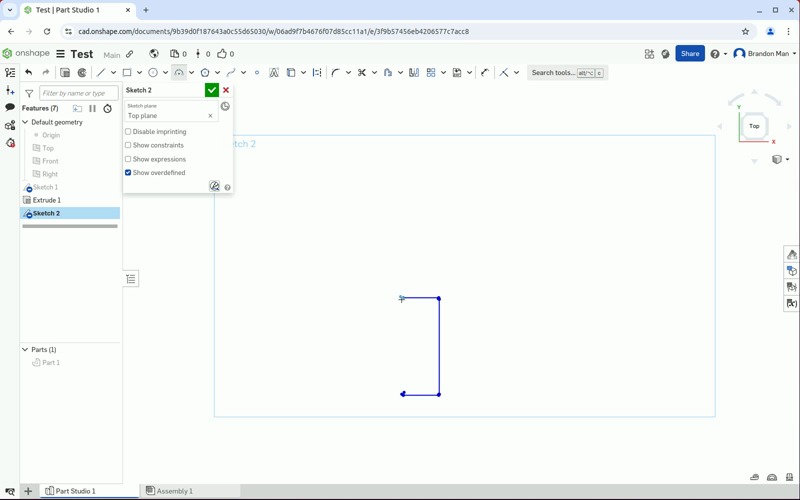
scroll(6)
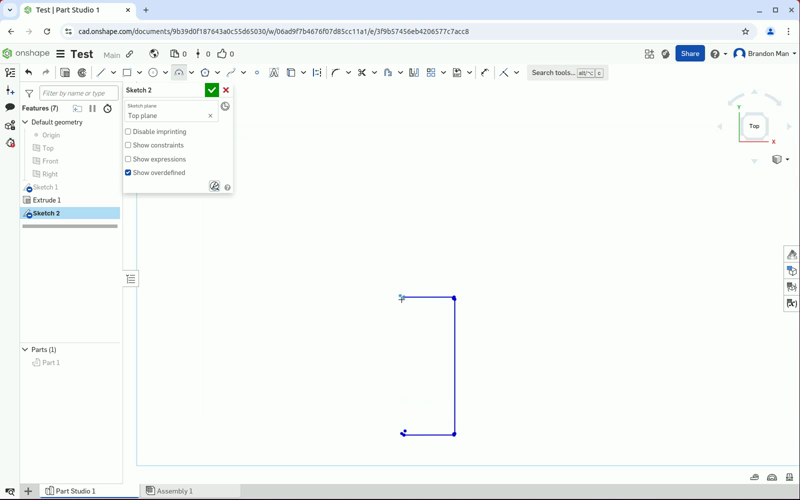
scroll(6)
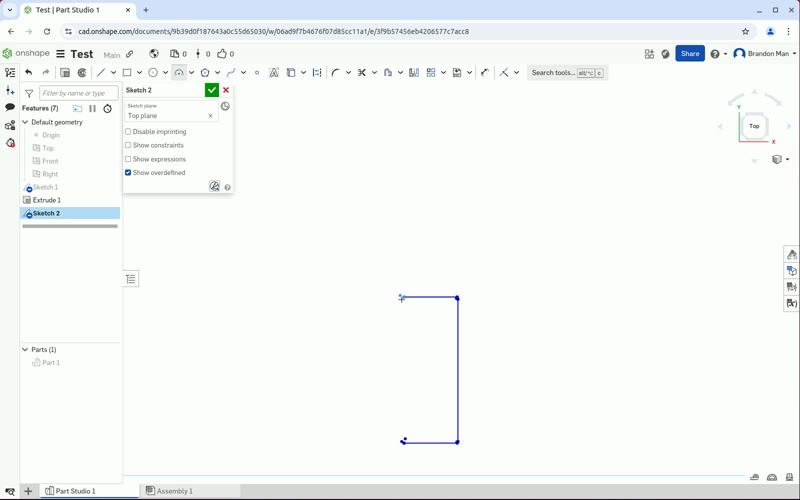
scroll(6)
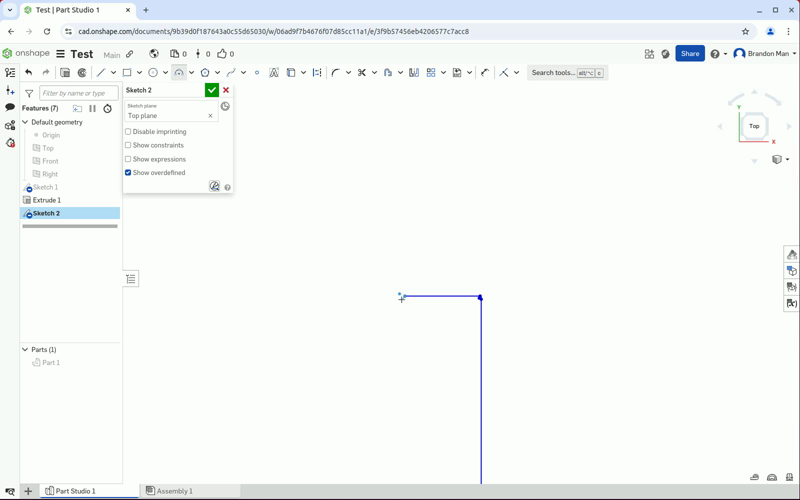
scroll(6)
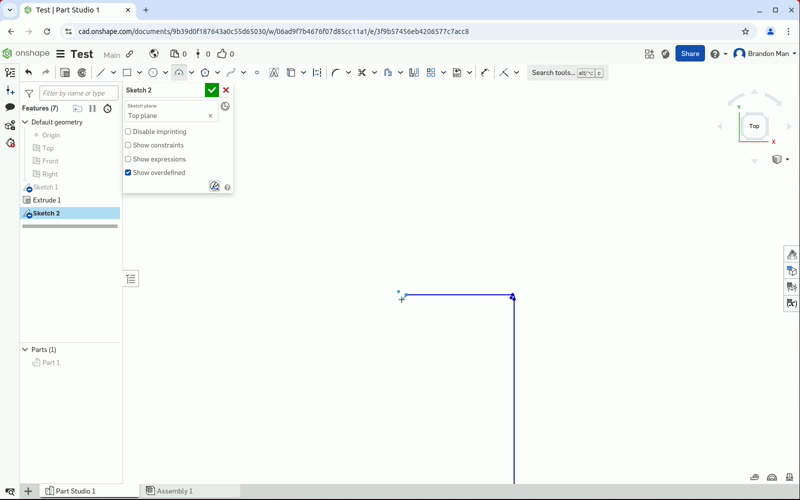
scroll(6)
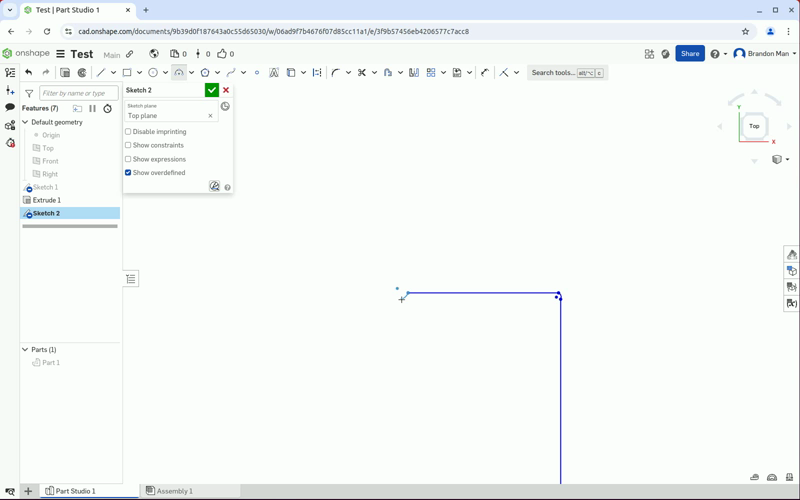
scroll(6)
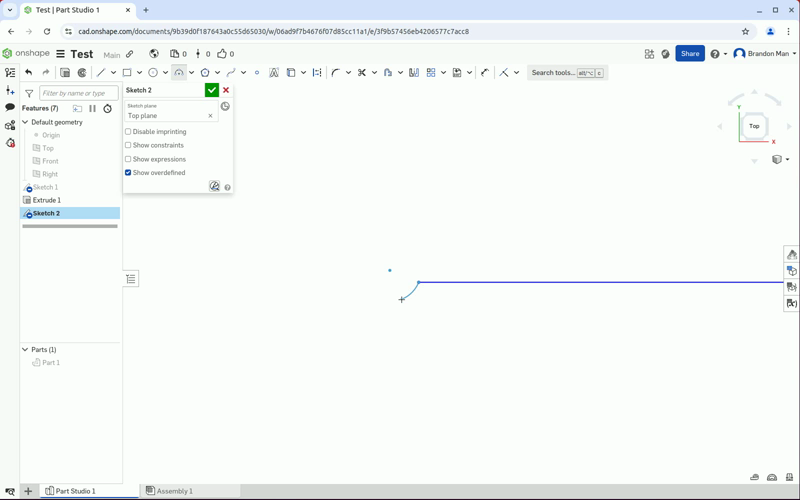
click(401, 299)
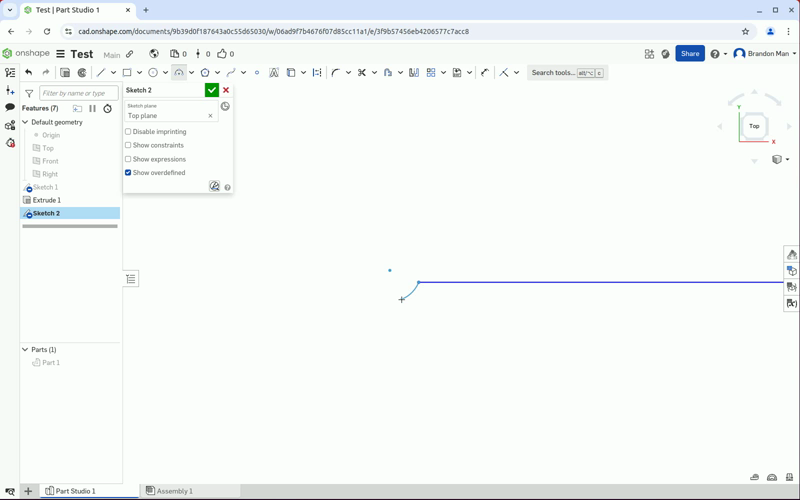
scroll(-6)
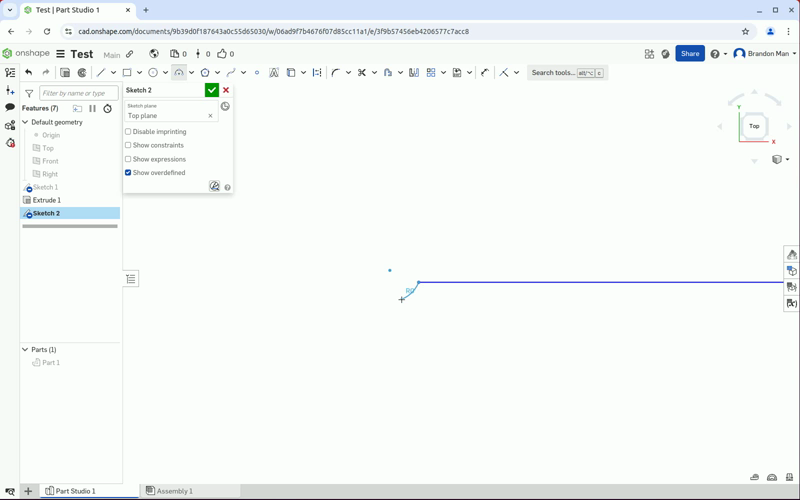
scroll(-6)
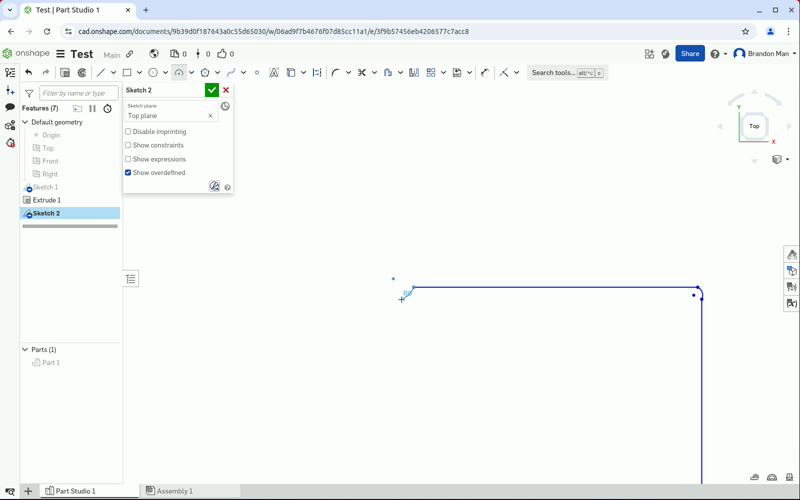
scroll(-6)
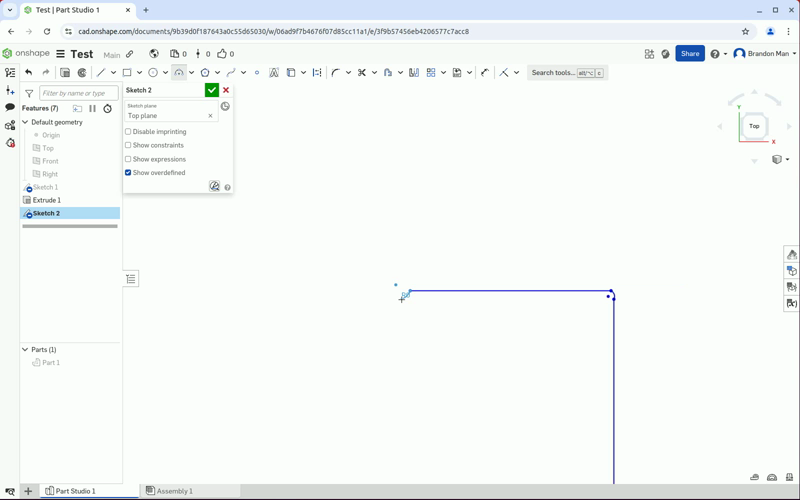
scroll(-6)
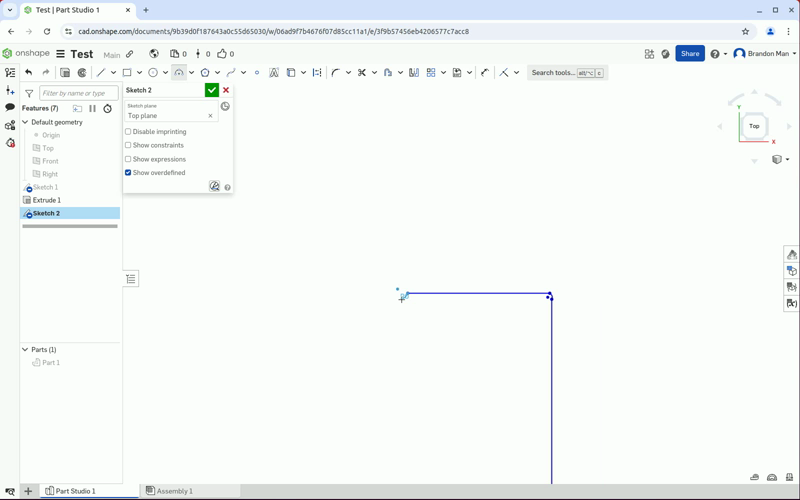
scroll(-6)
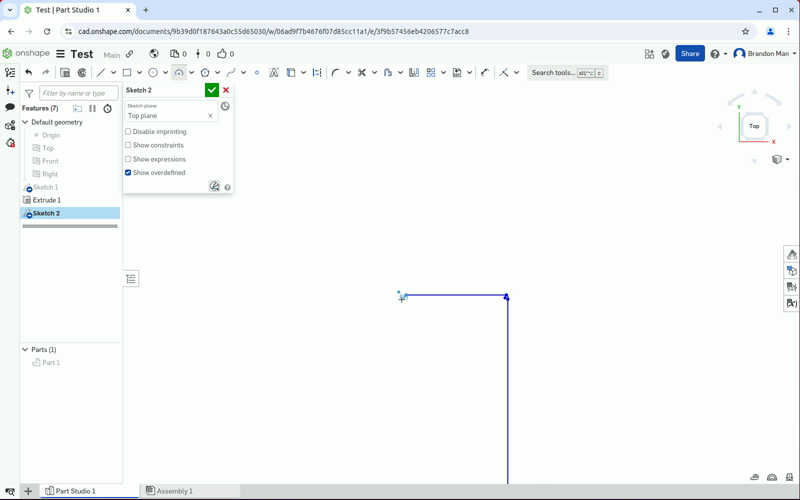
scroll(-6)
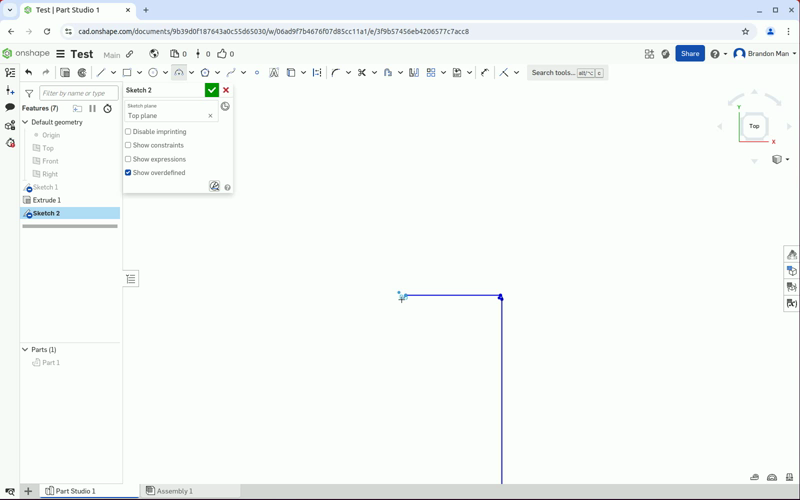
scroll(-6)
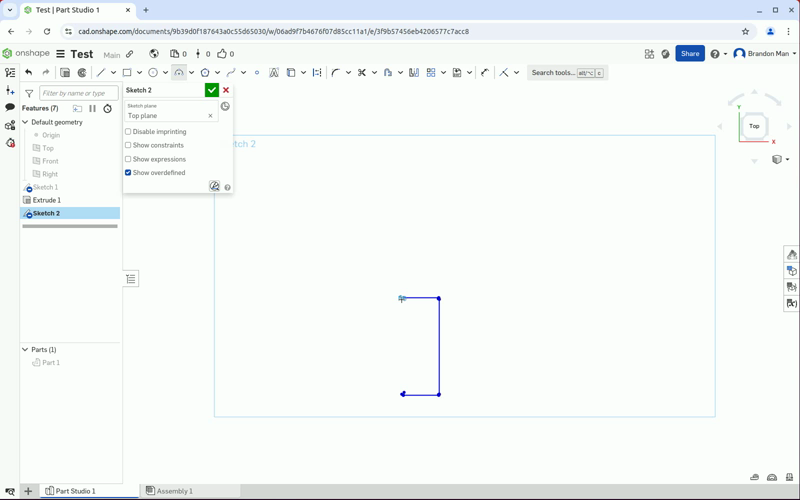
mouse_move(402, 298)
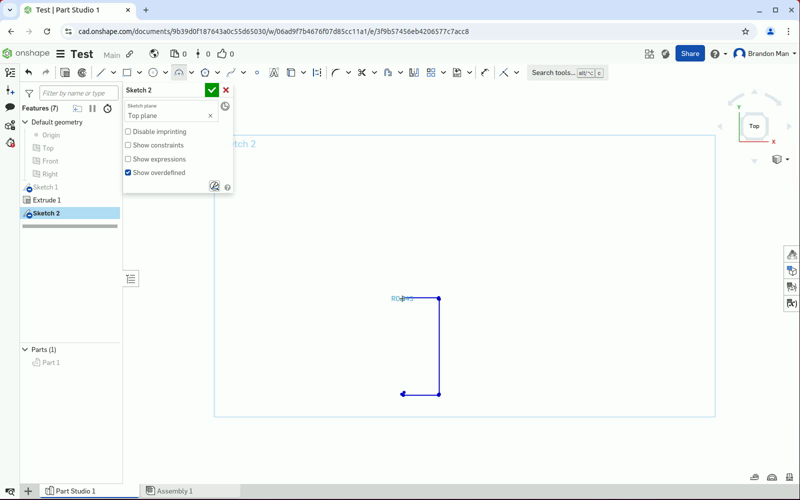
scroll(6)
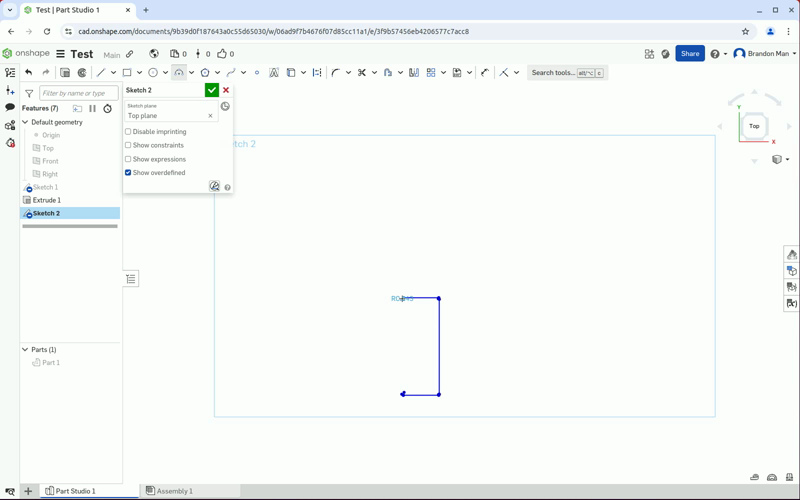
scroll(6)
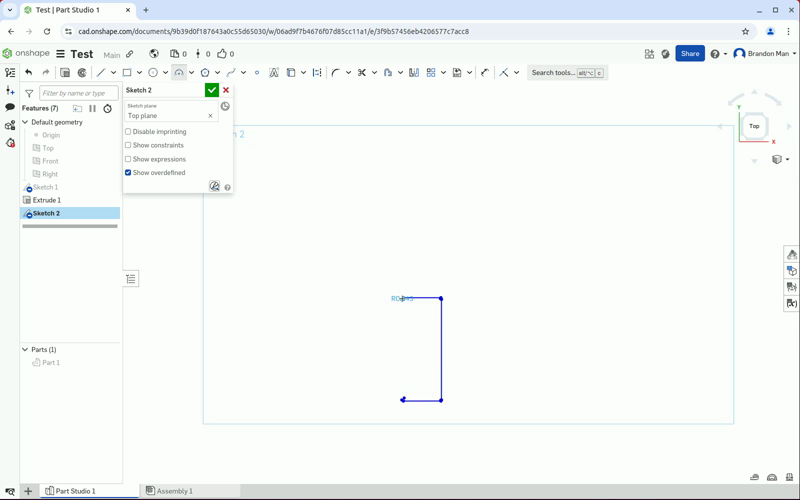
scroll(6)
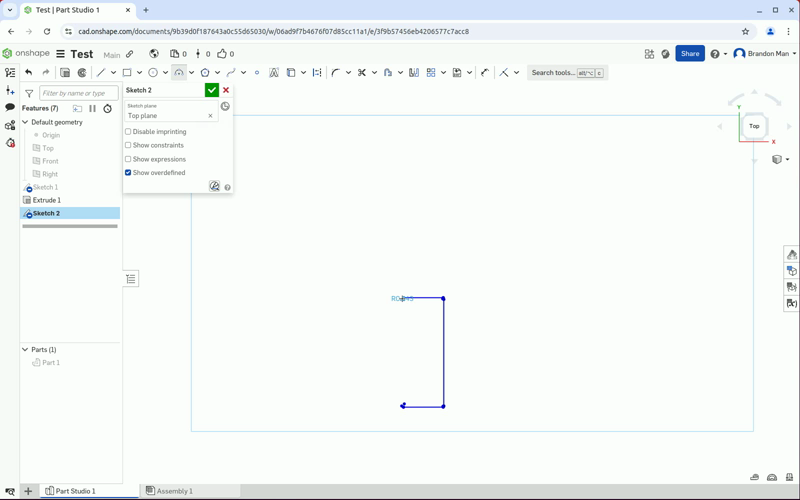
scroll(6)
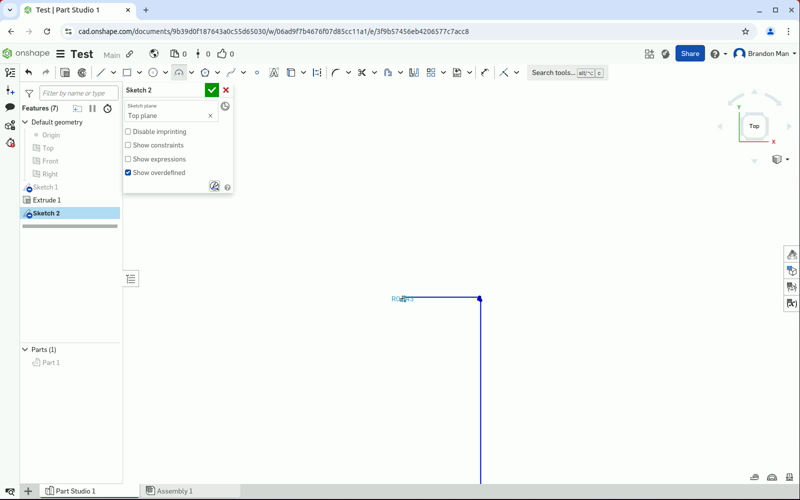
scroll(6)
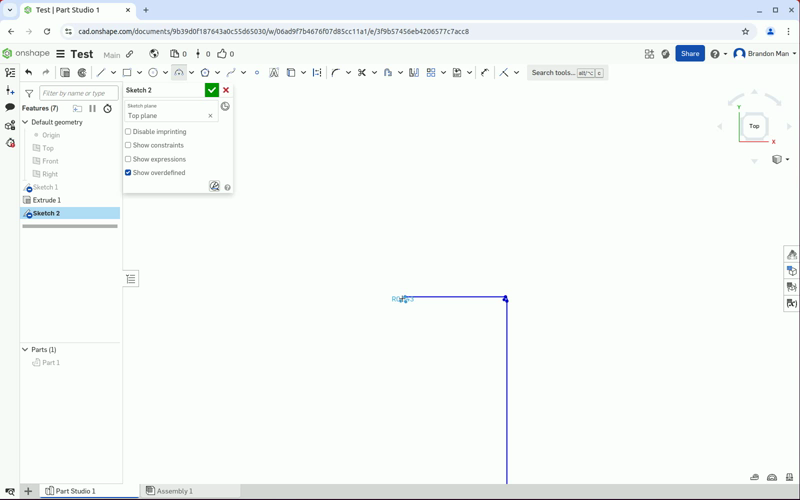
scroll(6)
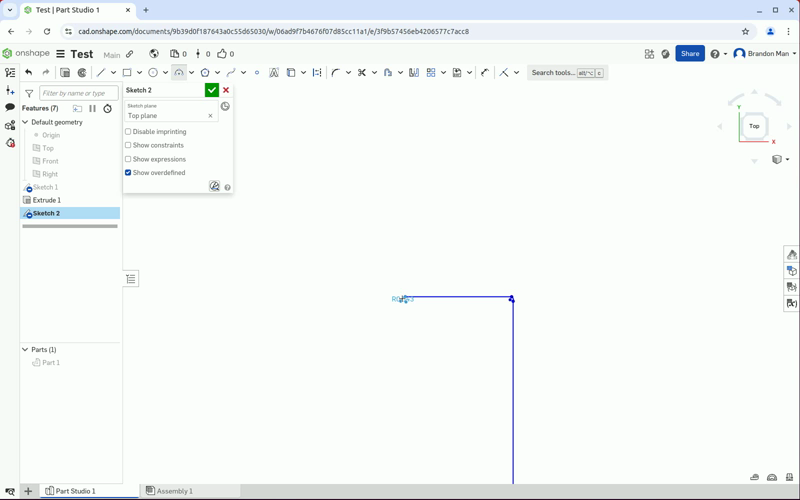
scroll(6)
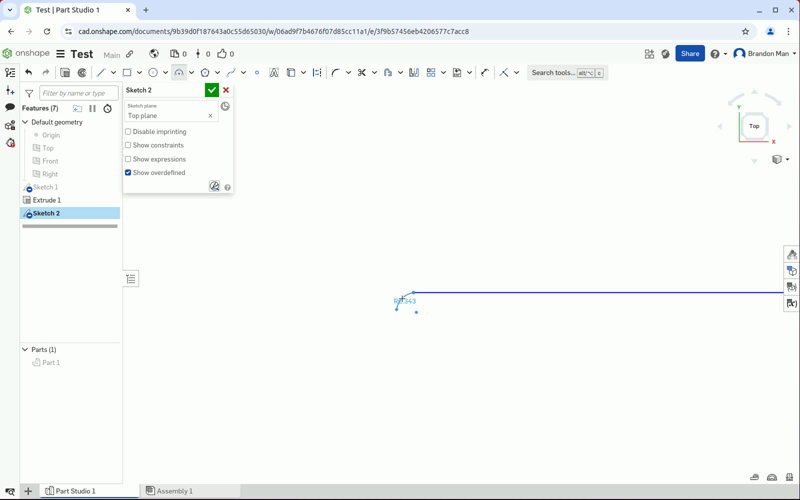
click(402, 298)
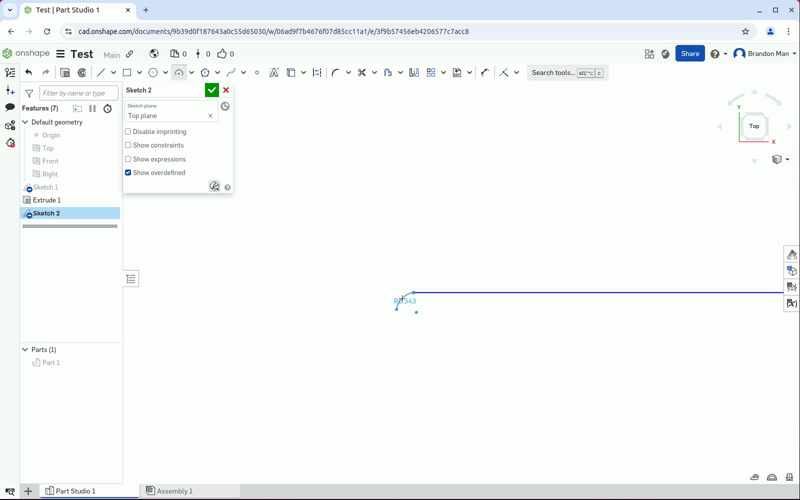
scroll(-6)
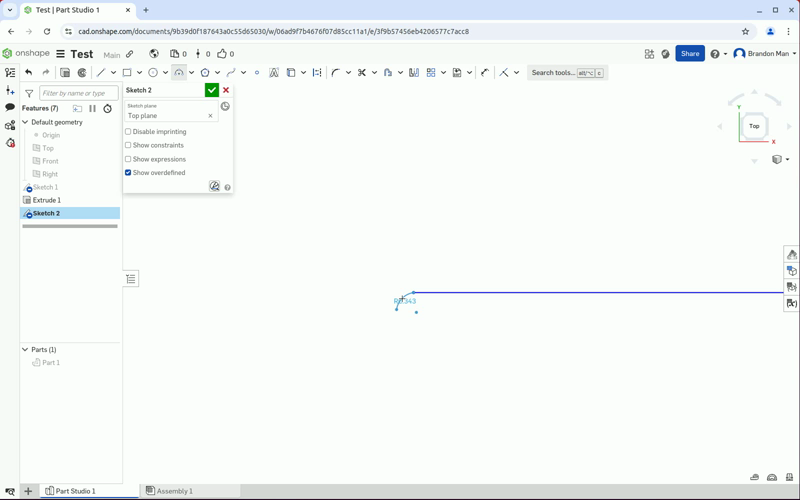
scroll(-6)
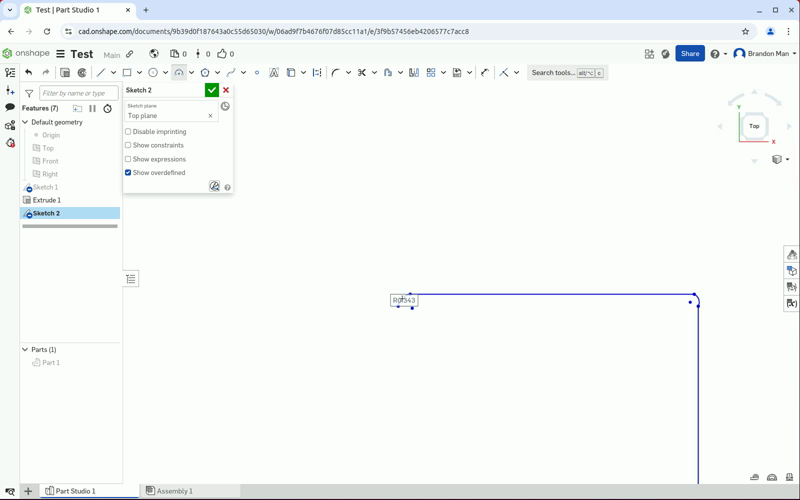
scroll(-6)
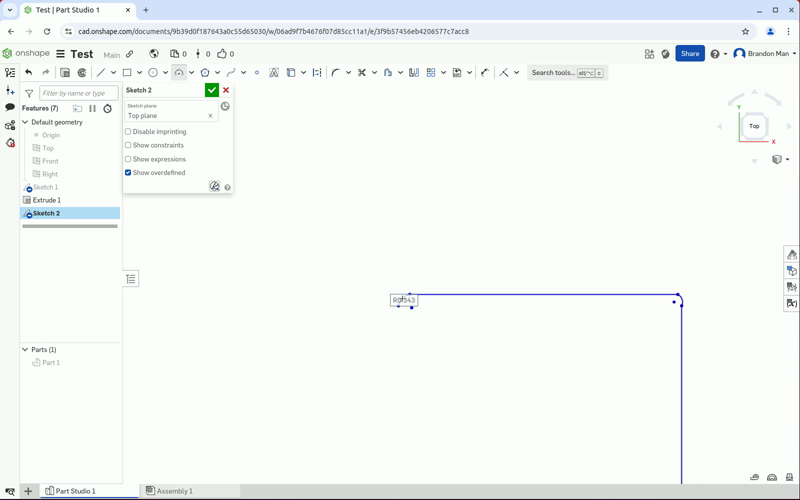
scroll(-6)
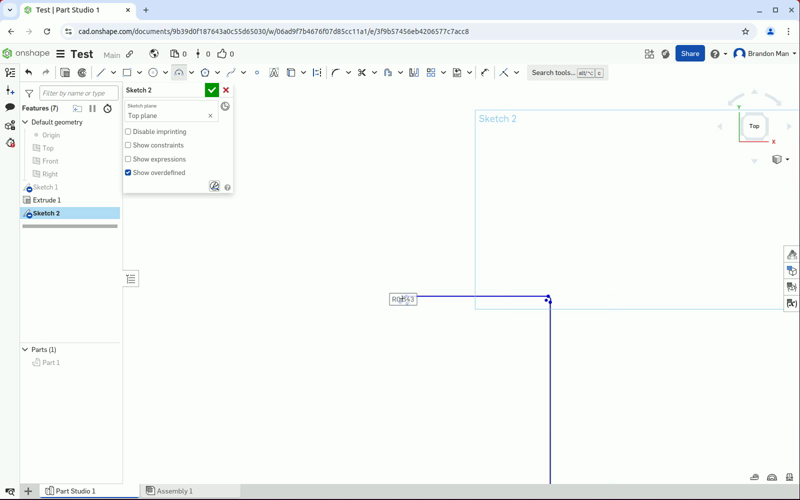
scroll(-6)
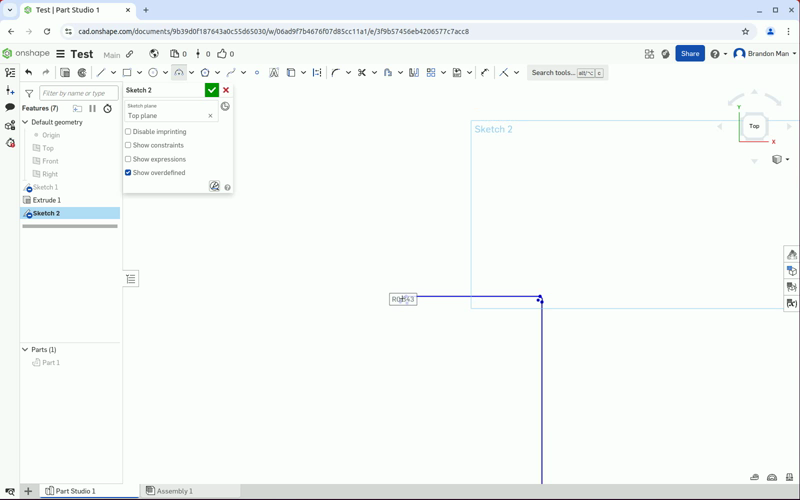
scroll(-6)
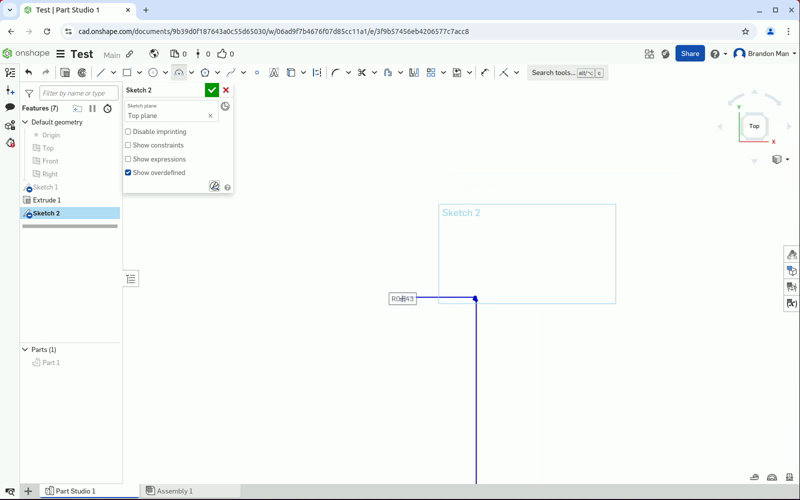
scroll(-6)
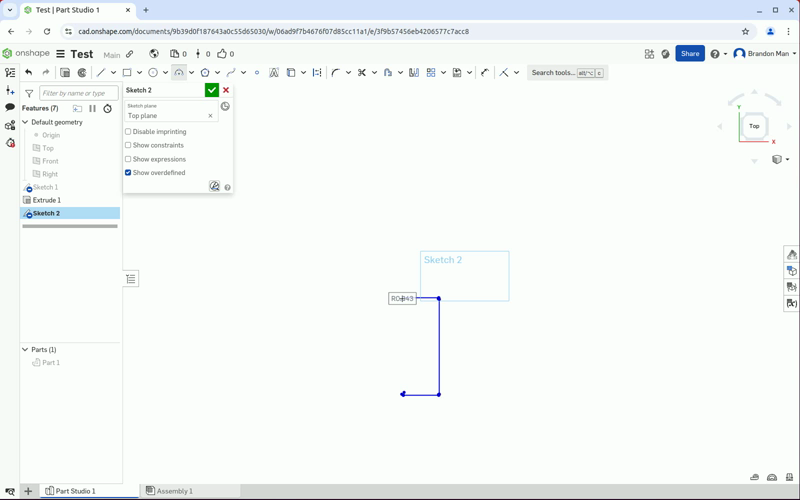
key_up(shift)
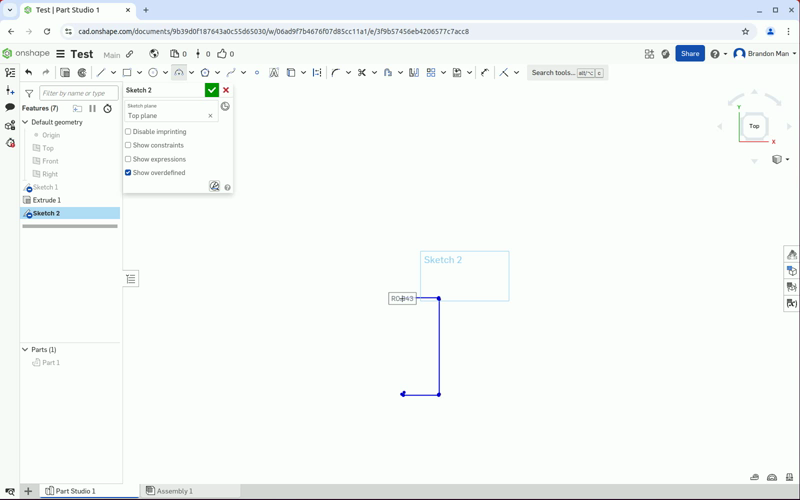
key(esc)
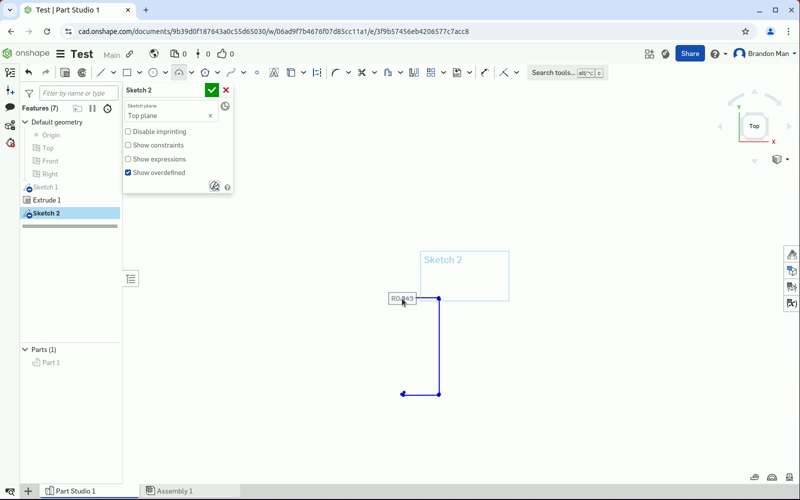
key(l)
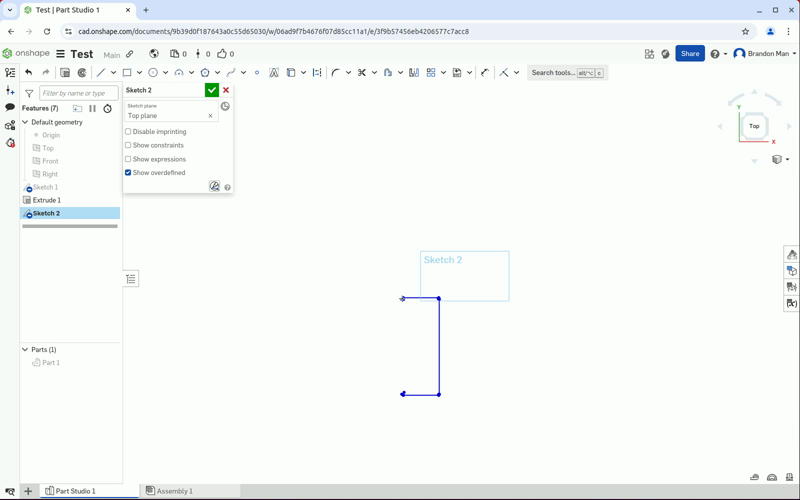
mouse_move(401, 299)
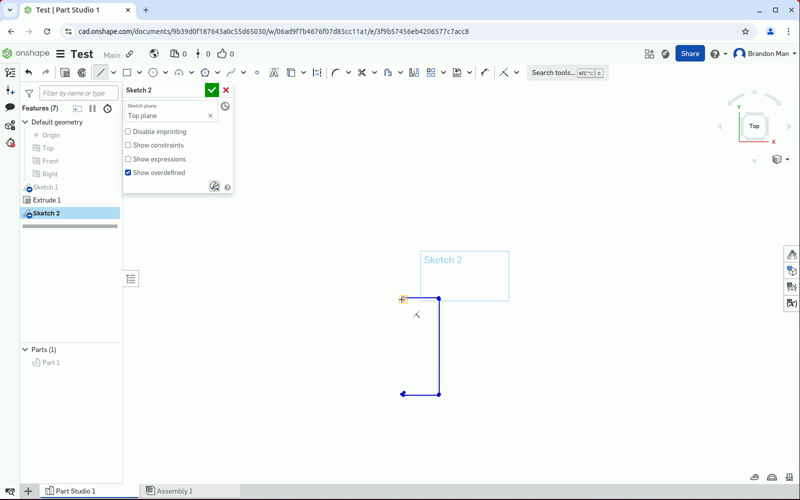
scroll(6)
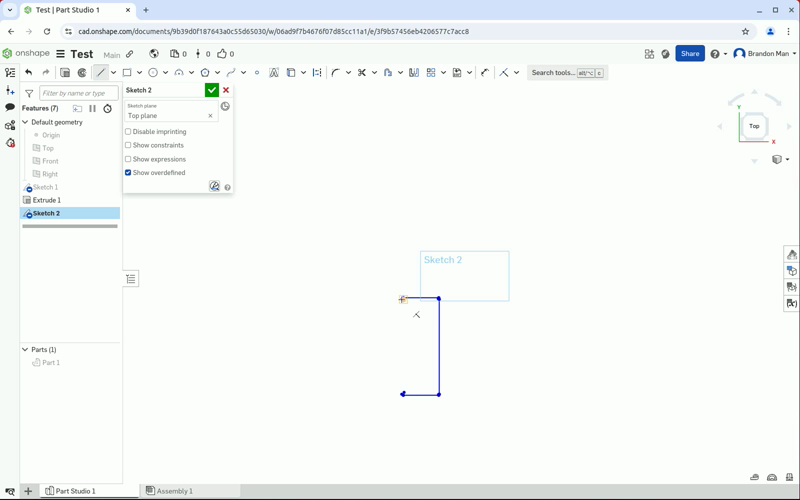
scroll(6)
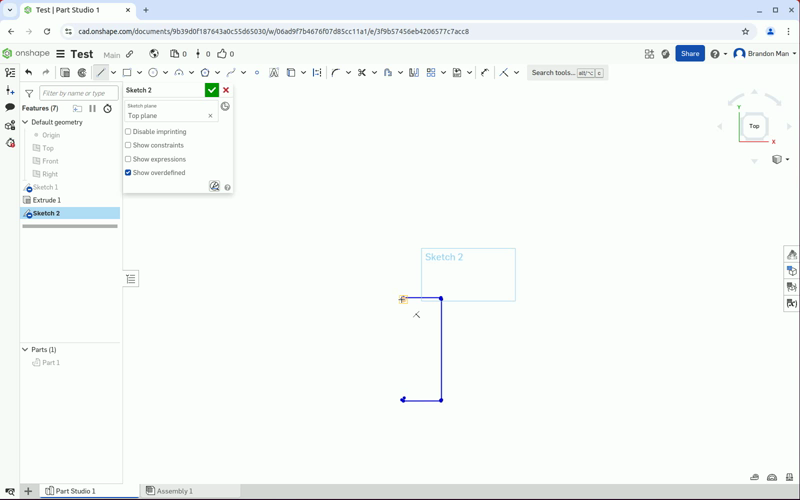
scroll(6)
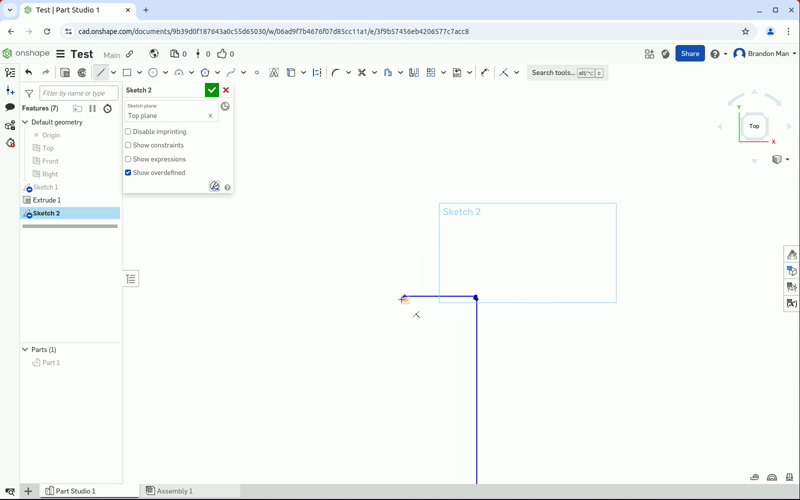
scroll(6)
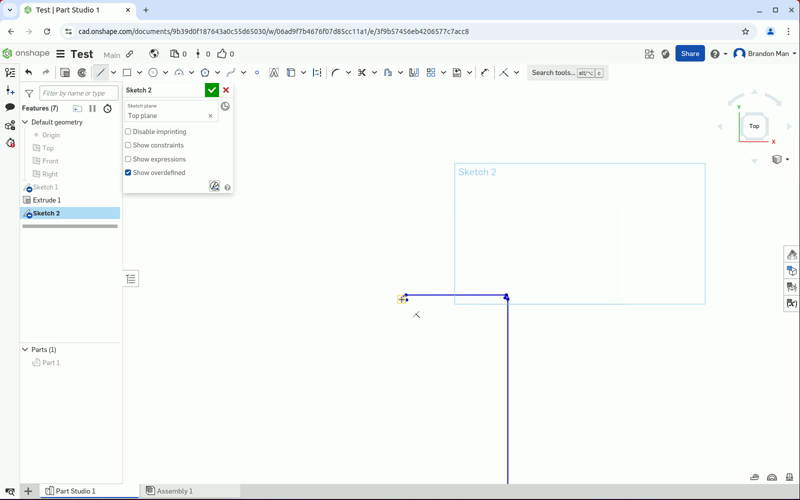
scroll(6)
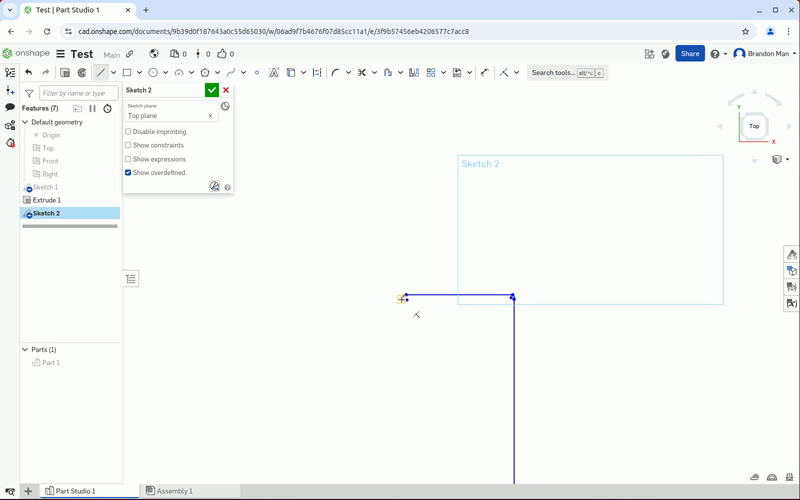
scroll(6)
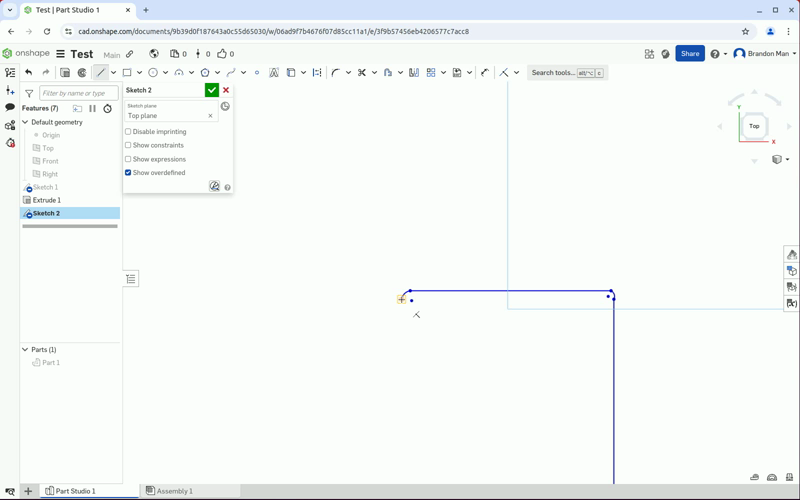
scroll(6)
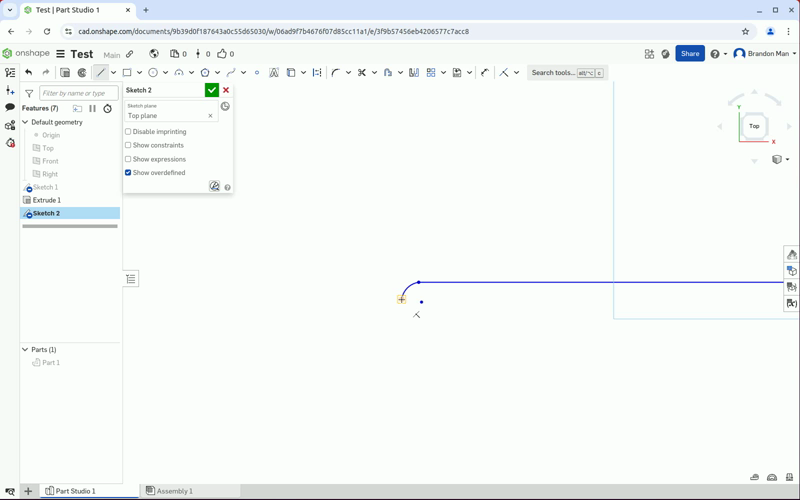
click(401, 299)
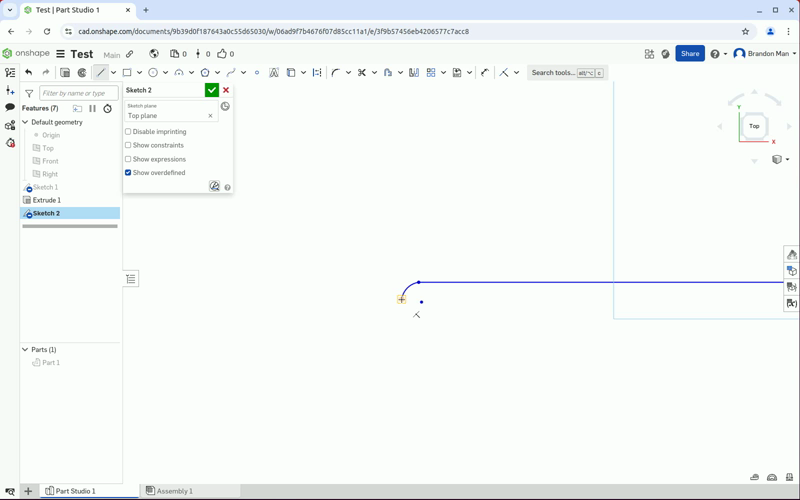
scroll(-6)
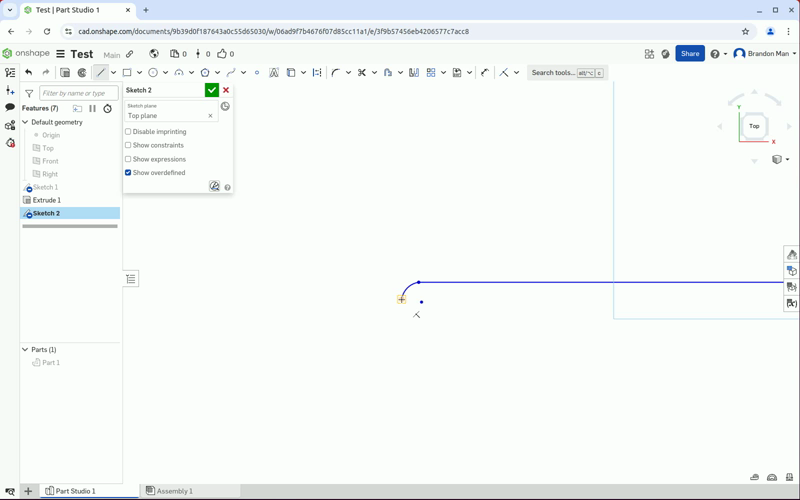
scroll(-6)
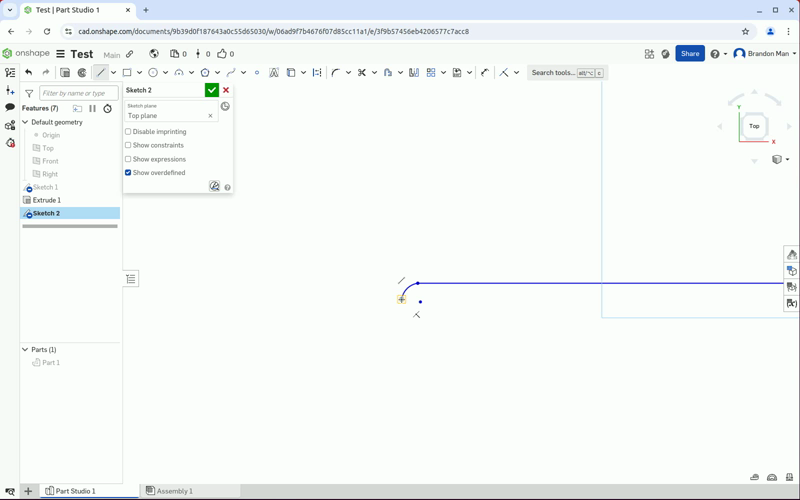
scroll(-6)
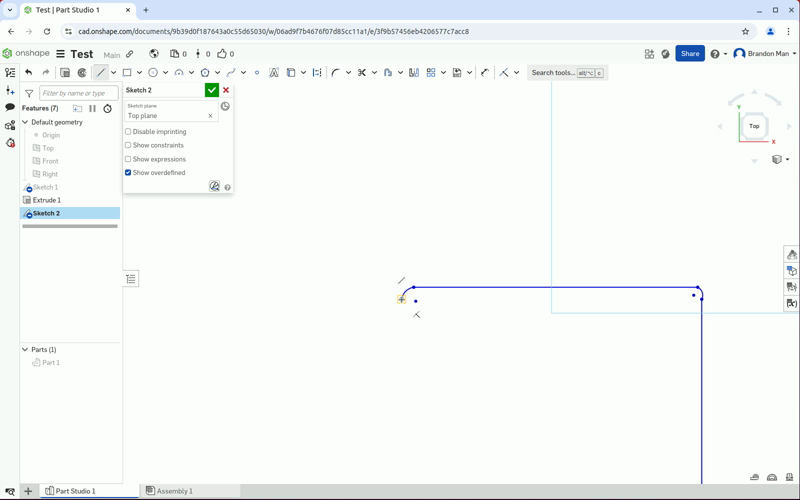
scroll(-6)
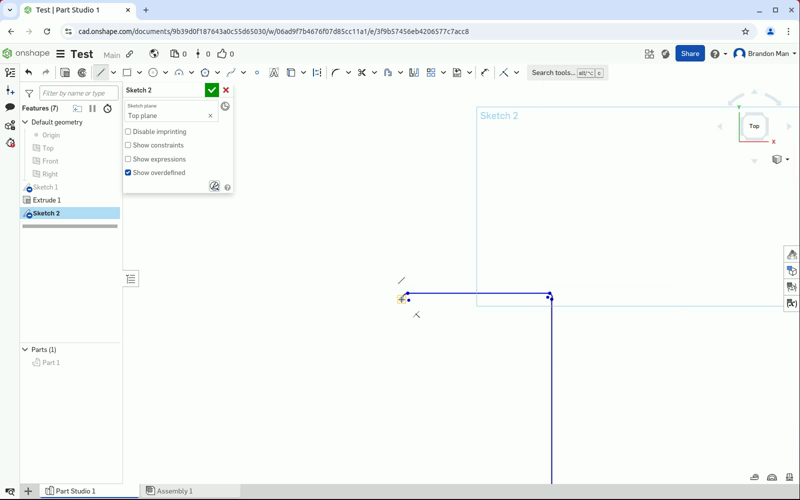
scroll(-6)
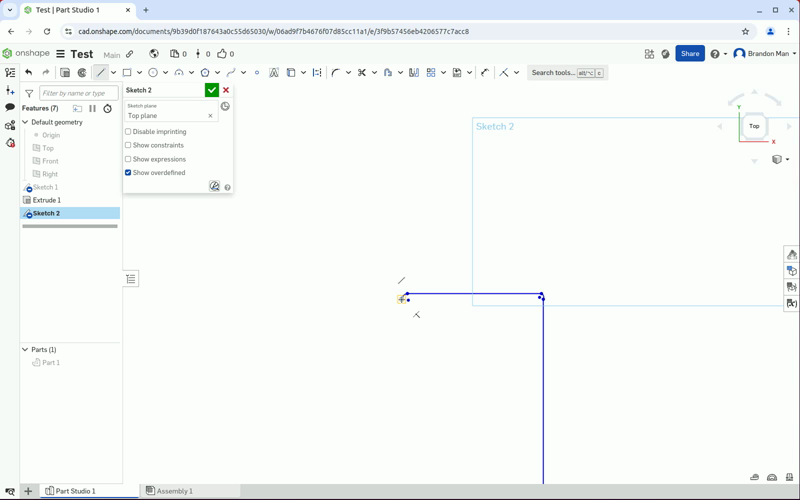
scroll(-6)
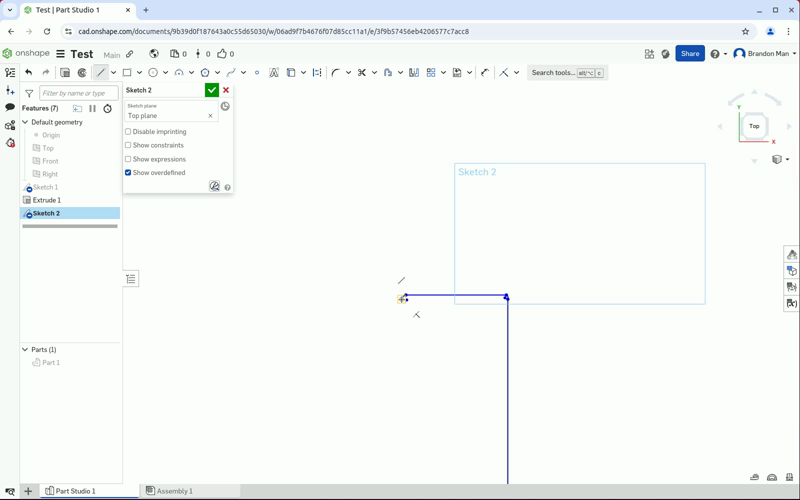
scroll(-6)
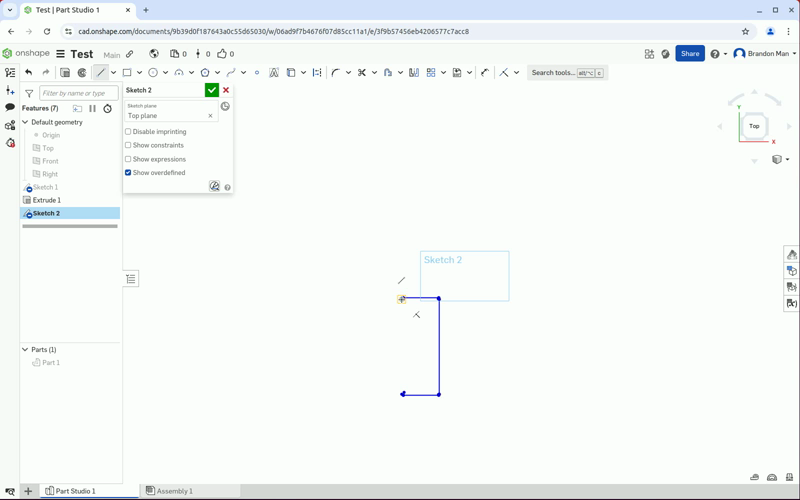
key_down(shift)
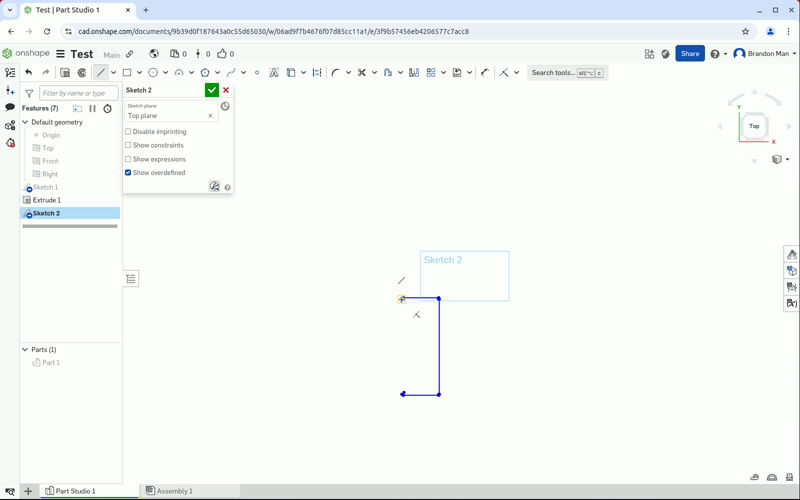
mouse_move(401, 394)
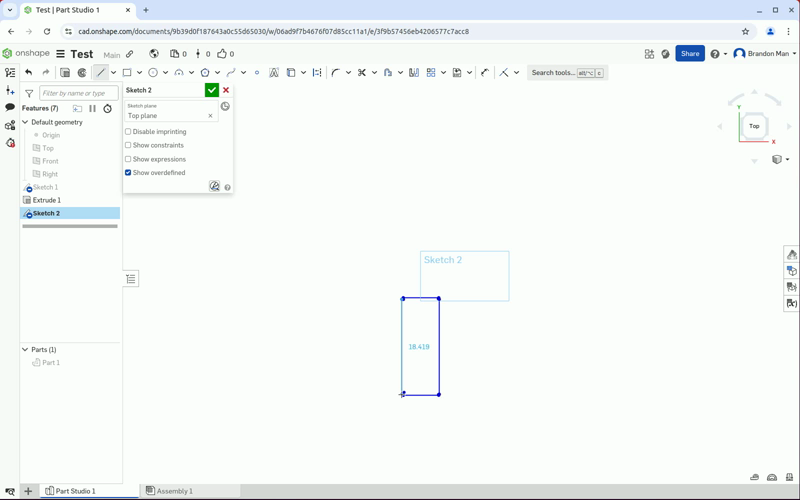
scroll(6)
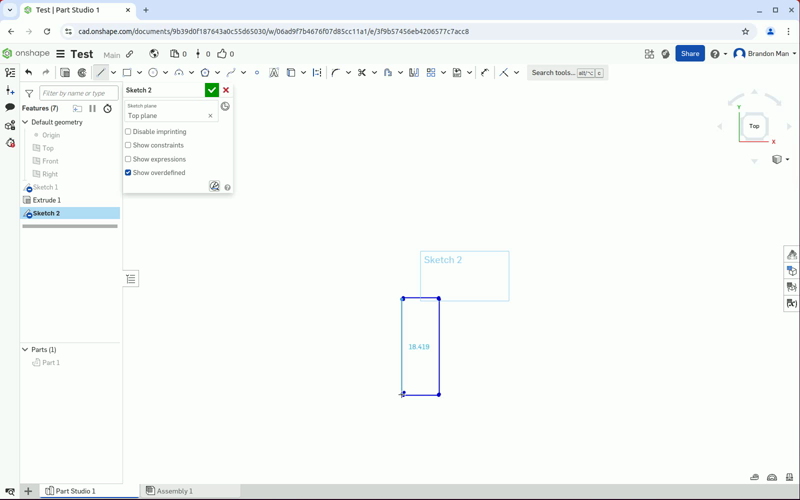
scroll(6)
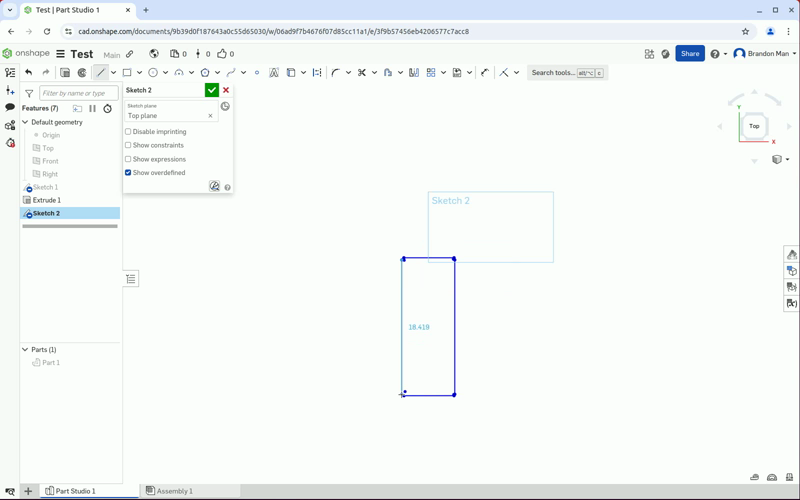
scroll(6)
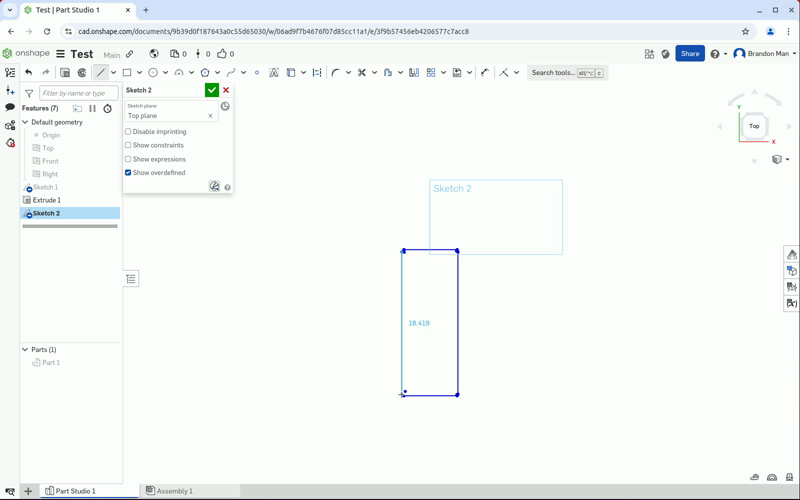
scroll(6)
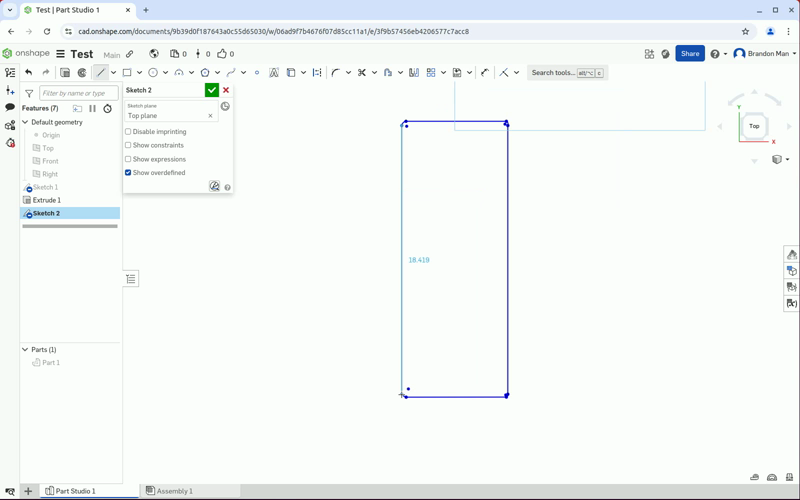
scroll(6)
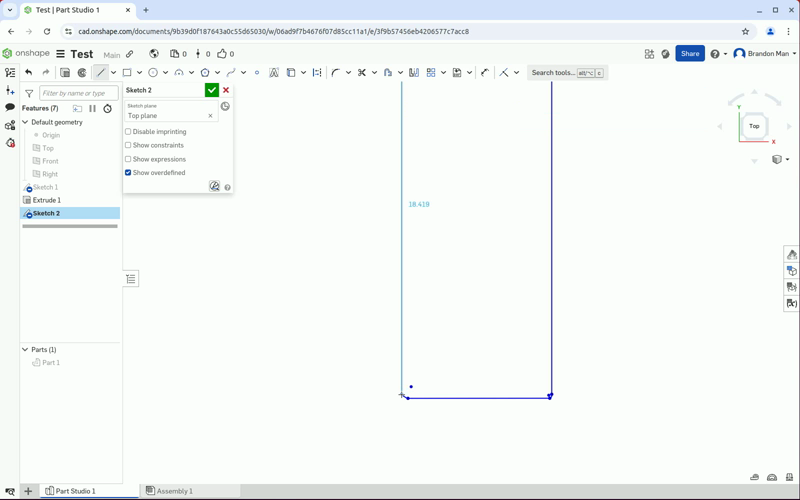
scroll(6)
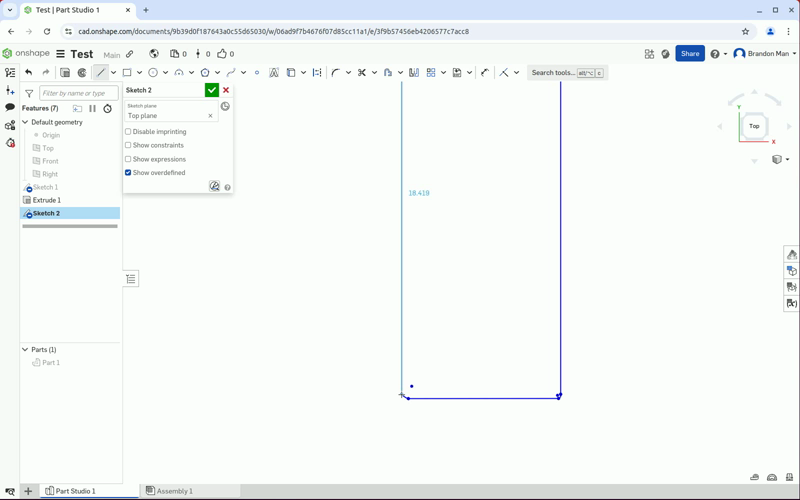
scroll(6)
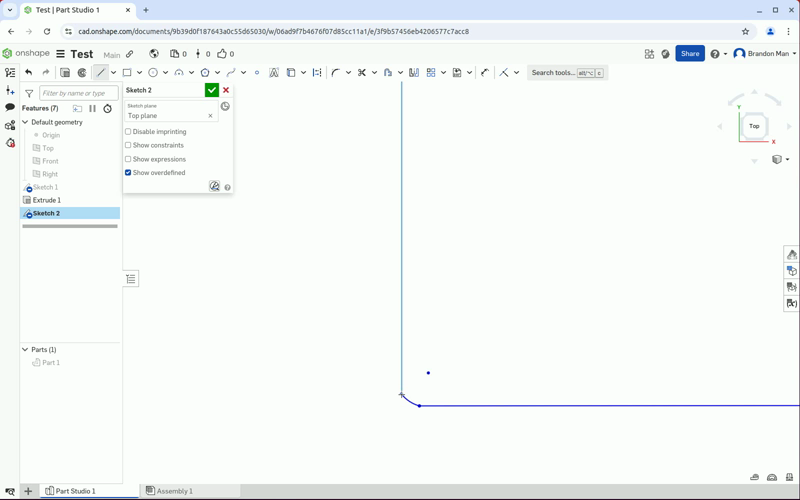
key_up(shift)
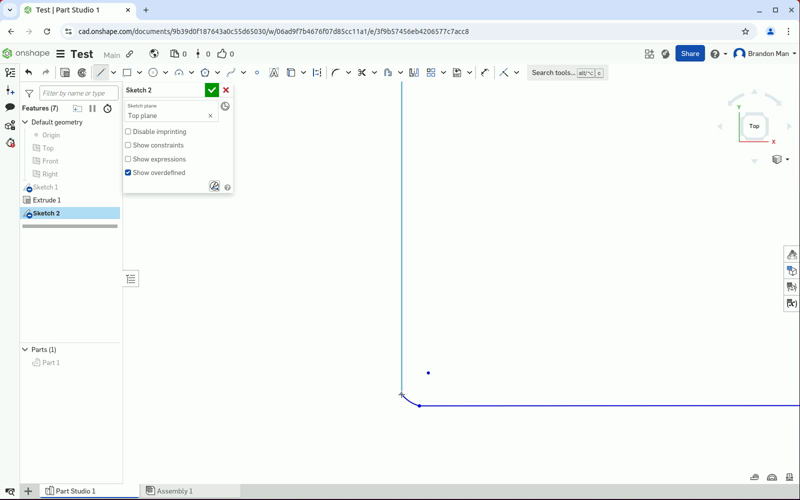
click(401, 394)
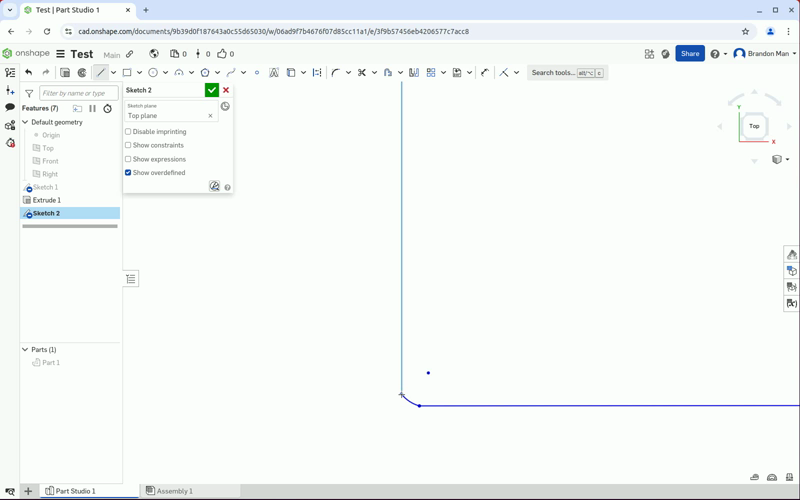
scroll(-6)
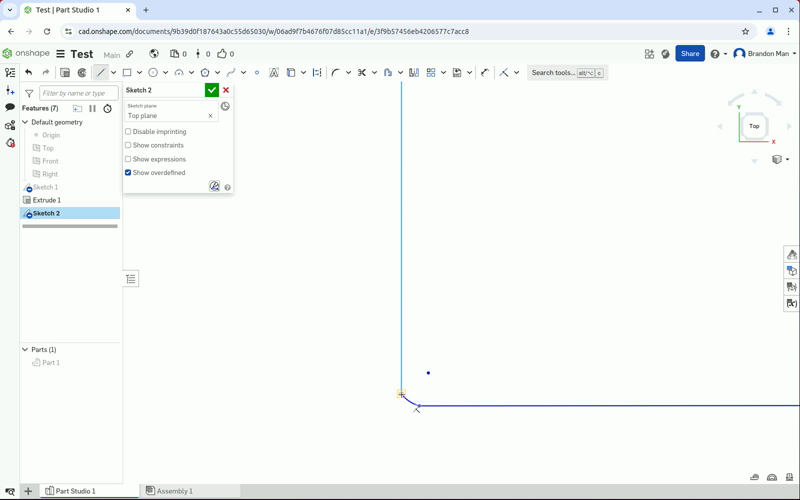
scroll(-6)
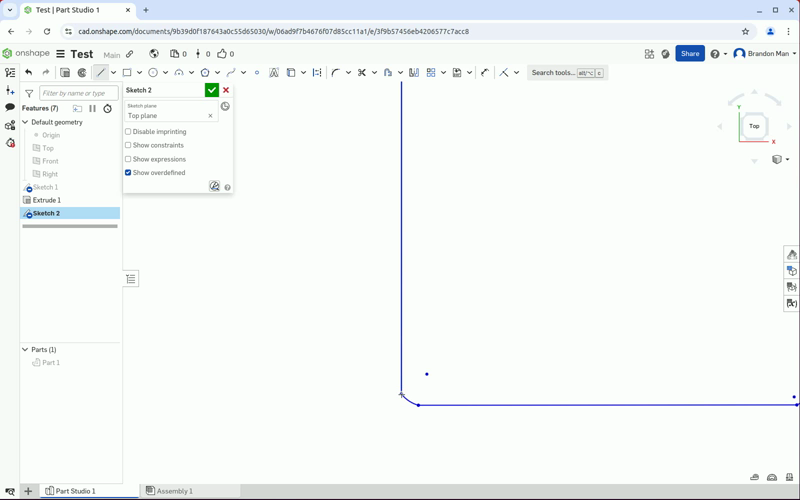
scroll(-6)
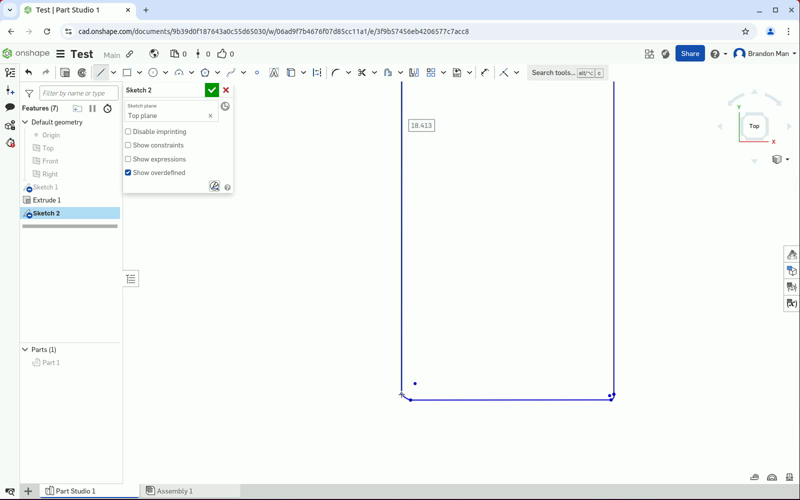
scroll(-6)
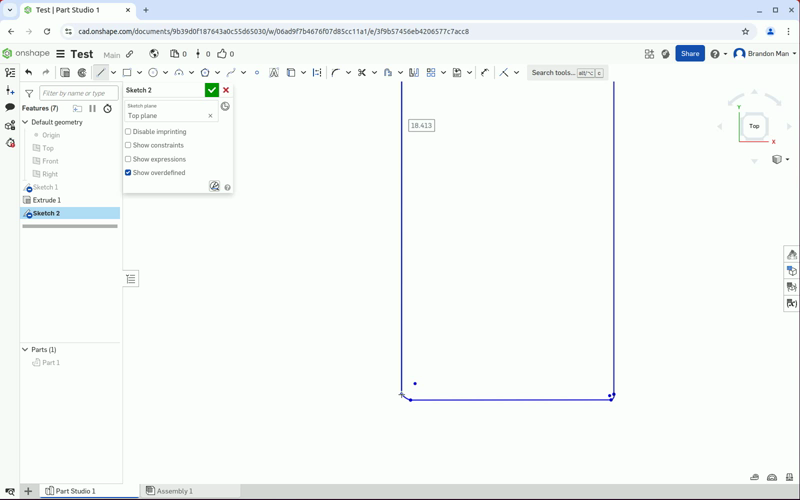
scroll(-6)
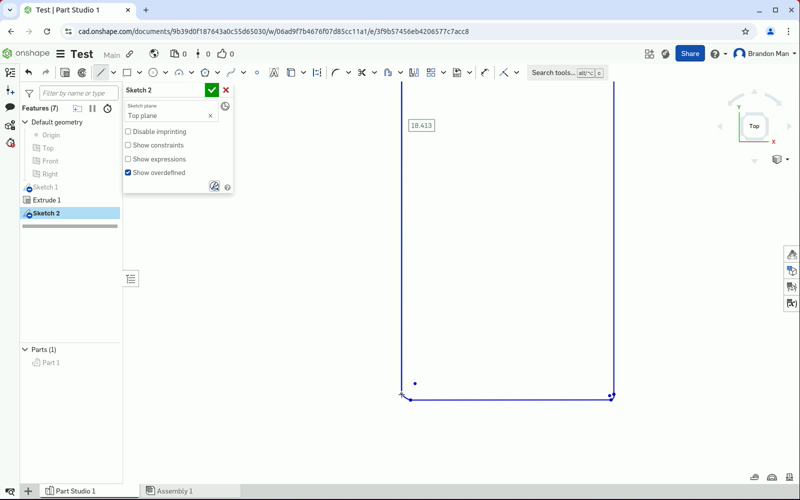
scroll(-6)
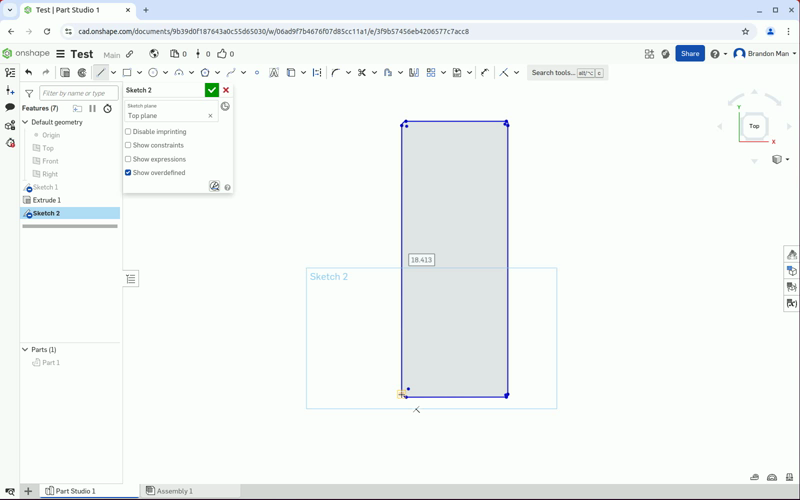
scroll(-6)
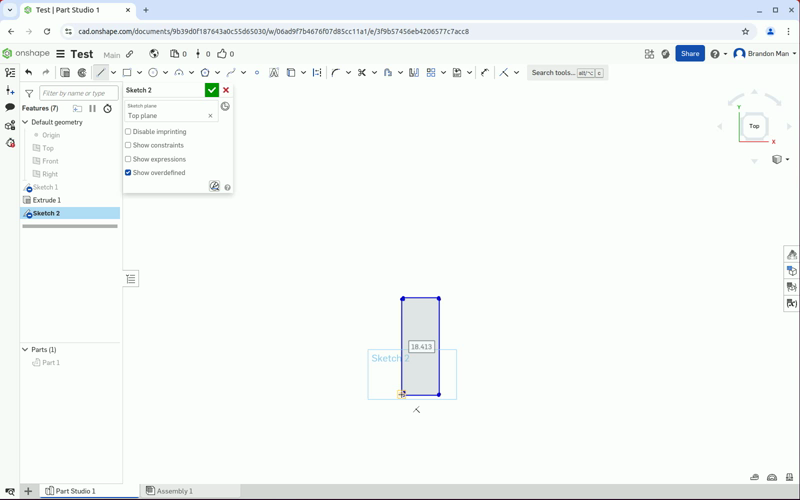
key(esc)
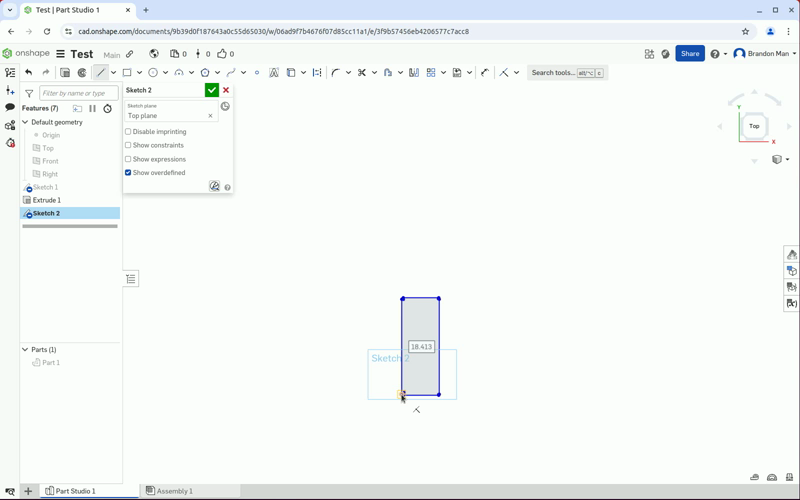
mouse_move(424, 331)
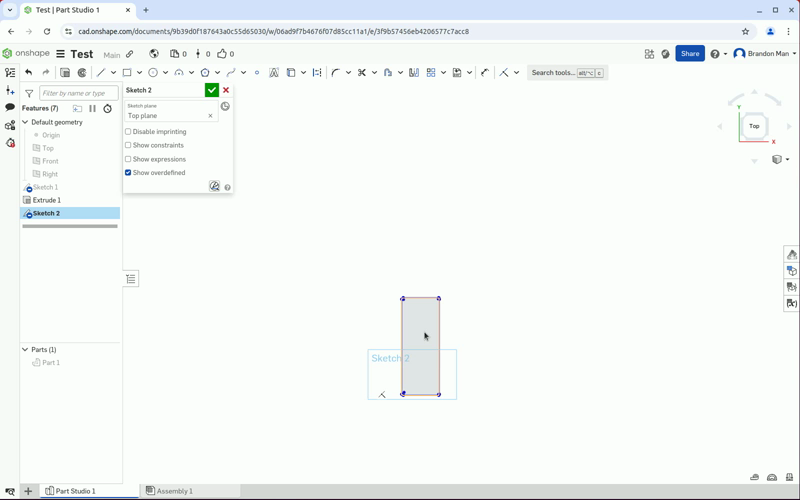
click(424, 331)
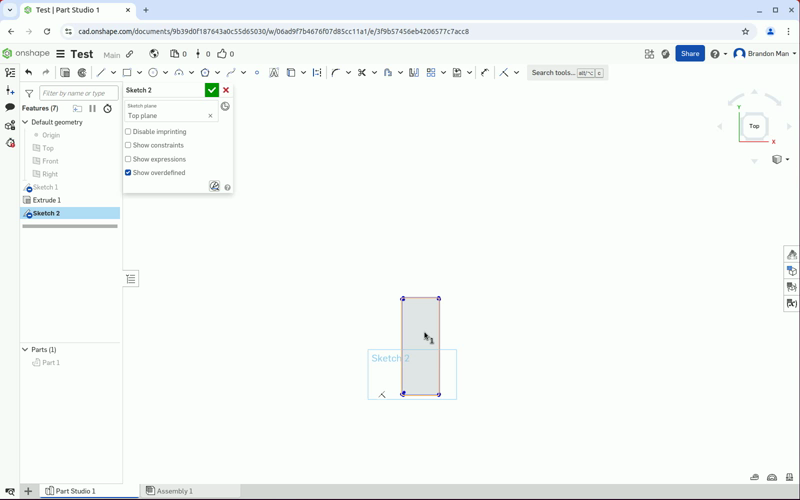
mouse_move(73, 352)
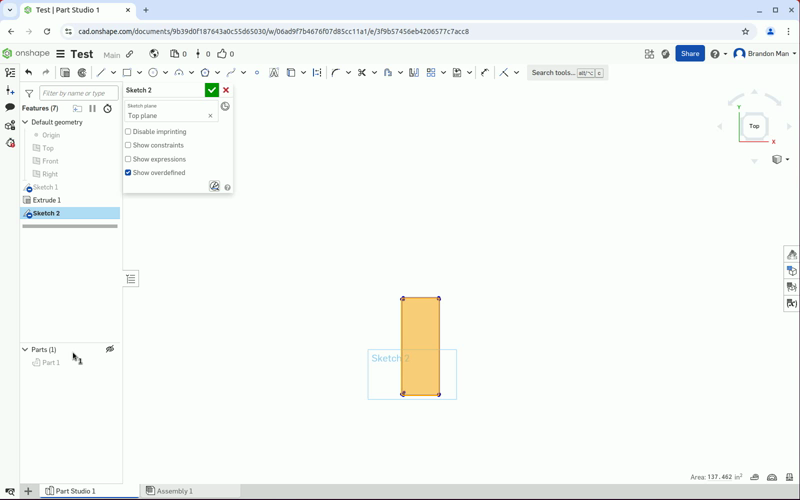
key(shift+y)
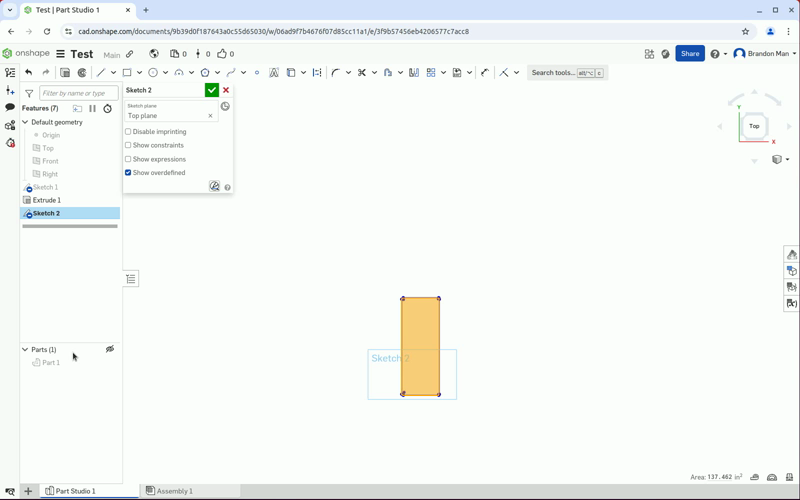
key(shift+e)
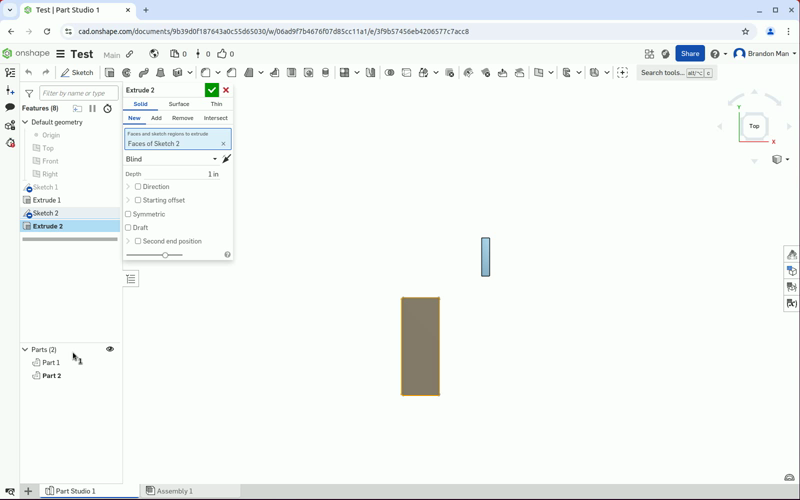
mouse_move(143, 106)
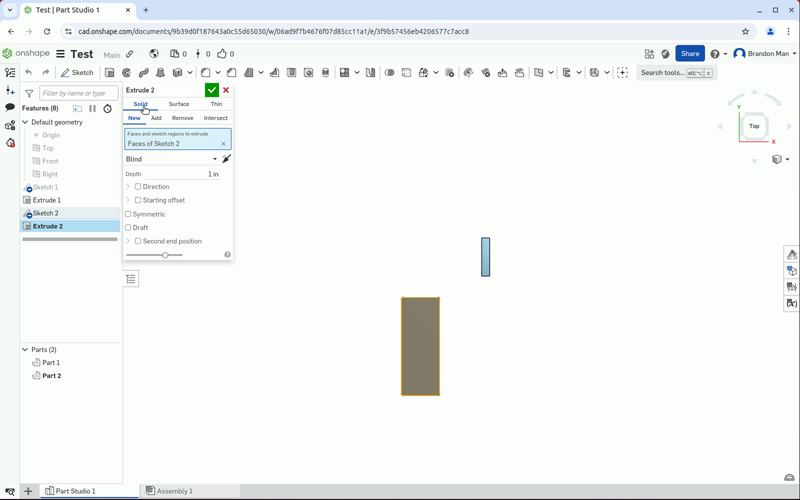
click(143, 106)
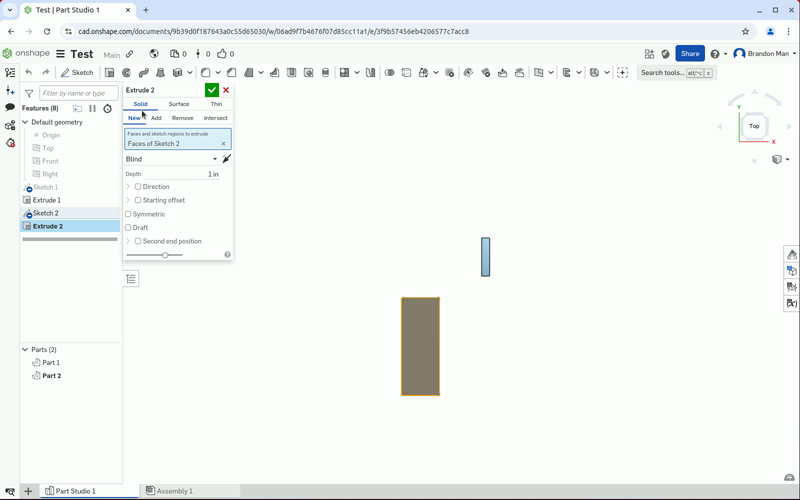
mouse_move(137, 120)
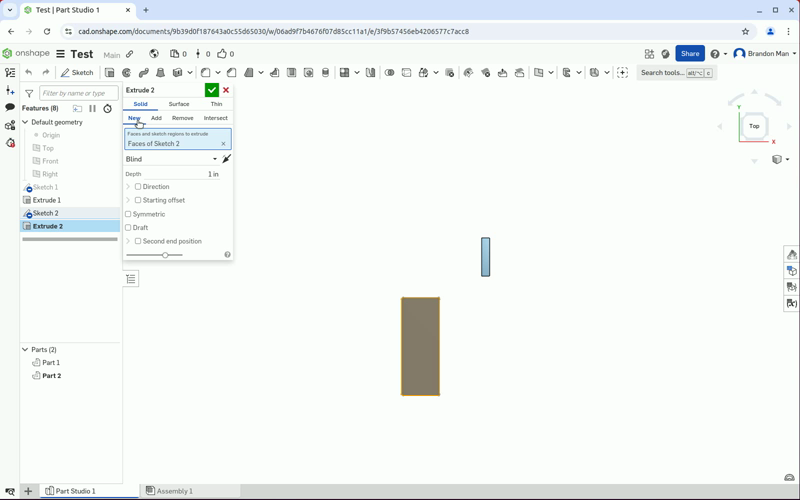
click(137, 120)
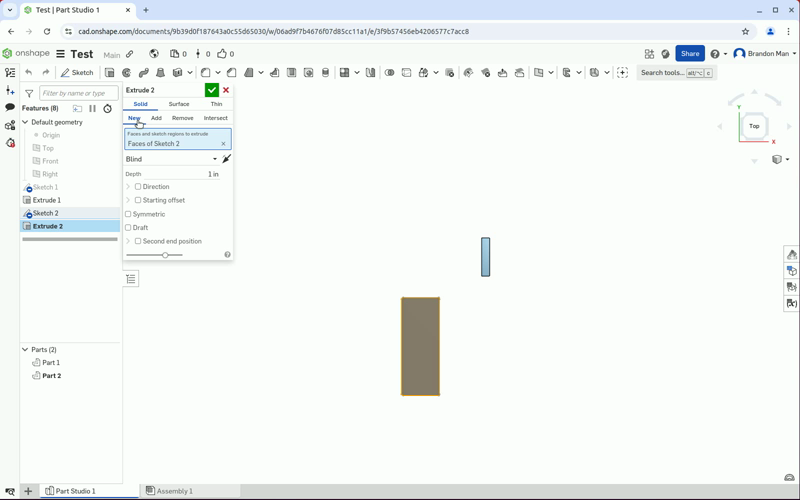
key(tab, 4)
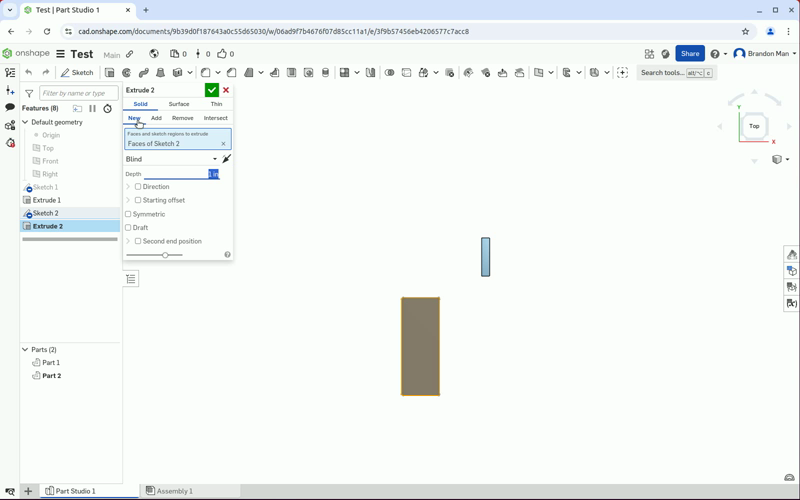
text(0.241)
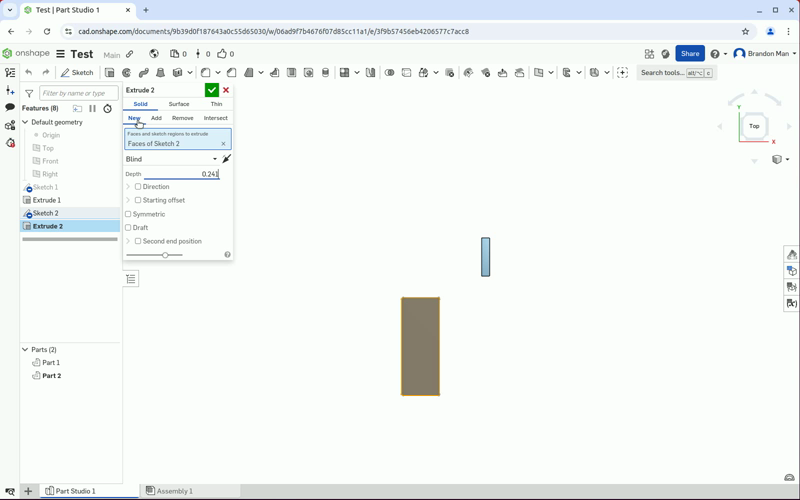
key(enter)
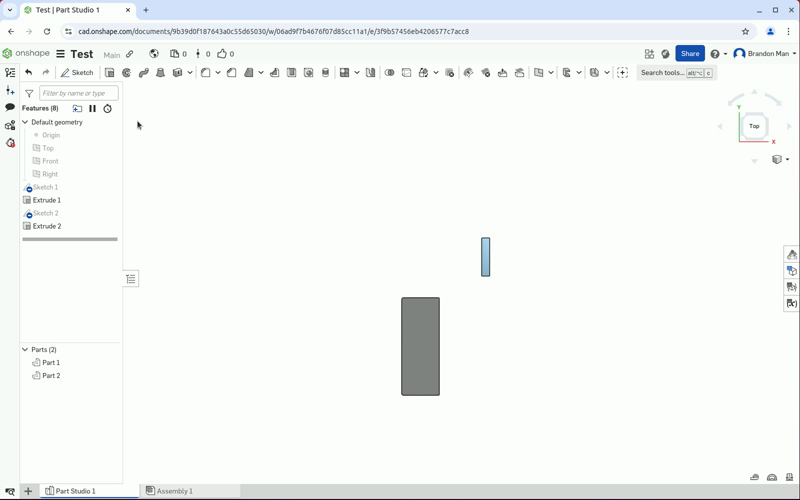
key(shift+h)
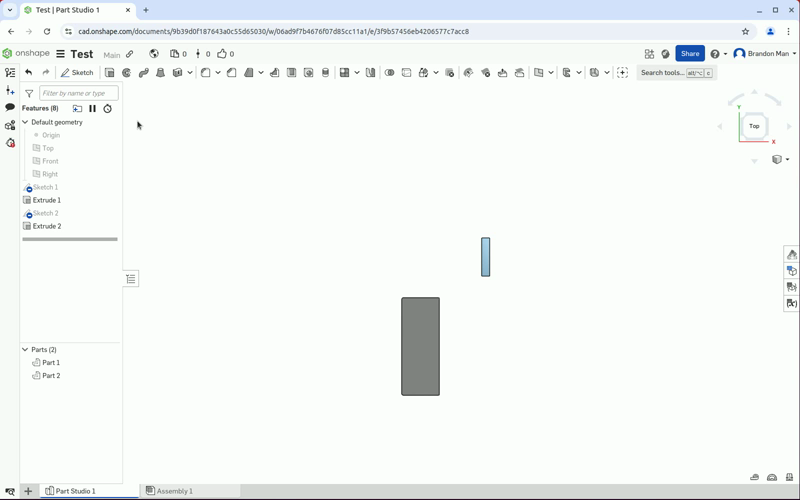
key(shift+h)
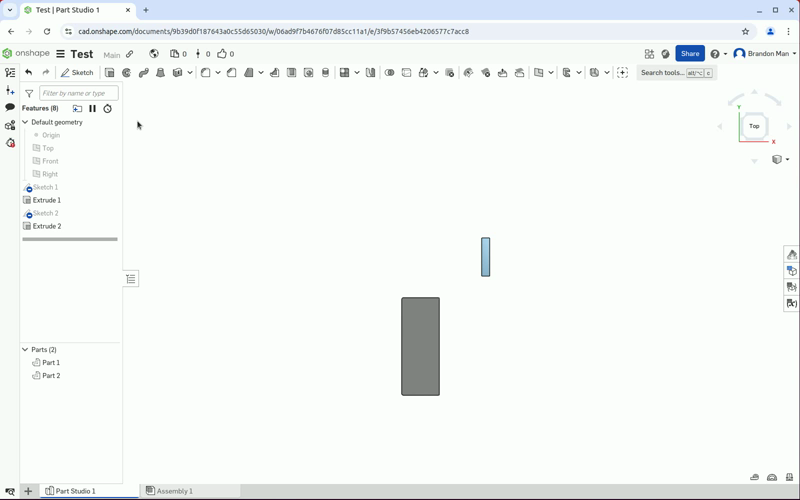
mouse_move(73, 189)
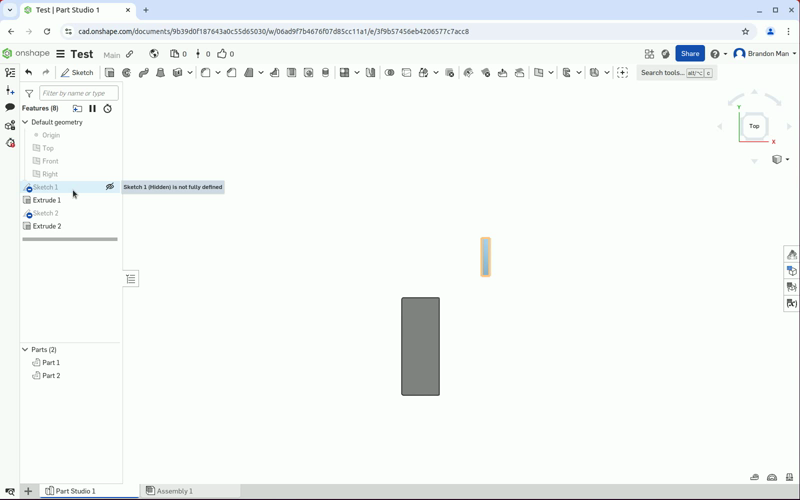
click(73, 189)
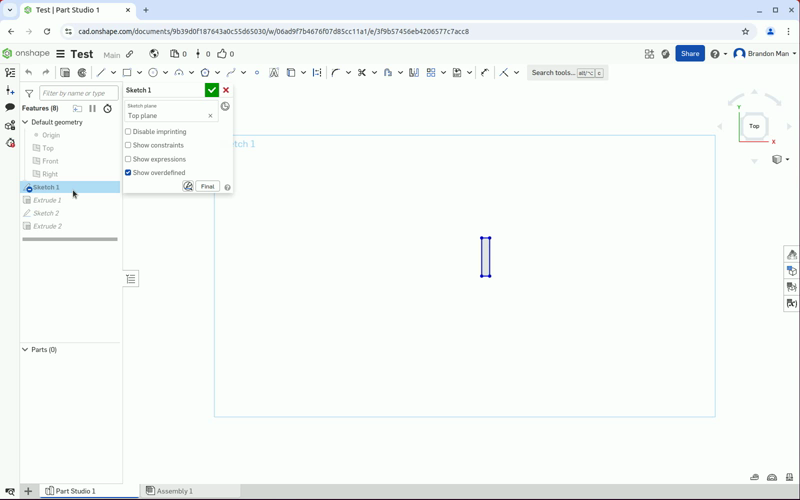
mouse_move(229, 92)
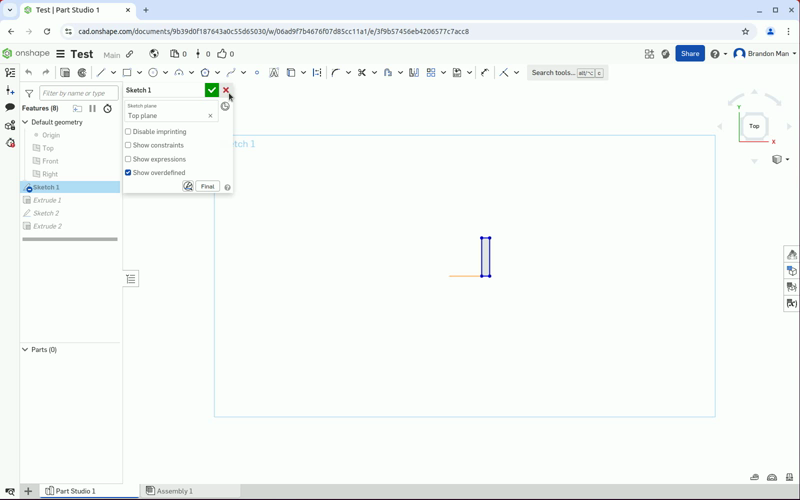
click(229, 92)
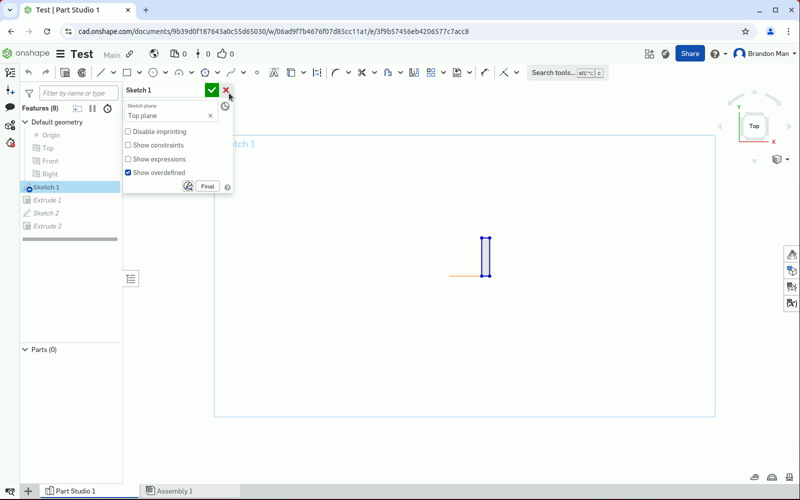
key(shift+s)
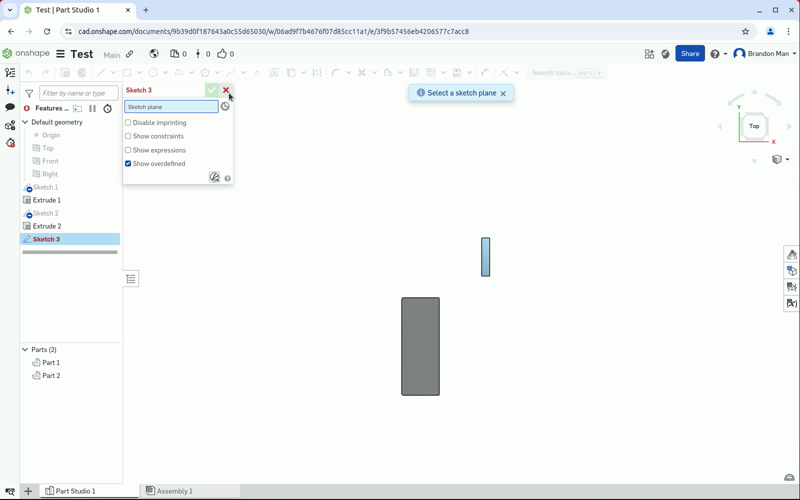
mouse_move(73, 150)
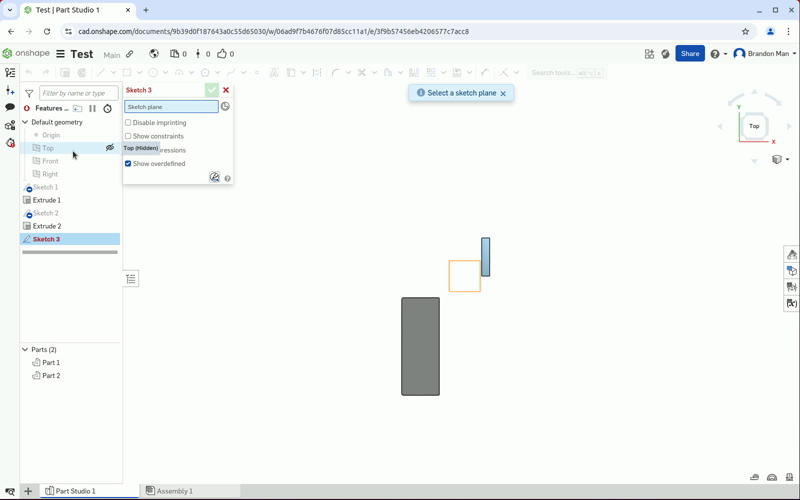
click(73, 150)
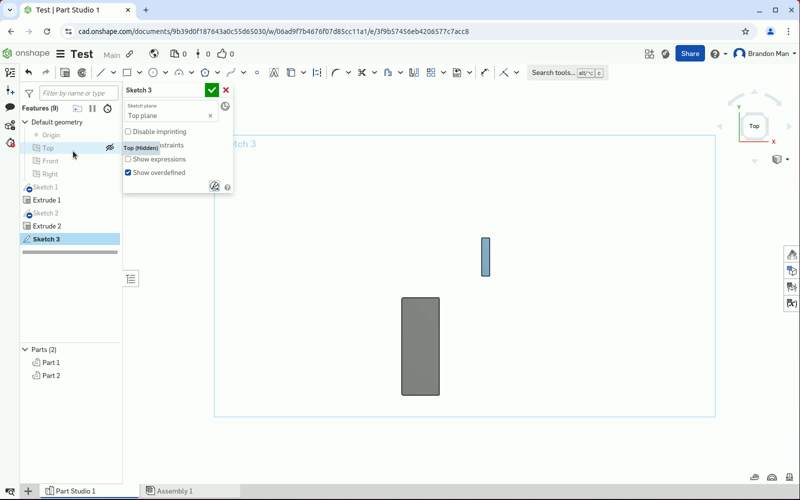
mouse_move(73, 352)
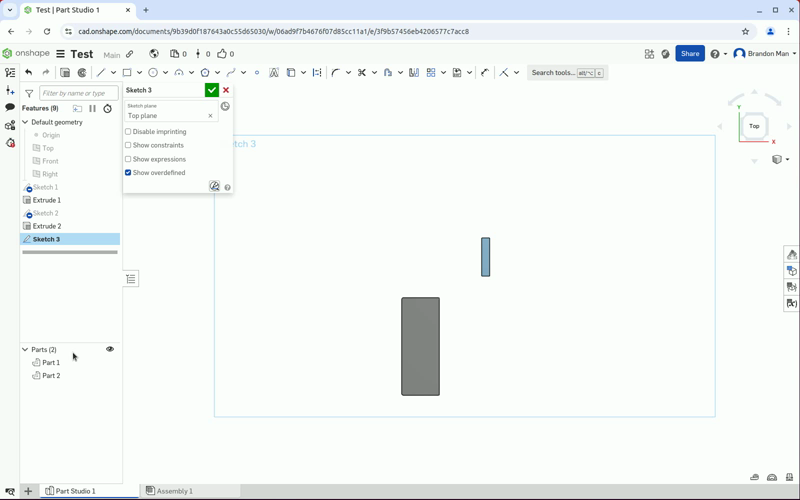
key(y)
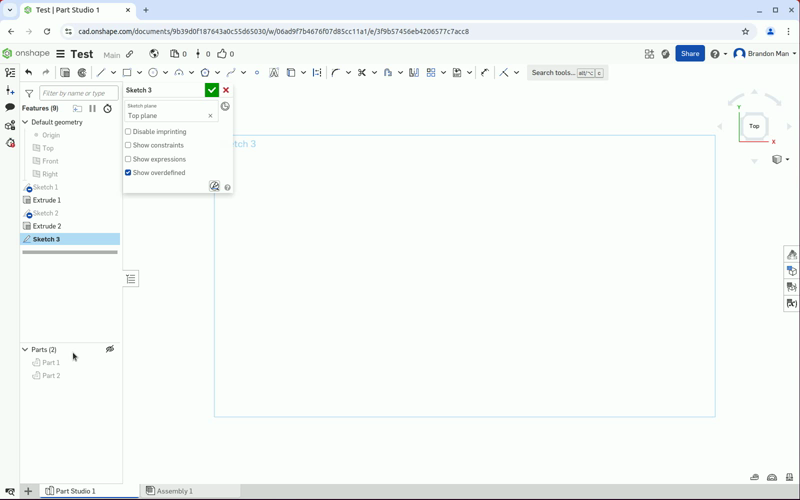
key(l)
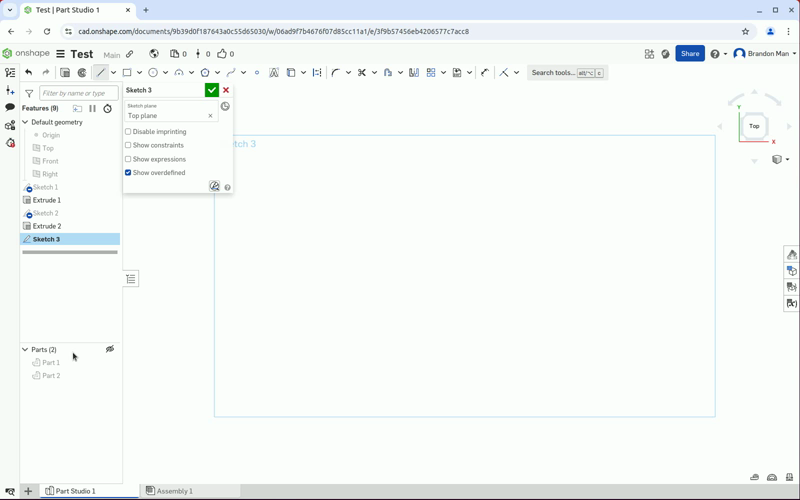
key_down(shift)
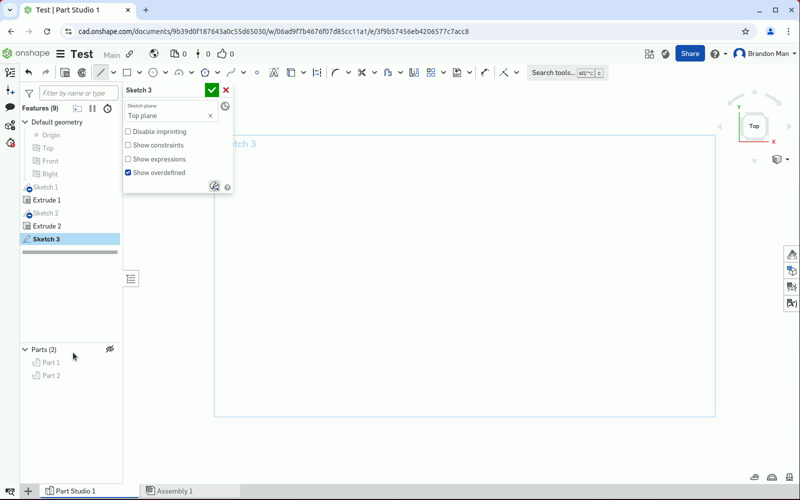
mouse_move(436, 282)
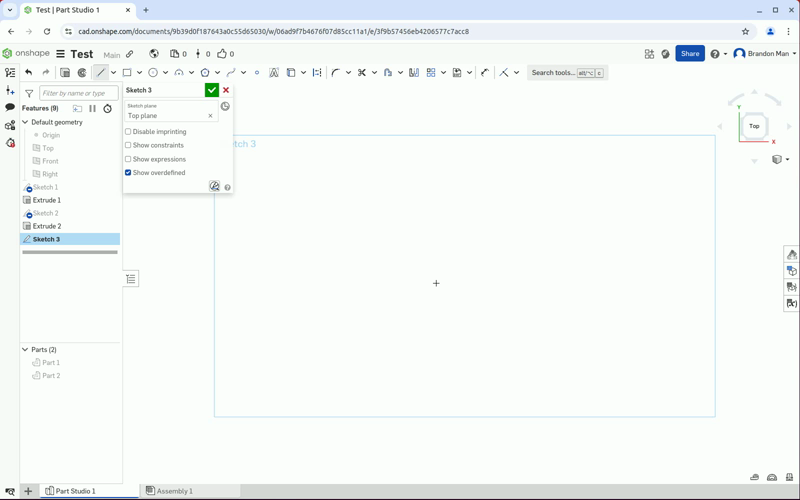
click(436, 282)
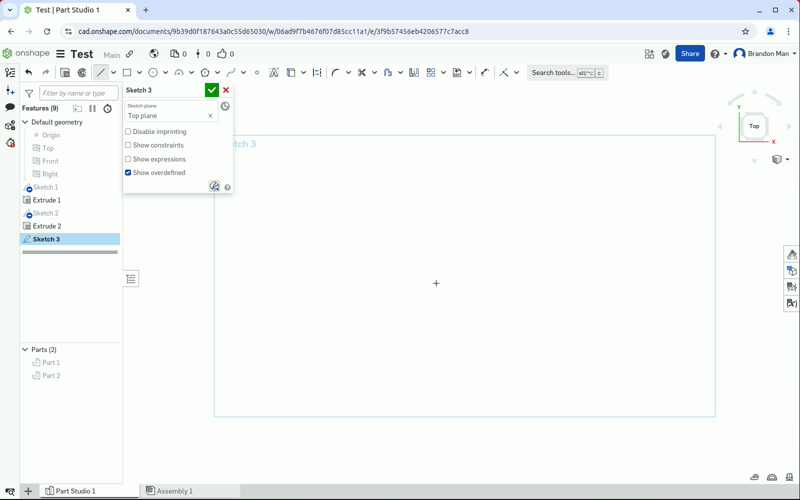
key_up(shift)
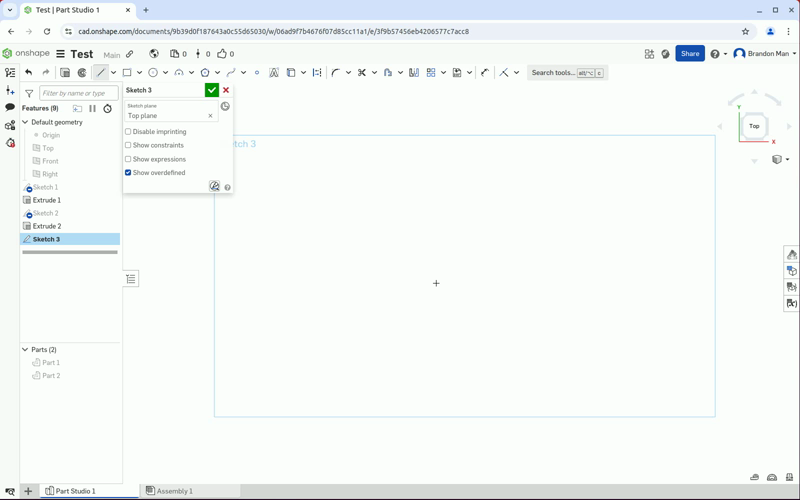
key_down(shift)
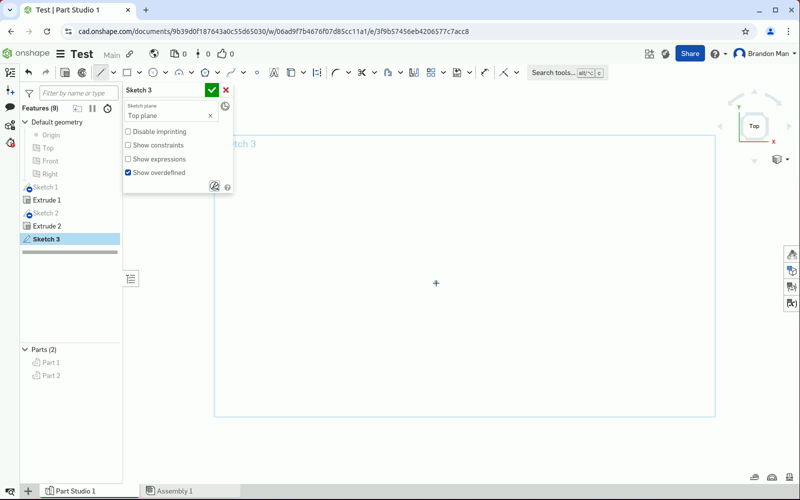
mouse_move(466, 282)
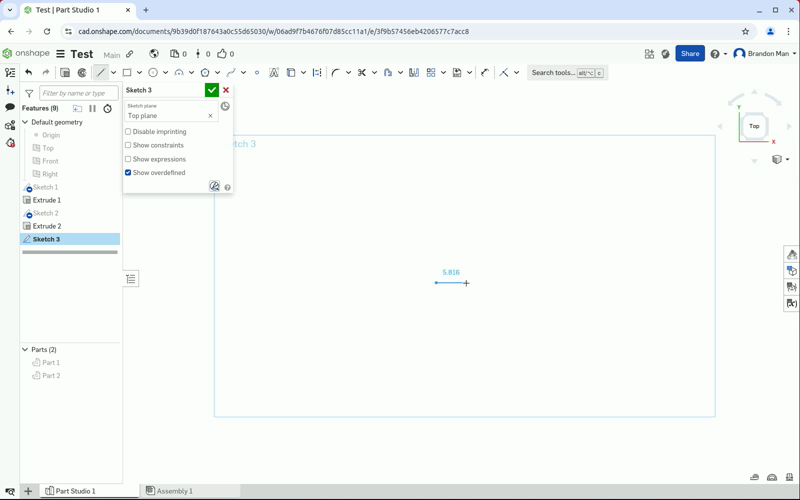
mouse_move(461, 282)
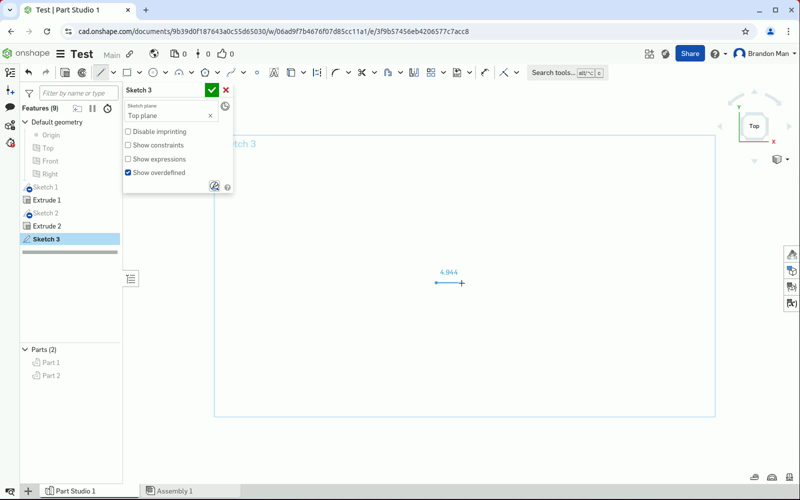
click(461, 282)
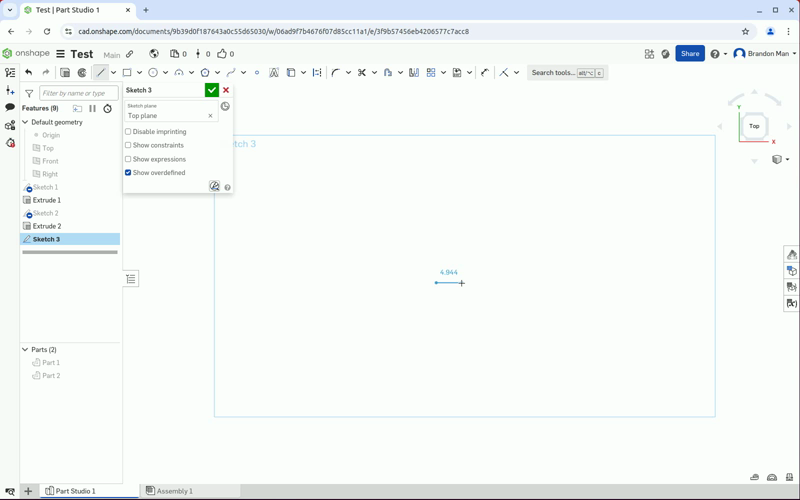
key_up(shift)
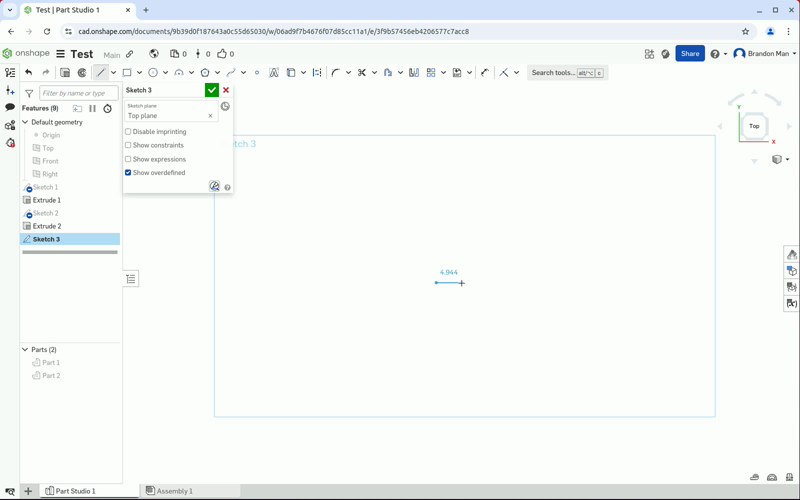
key_down(shift)
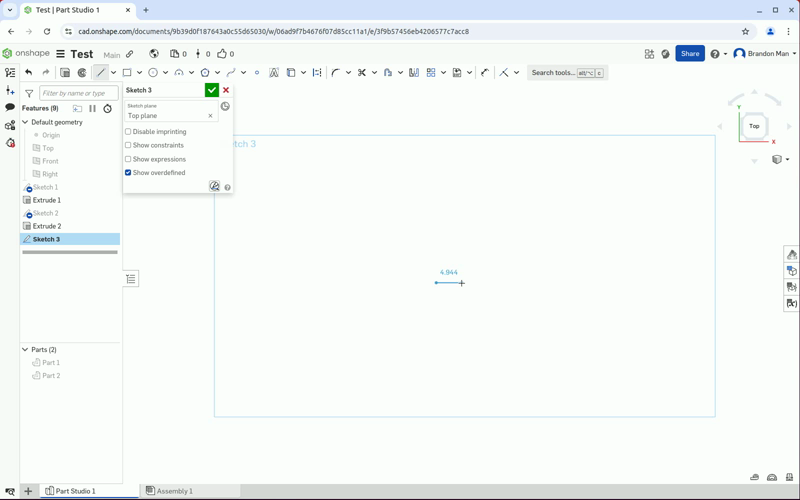
mouse_move(491, 282)
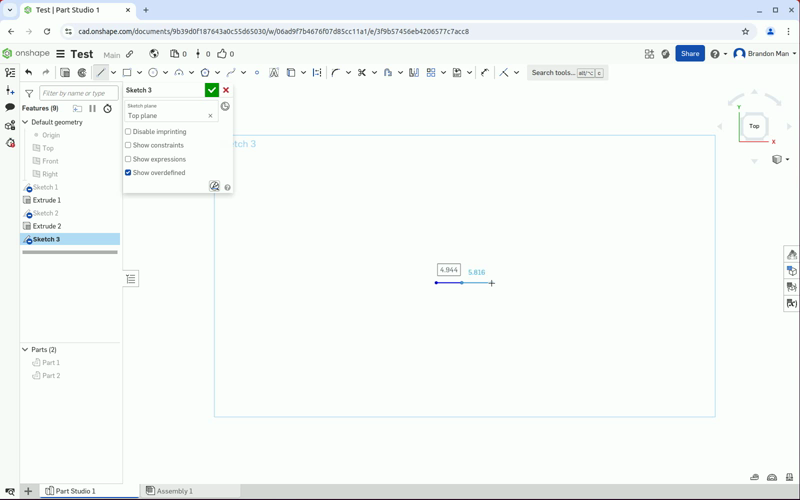
mouse_move(461, 246)
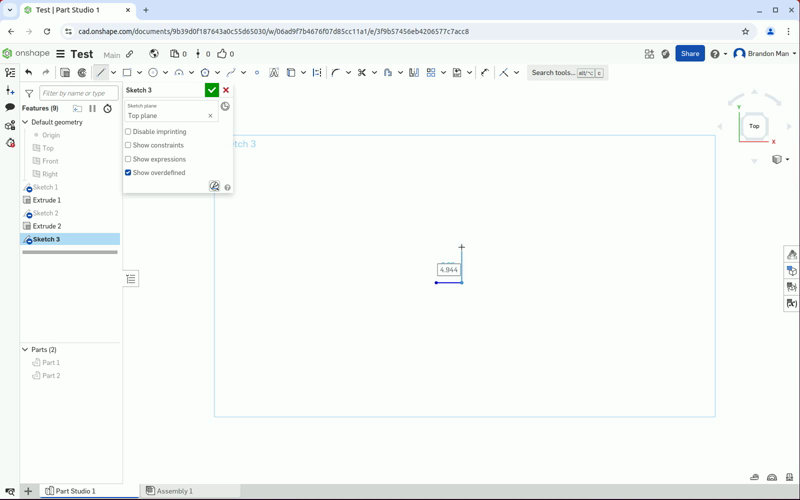
click(461, 246)
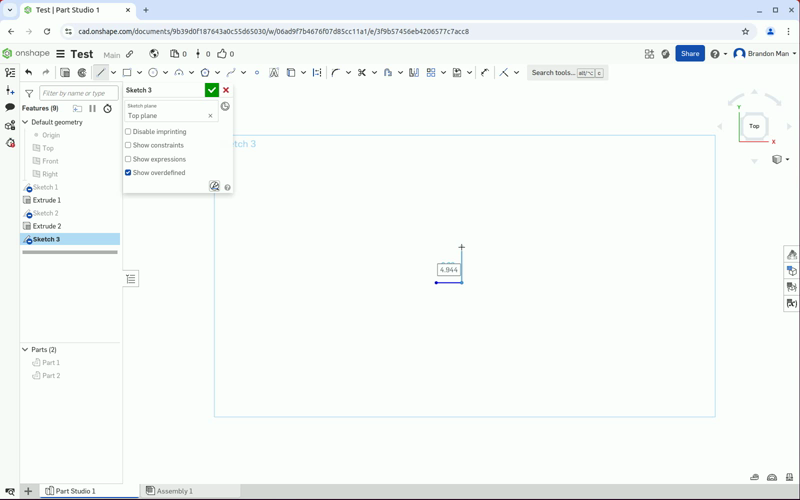
key_up(shift)
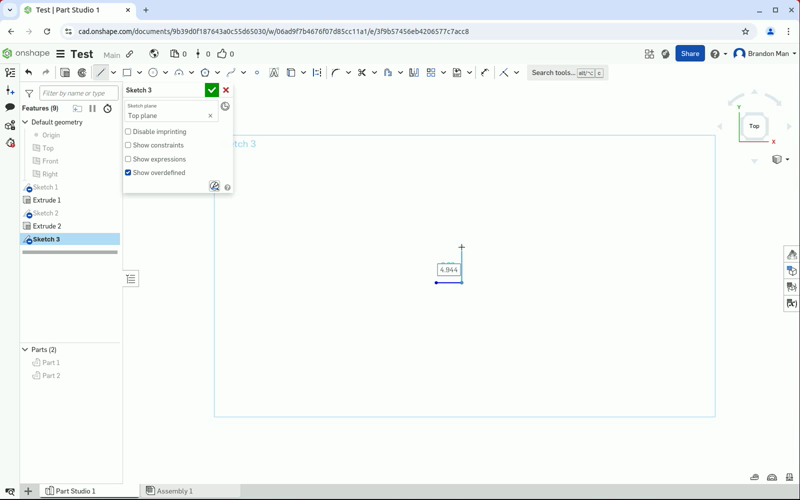
key_down(shift)
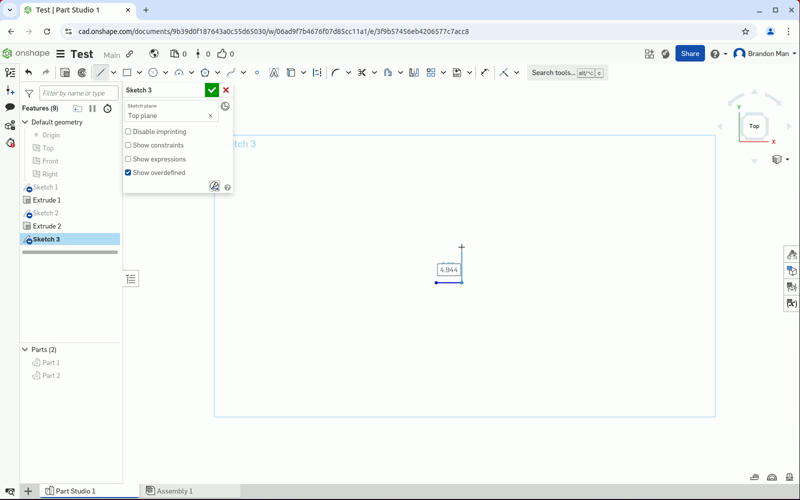
mouse_move(491, 246)
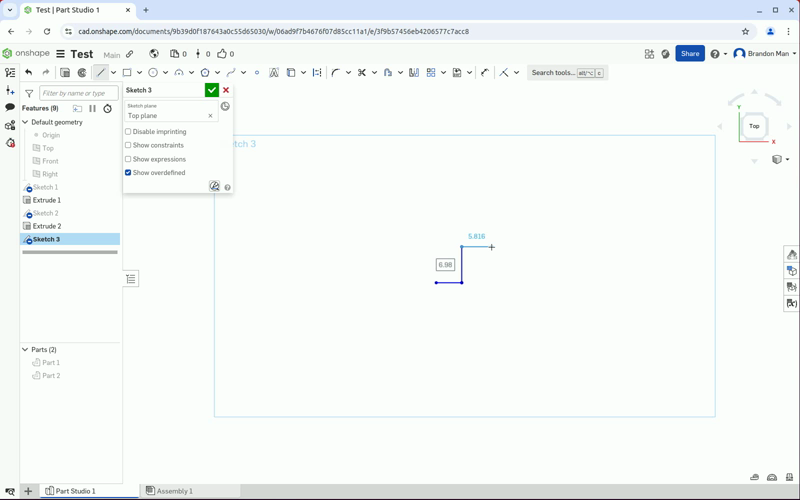
mouse_move(436, 246)
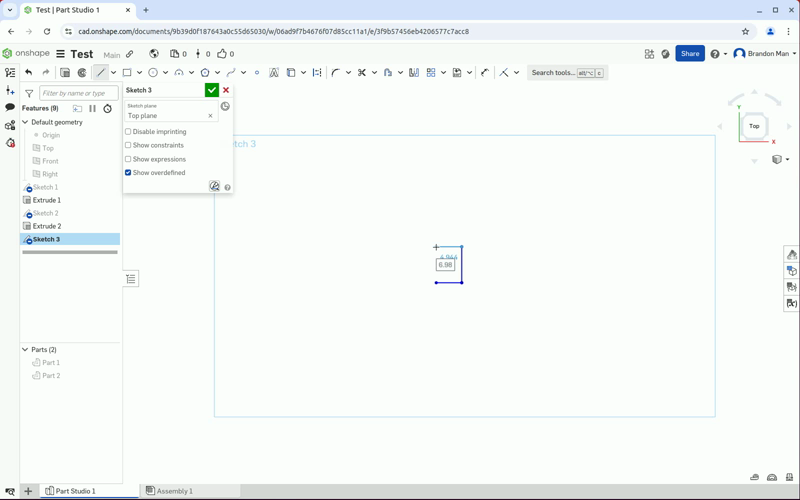
click(436, 246)
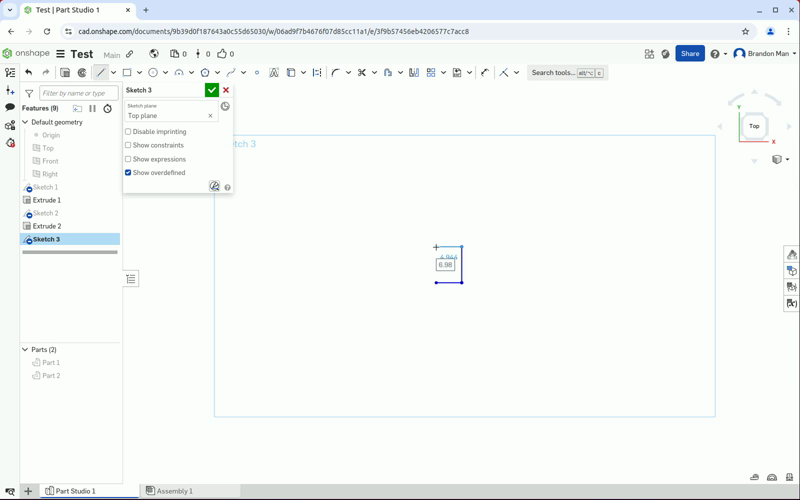
key_up(shift)
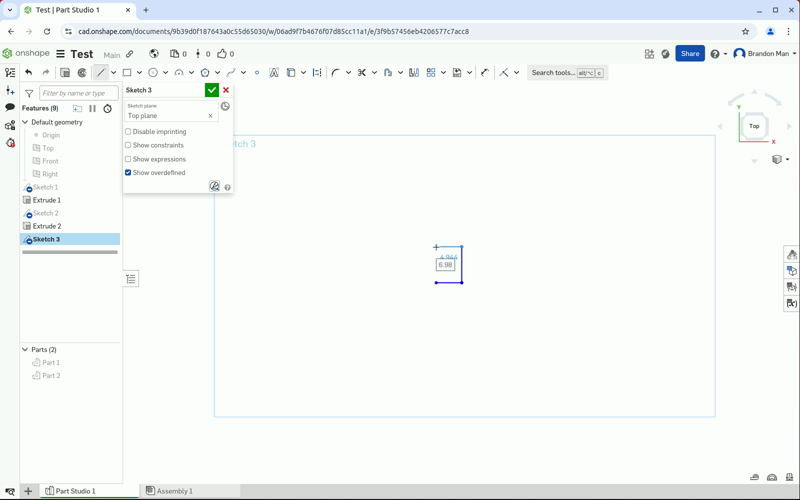
mouse_move(466, 246)
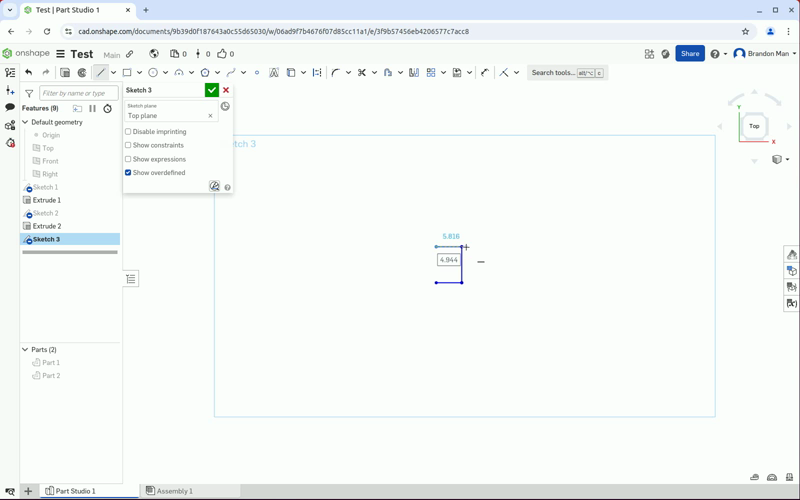
key_down(shift)
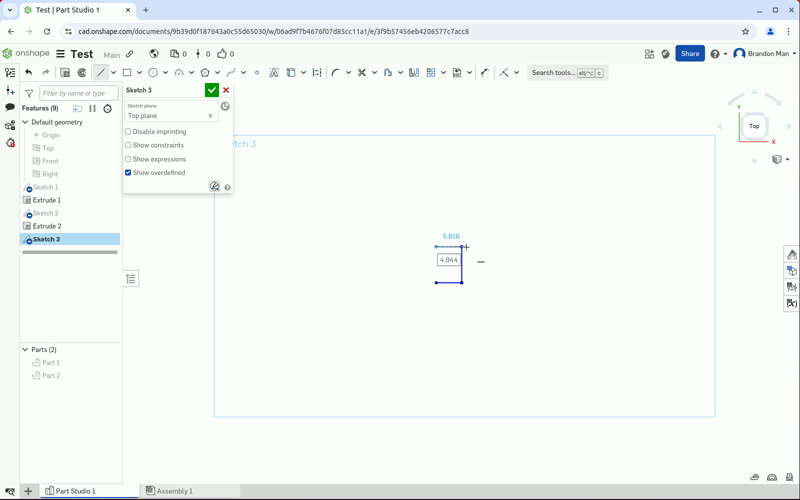
mouse_move(436, 282)
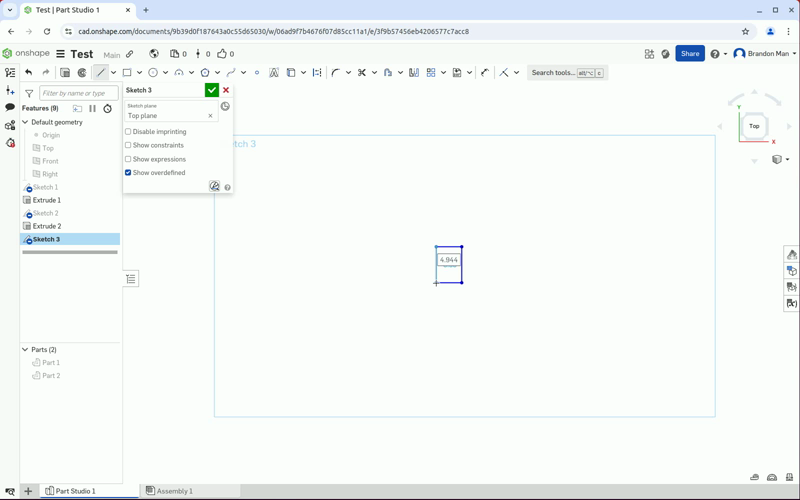
key_up(shift)
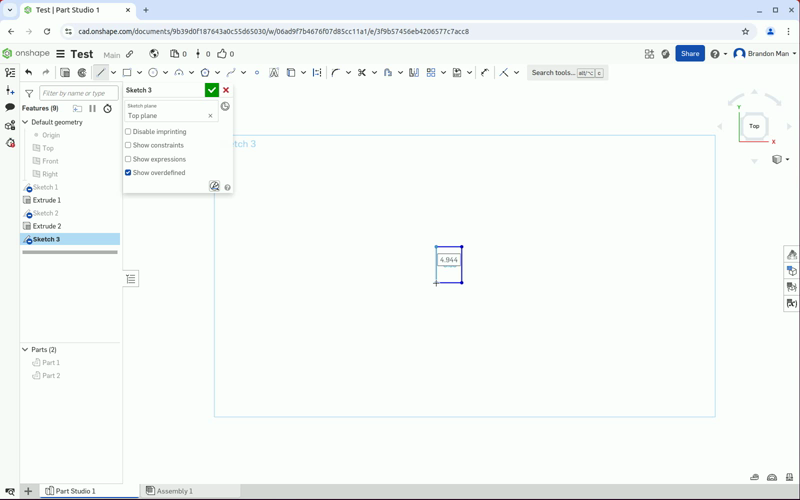
click(436, 282)
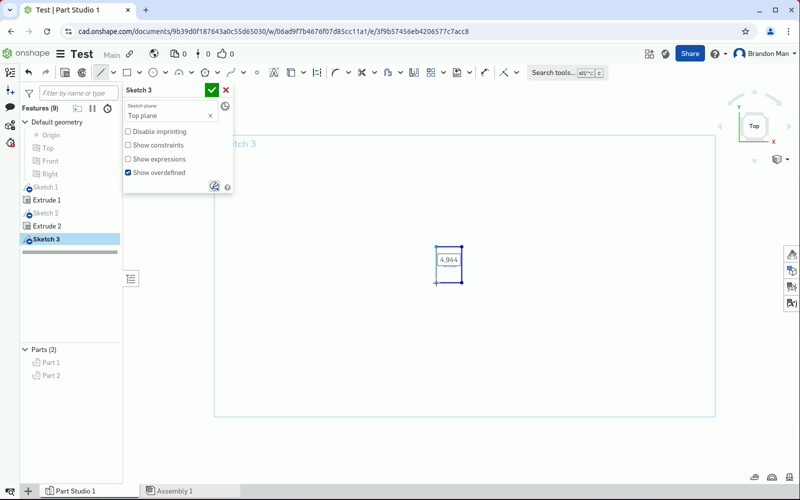
key(esc)
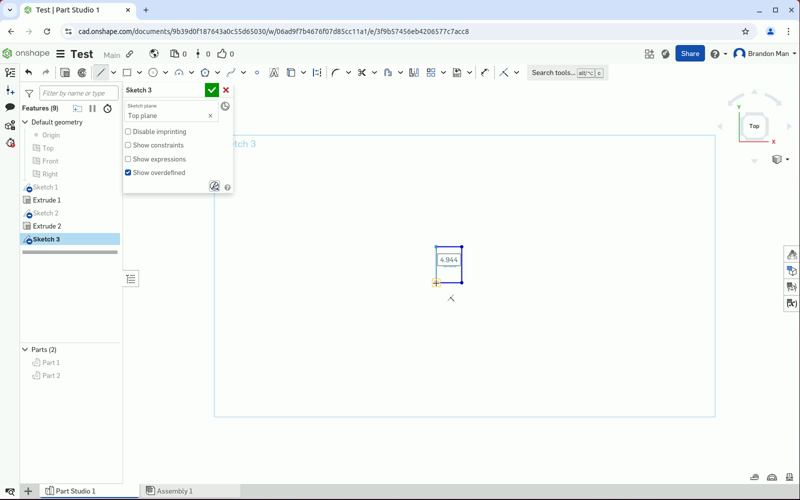
mouse_move(458, 274)
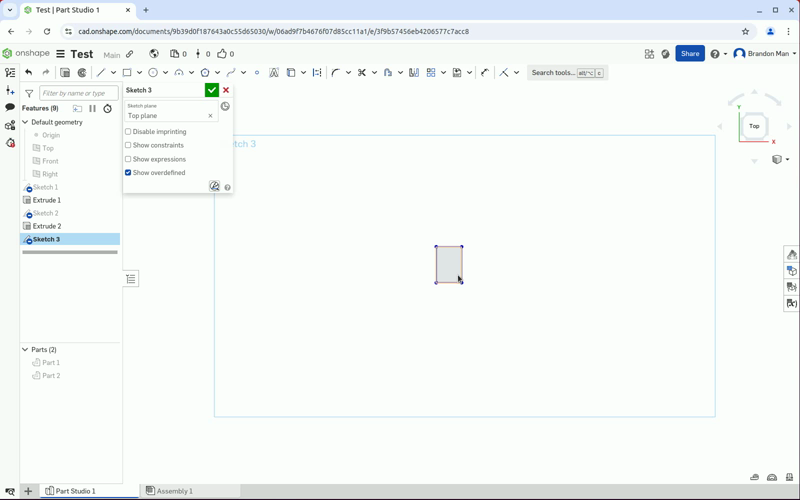
scroll(6)
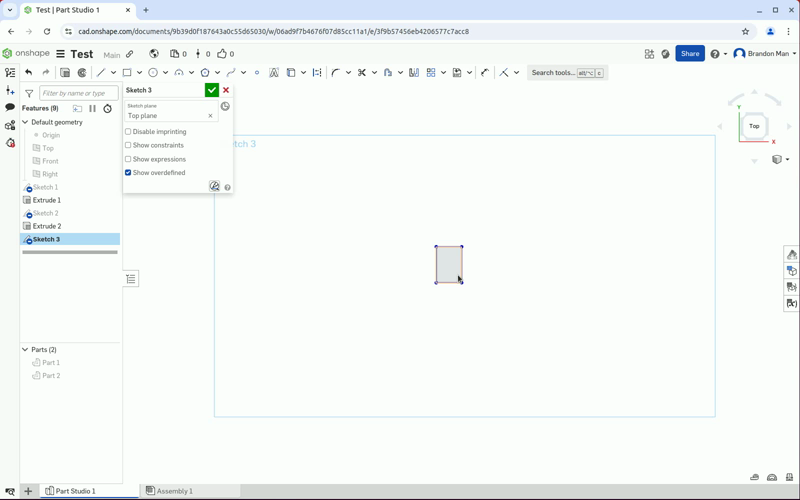
scroll(6)
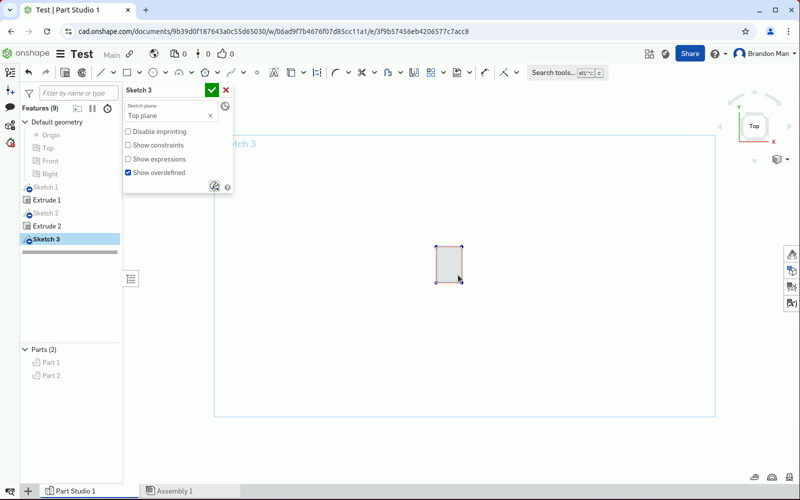
scroll(6)
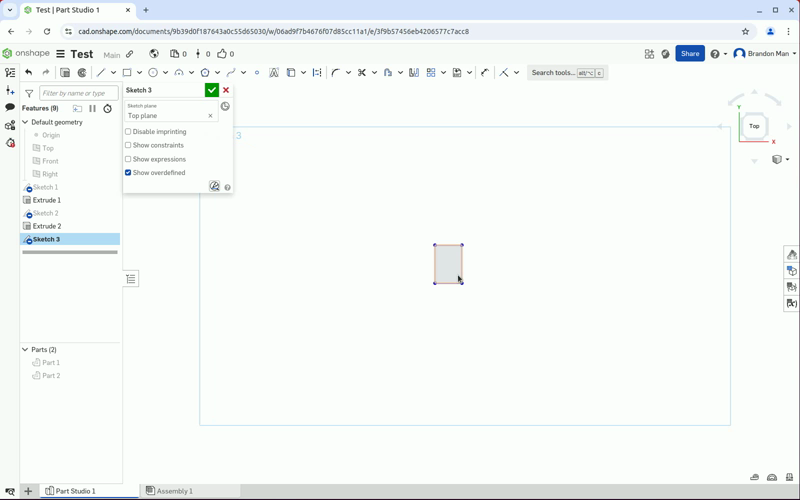
scroll(6)
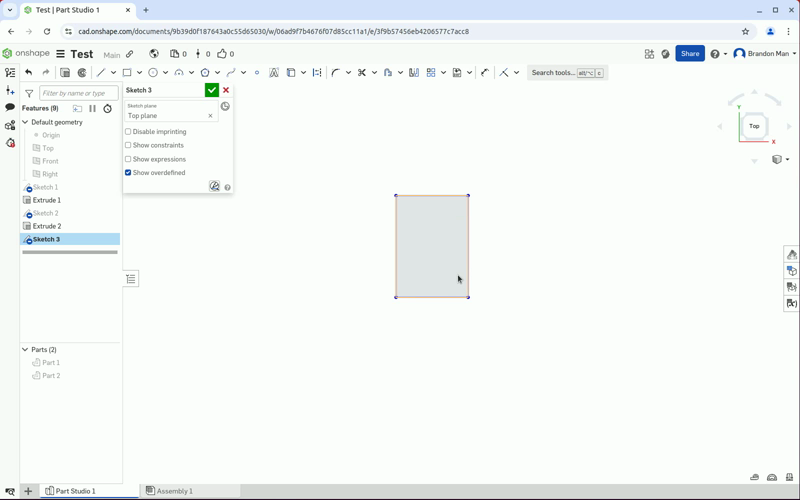
scroll(6)
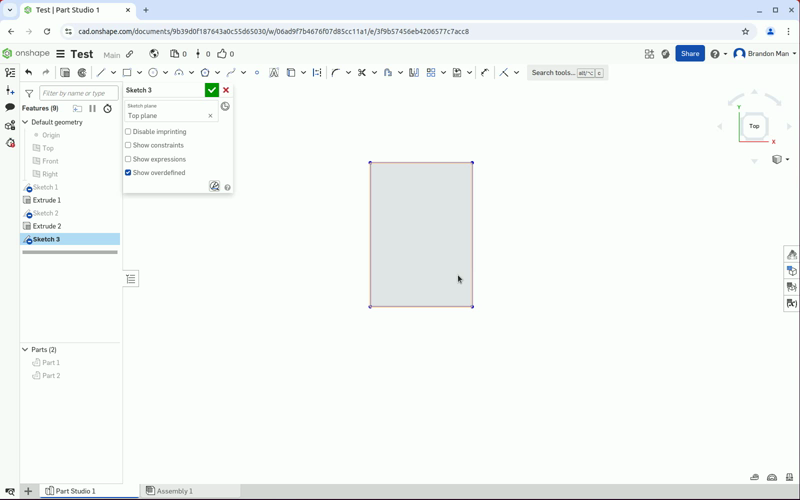
scroll(6)
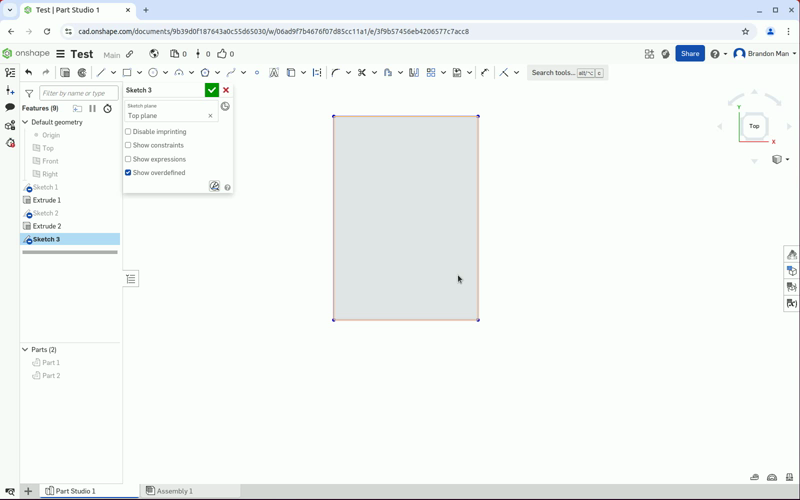
scroll(6)
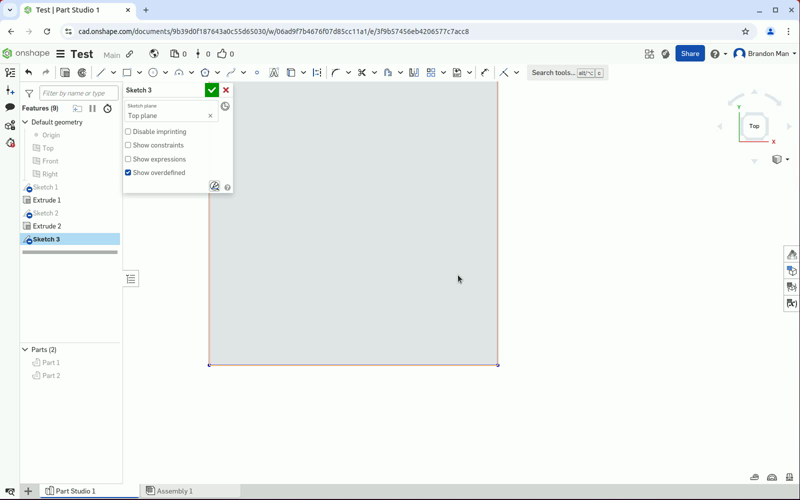
click(458, 274)
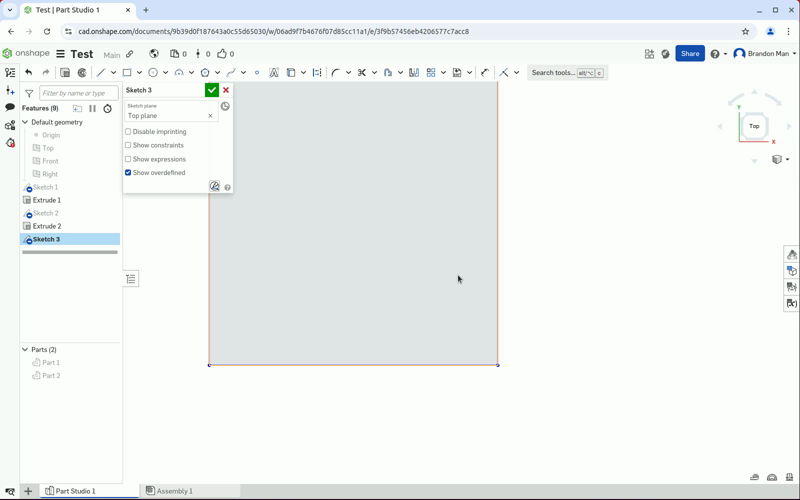
scroll(-6)
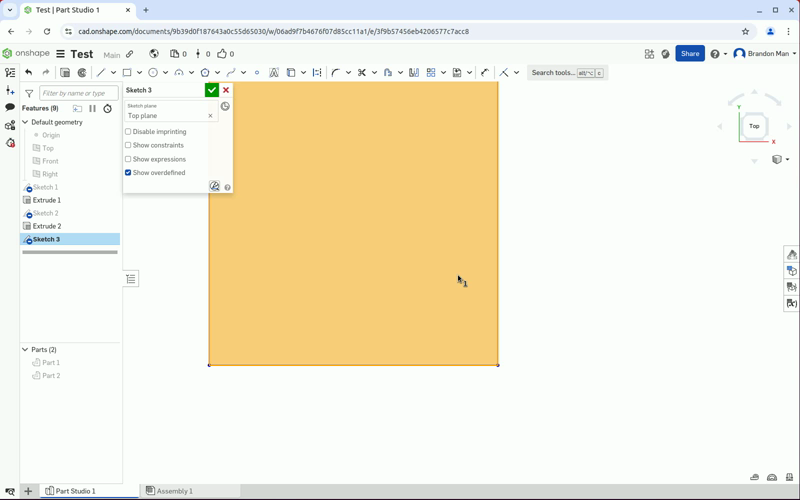
scroll(-6)
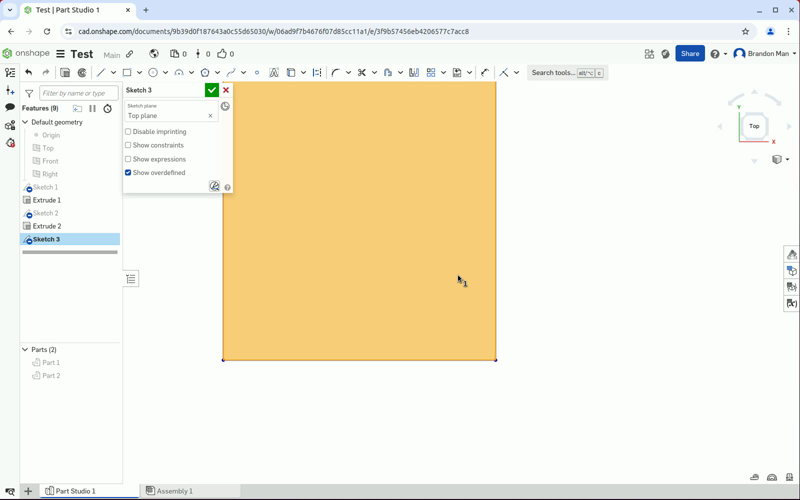
scroll(-6)
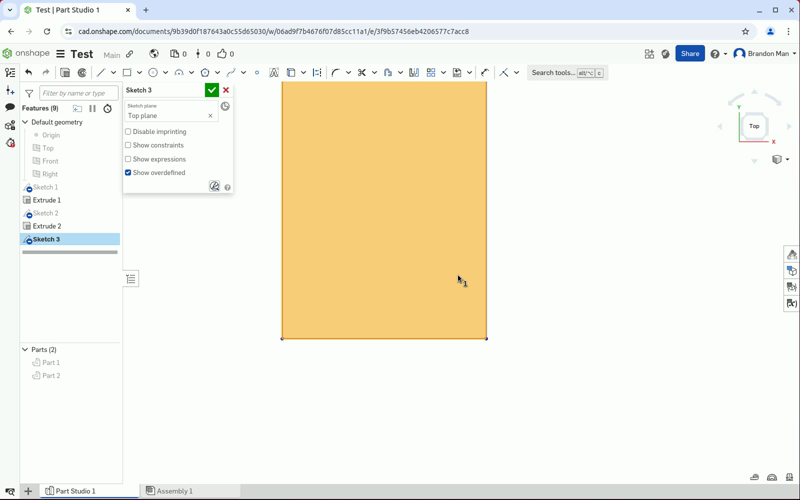
scroll(-6)
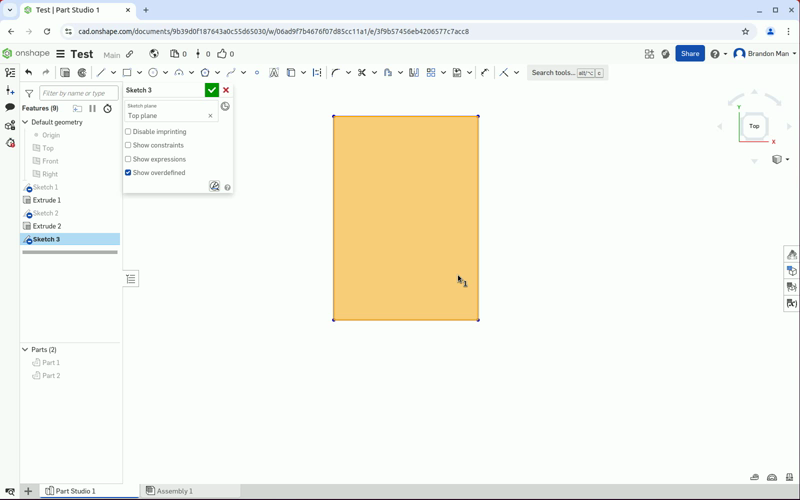
scroll(-6)
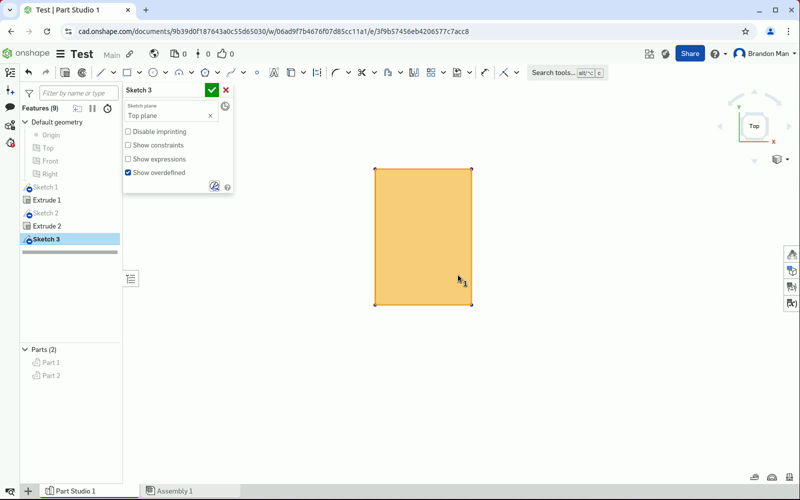
scroll(-6)
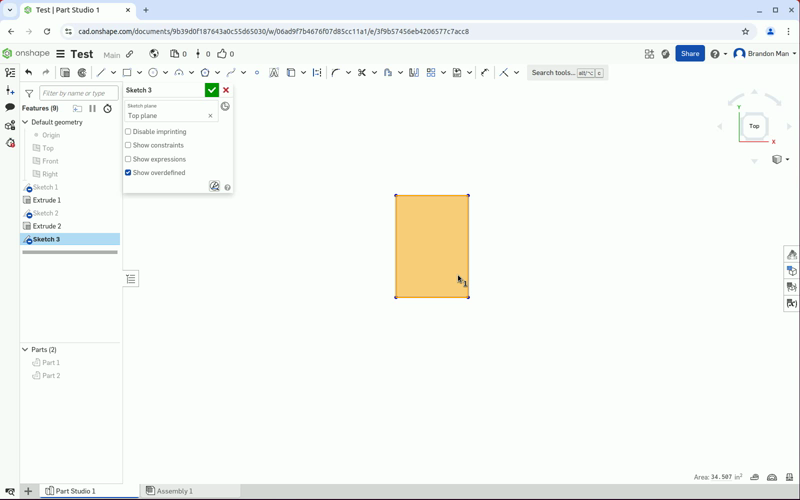
scroll(-6)
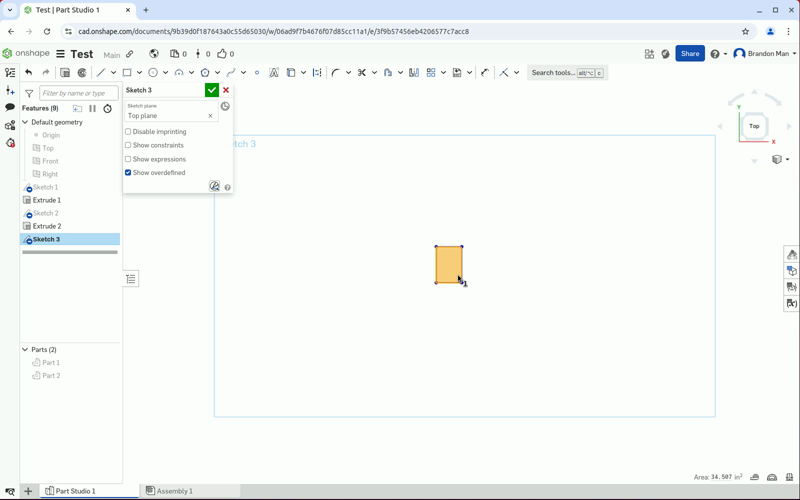
mouse_move(73, 352)
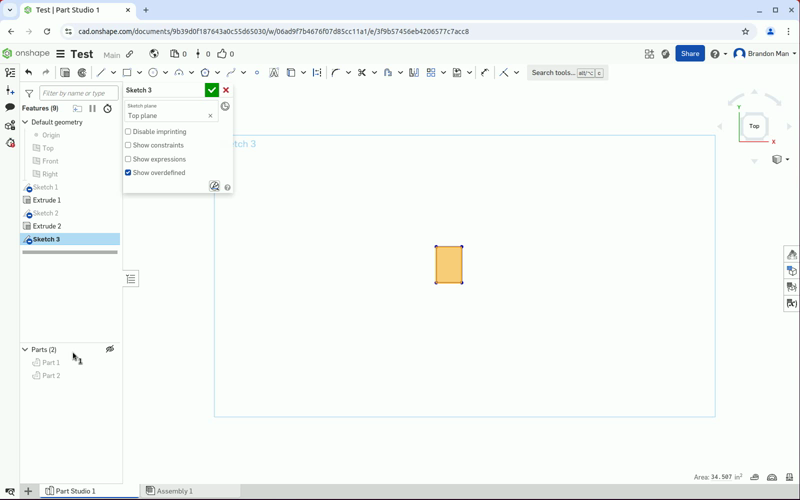
key(shift+y)
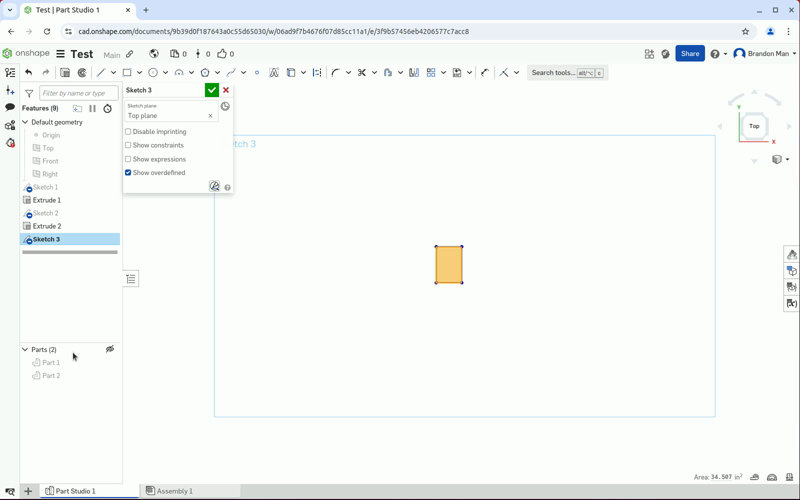
key(shift+e)
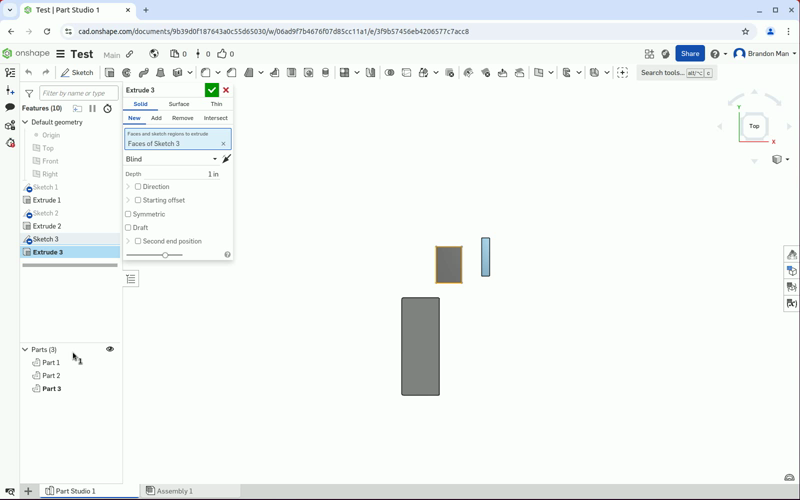
mouse_move(143, 106)
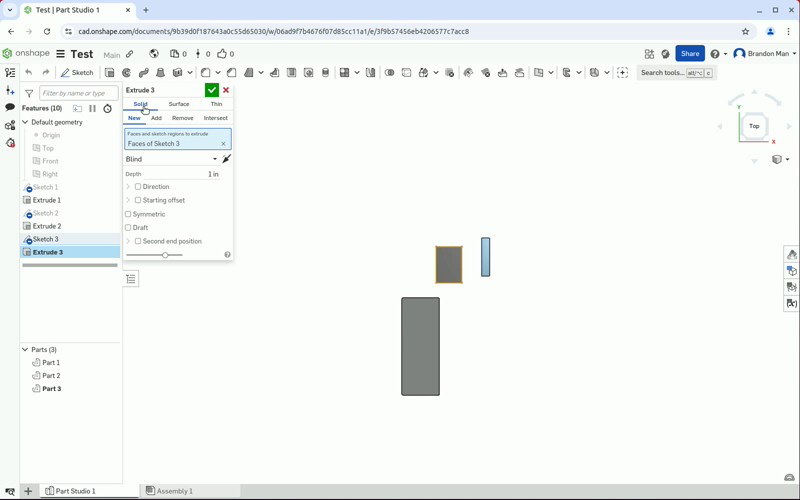
click(143, 106)
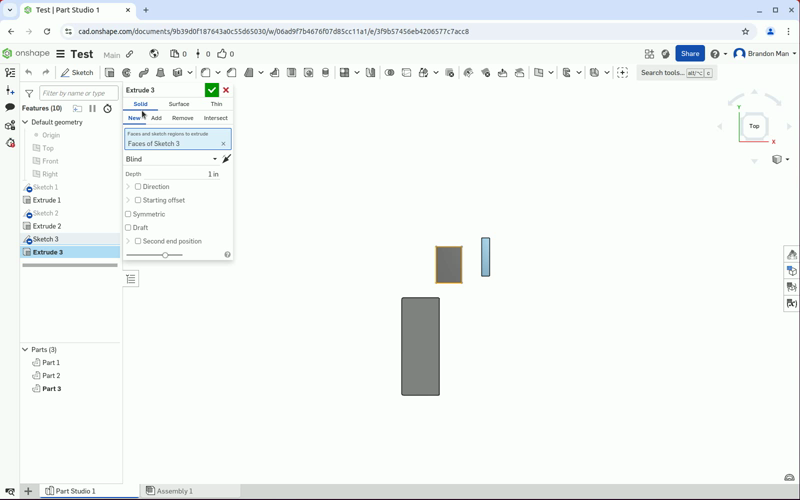
mouse_move(137, 120)
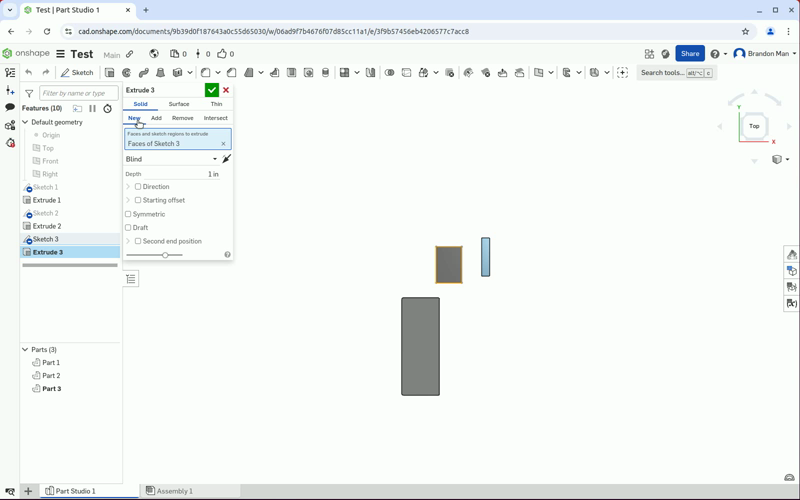
click(137, 120)
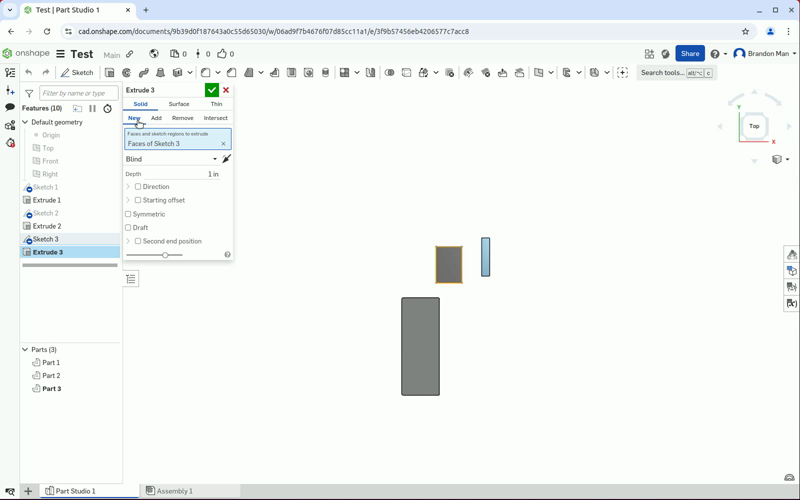
key(tab, 4)
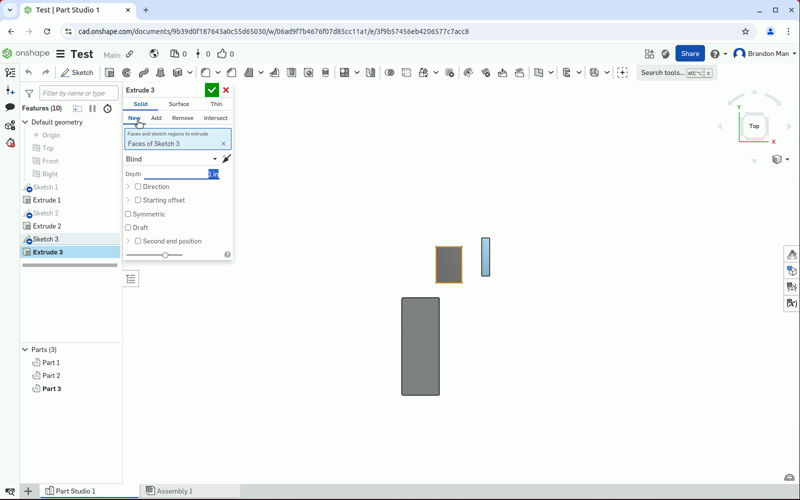
text(0.241)
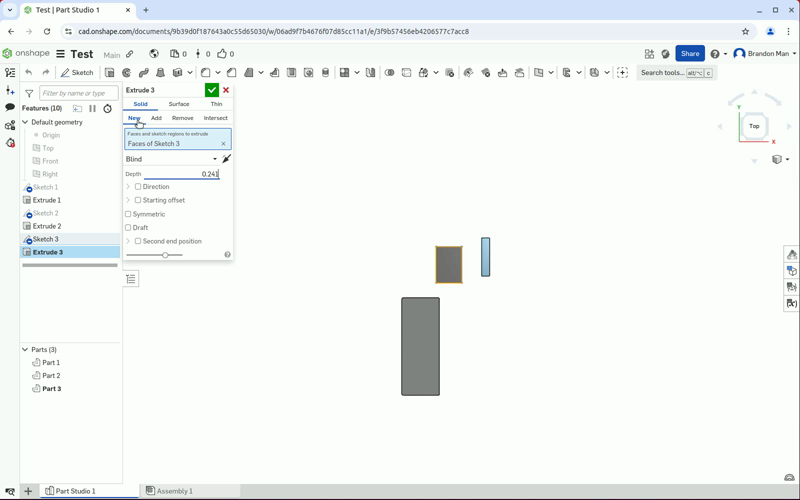
key(enter)
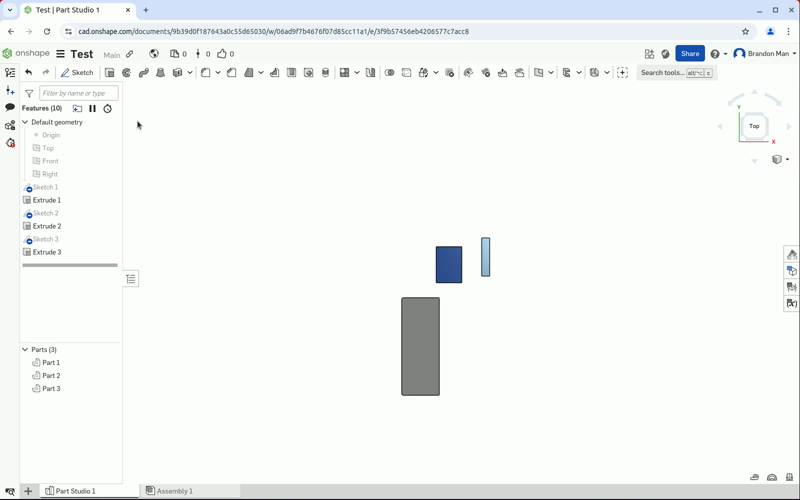
key(shift+h)
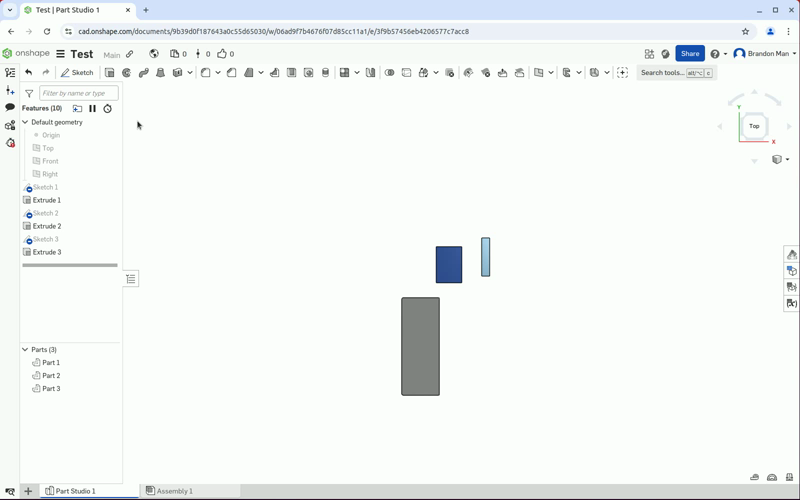
key(shift+h)
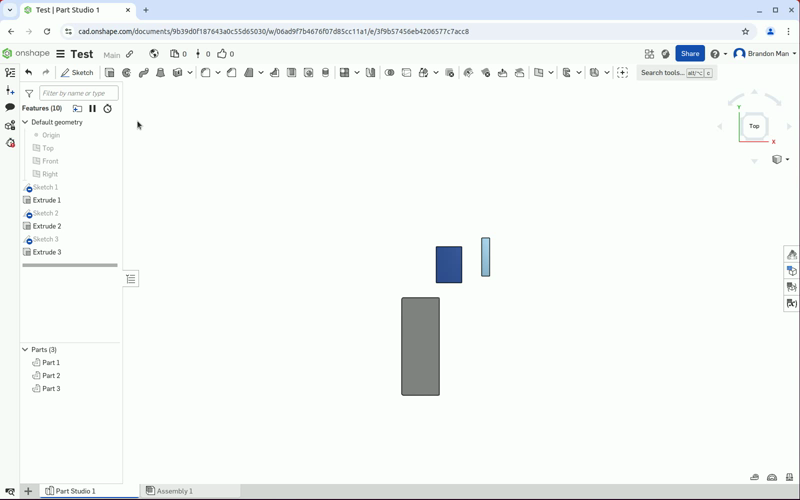
key(shift+7)
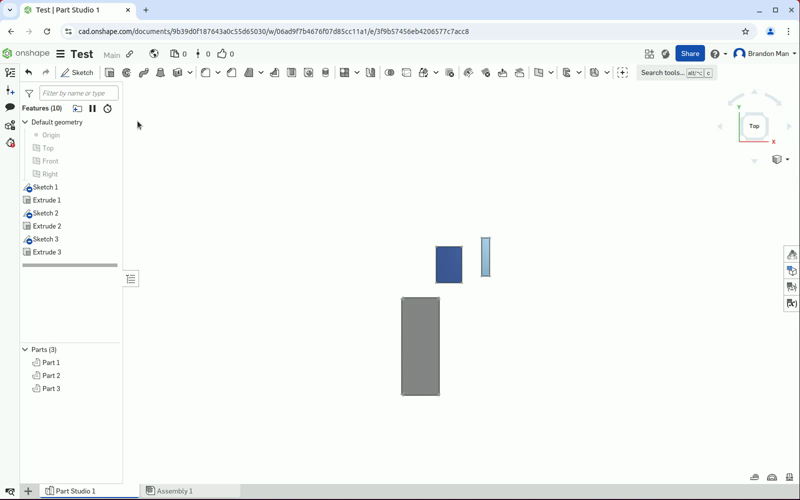
key(up, 3)
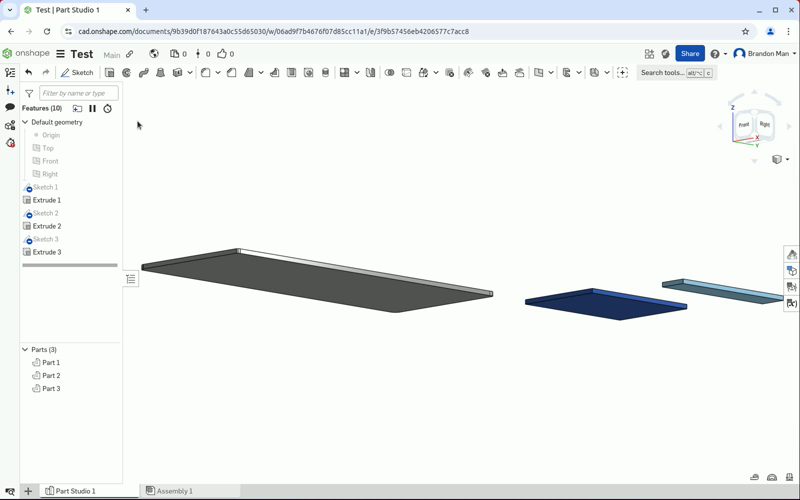
key(left, 3)
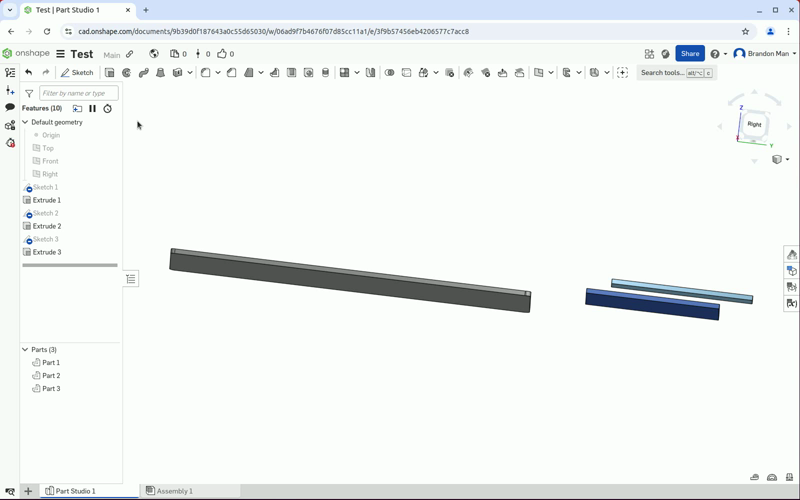
key(right, 3)
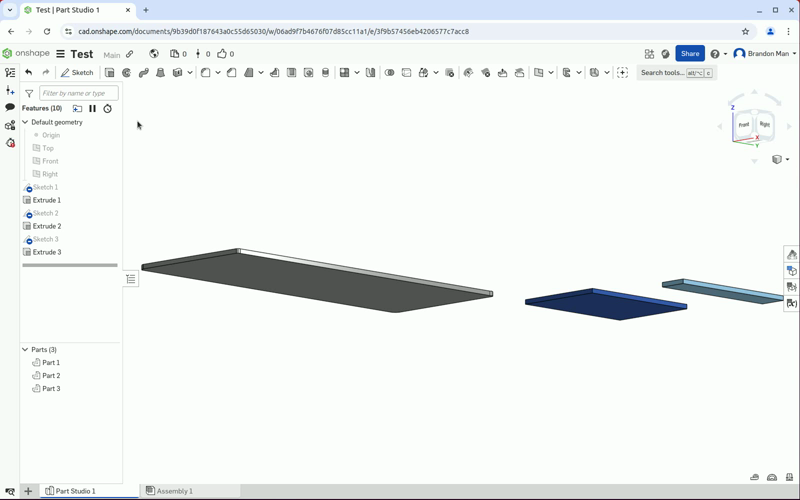
key(down, 3)
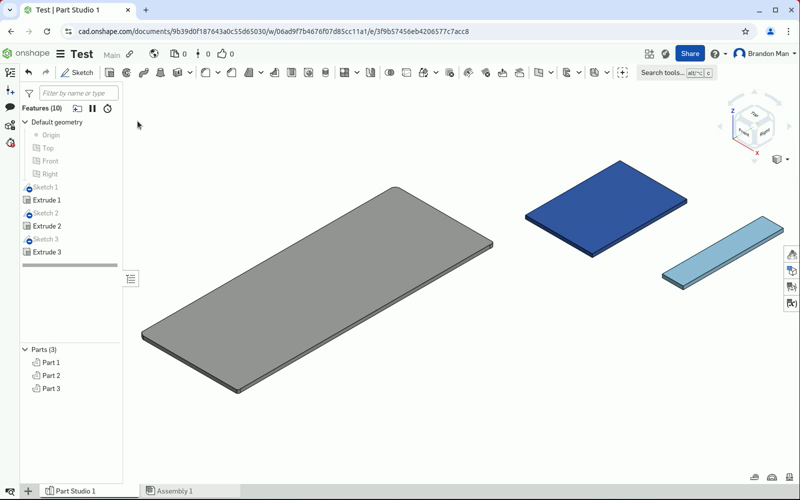
mouse_move(73, 189)
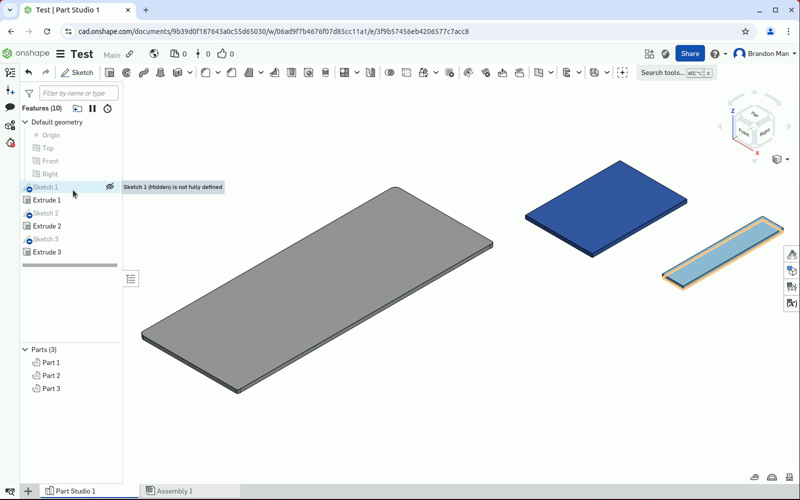
click(73, 189)